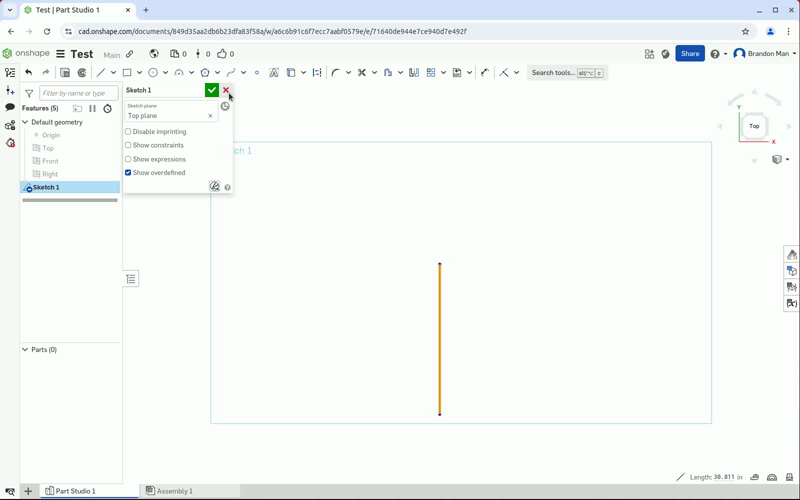
key(shift+h)
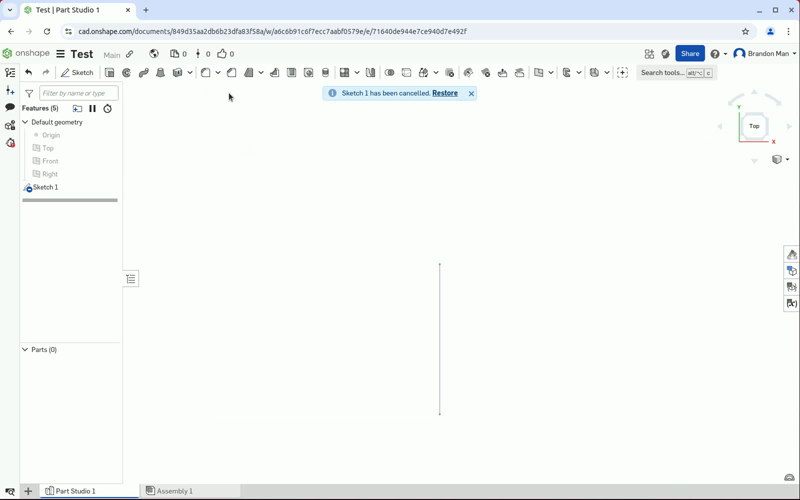
mouse_move(73, 352)
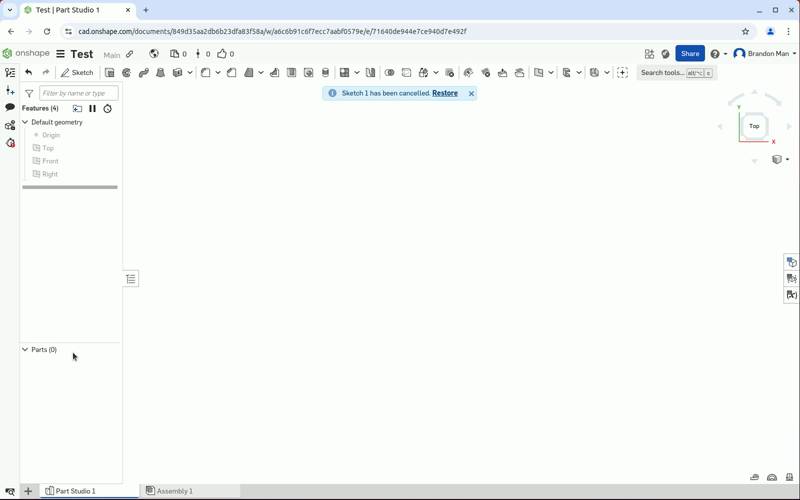
key(y)
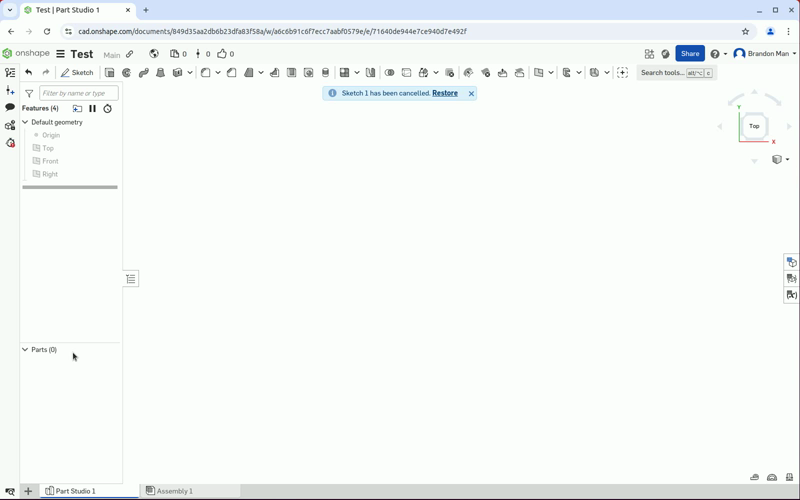
key(shift+p)
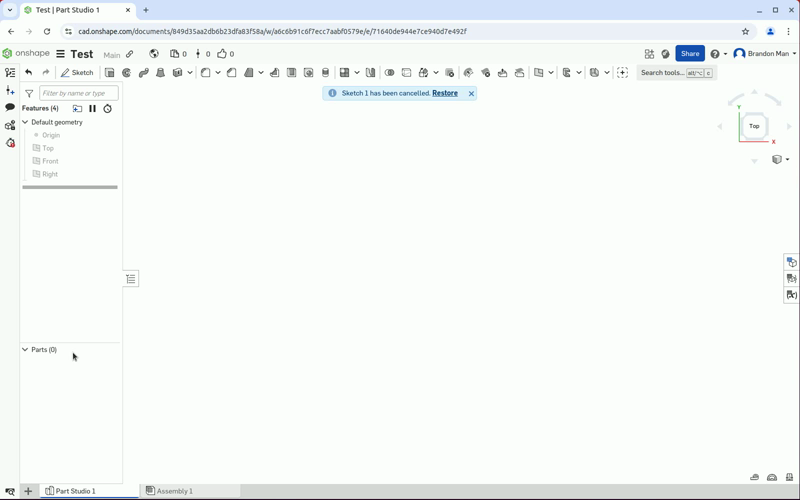
key(space)
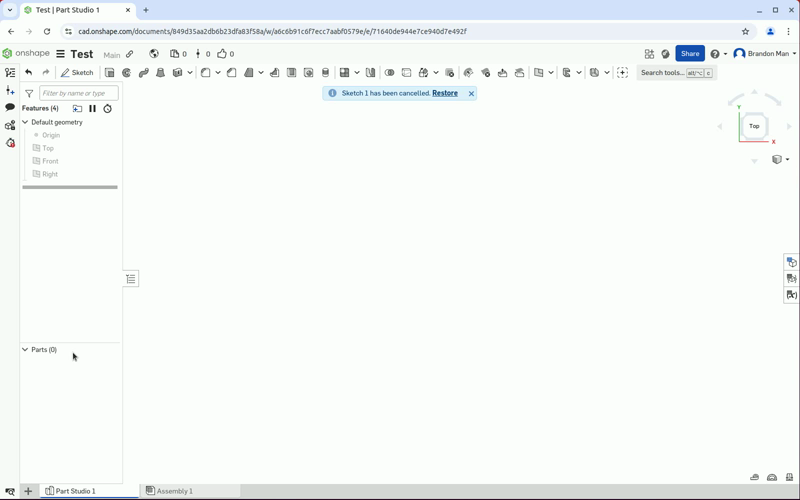
key_down(shift)
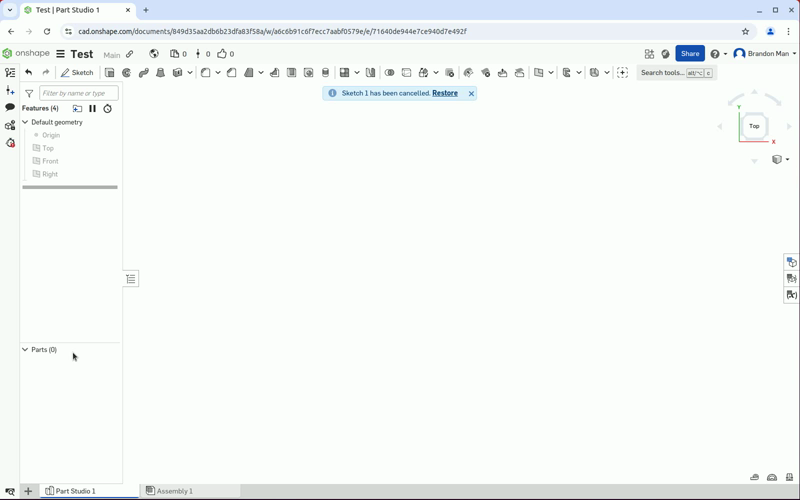
key(up)
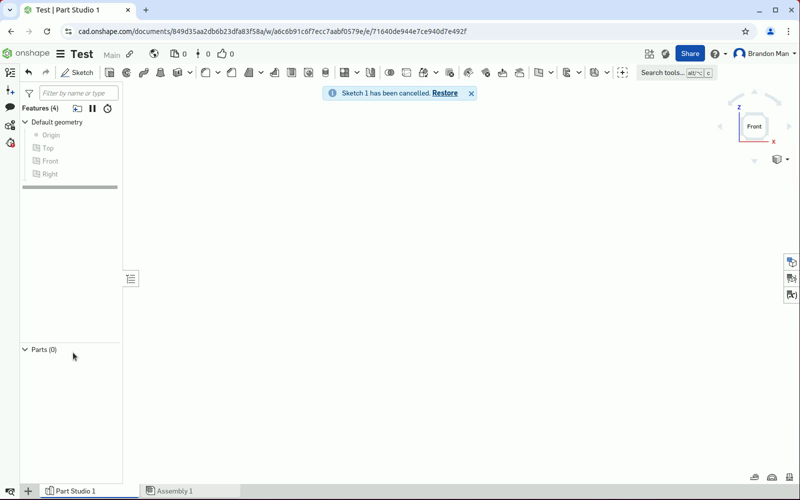
key_up(shift)
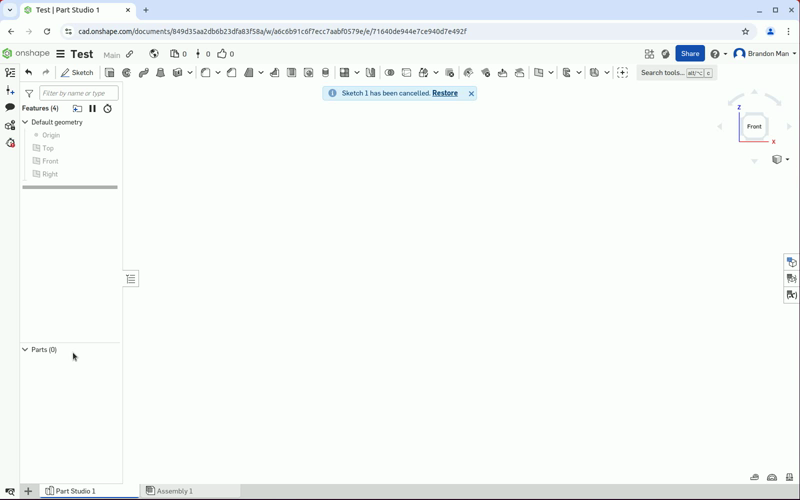
mouse_move(73, 352)
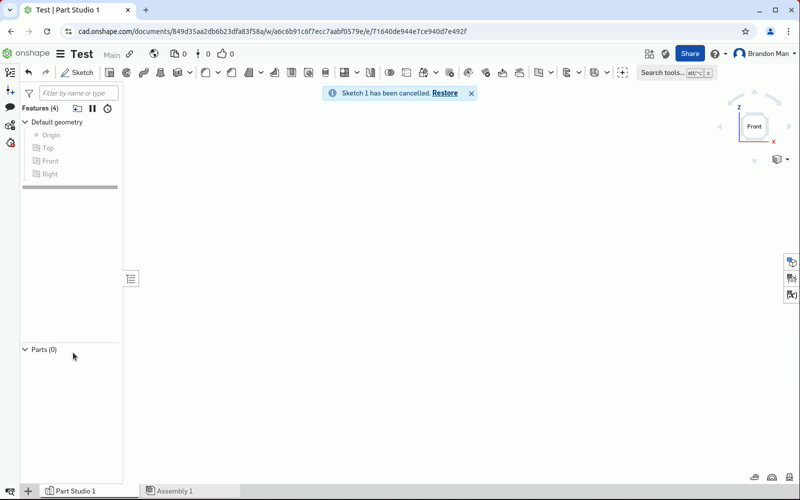
key(shift+y)
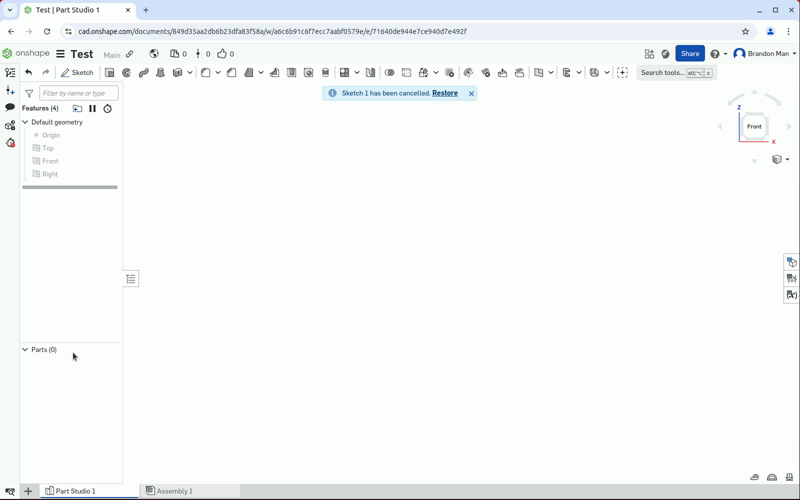
key(shift+s)
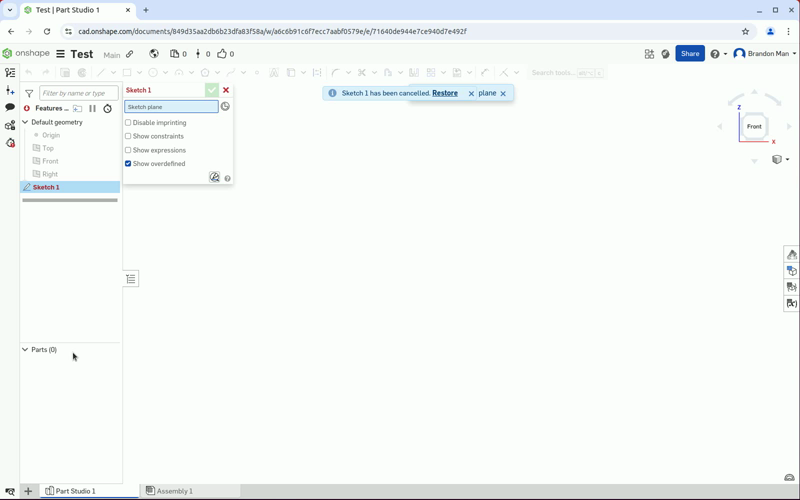
mouse_move(73, 163)
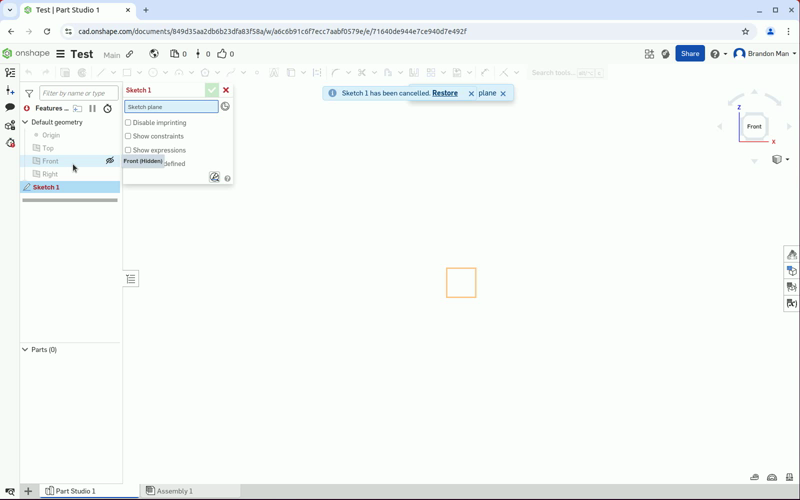
click(73, 163)
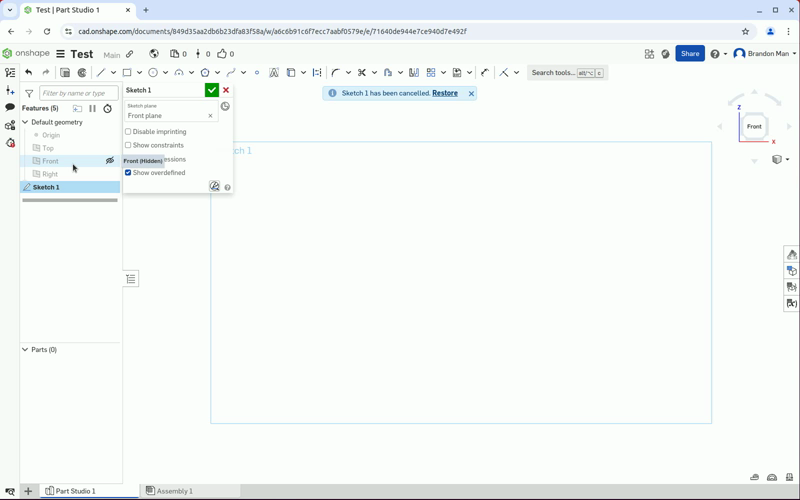
mouse_move(73, 352)
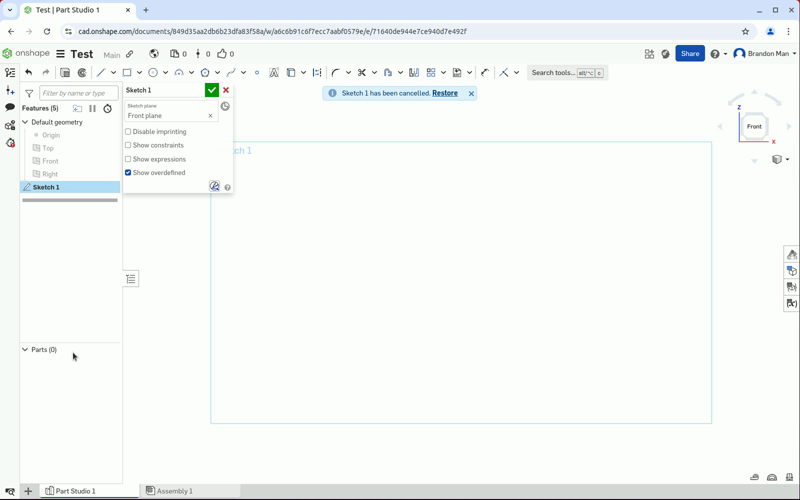
key(y)
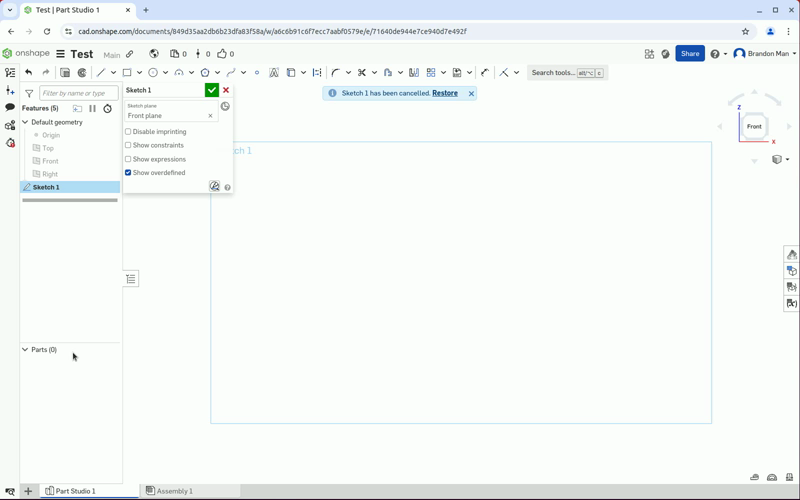
key(c)
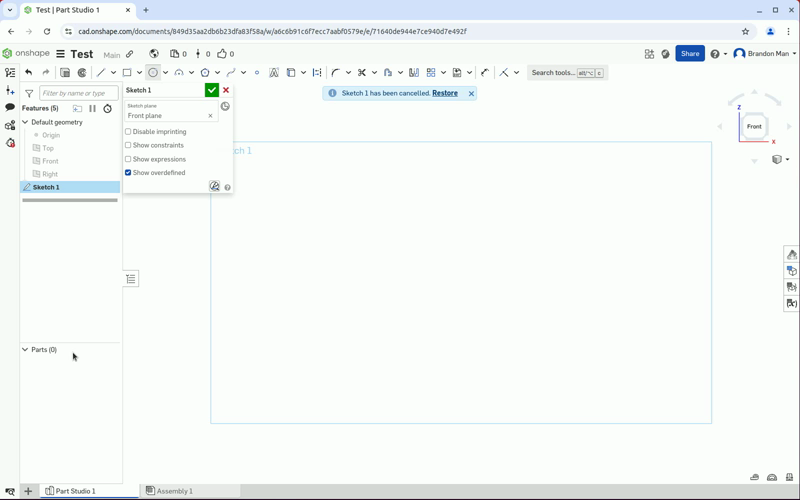
key_down(shift)
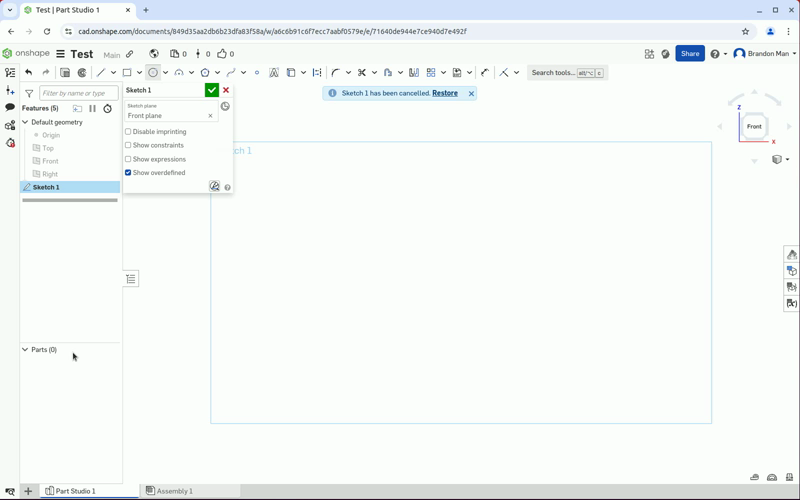
mouse_move(415, 284)
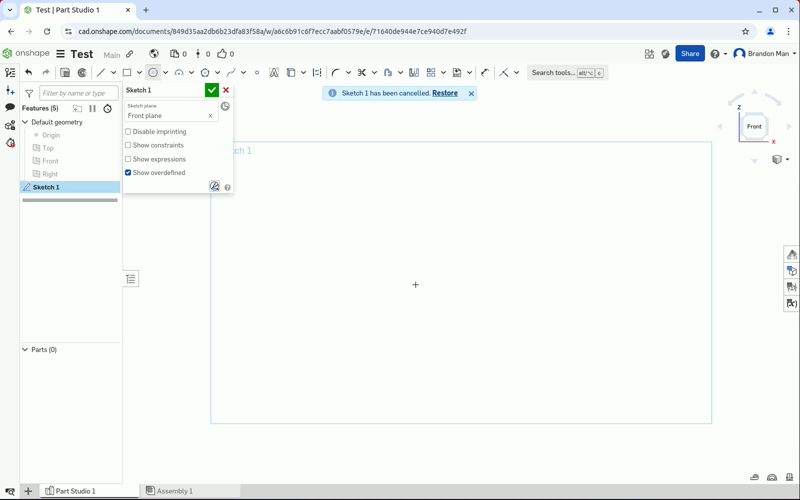
click(415, 284)
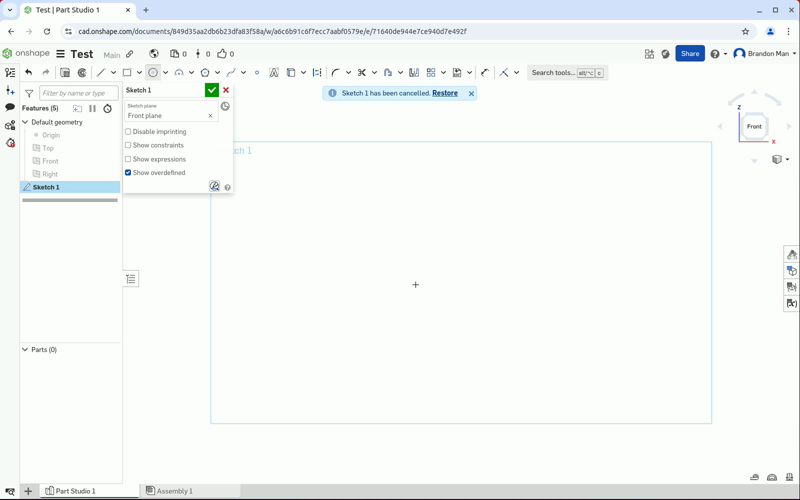
key_up(shift)
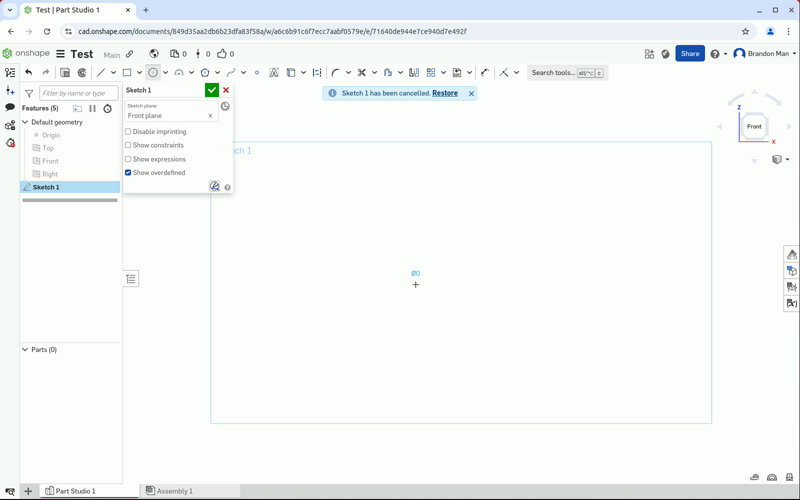
mouse_move(463, 284)
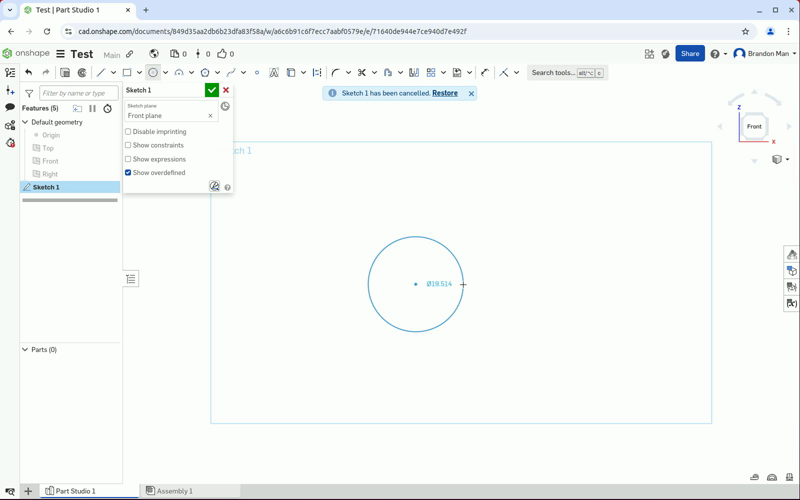
click(463, 284)
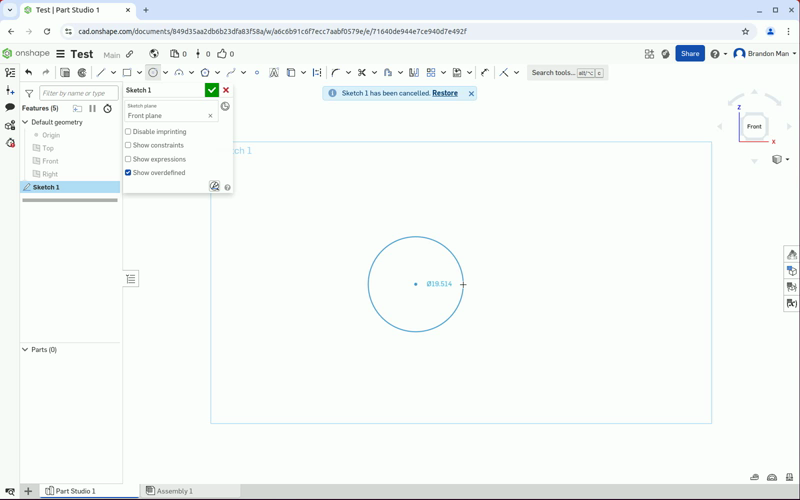
key(esc)
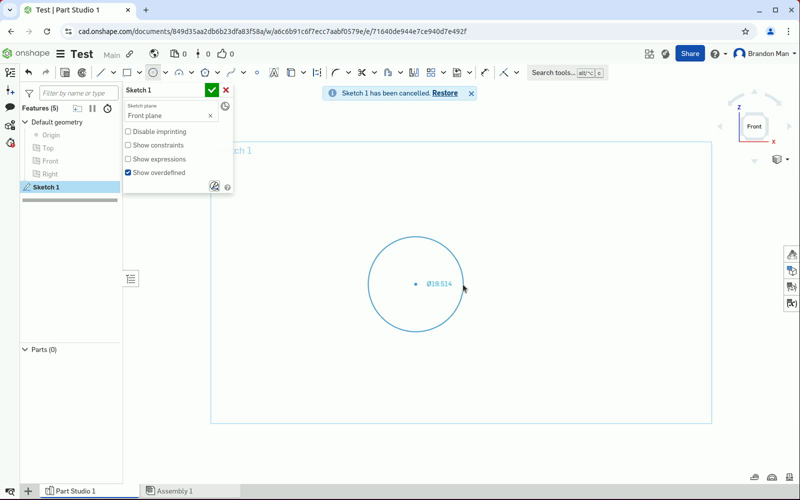
mouse_move(415, 269)
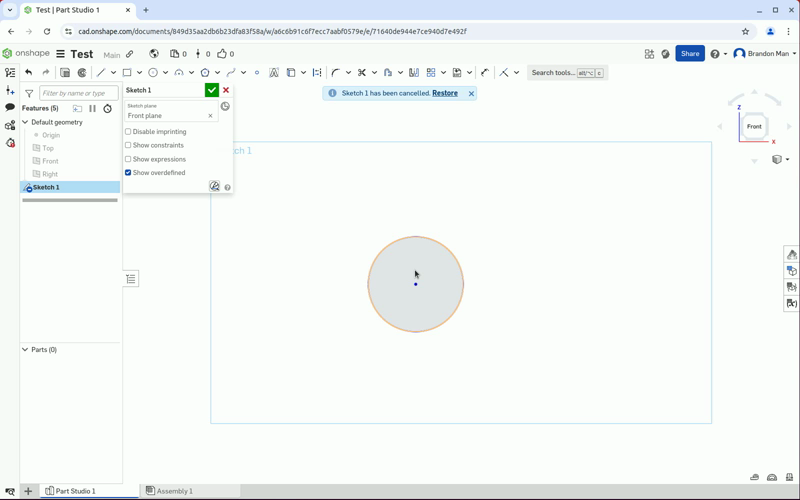
click(415, 269)
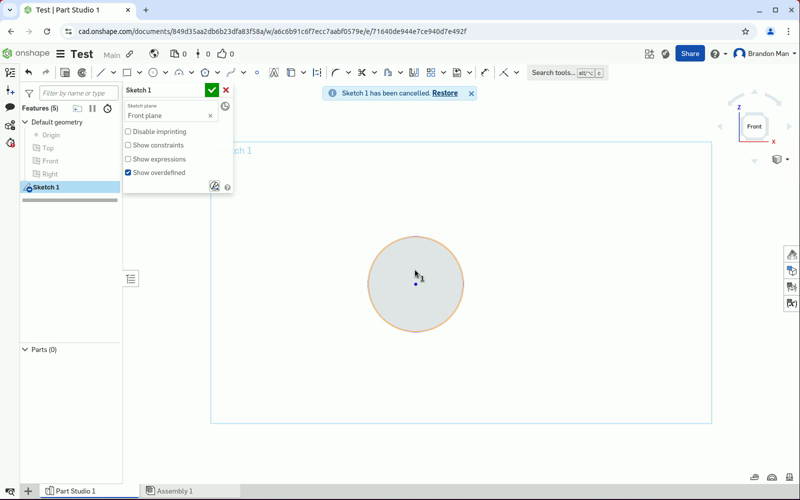
mouse_move(73, 352)
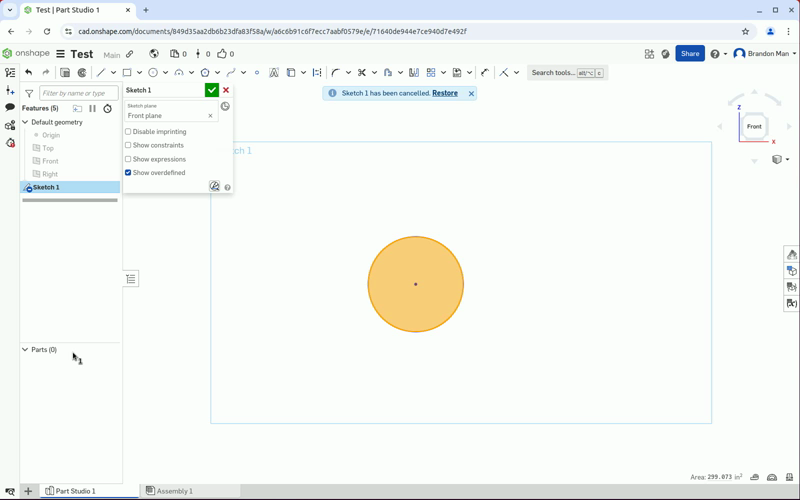
key(shift+y)
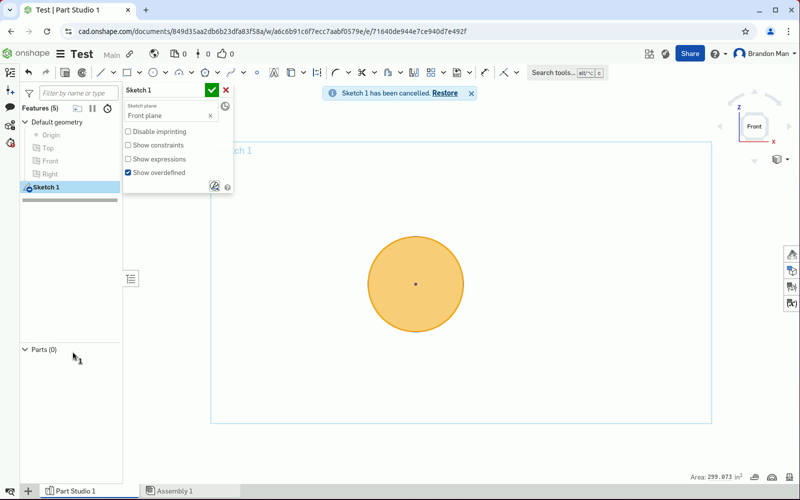
key(shift+e)
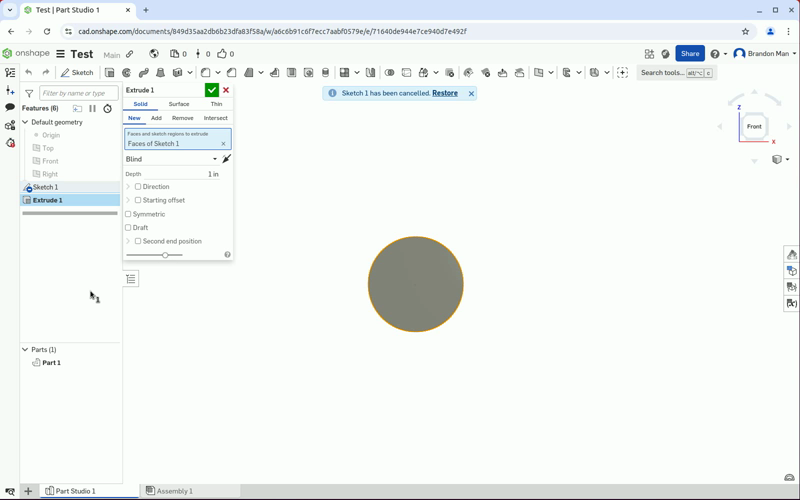
mouse_move(143, 106)
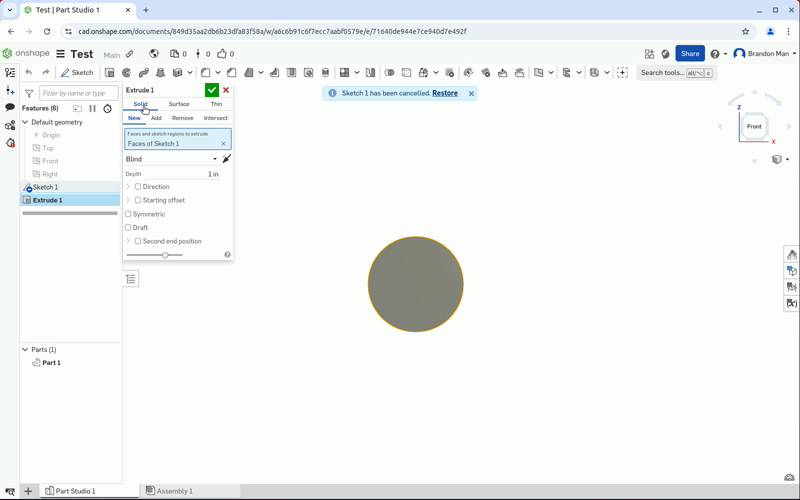
click(143, 106)
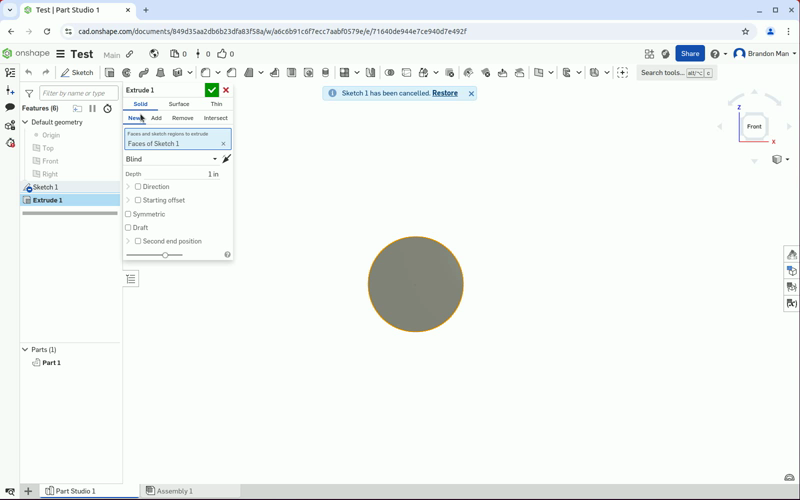
mouse_move(137, 120)
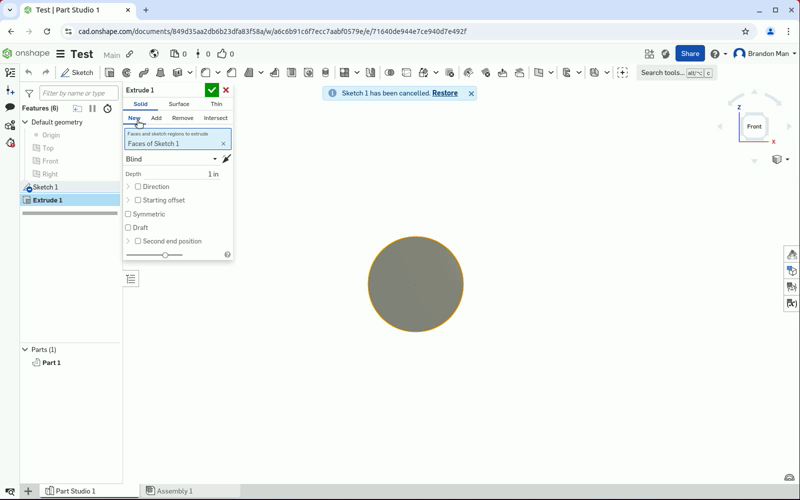
click(137, 120)
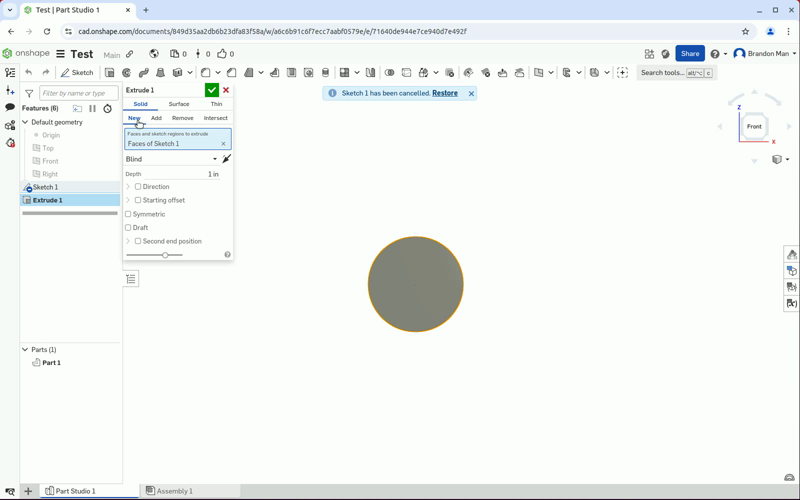
key(tab, 4)
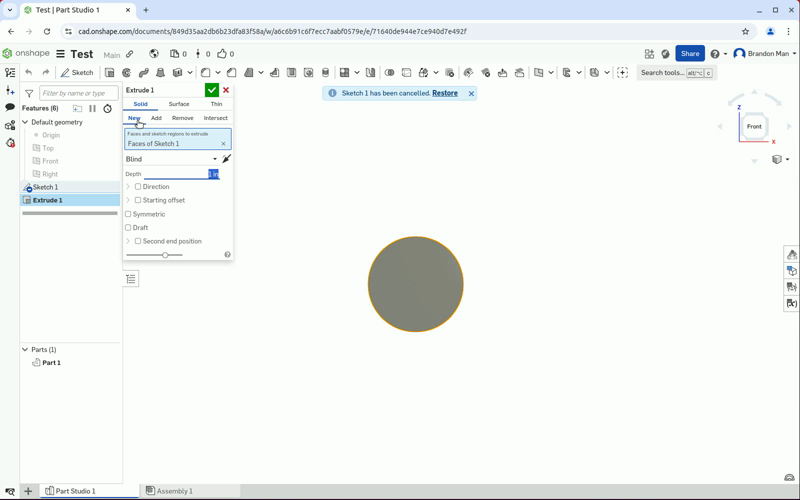
text(3.37)
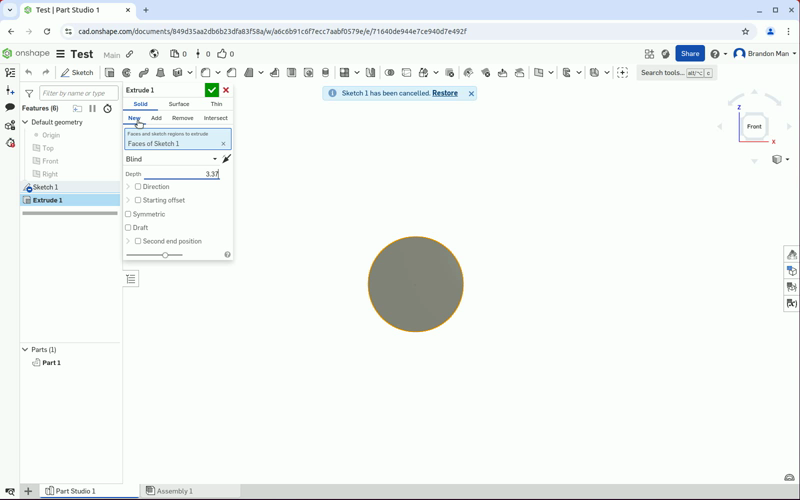
key(tab, 3)
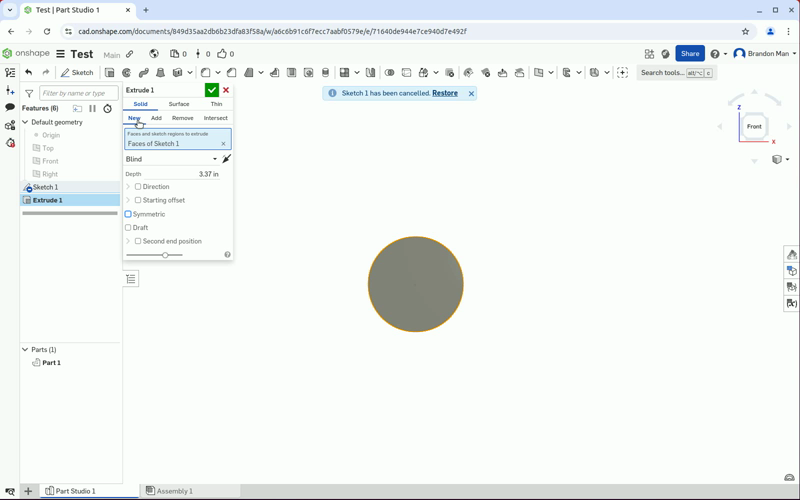
key(space)
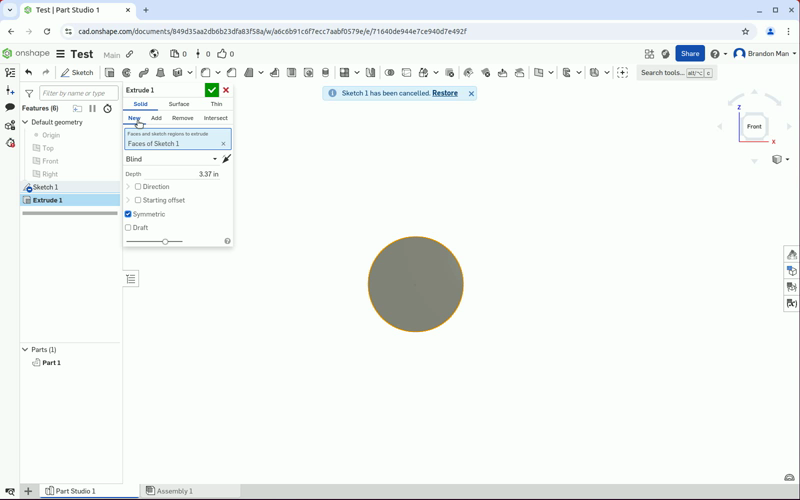
key(enter)
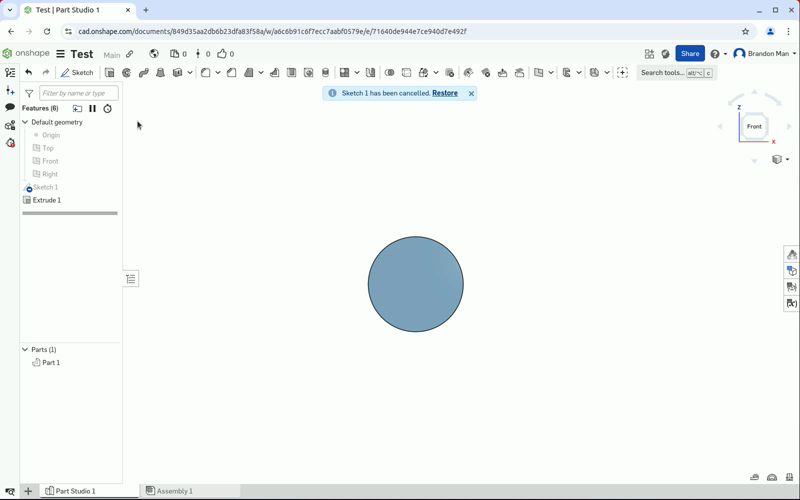
key(shift+h)
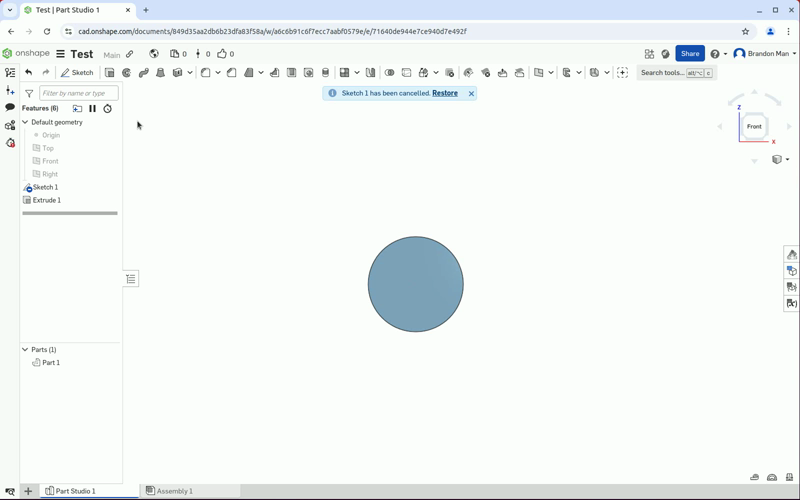
key(shift+h)
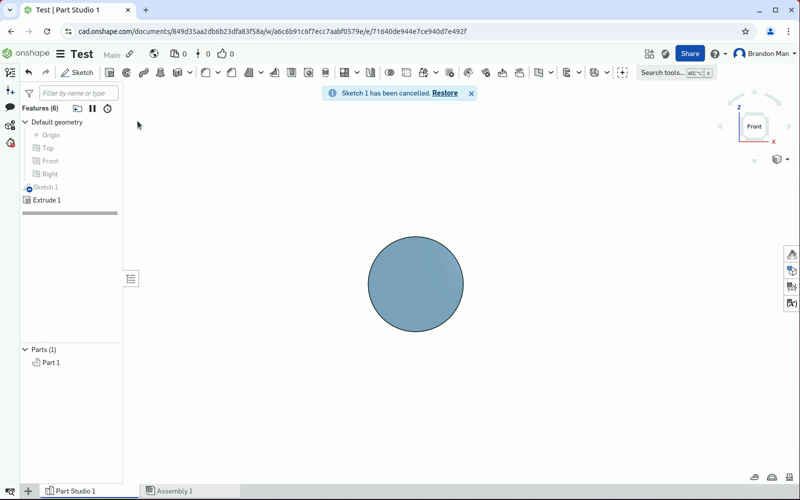
mouse_move(73, 189)
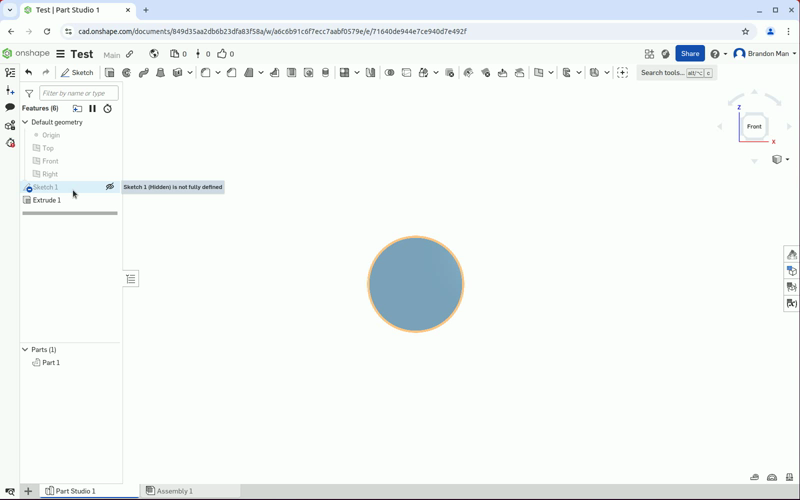
click(73, 189)
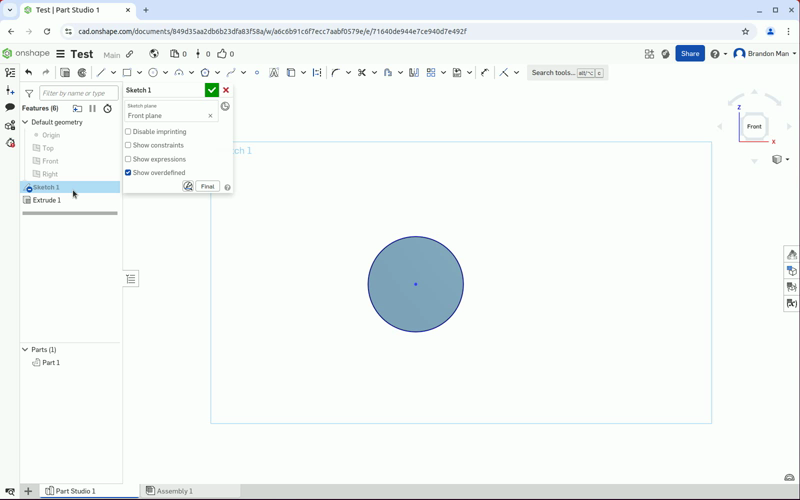
mouse_move(229, 92)
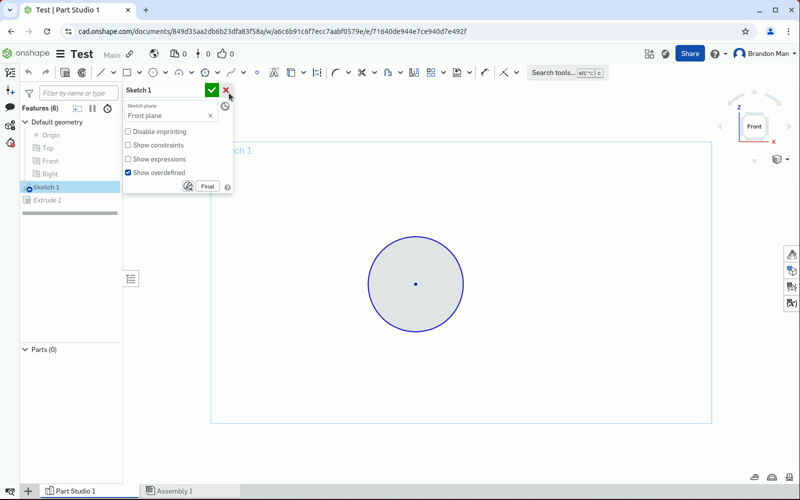
click(229, 92)
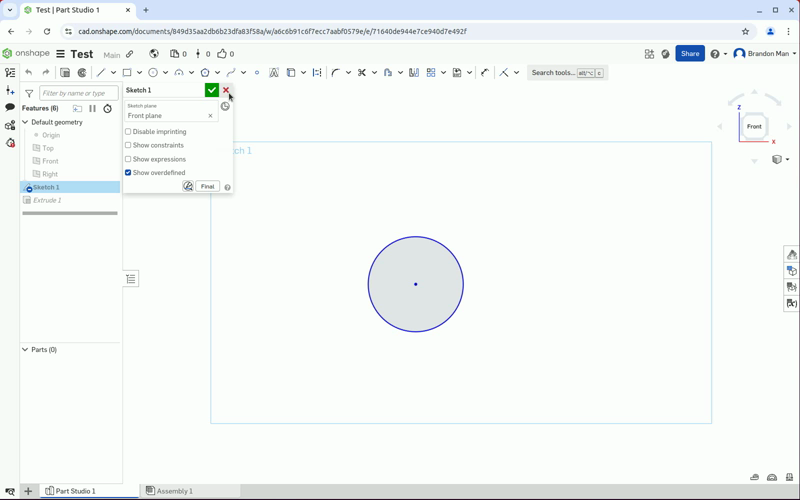
key(shift+s)
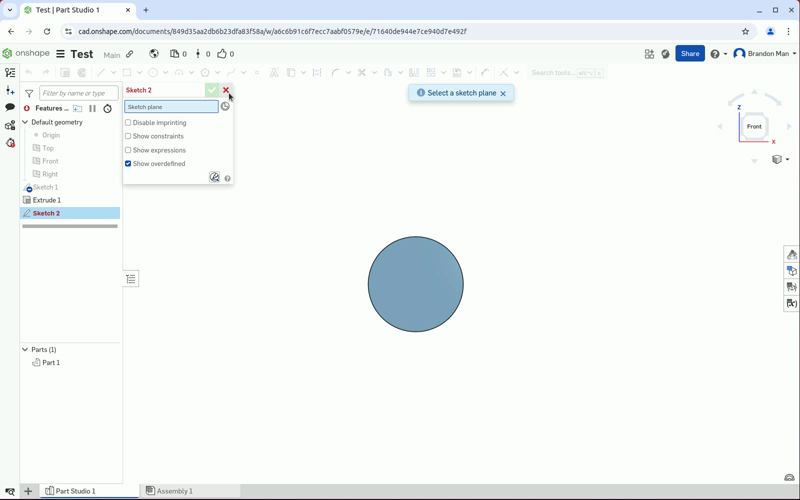
mouse_move(73, 163)
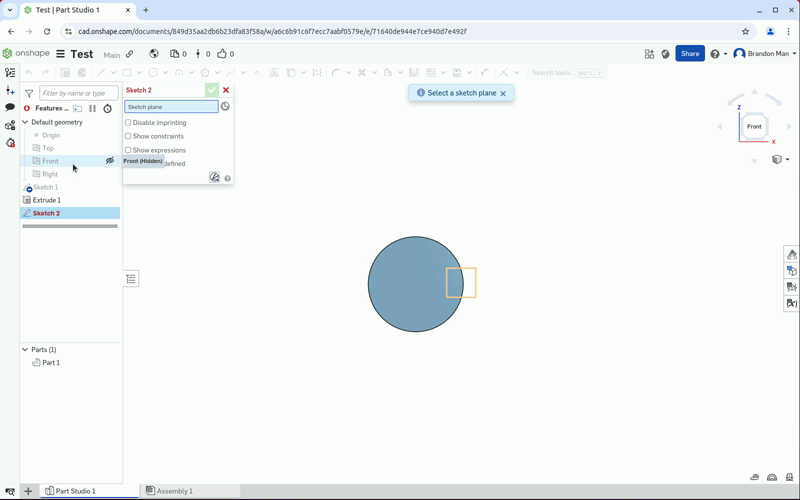
click(73, 163)
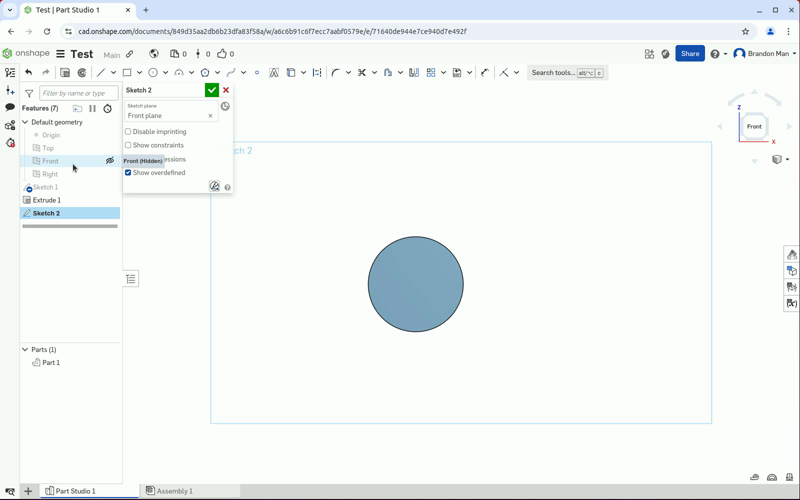
mouse_move(73, 352)
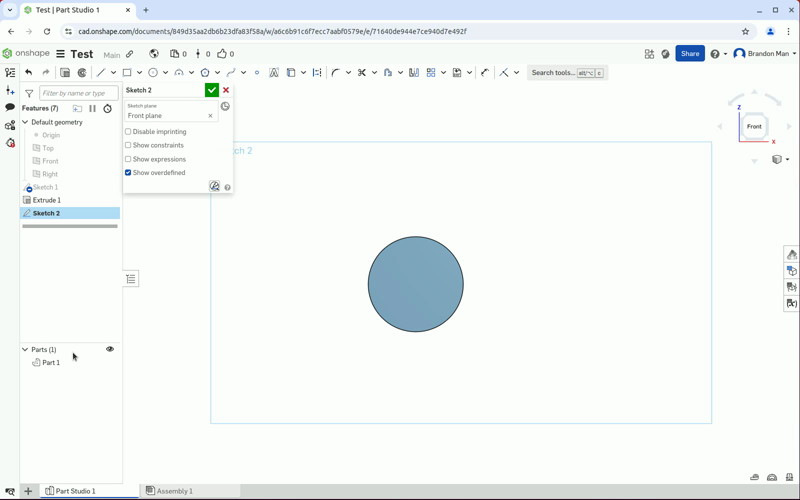
key(y)
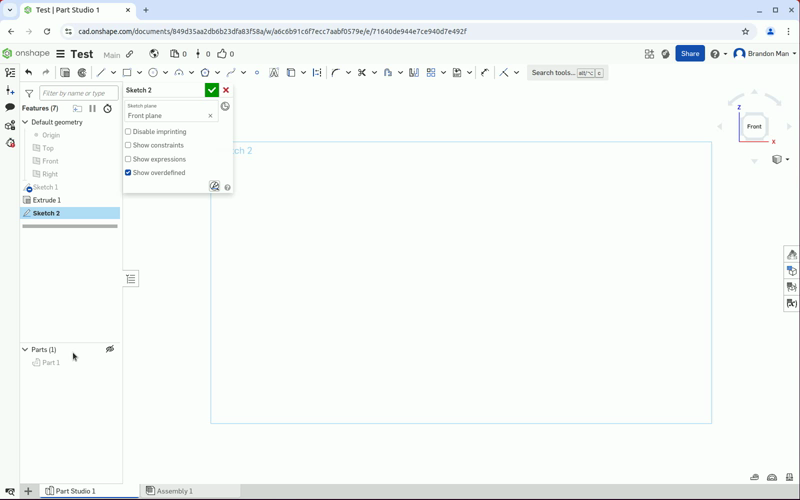
key(c)
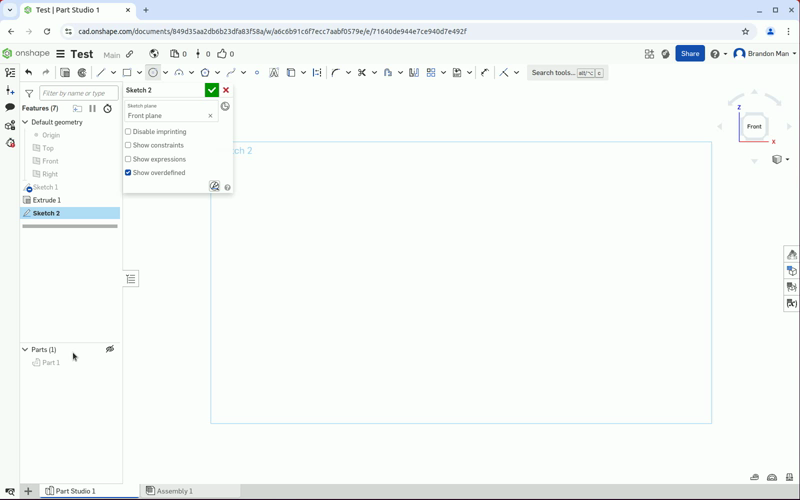
key_down(shift)
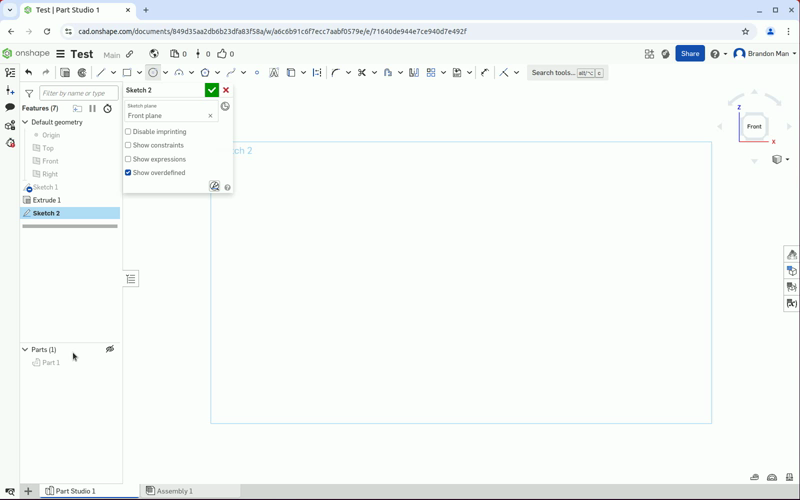
mouse_move(415, 282)
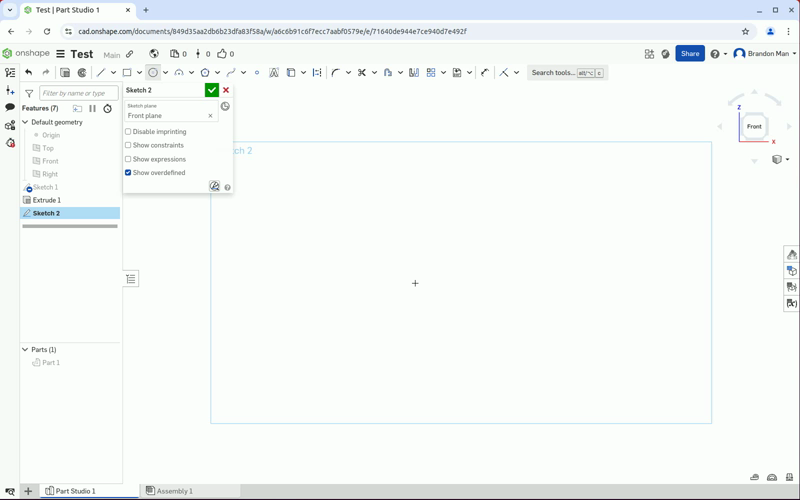
click(415, 282)
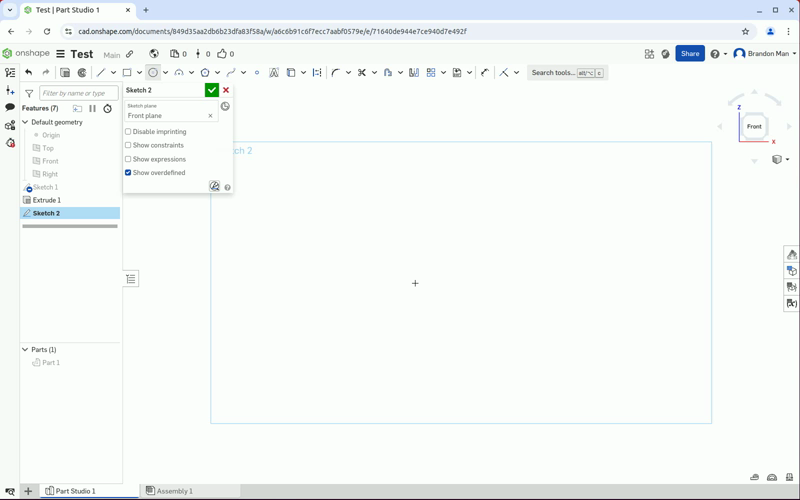
key_up(shift)
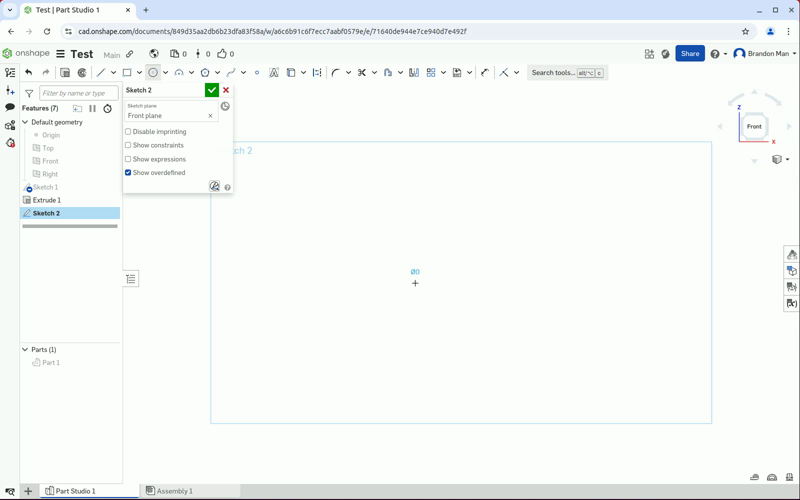
mouse_move(440, 282)
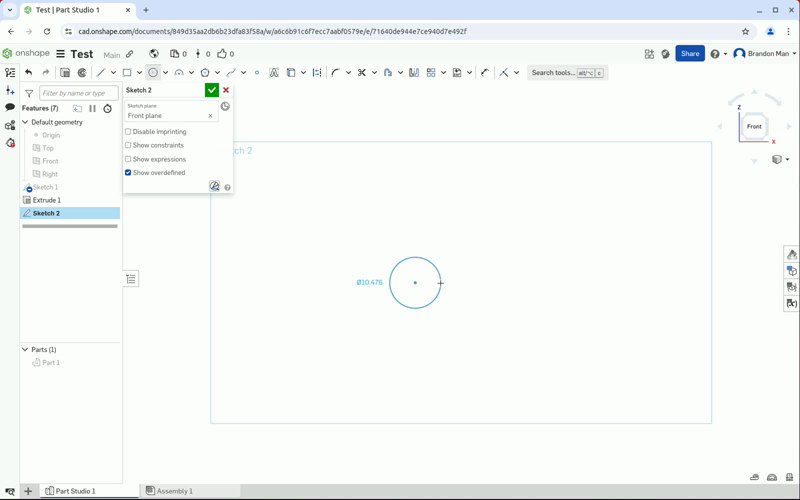
click(440, 282)
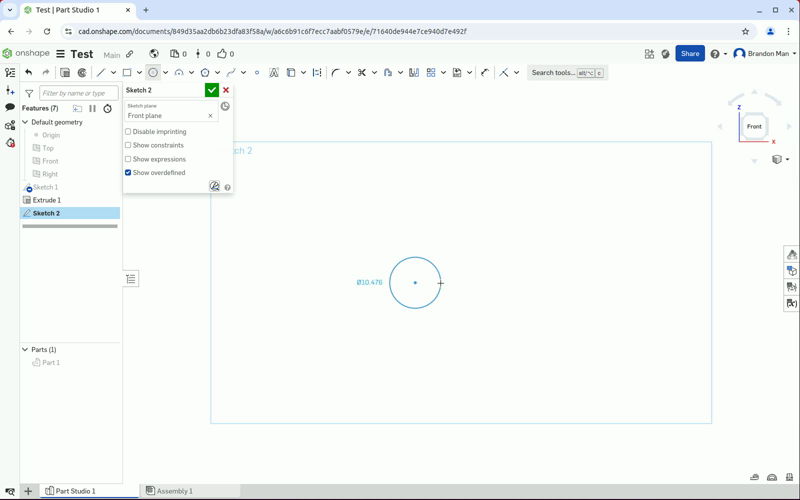
key(esc)
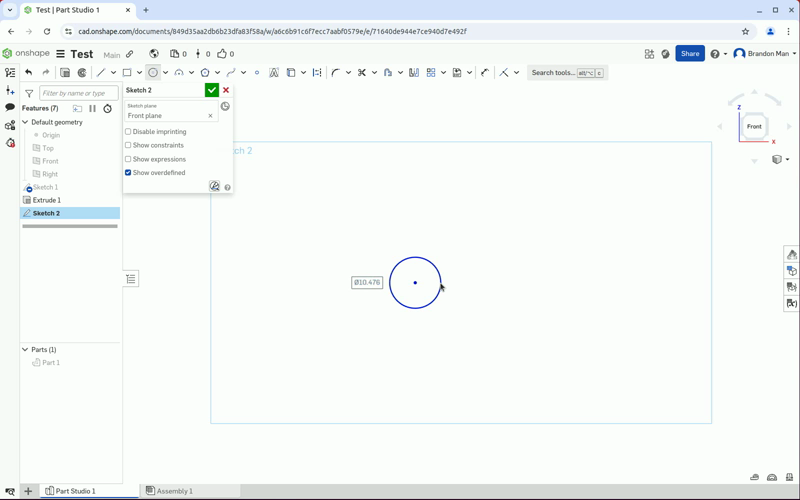
mouse_move(415, 263)
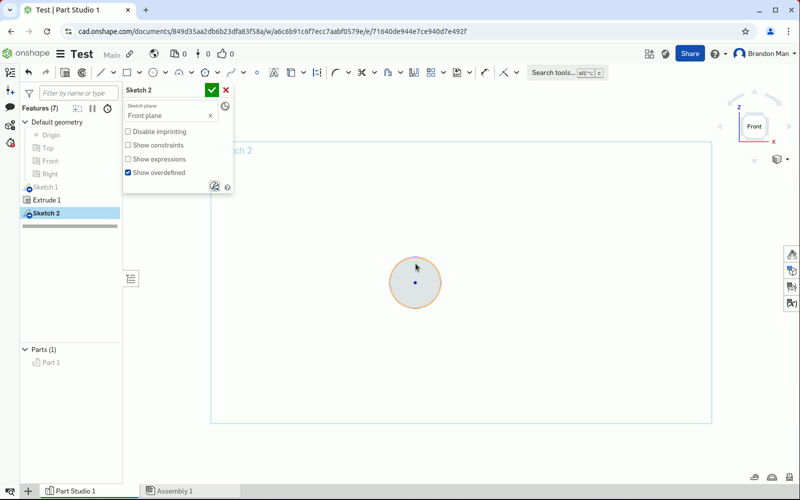
click(415, 263)
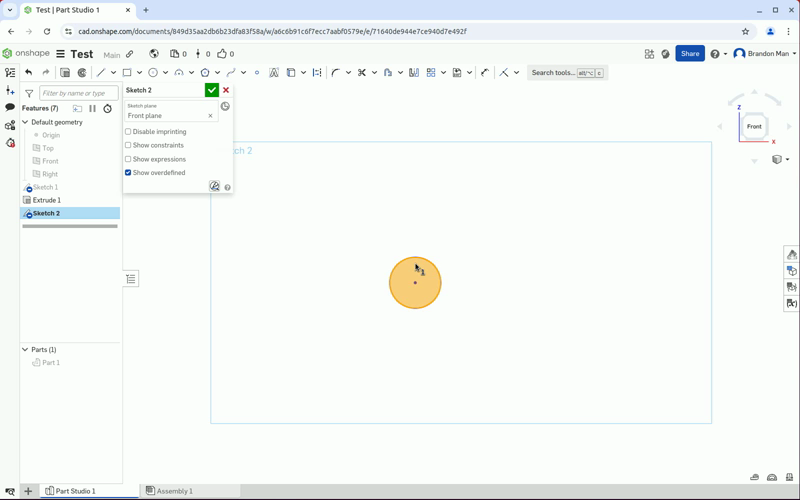
mouse_move(73, 352)
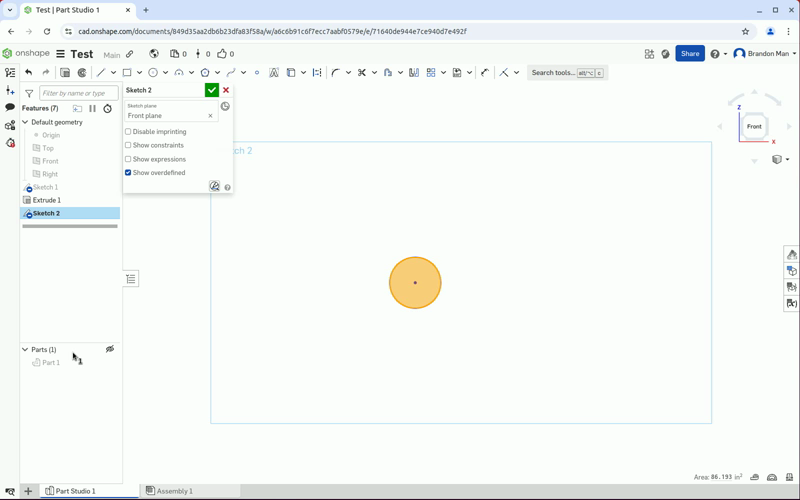
key(shift+y)
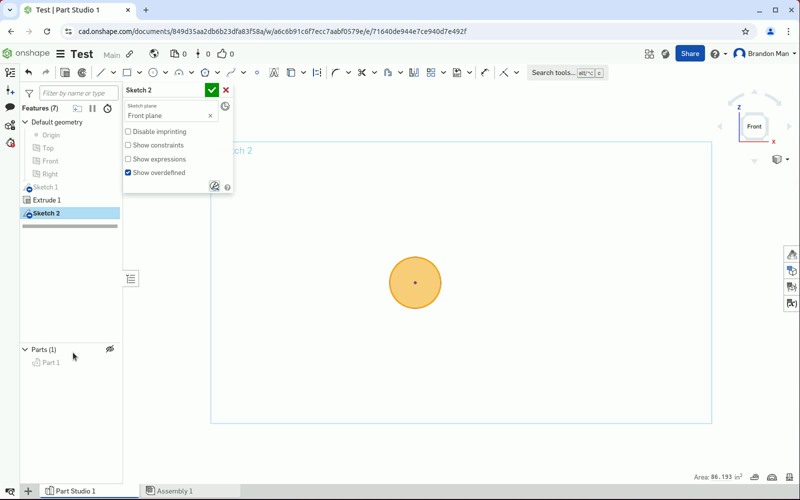
key(shift+e)
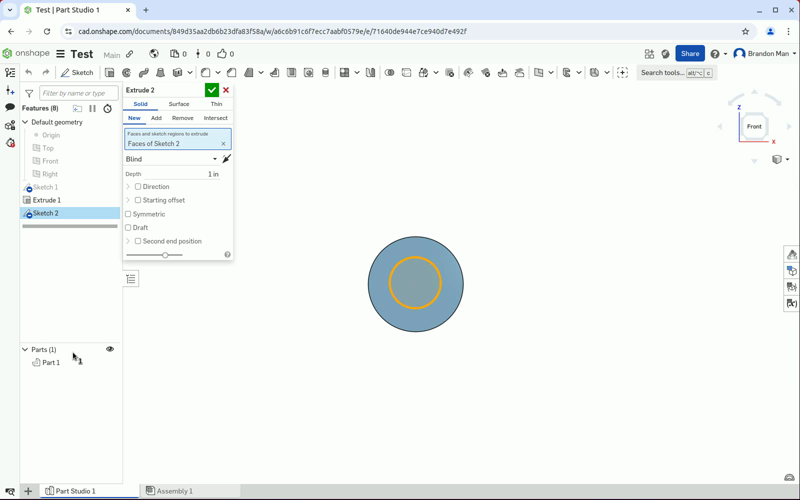
mouse_move(143, 106)
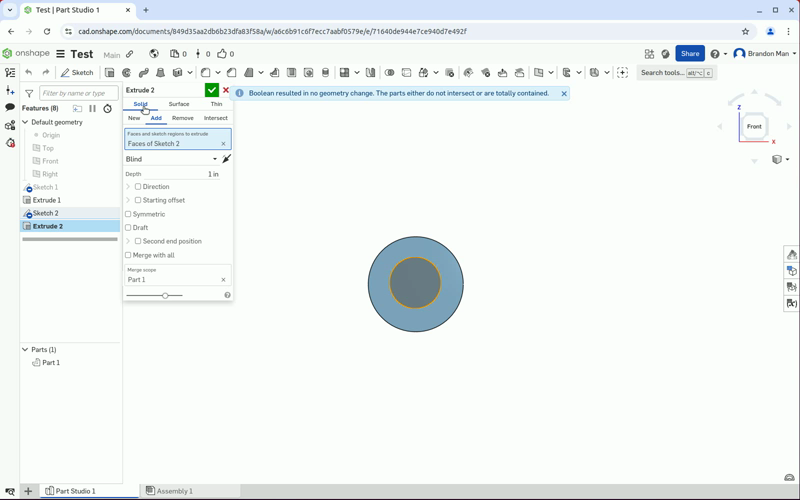
click(143, 106)
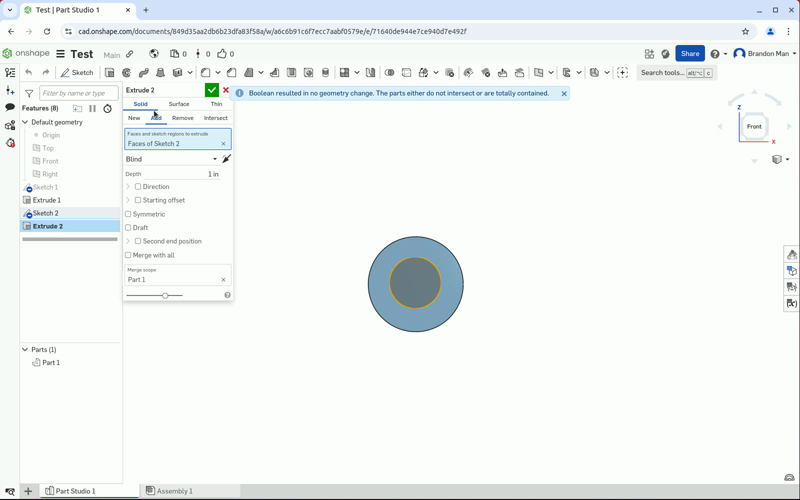
mouse_move(186, 120)
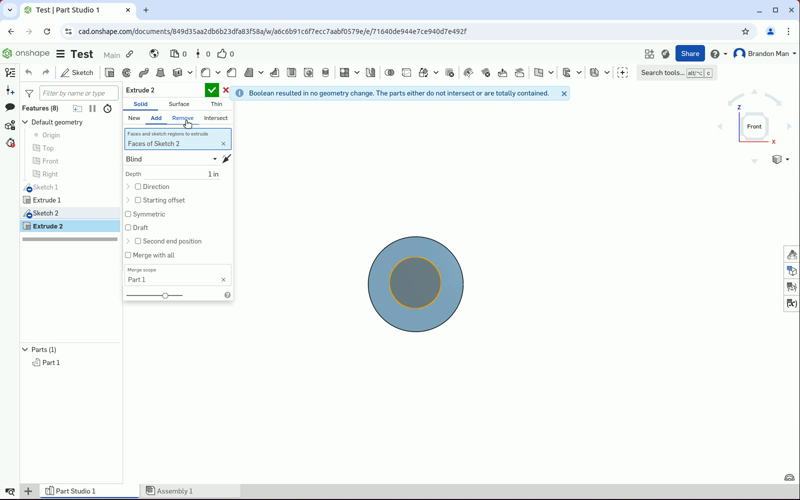
click(186, 120)
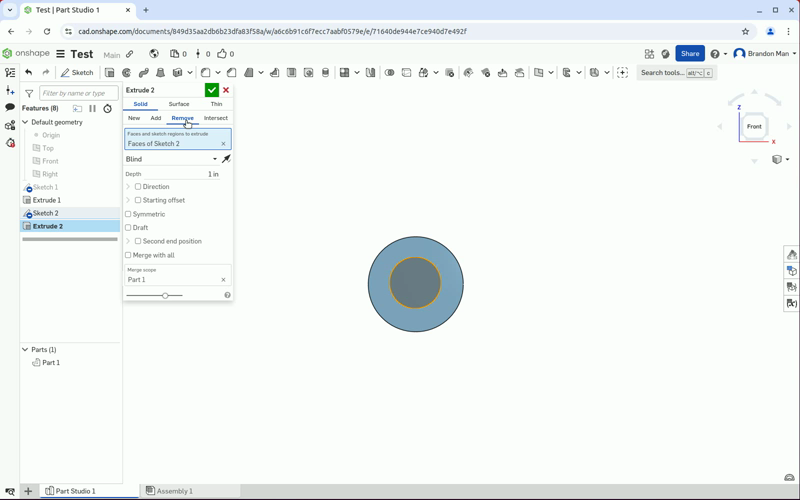
key(tab, 4)
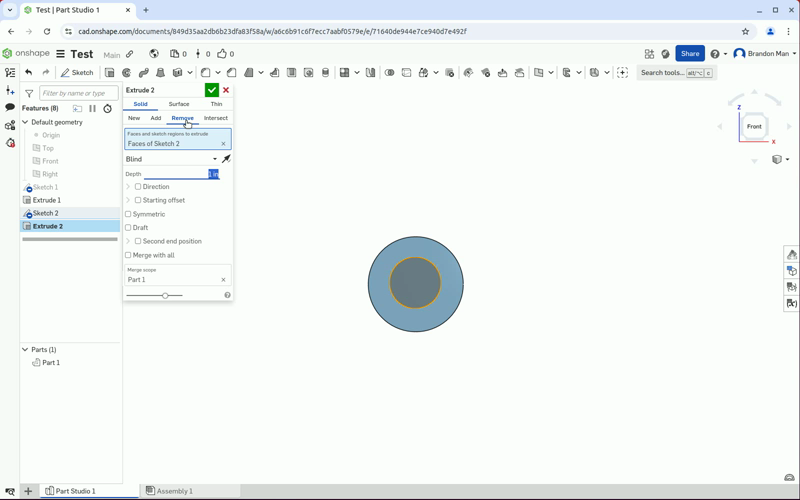
text(-4.574)
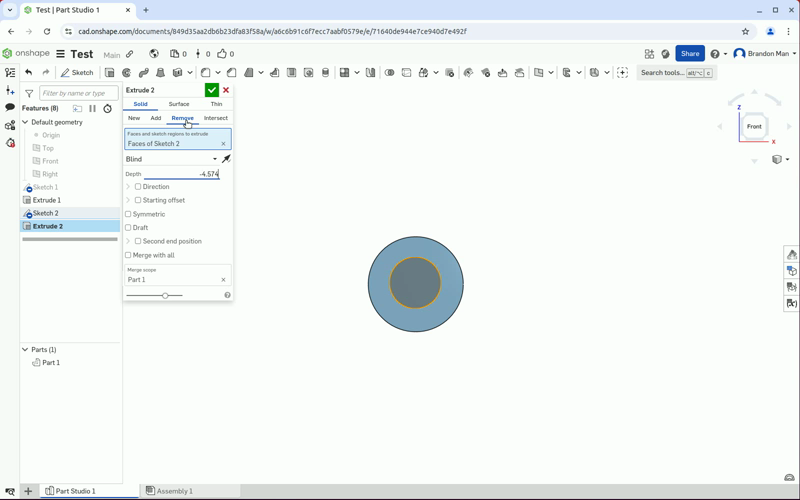
key(tab, 6)
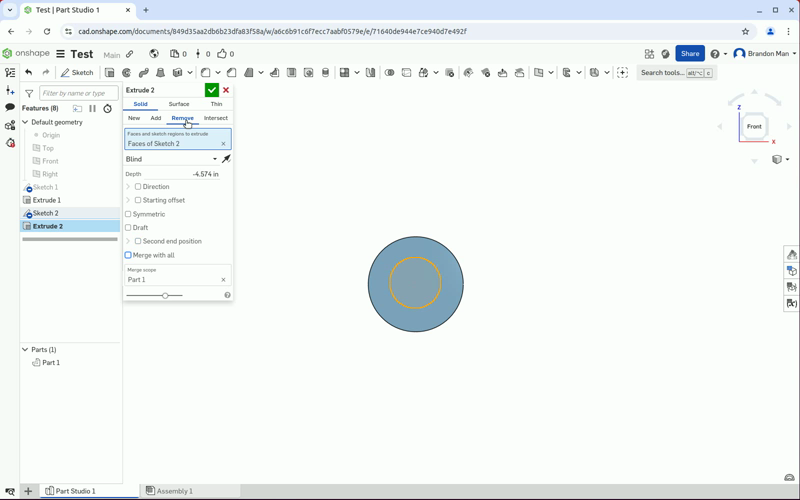
key(space)
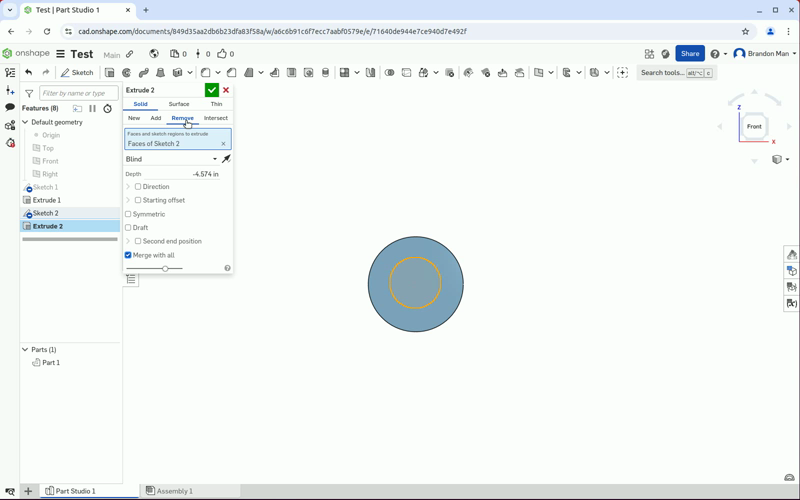
key(enter)
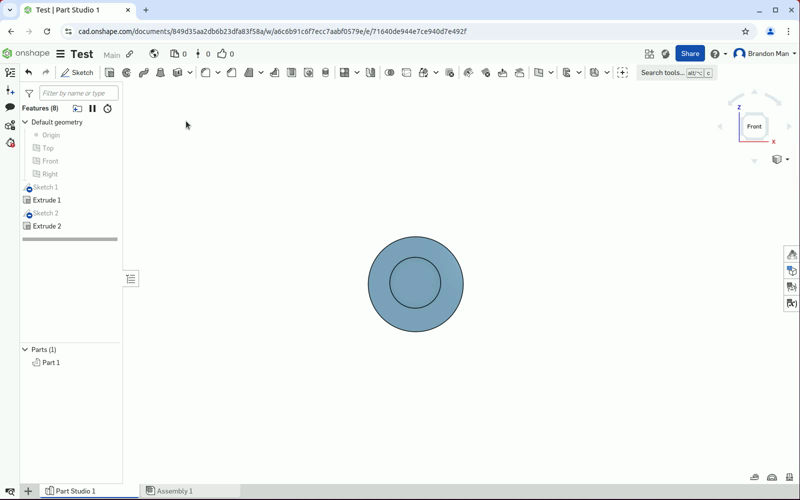
key(shift+h)
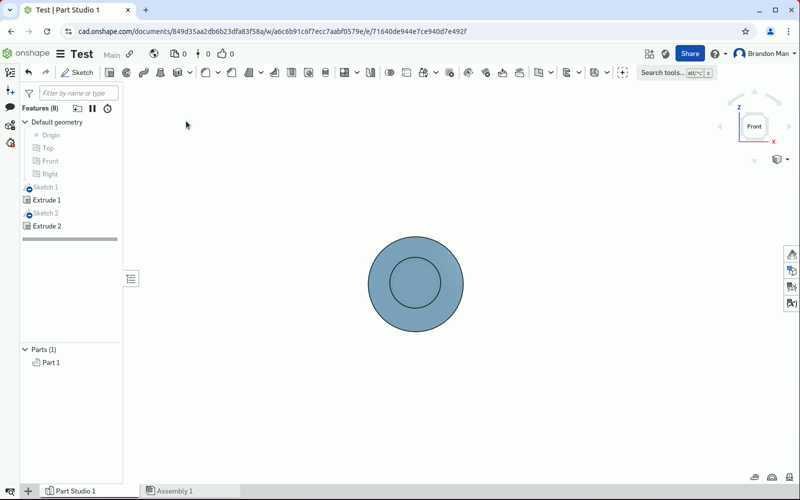
key(shift+h)
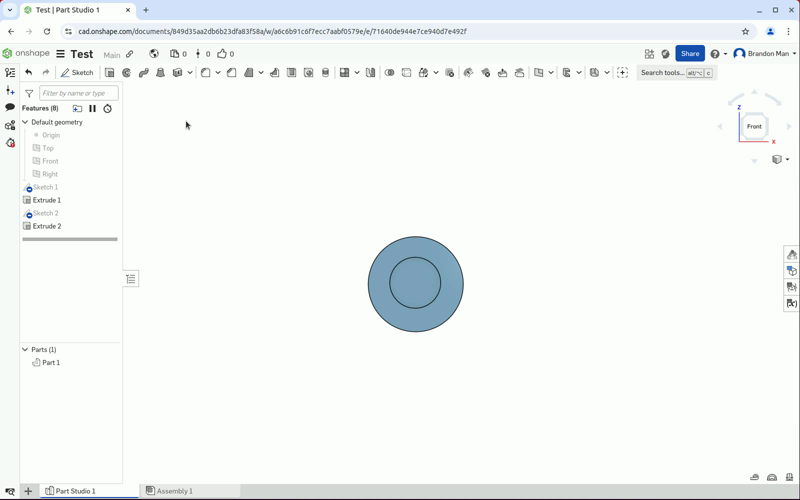
mouse_move(73, 189)
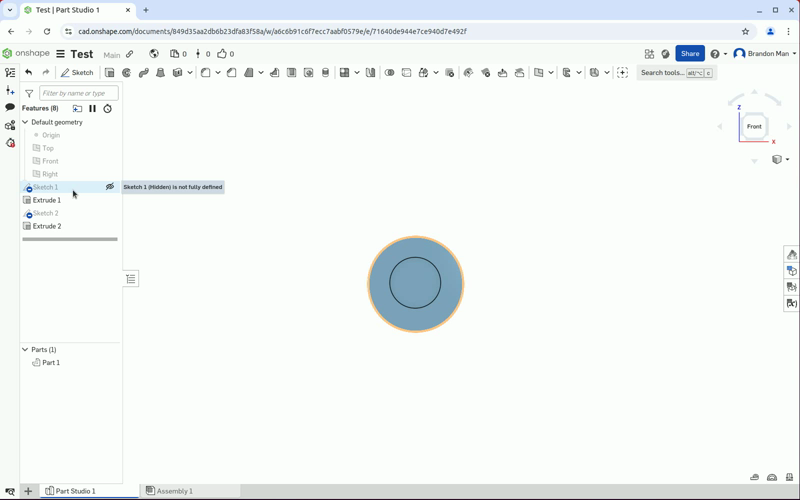
click(73, 189)
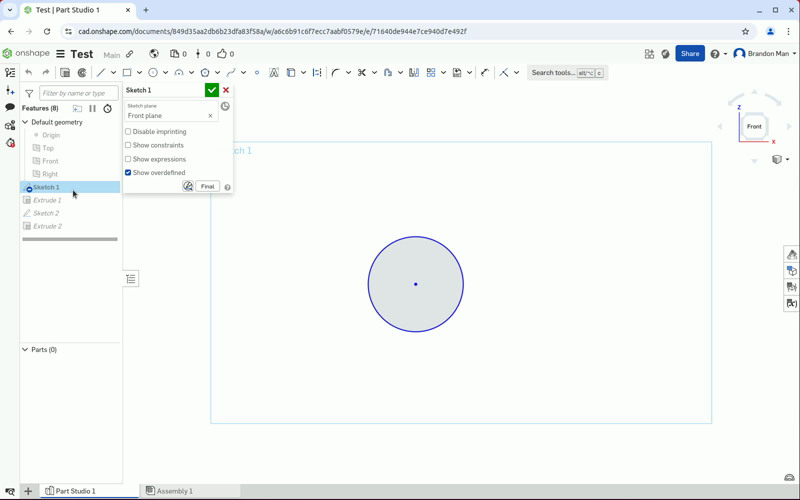
mouse_move(229, 92)
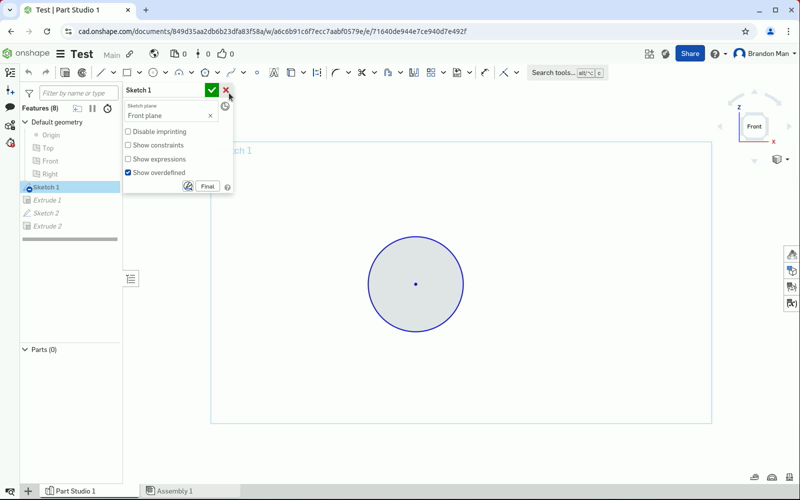
click(229, 92)
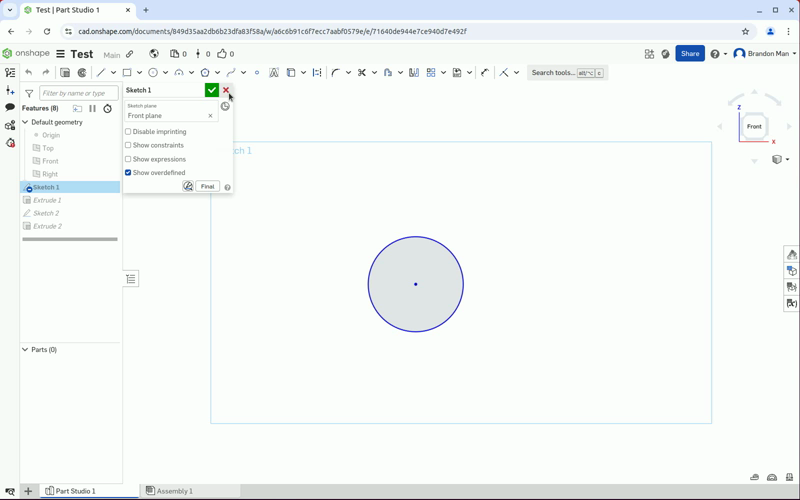
key(shift+s)
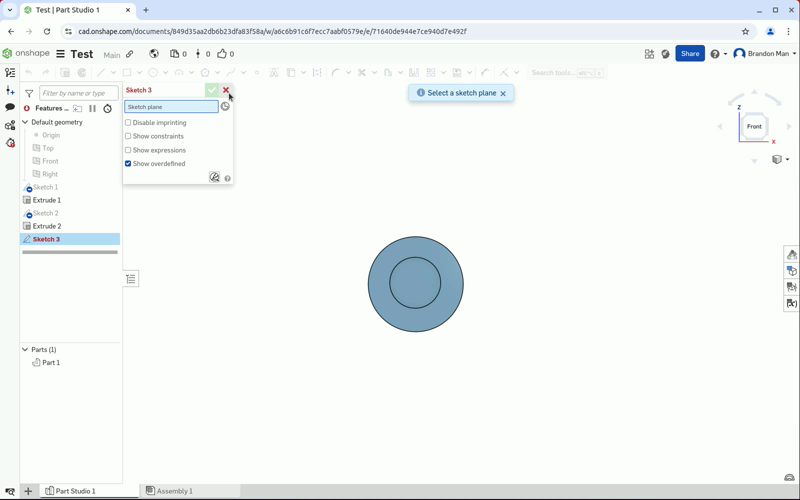
mouse_move(73, 163)
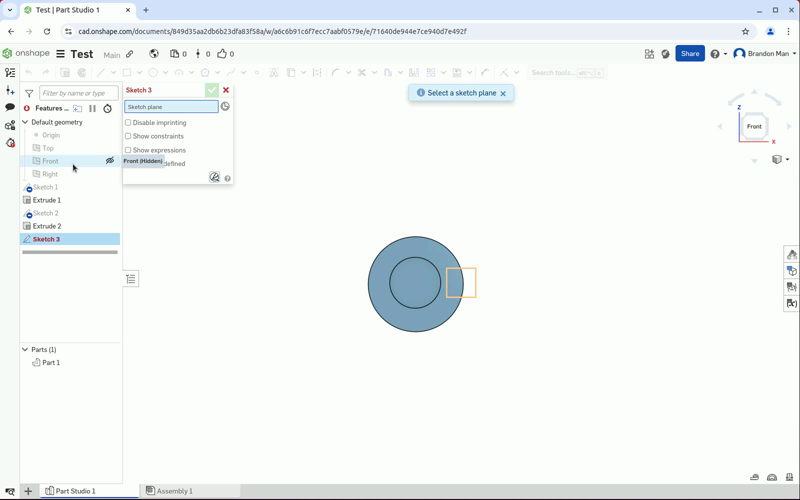
click(73, 163)
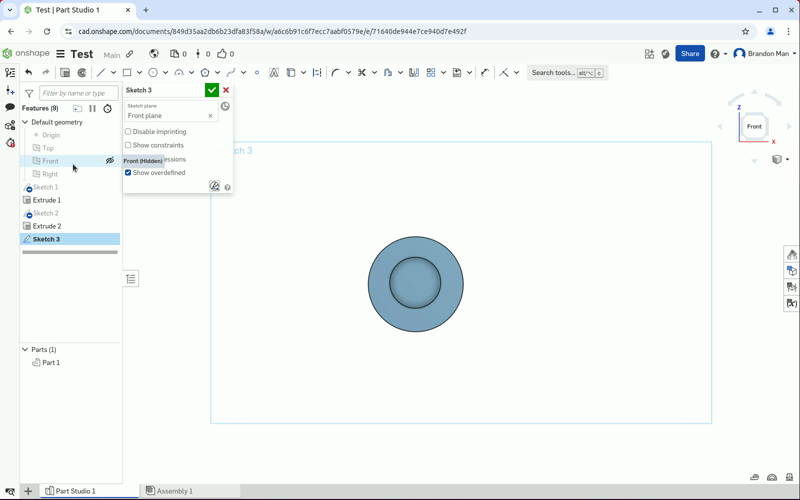
mouse_move(73, 352)
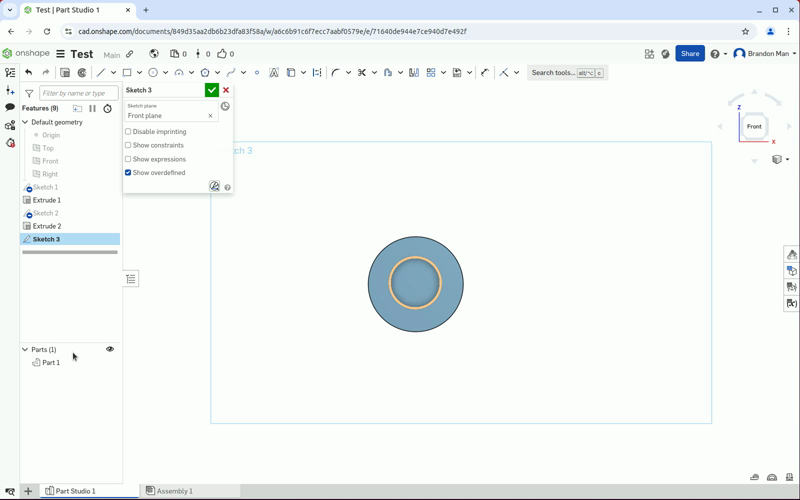
key(y)
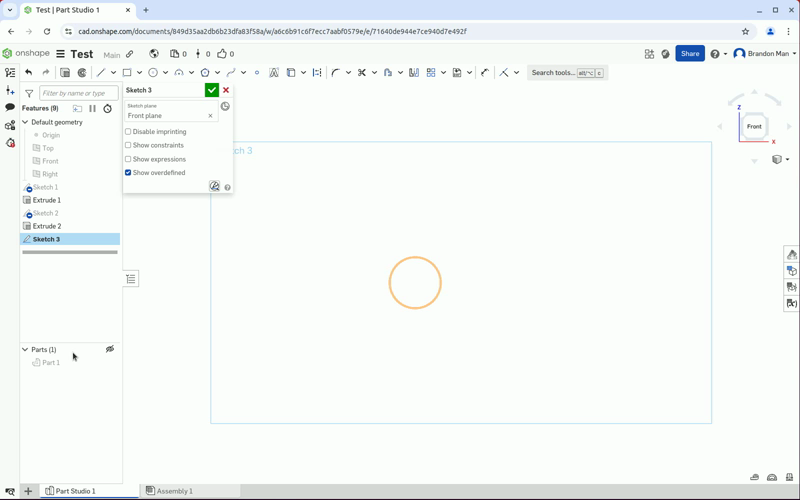
key(l)
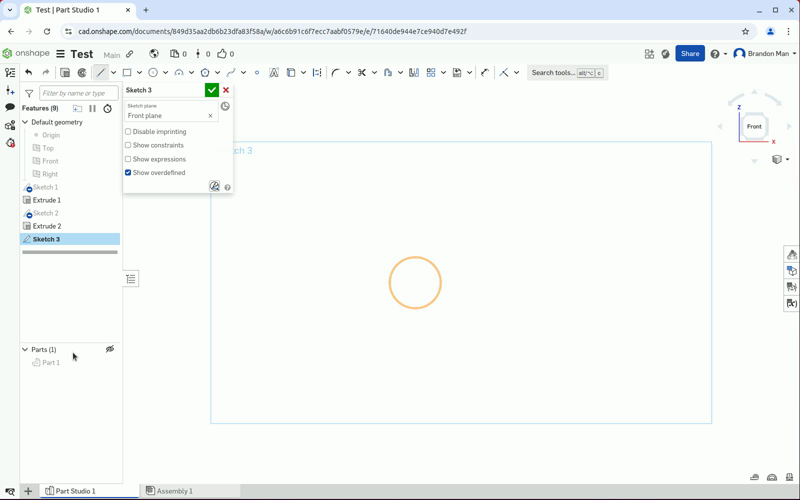
key_down(shift)
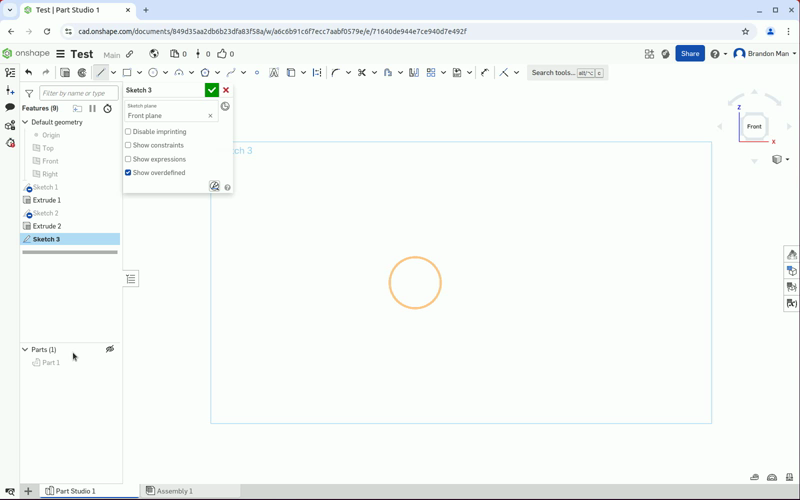
mouse_move(370, 297)
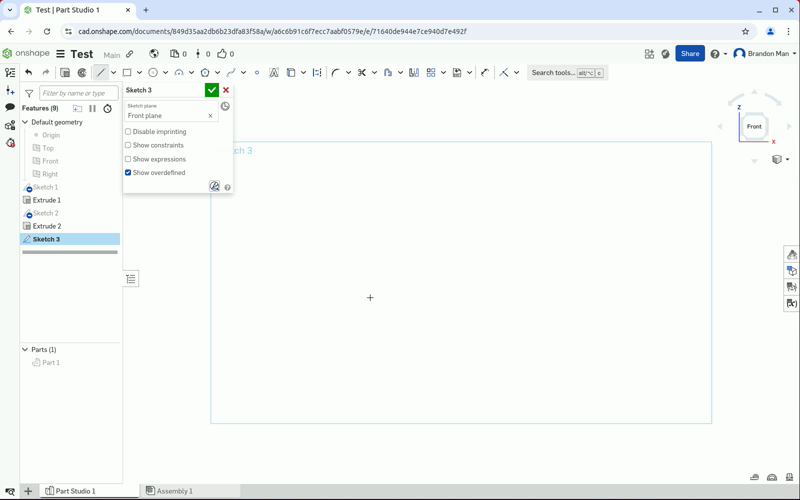
click(370, 297)
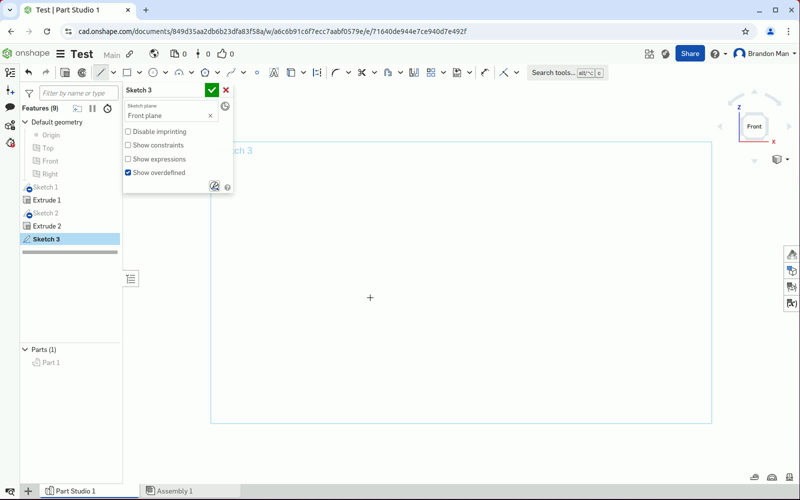
key_up(shift)
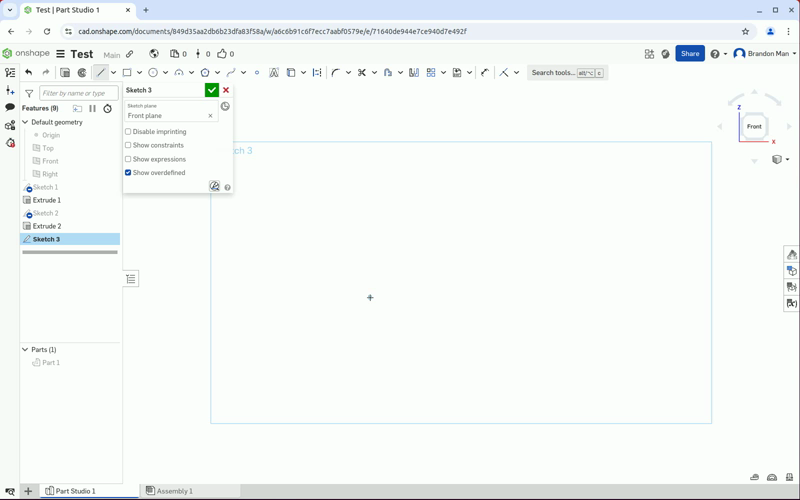
key_down(shift)
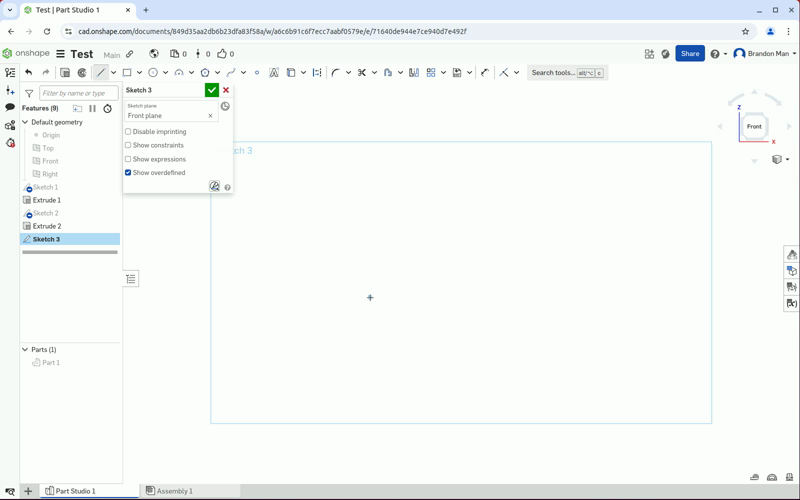
mouse_move(400, 297)
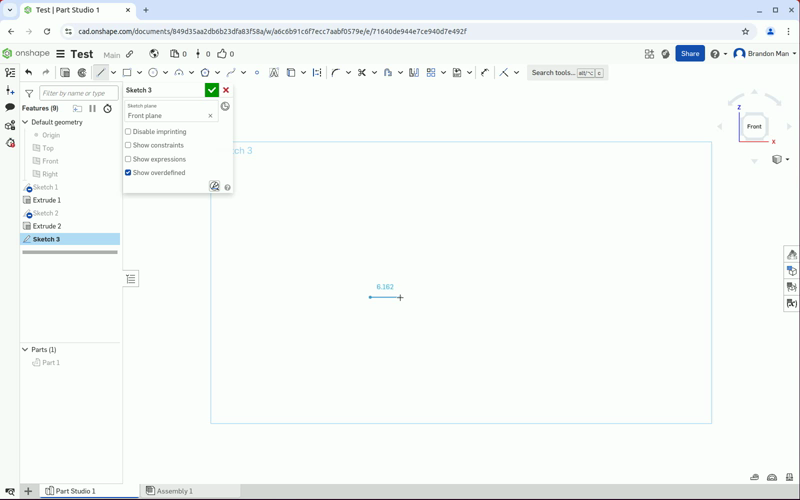
mouse_move(396, 297)
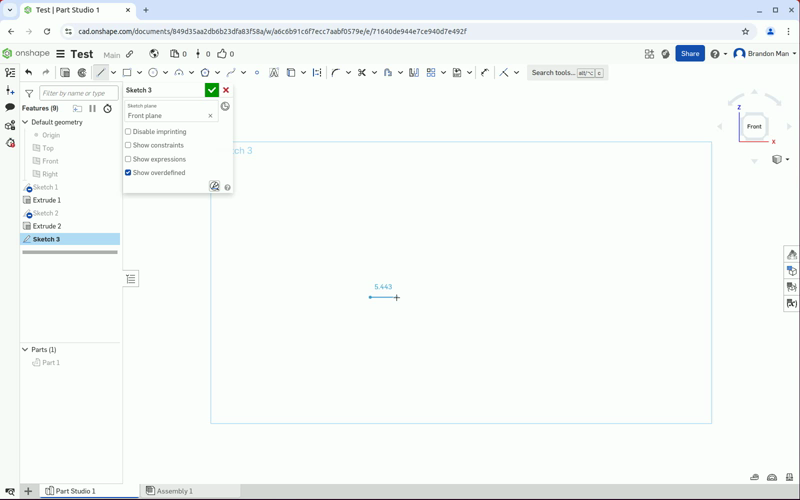
click(396, 297)
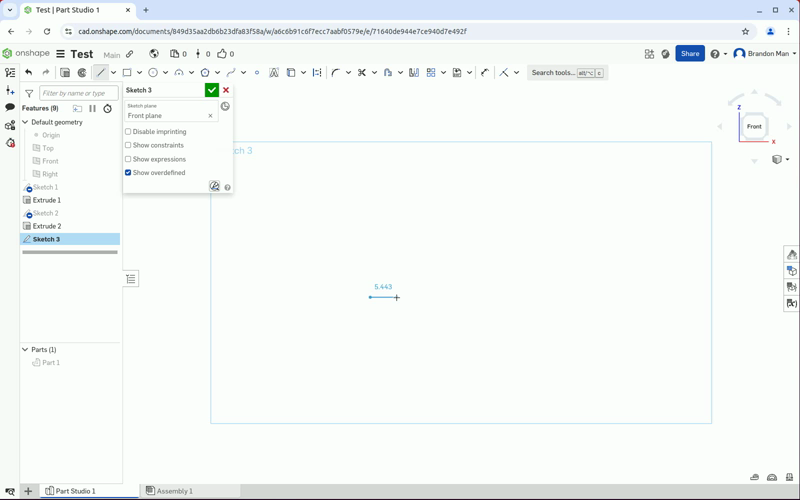
key_up(shift)
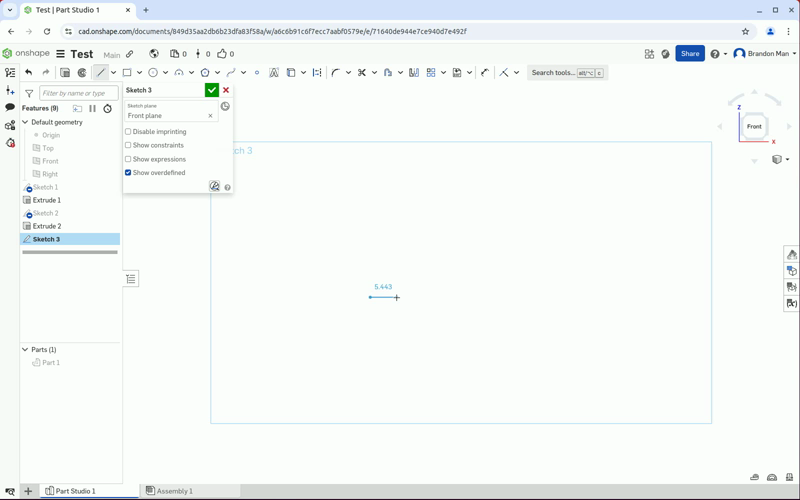
key(esc)
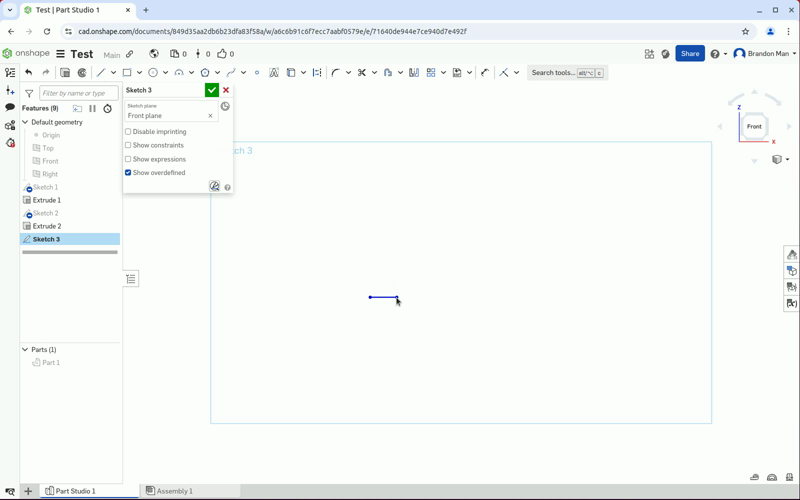
key(a)
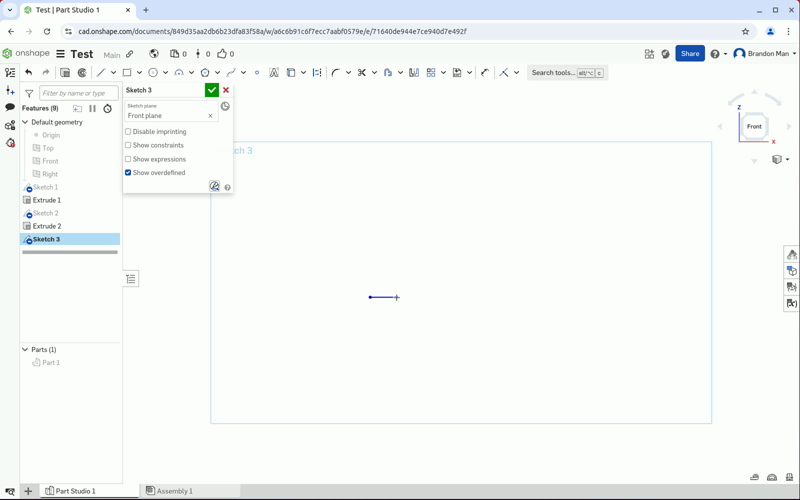
mouse_move(396, 297)
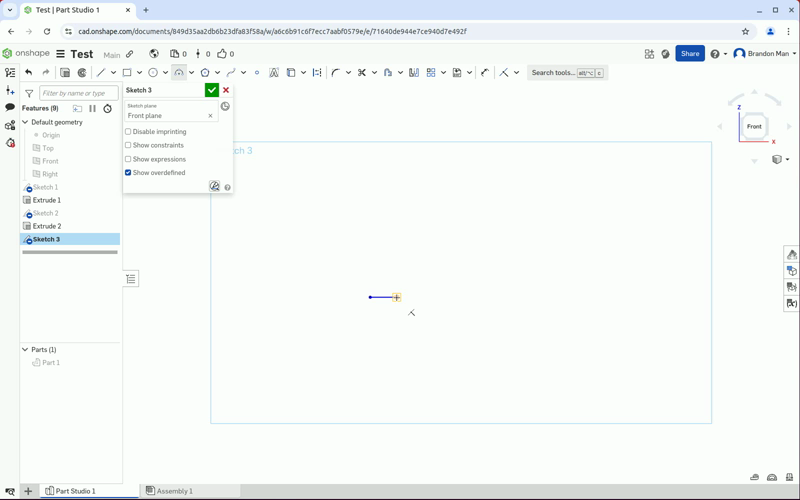
click(396, 297)
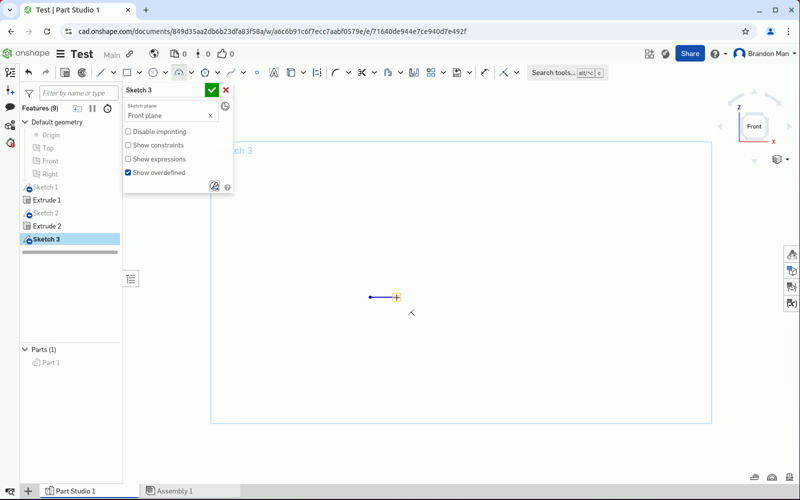
key_down(shift)
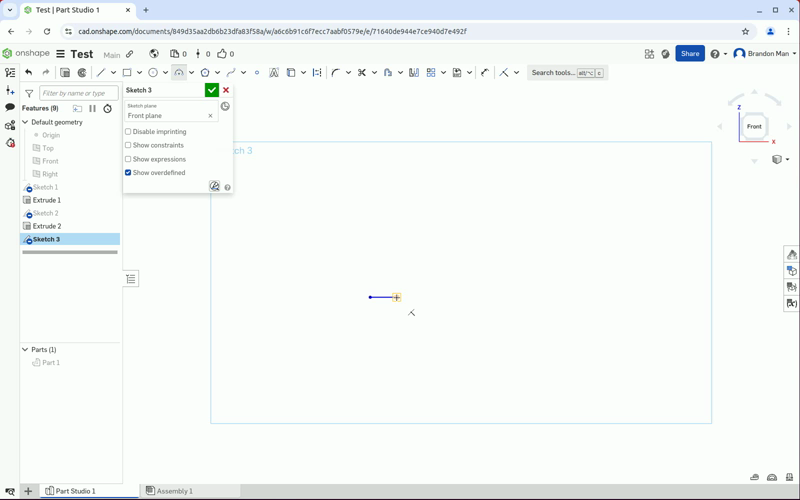
mouse_move(396, 269)
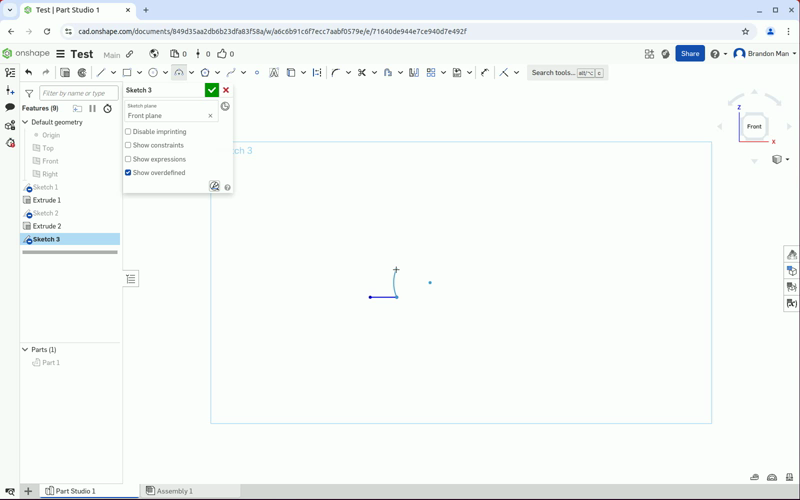
click(396, 269)
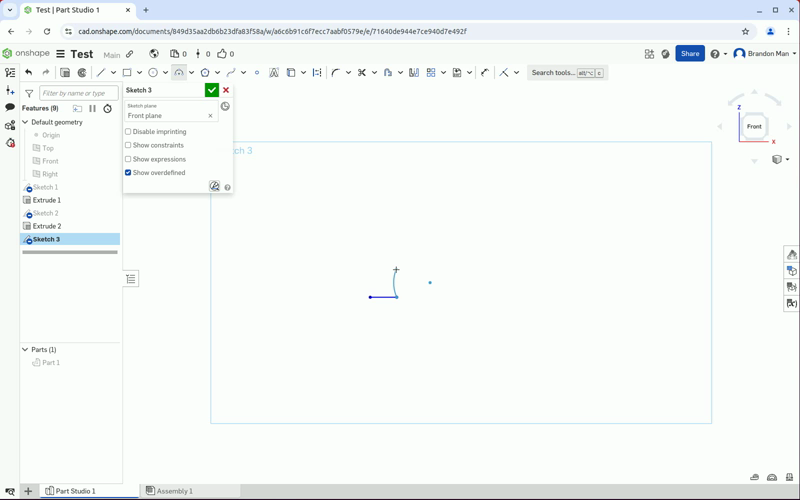
mouse_move(392, 283)
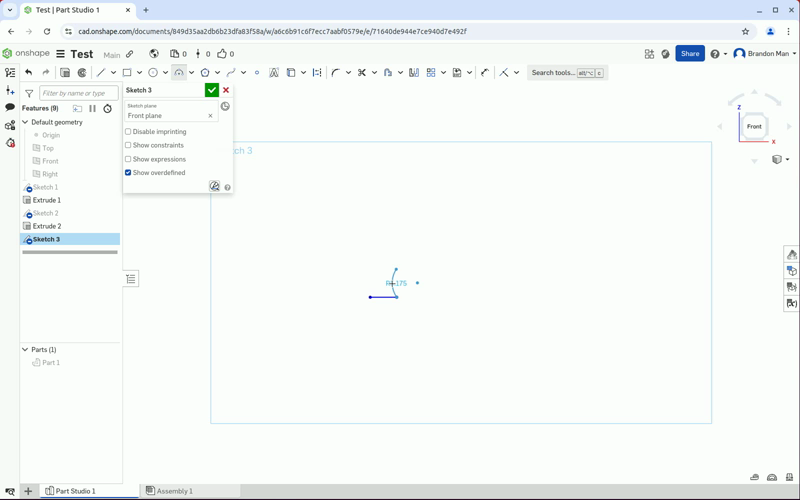
click(392, 283)
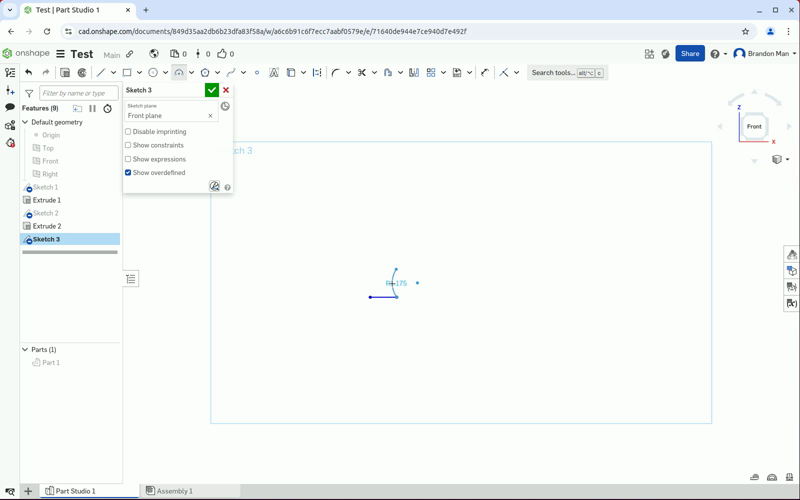
key_up(shift)
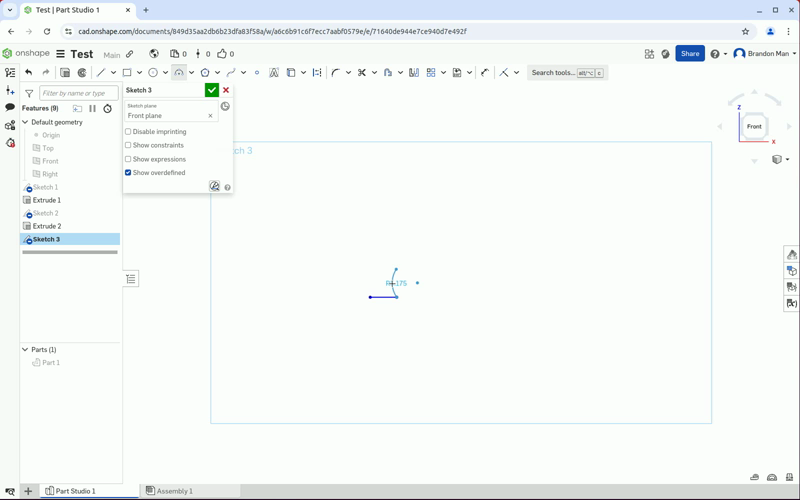
key(esc)
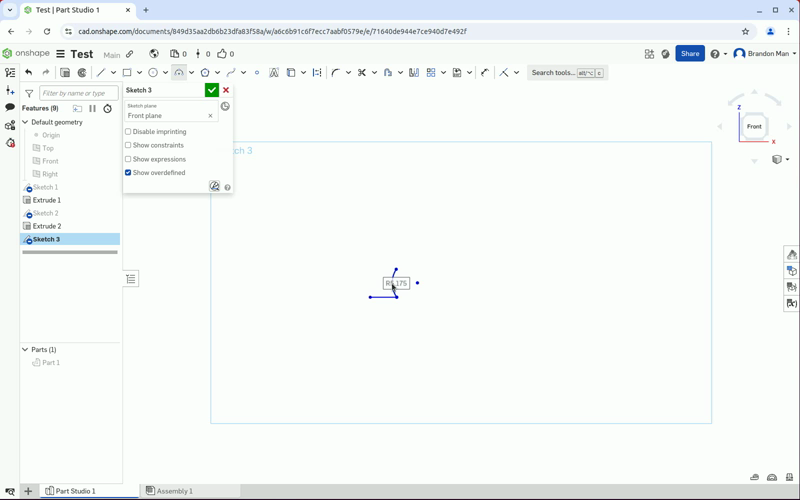
key(l)
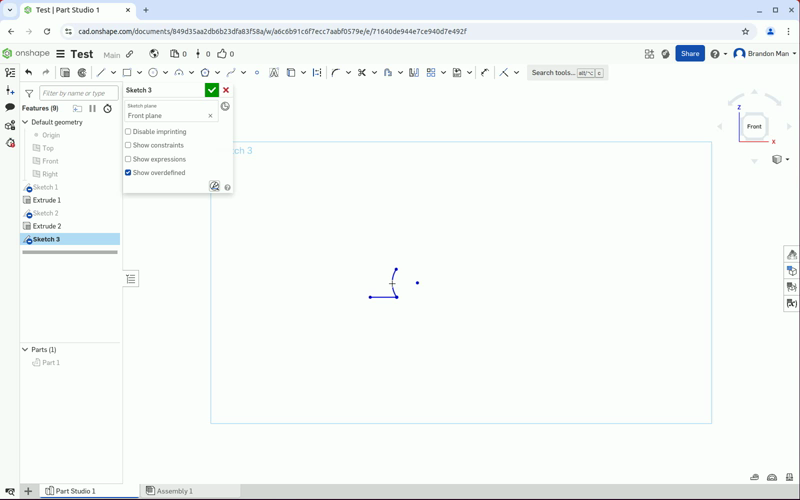
mouse_move(396, 269)
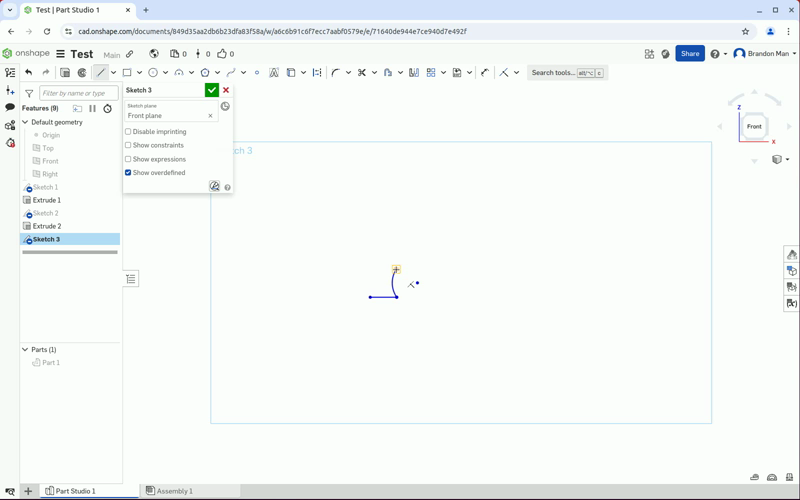
click(396, 269)
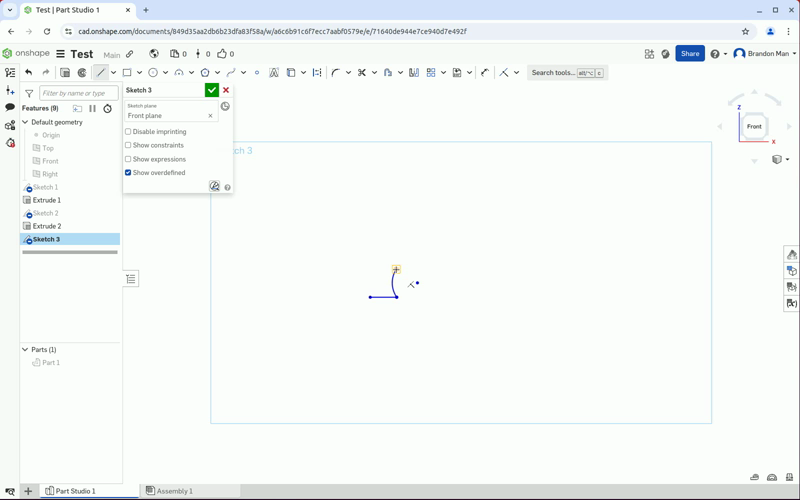
key_down(shift)
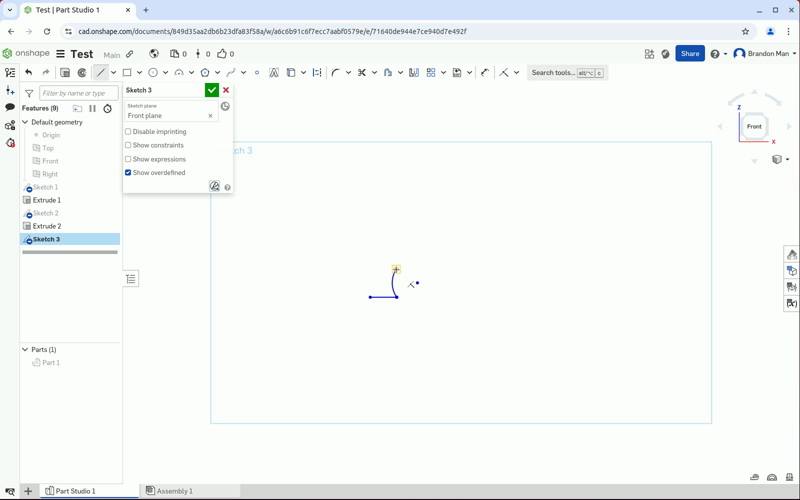
mouse_move(426, 269)
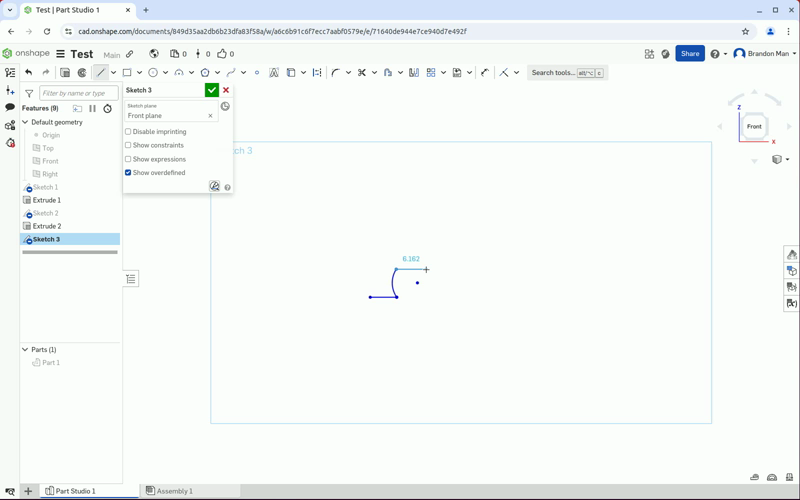
mouse_move(371, 269)
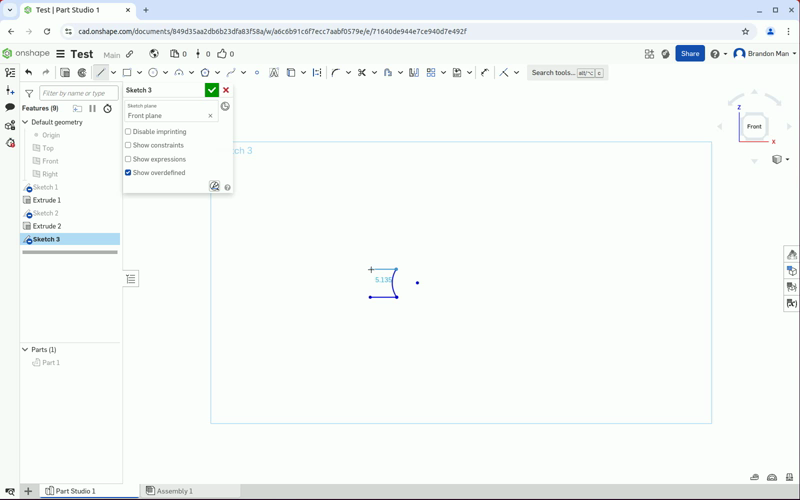
click(371, 269)
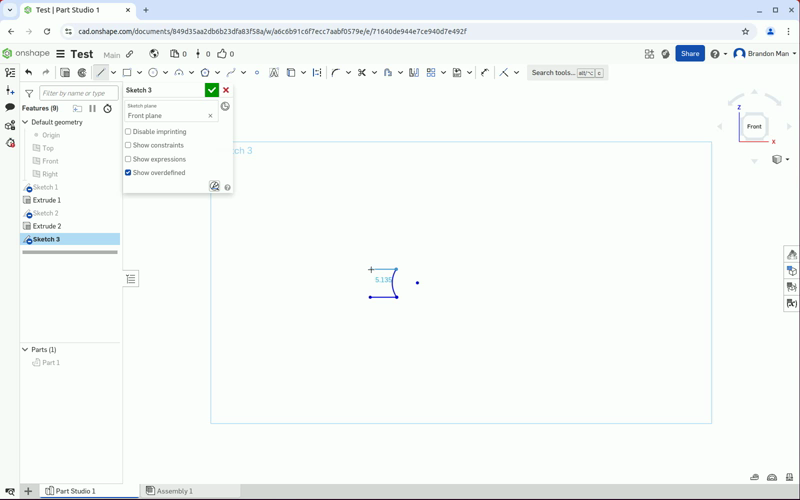
key_up(shift)
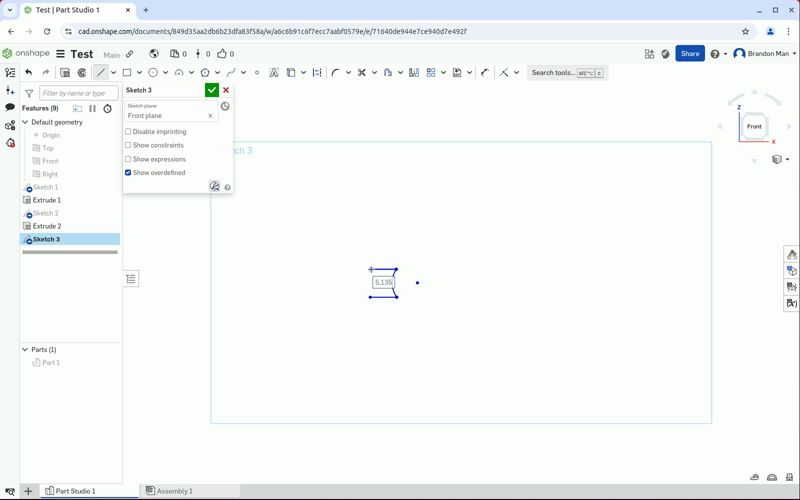
key(esc)
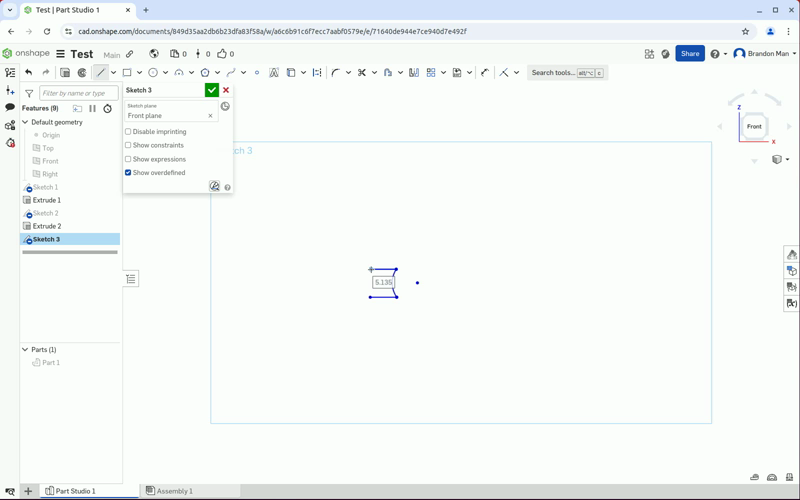
key(a)
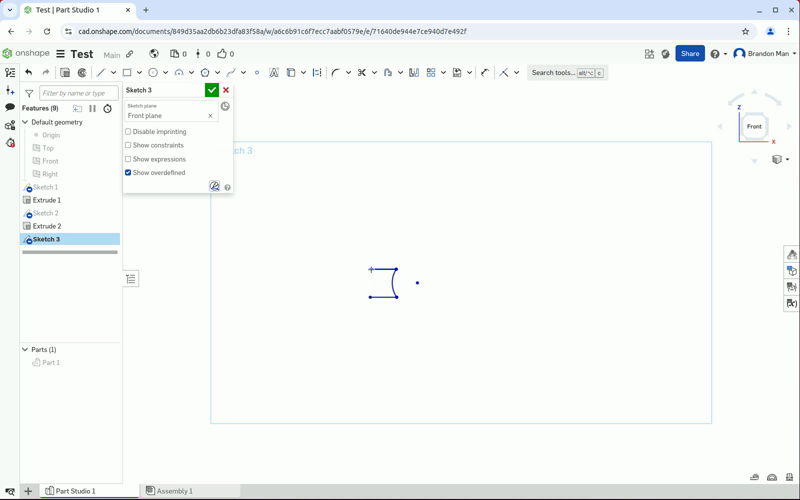
mouse_move(371, 269)
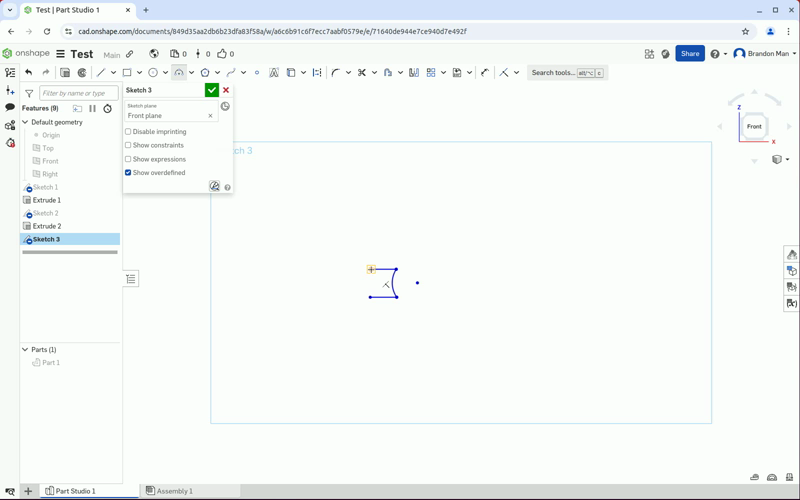
click(371, 269)
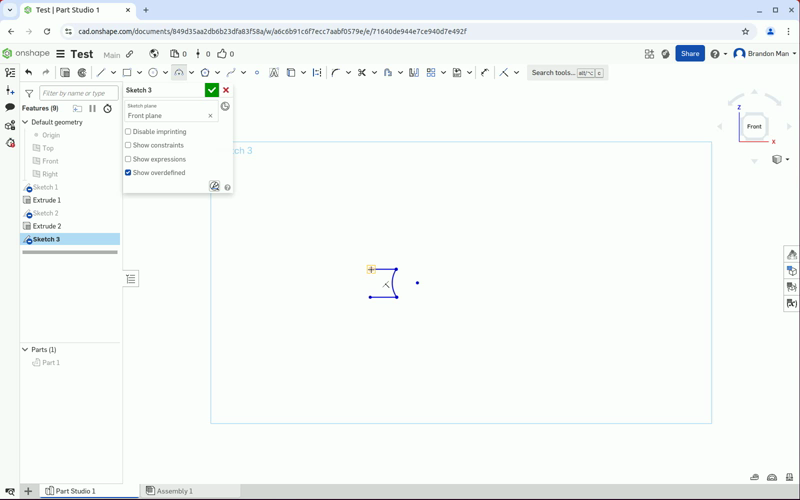
mouse_move(370, 297)
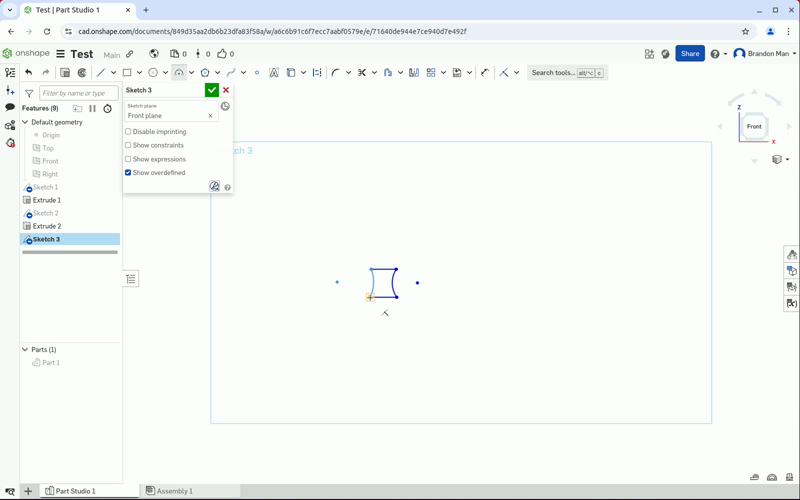
click(370, 297)
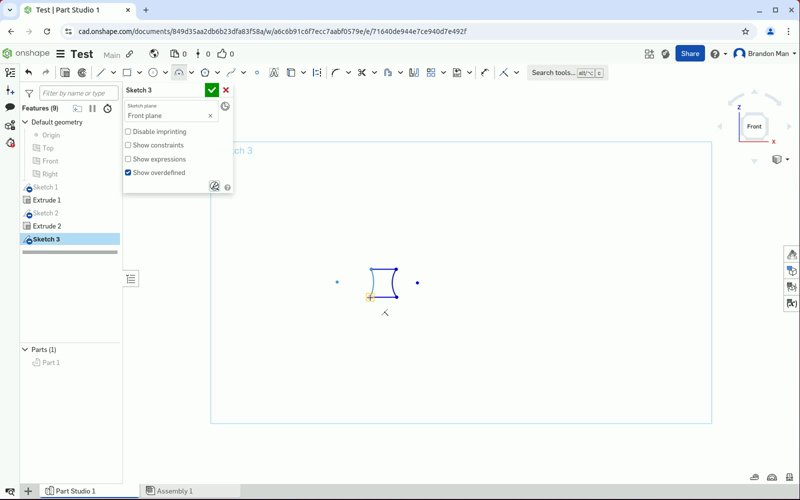
key_down(shift)
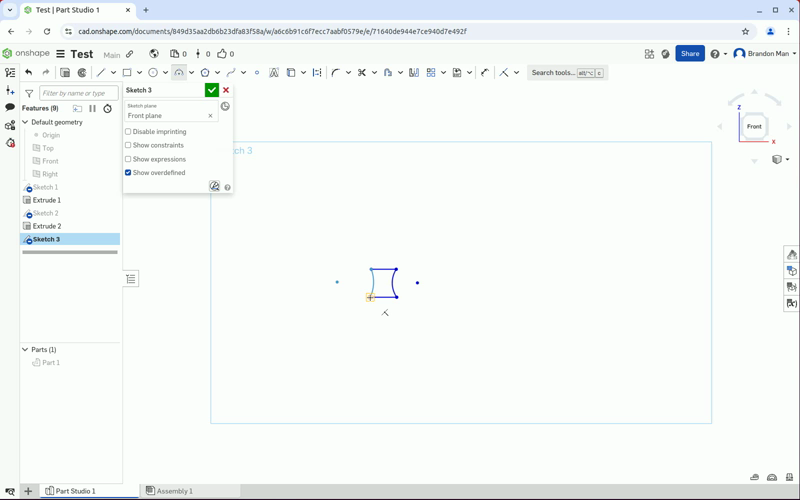
mouse_move(368, 282)
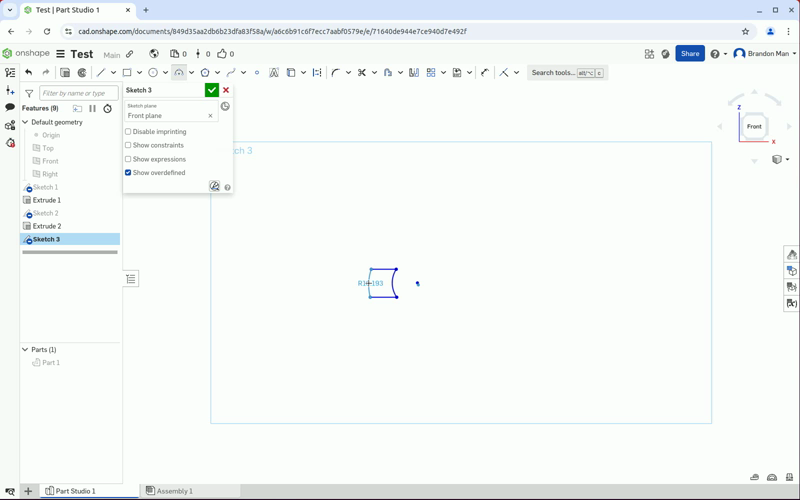
click(368, 282)
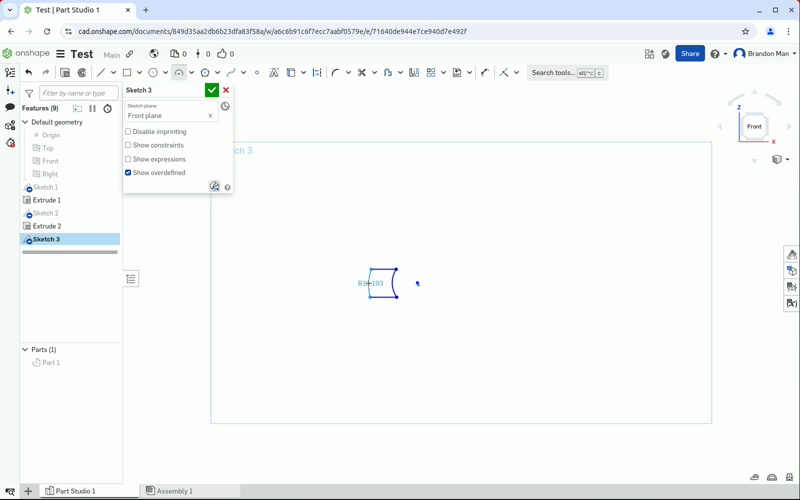
key_up(shift)
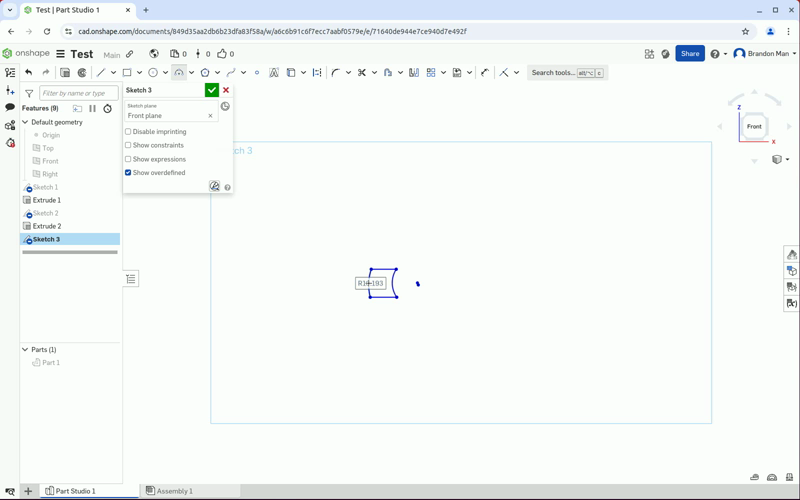
key(esc)
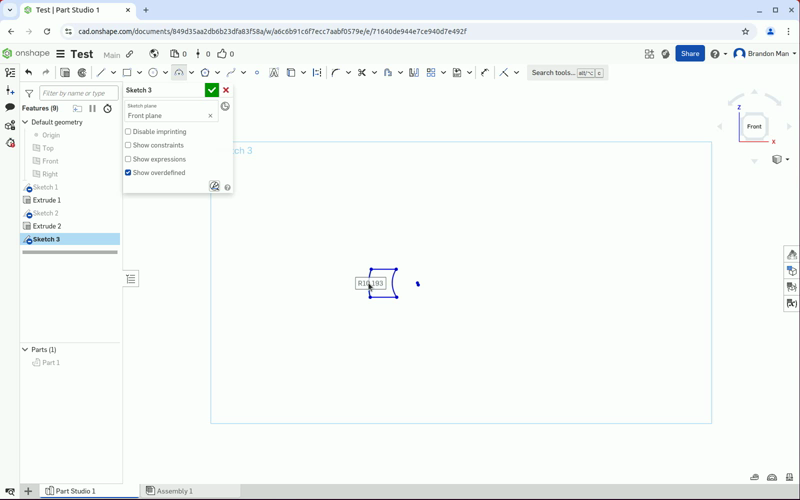
mouse_move(369, 285)
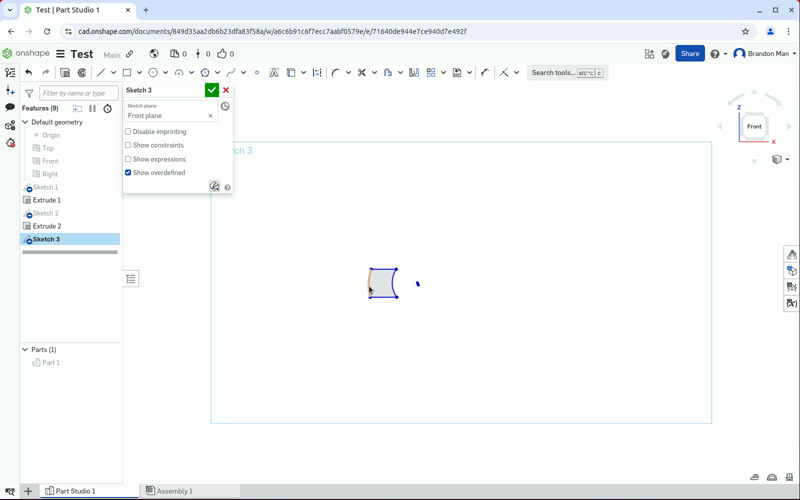
scroll(6)
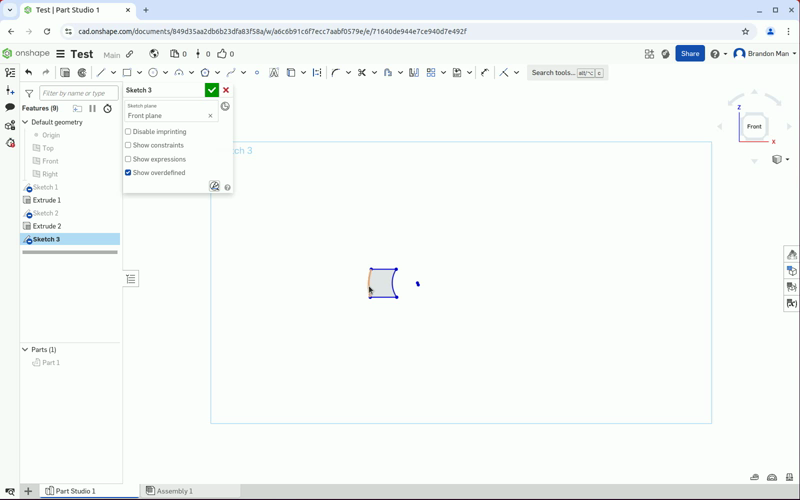
scroll(6)
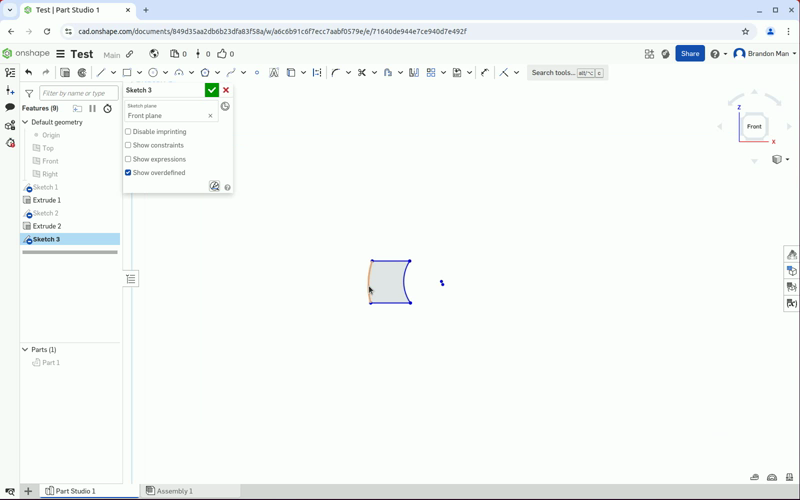
scroll(6)
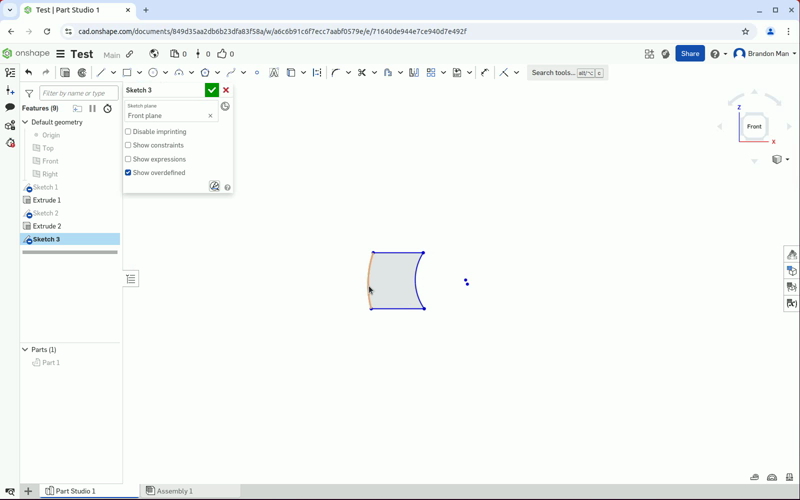
scroll(6)
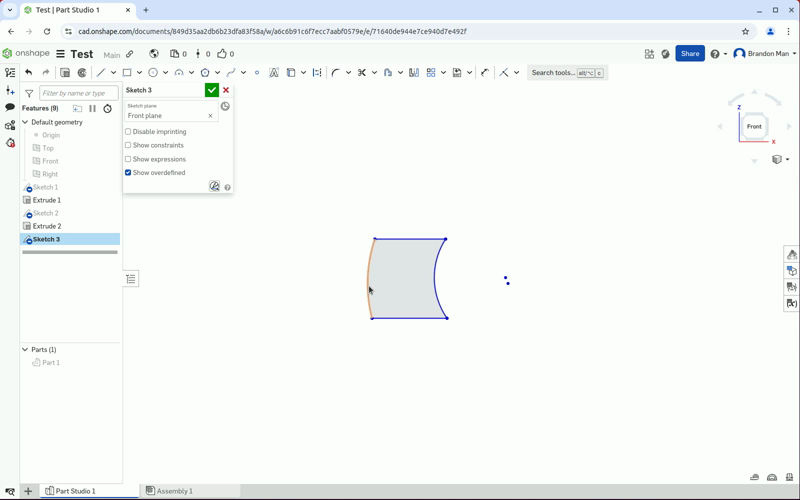
scroll(6)
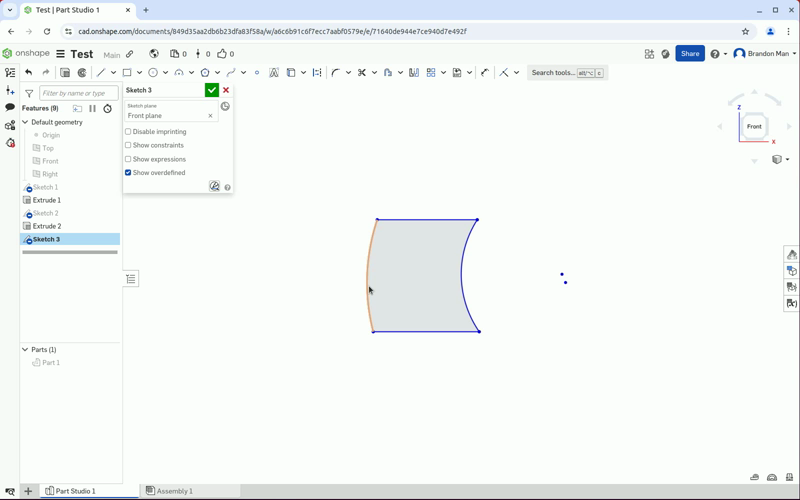
scroll(6)
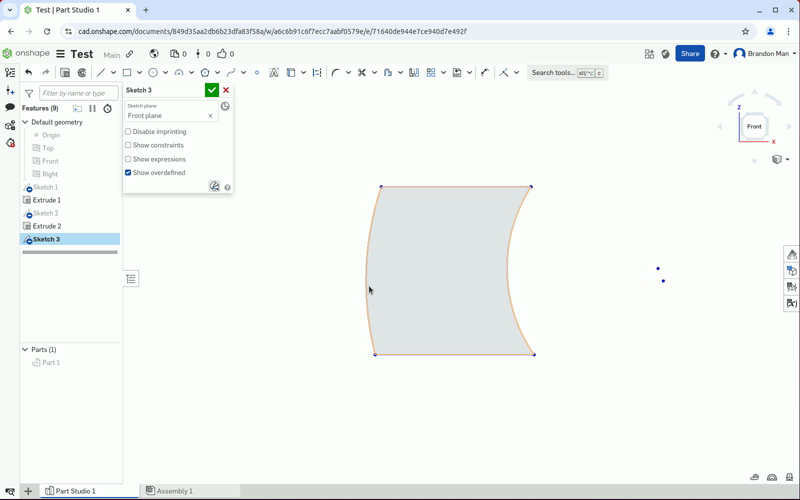
scroll(6)
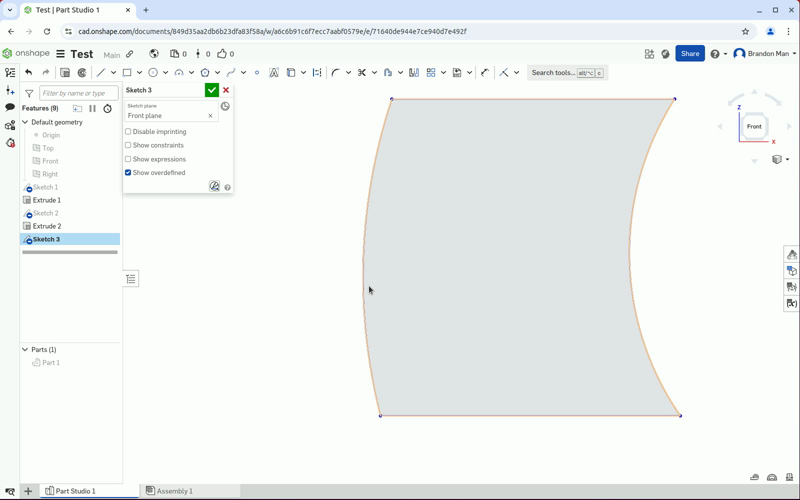
click(369, 285)
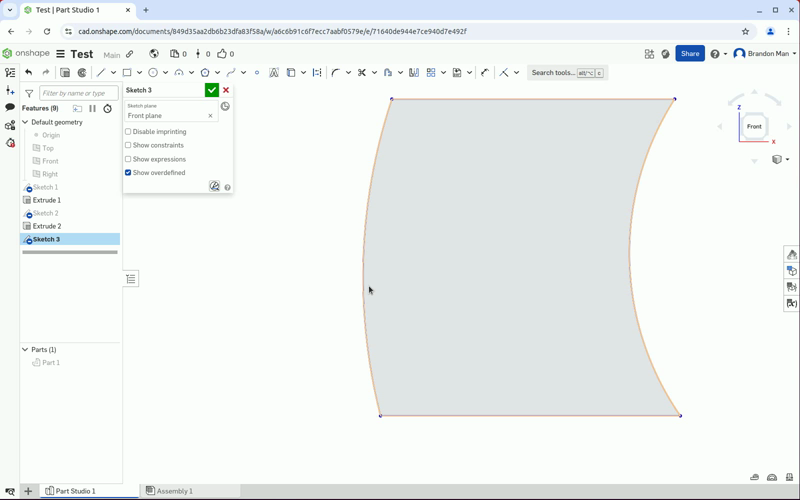
scroll(-6)
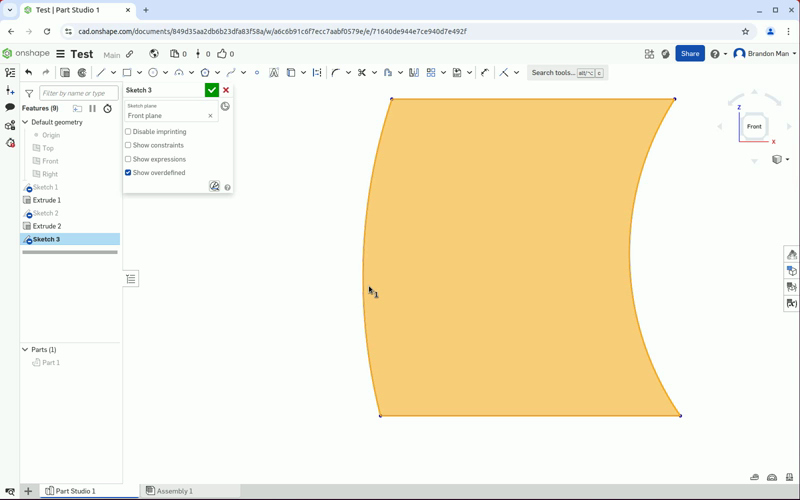
scroll(-6)
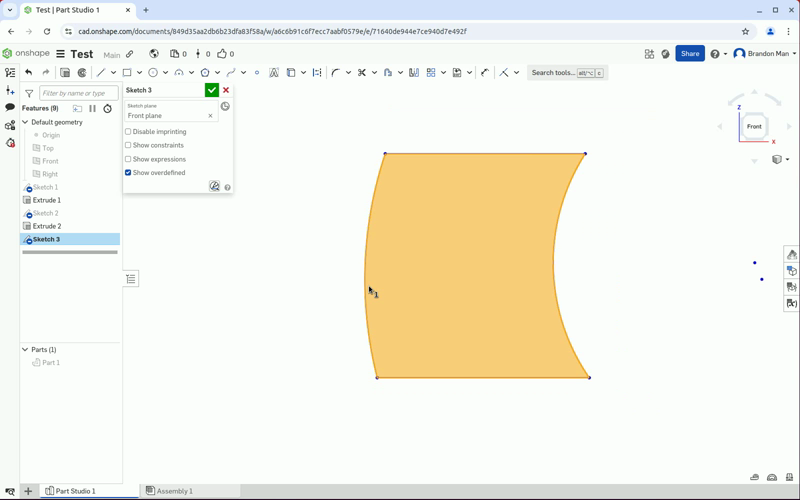
scroll(-6)
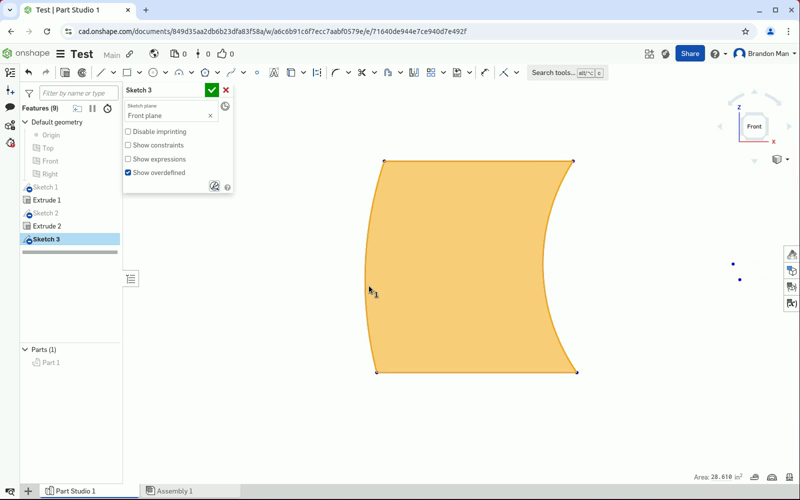
scroll(-6)
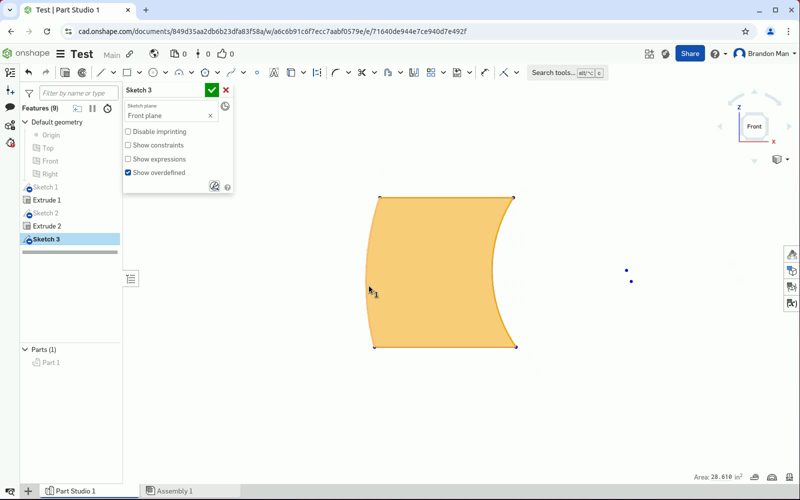
scroll(-6)
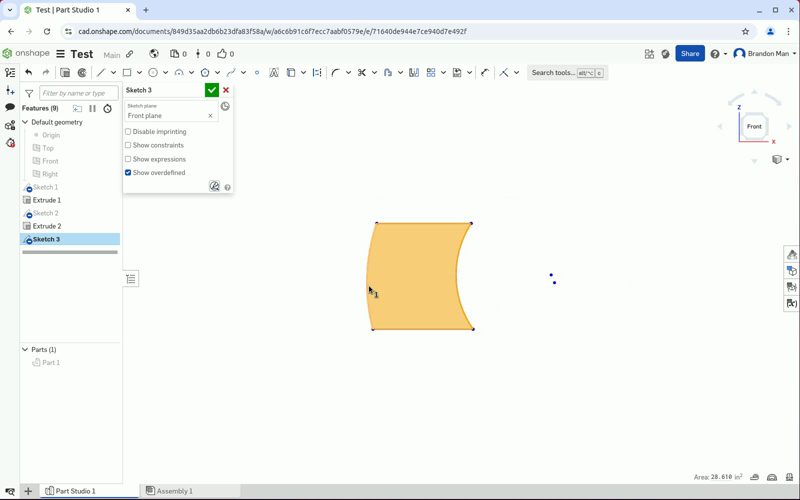
scroll(-6)
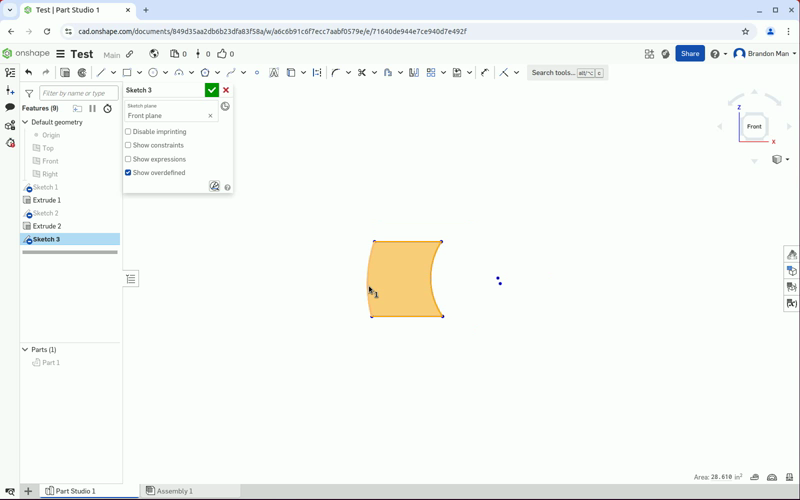
scroll(-6)
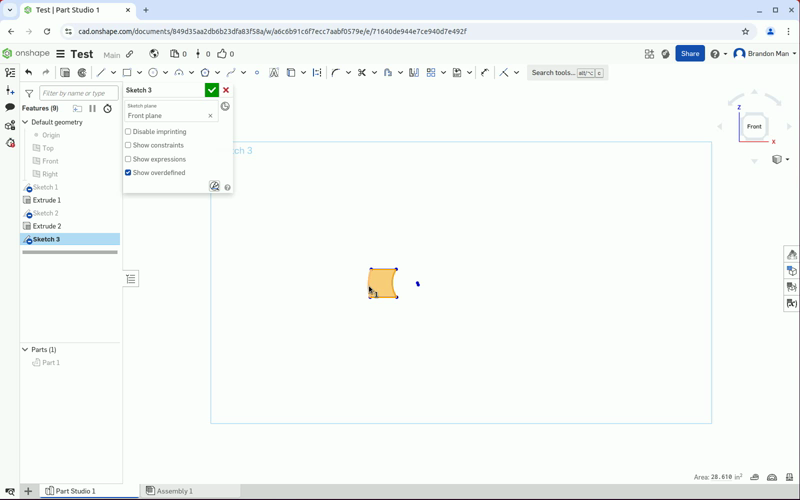
mouse_move(73, 352)
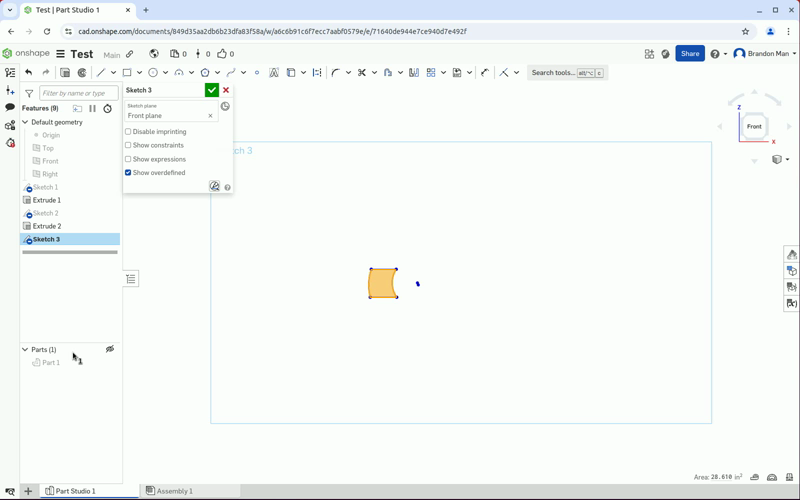
key(shift+y)
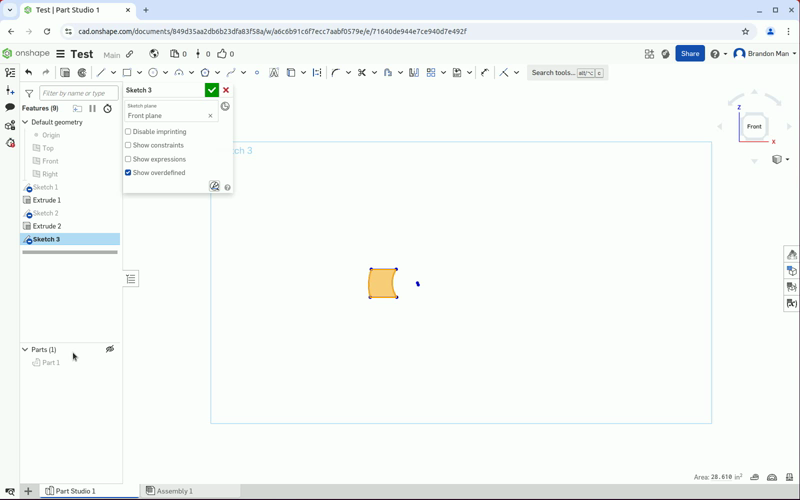
key(shift+e)
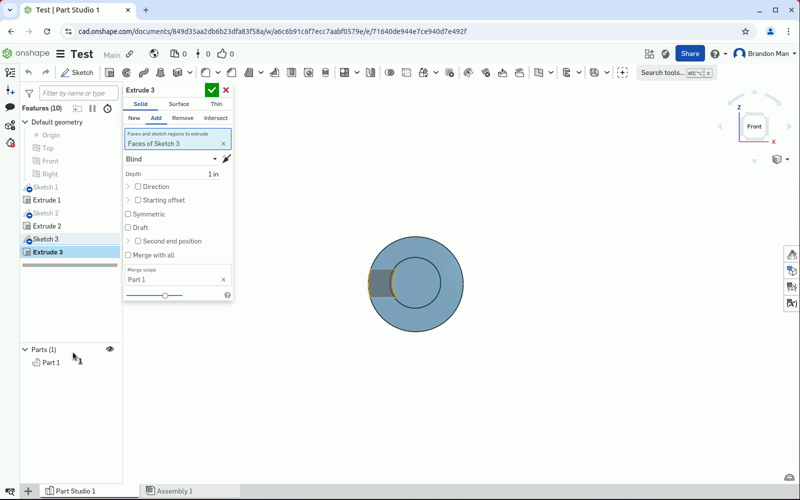
mouse_move(143, 106)
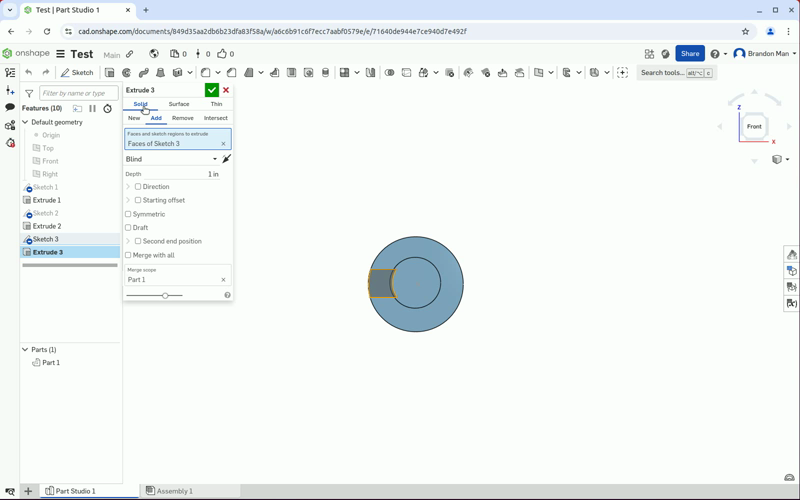
click(143, 106)
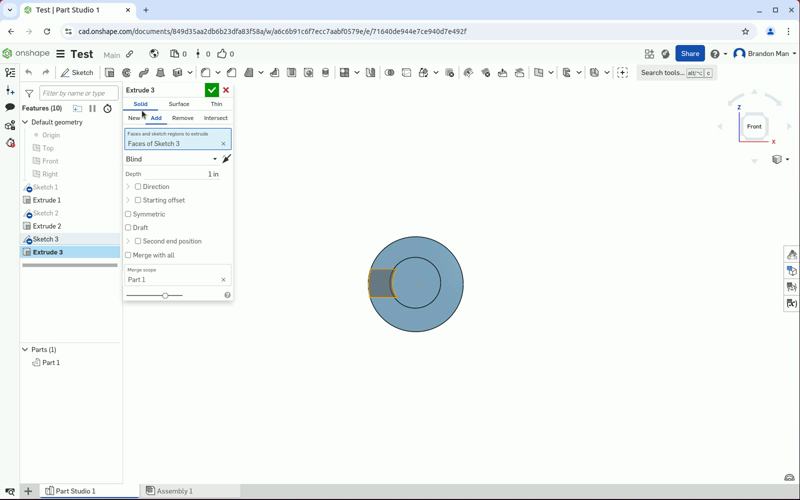
mouse_move(137, 120)
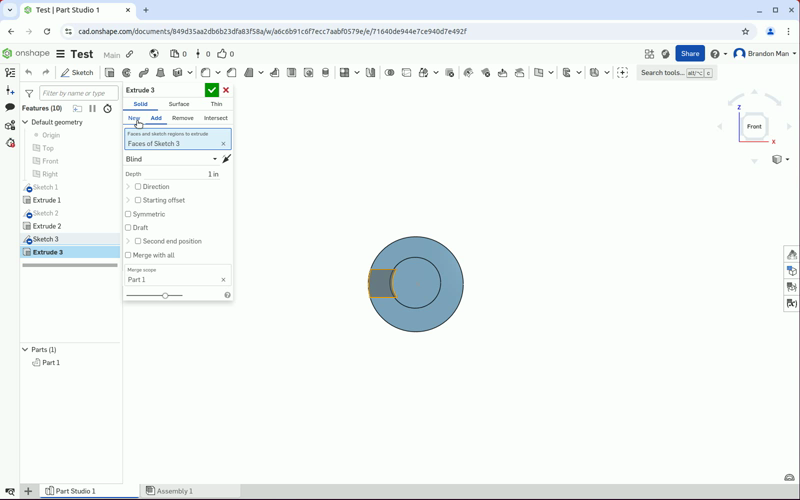
click(137, 120)
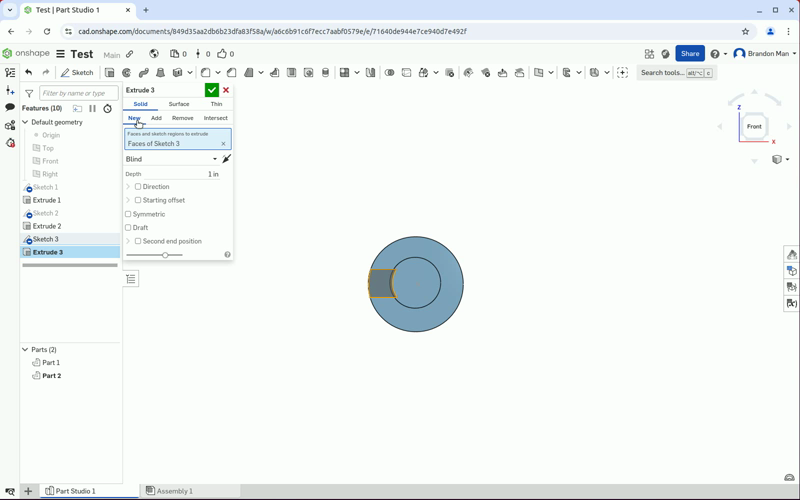
key(tab, 4)
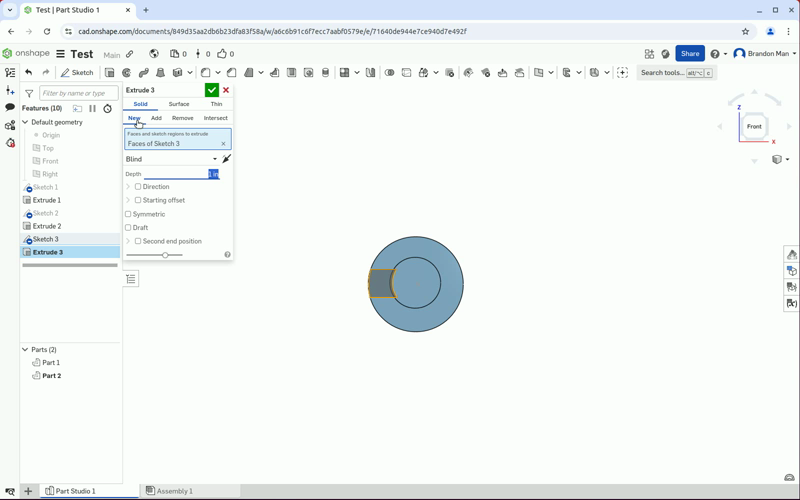
text(3.611)
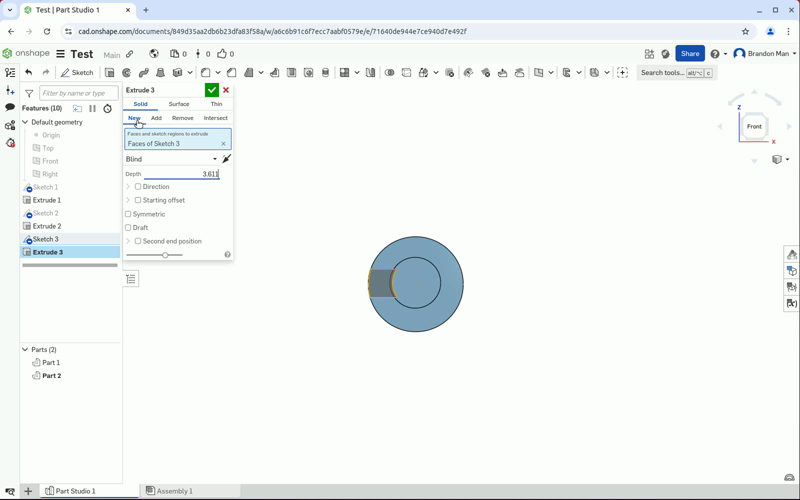
key(enter)
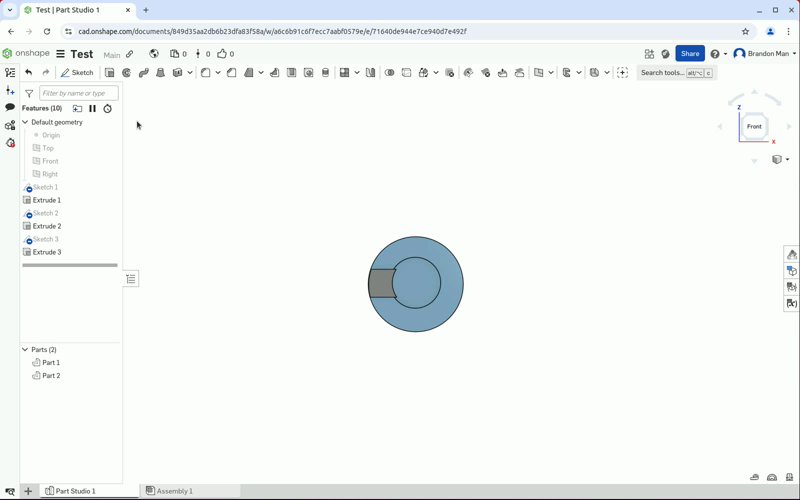
key(shift+h)
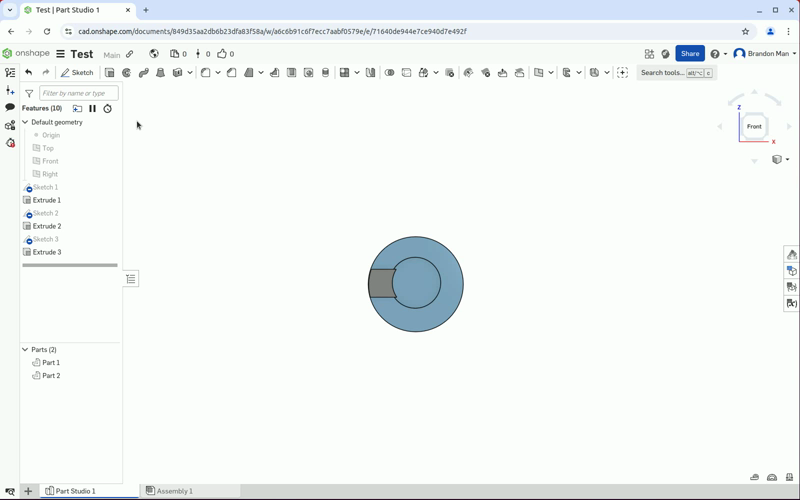
key(shift+h)
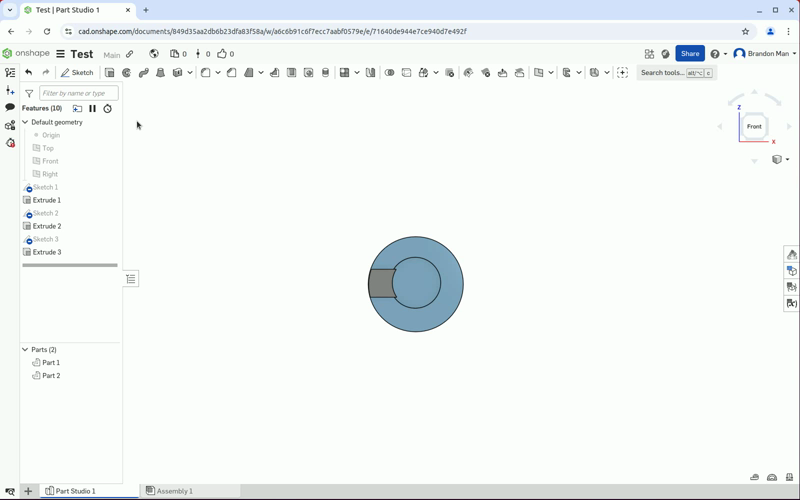
mouse_move(73, 189)
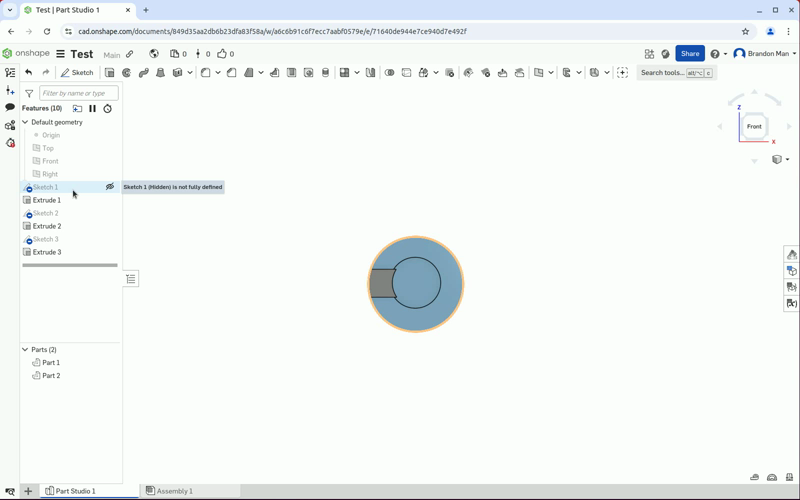
click(73, 189)
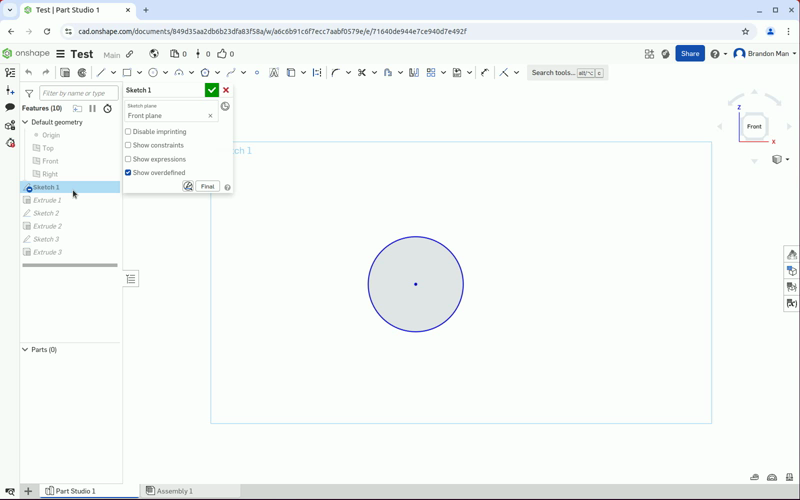
mouse_move(229, 92)
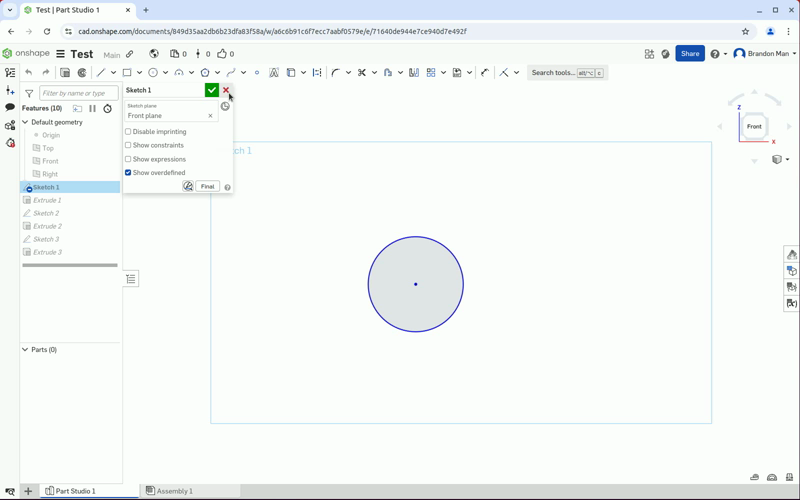
click(229, 92)
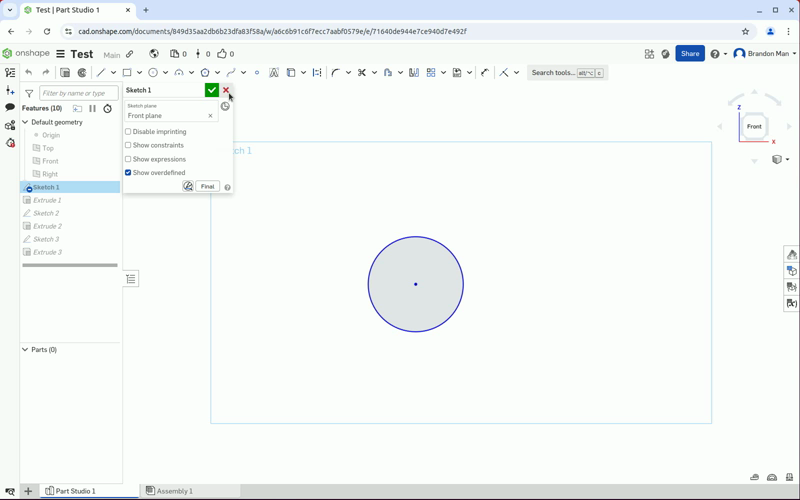
key(shift+s)
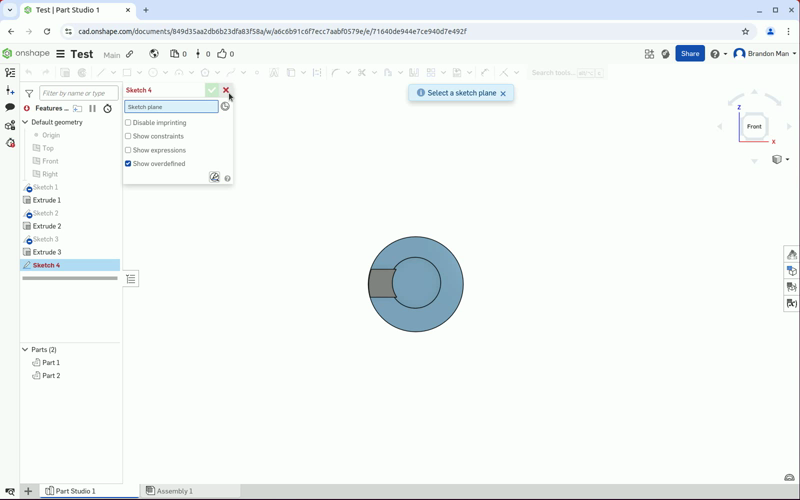
mouse_move(73, 163)
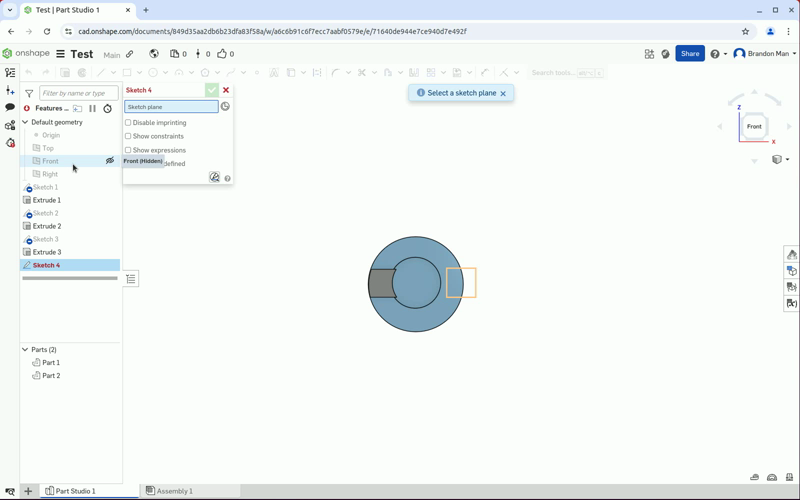
click(73, 163)
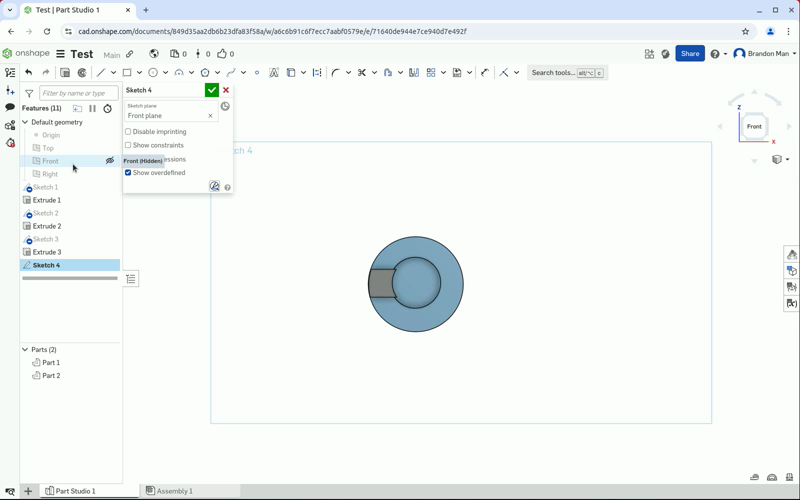
mouse_move(73, 352)
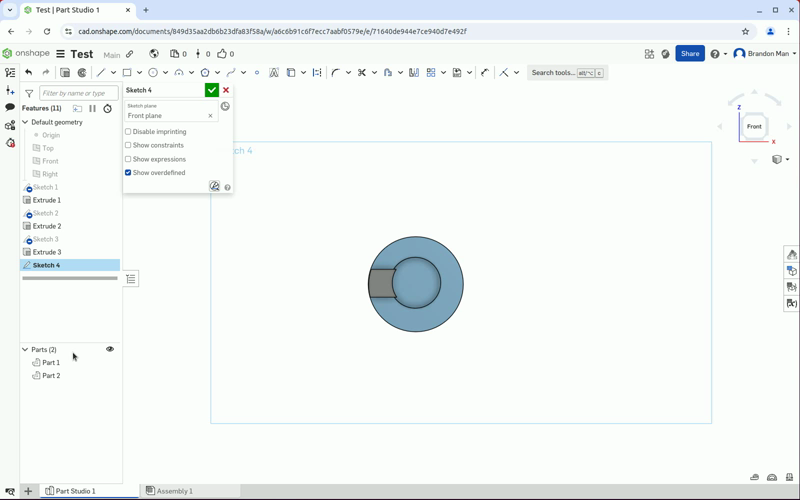
key(y)
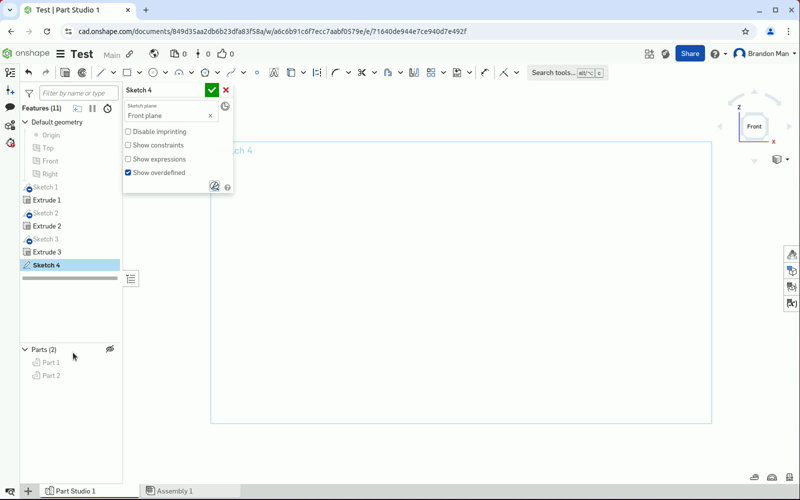
key(l)
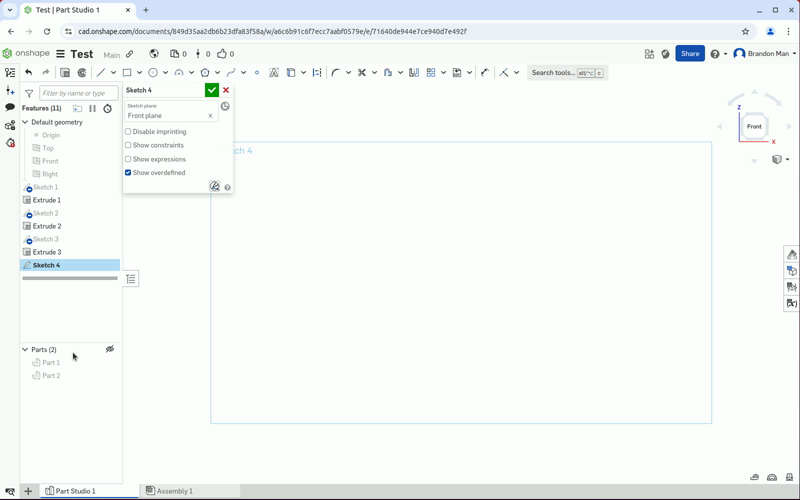
key_down(shift)
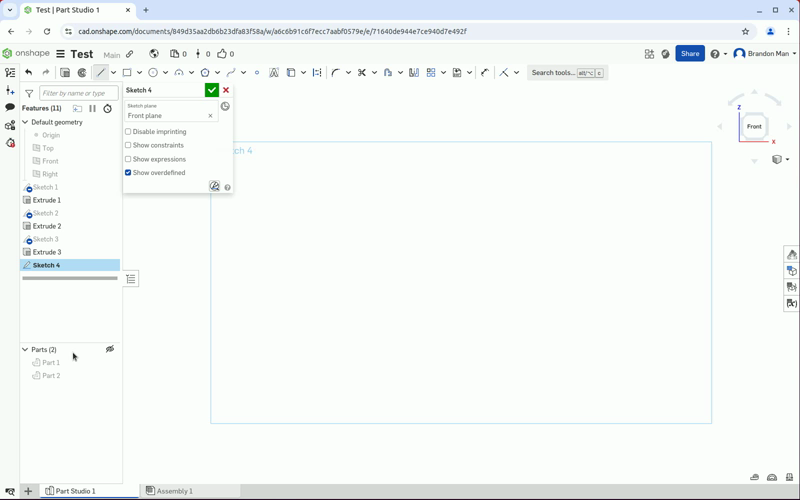
mouse_move(436, 297)
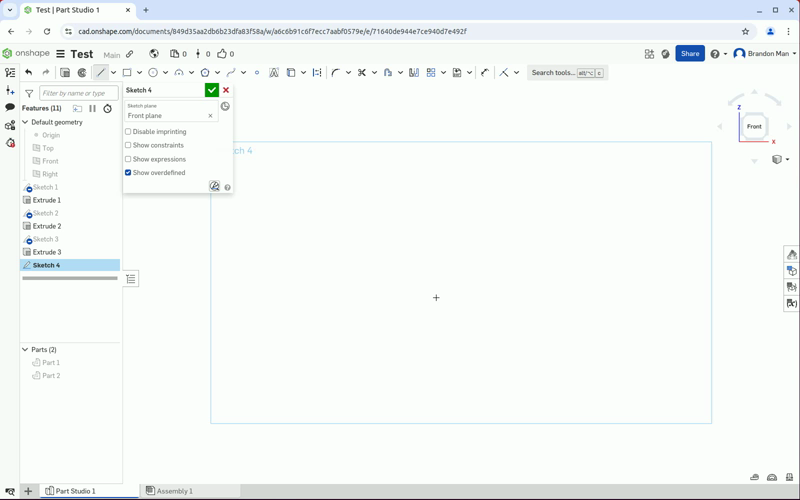
click(436, 297)
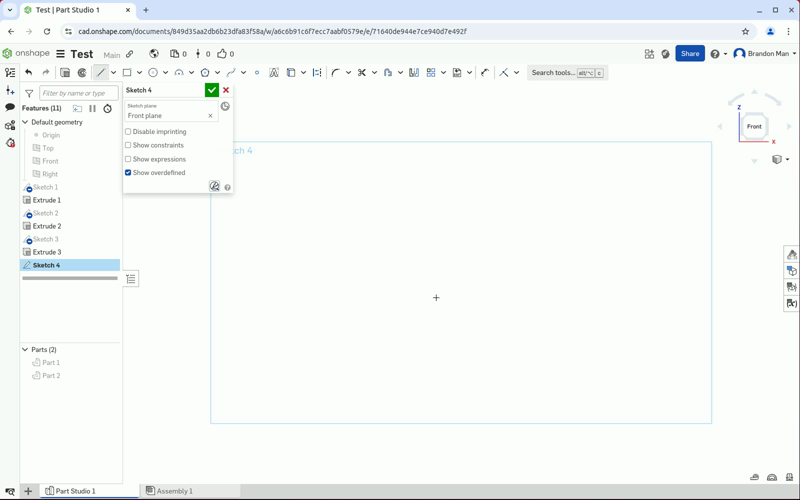
key_up(shift)
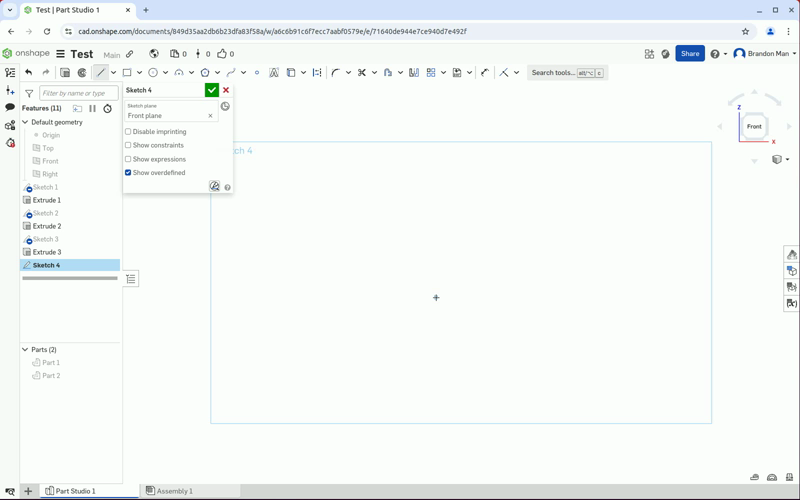
key_down(shift)
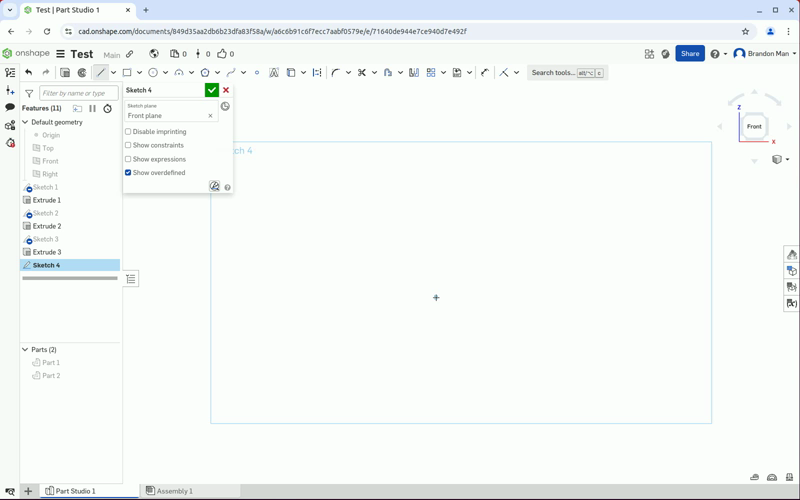
mouse_move(466, 297)
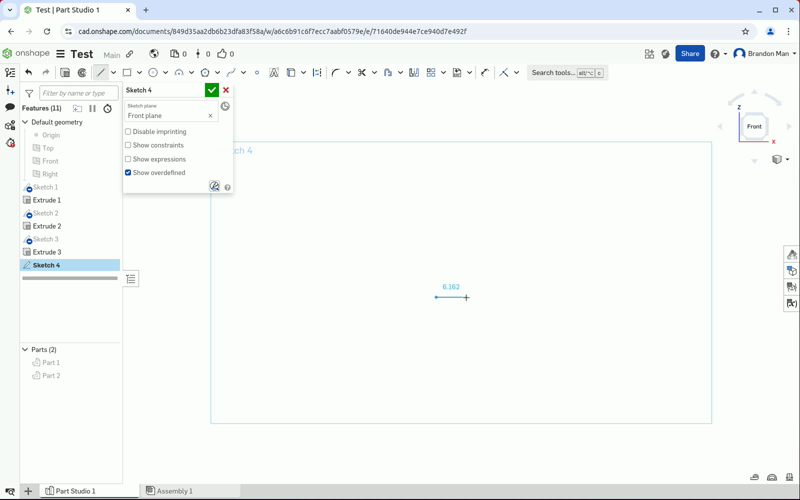
mouse_move(461, 297)
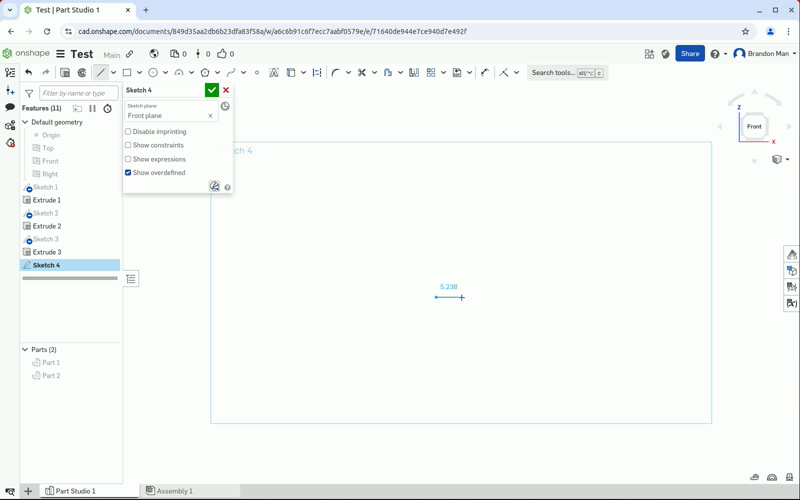
click(461, 297)
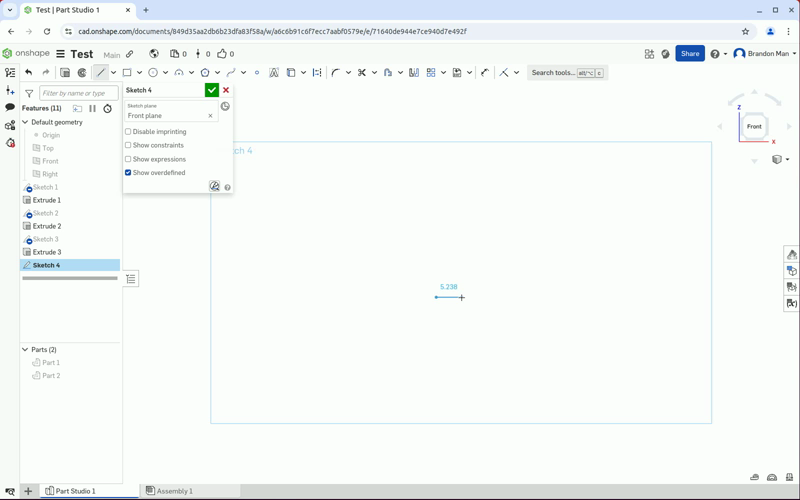
key_up(shift)
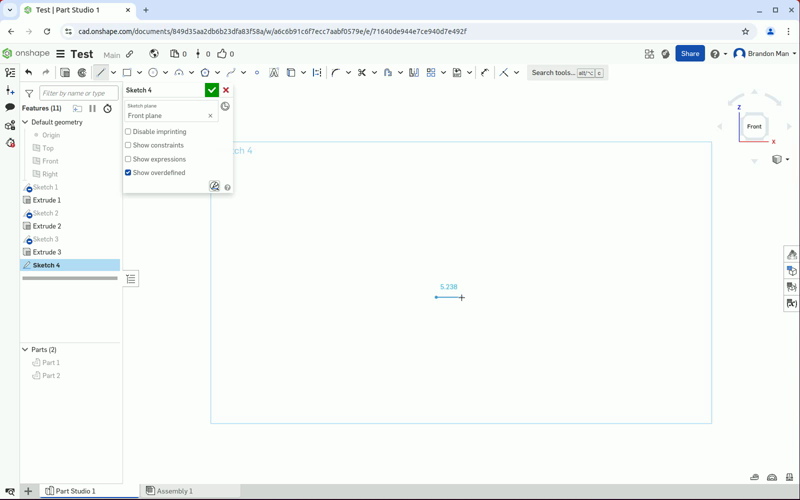
key(esc)
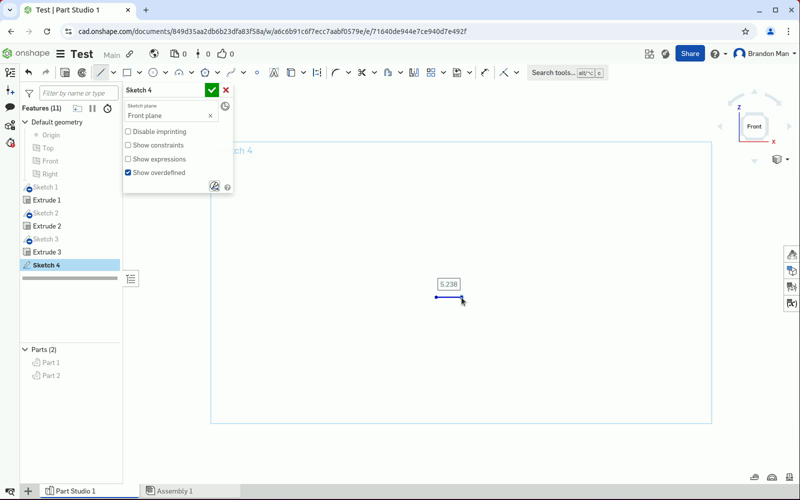
key(a)
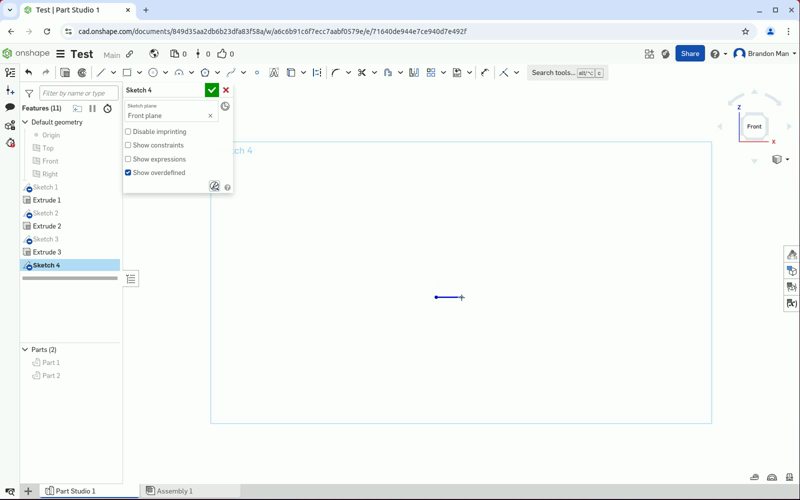
mouse_move(461, 297)
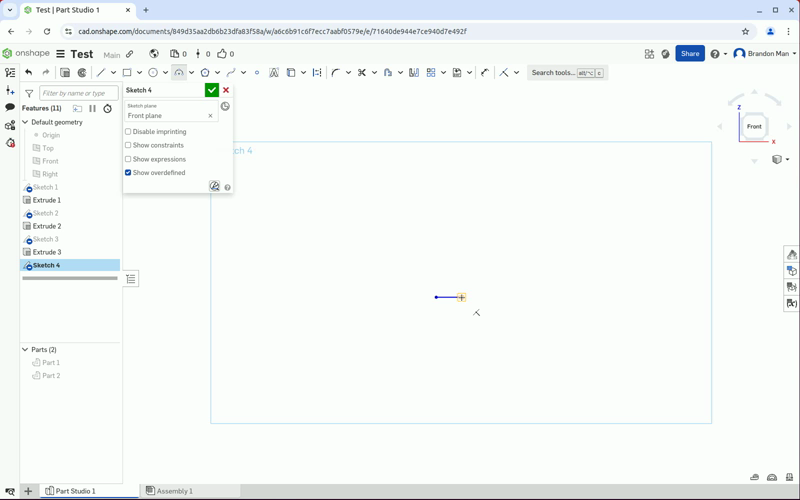
click(461, 297)
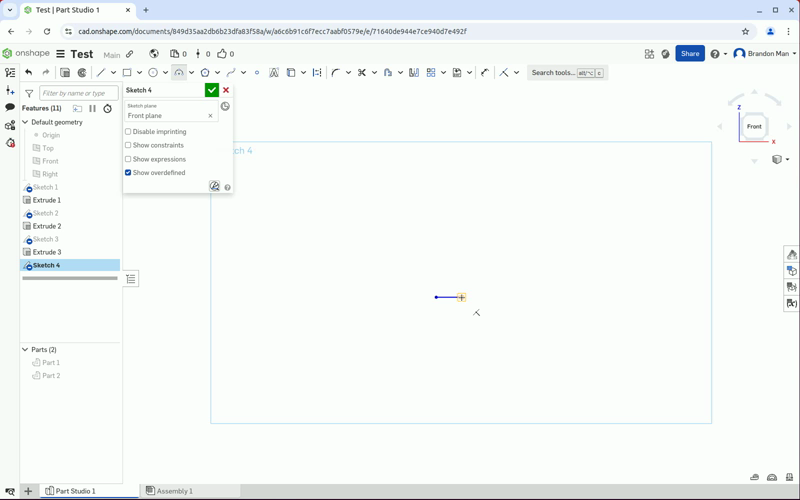
key_down(shift)
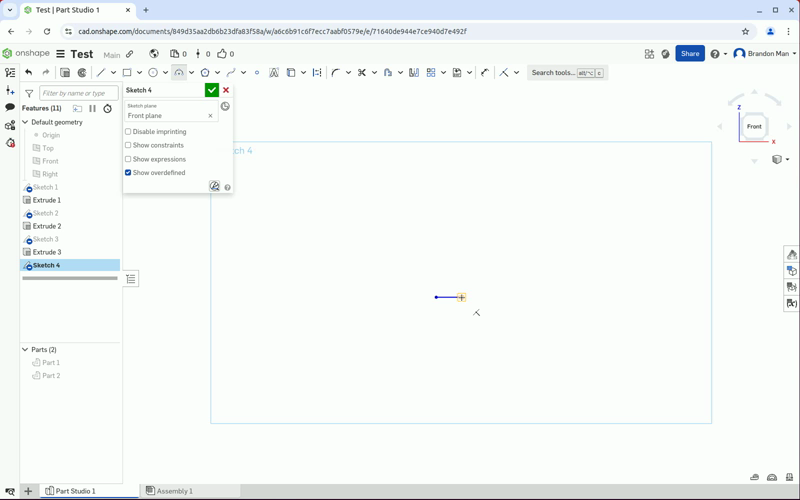
mouse_move(461, 269)
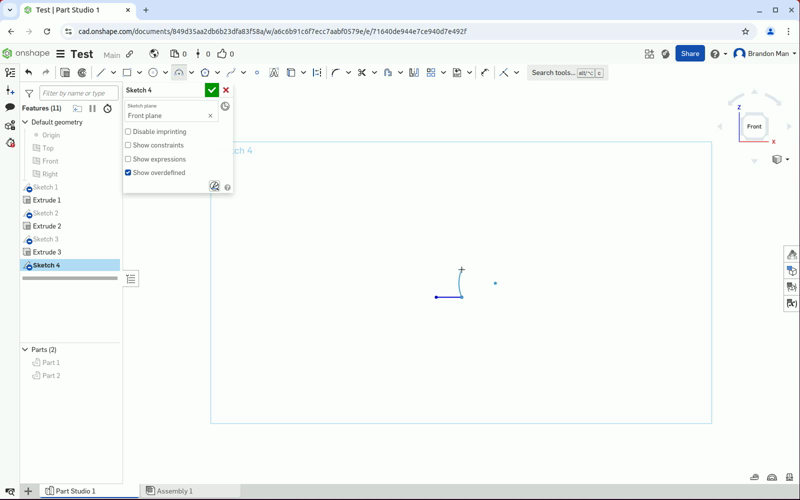
click(461, 269)
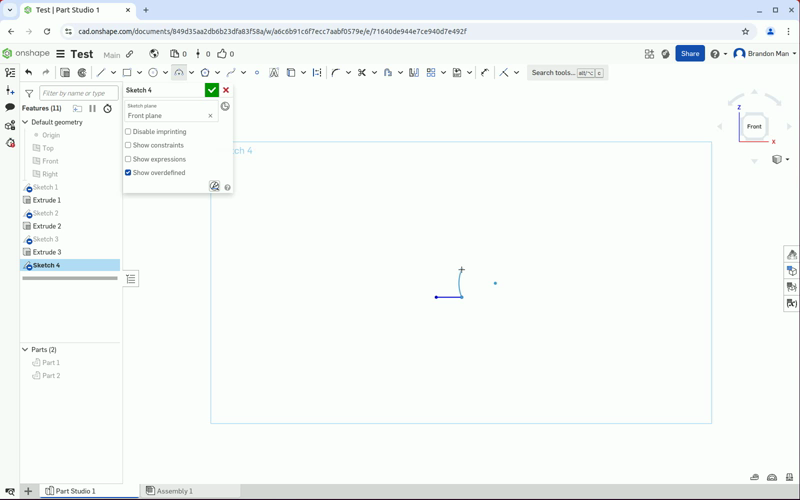
mouse_move(464, 283)
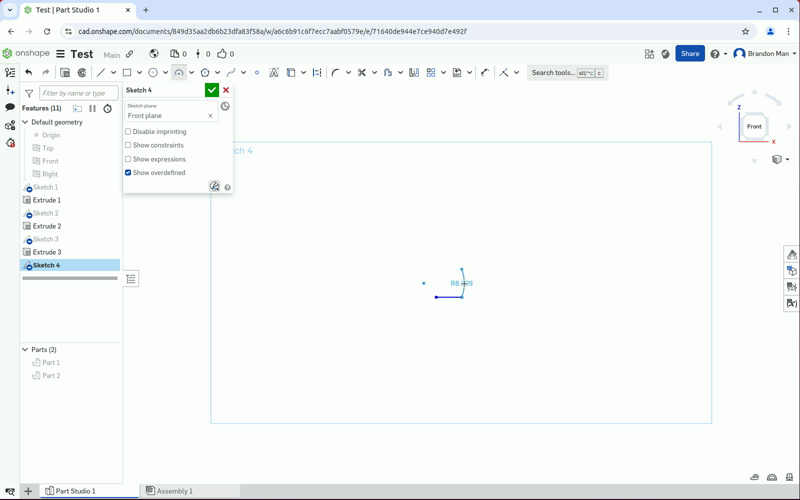
click(464, 283)
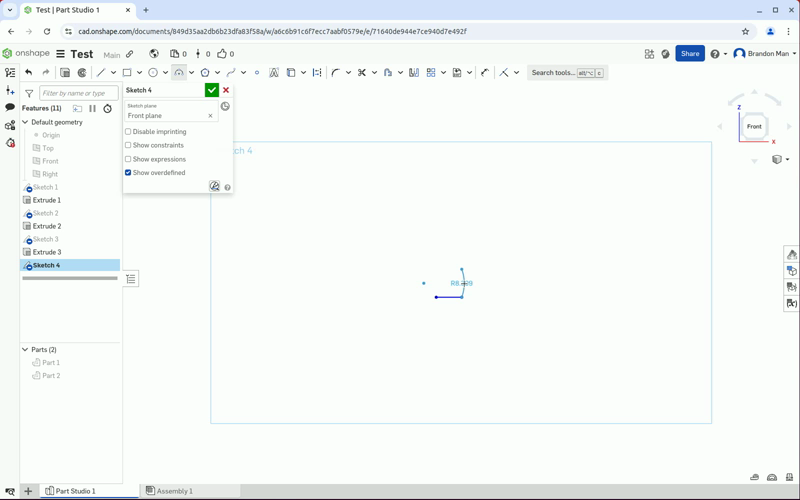
key_up(shift)
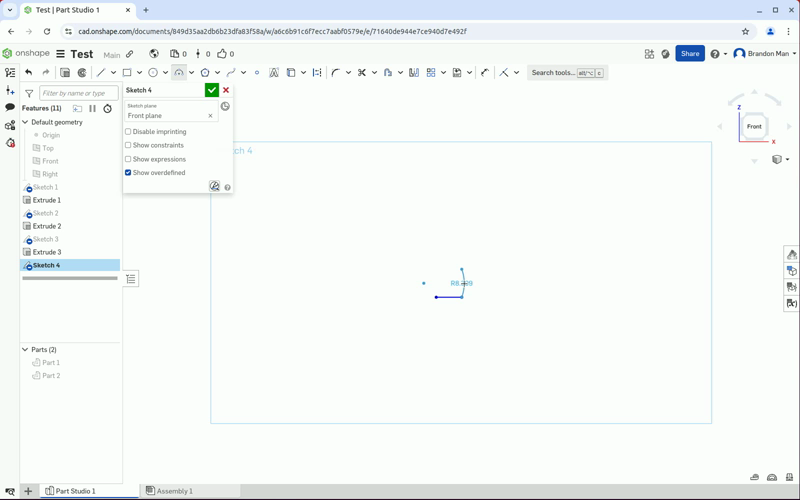
key(esc)
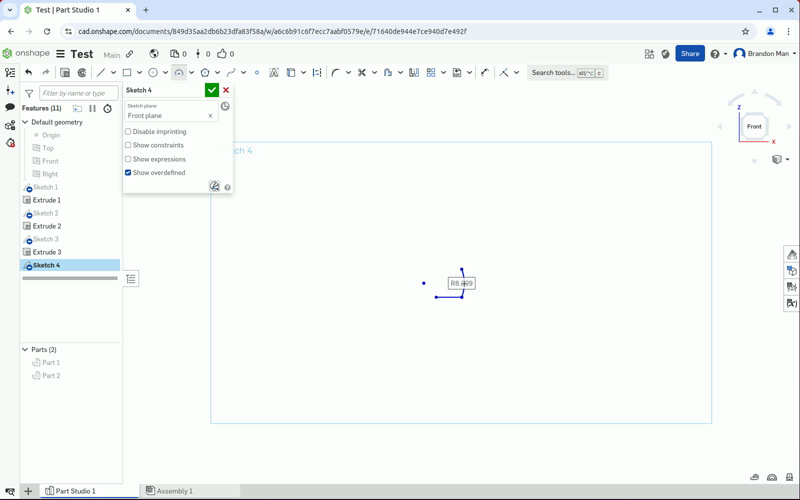
key(l)
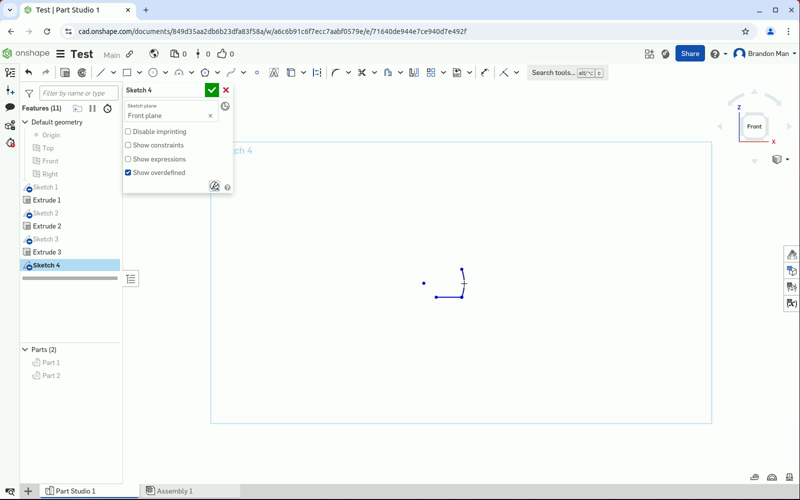
mouse_move(461, 269)
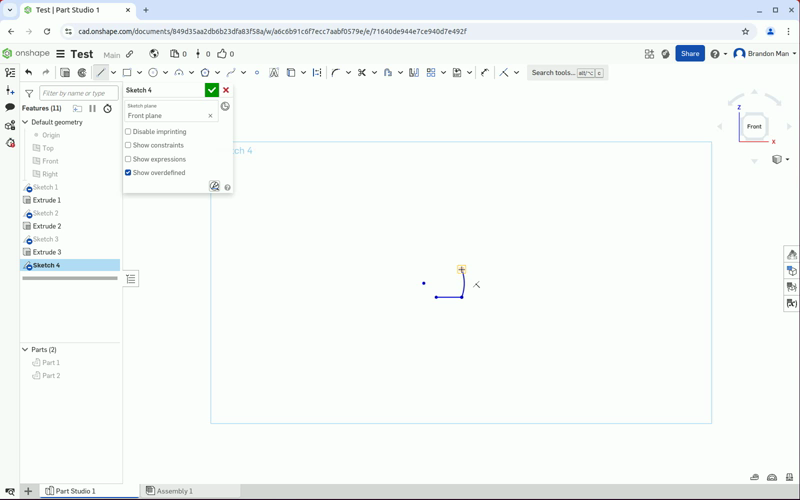
click(461, 269)
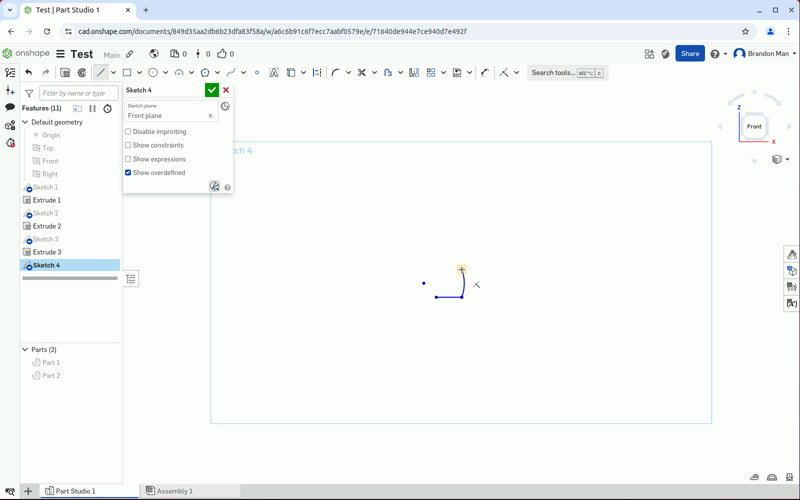
key_down(shift)
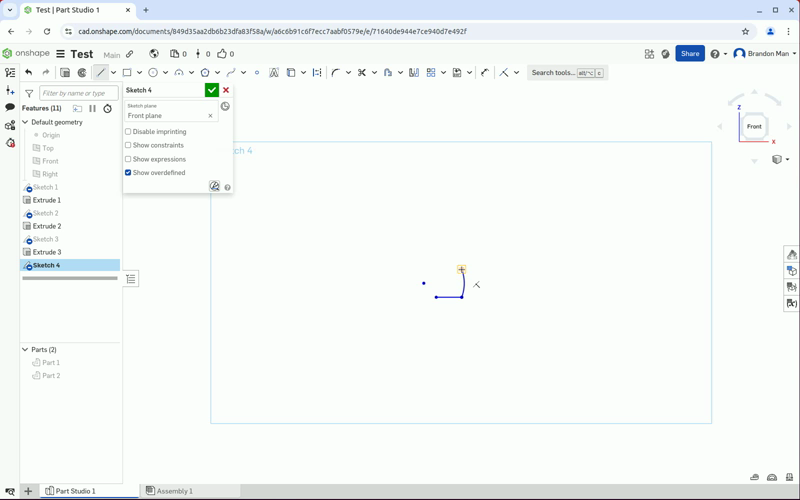
mouse_move(492, 269)
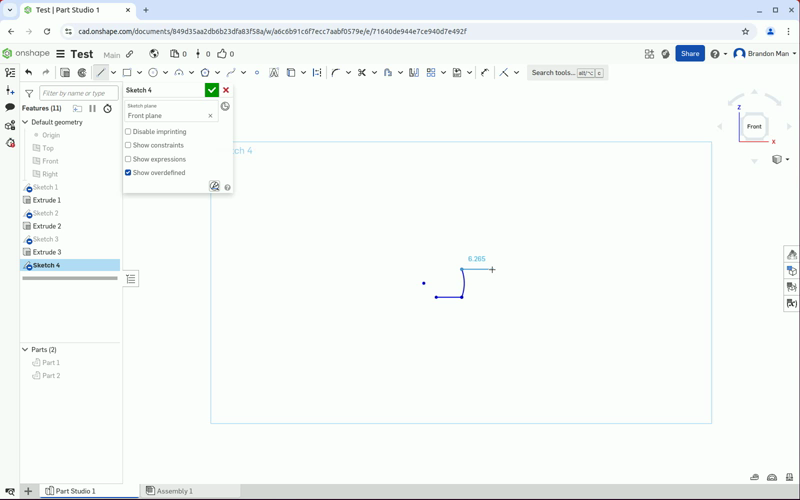
mouse_move(436, 269)
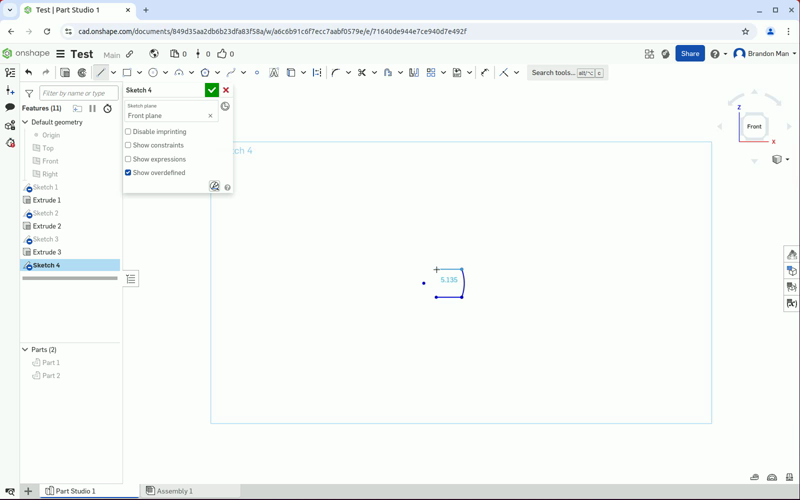
click(436, 269)
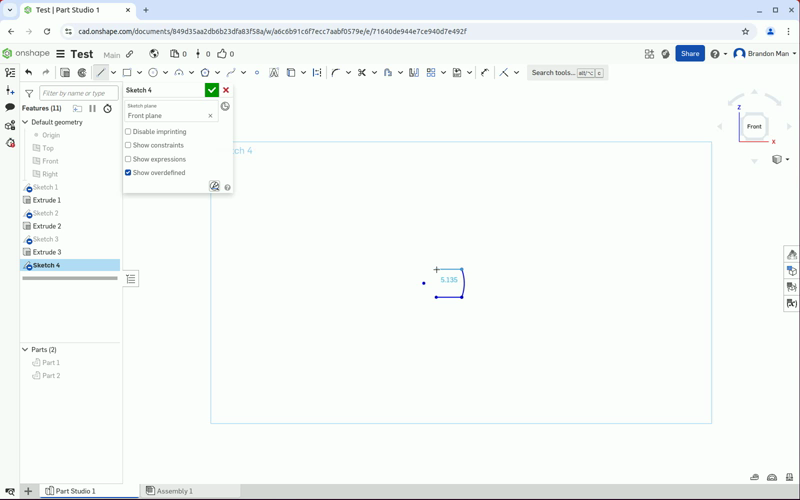
key_up(shift)
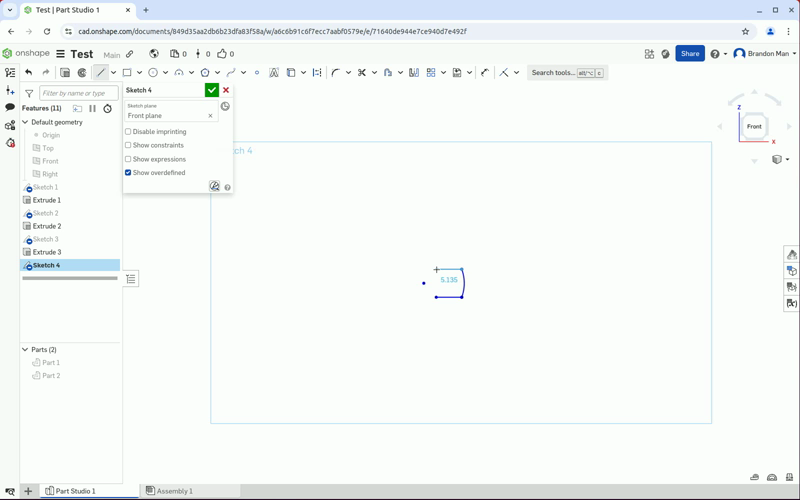
key(esc)
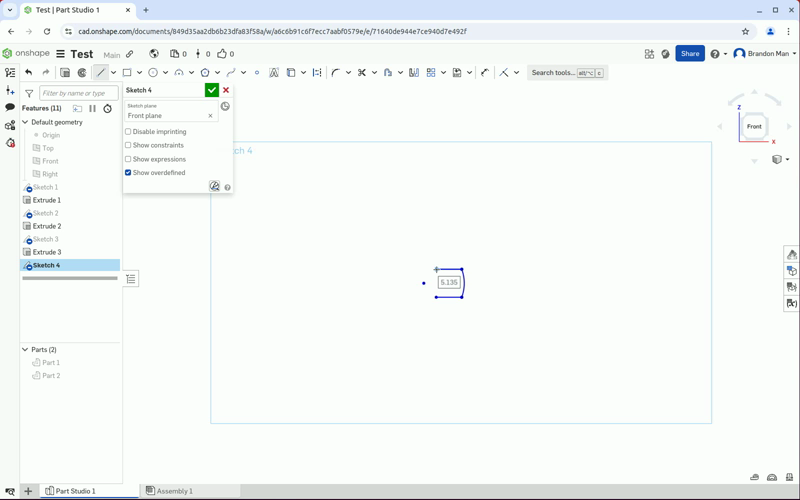
key(a)
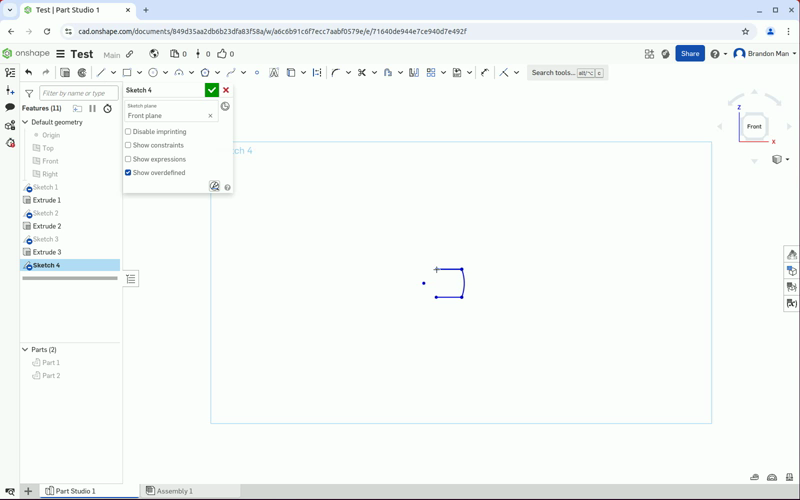
mouse_move(436, 269)
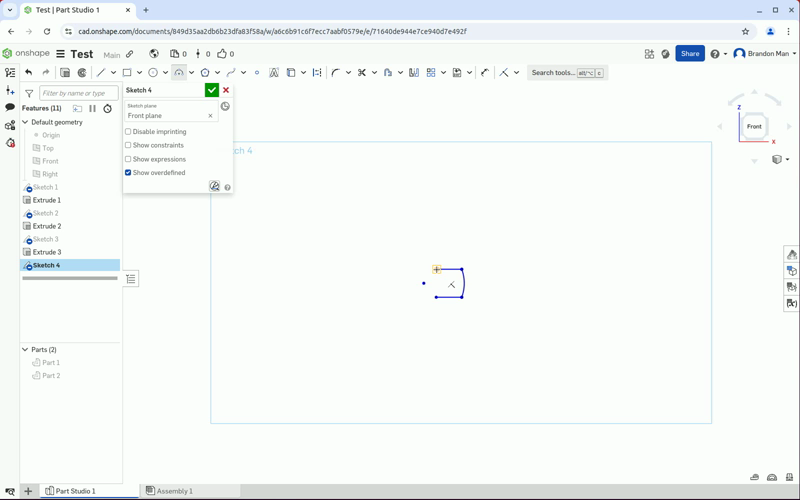
click(436, 269)
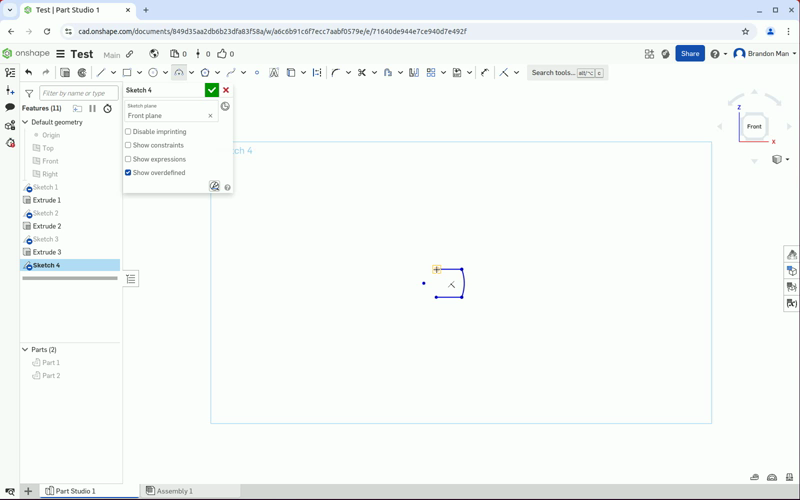
mouse_move(436, 297)
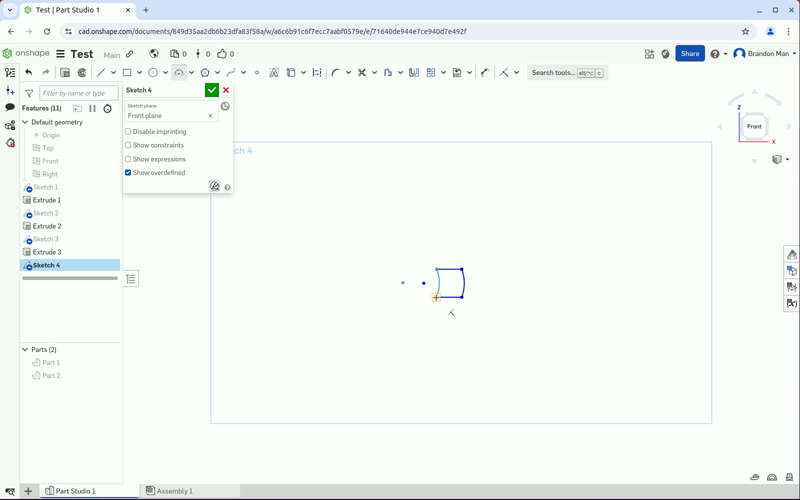
click(436, 297)
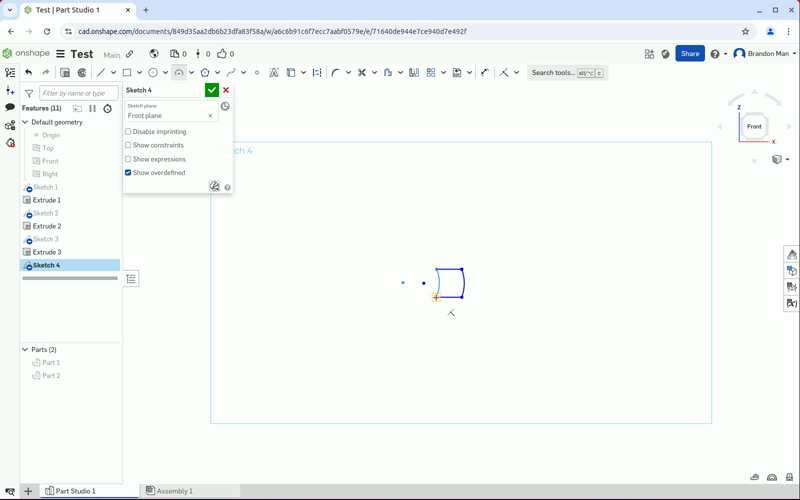
key_down(shift)
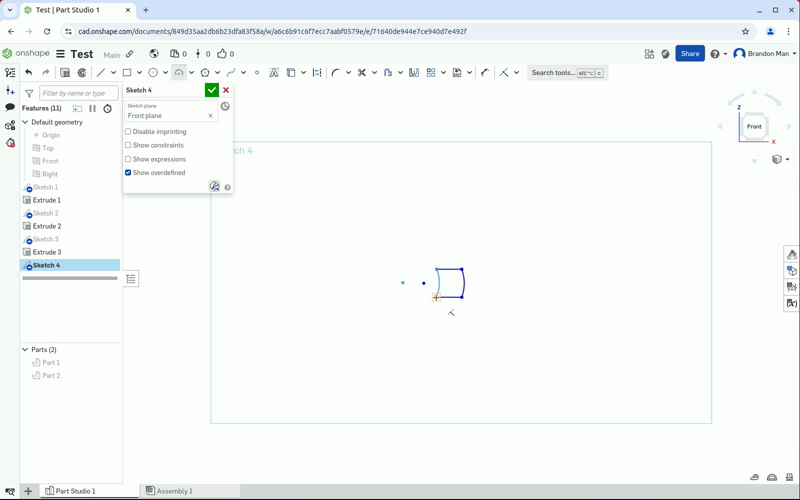
mouse_move(440, 283)
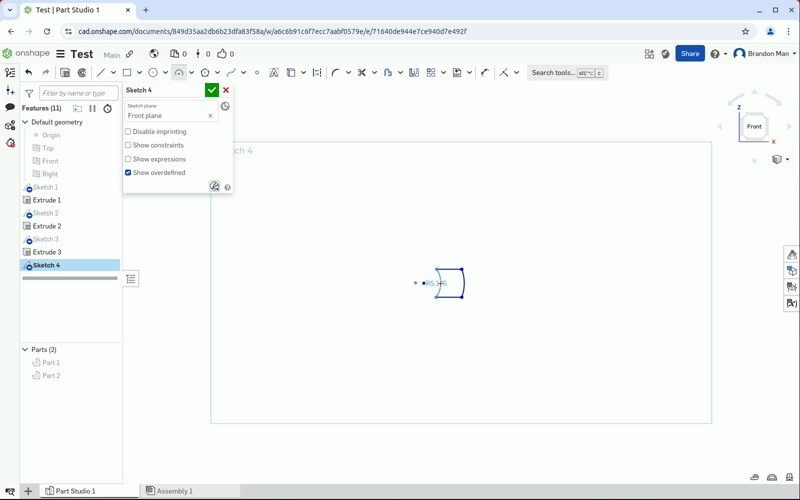
click(440, 283)
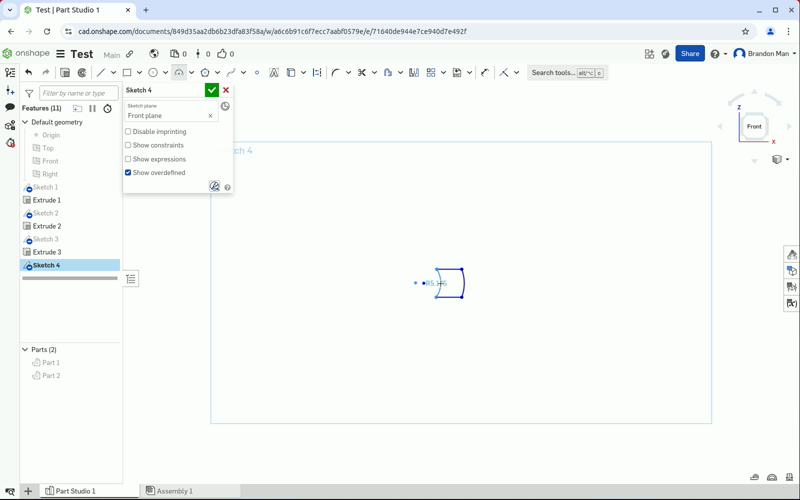
key_up(shift)
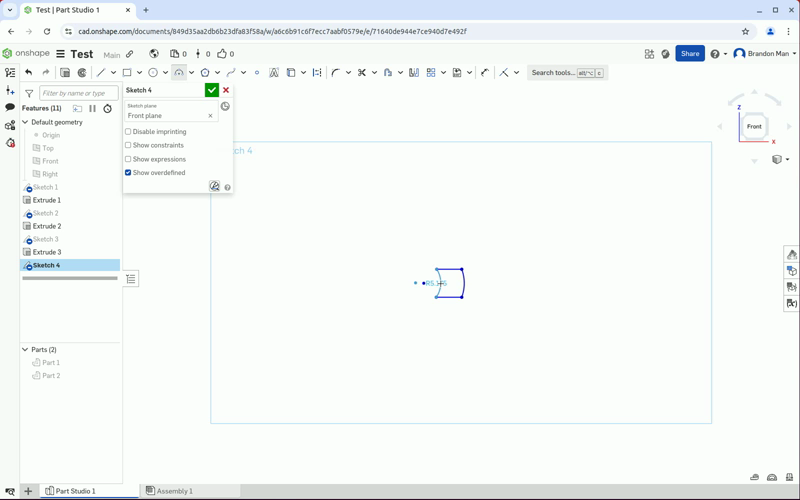
key(esc)
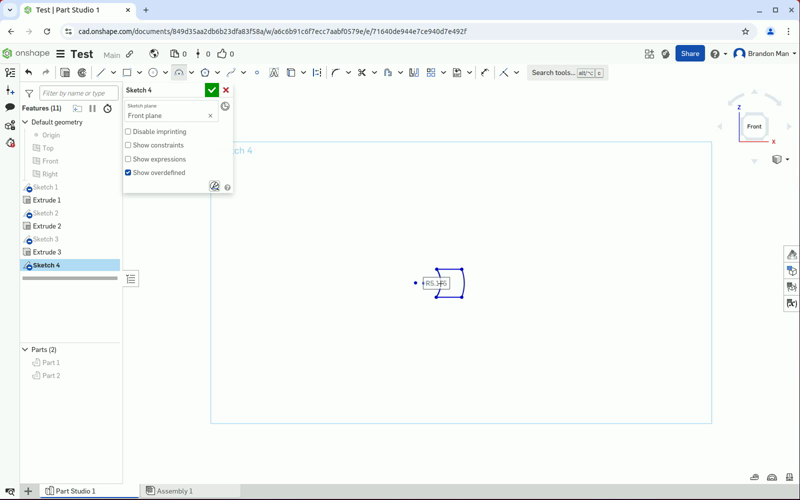
mouse_move(450, 273)
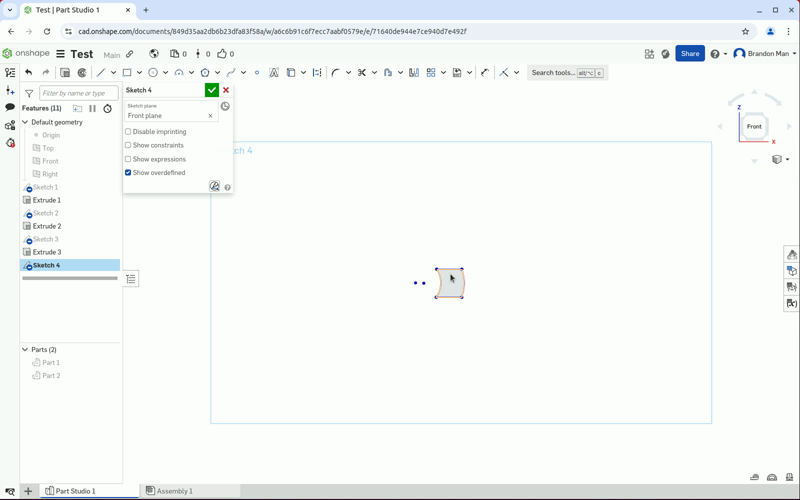
scroll(6)
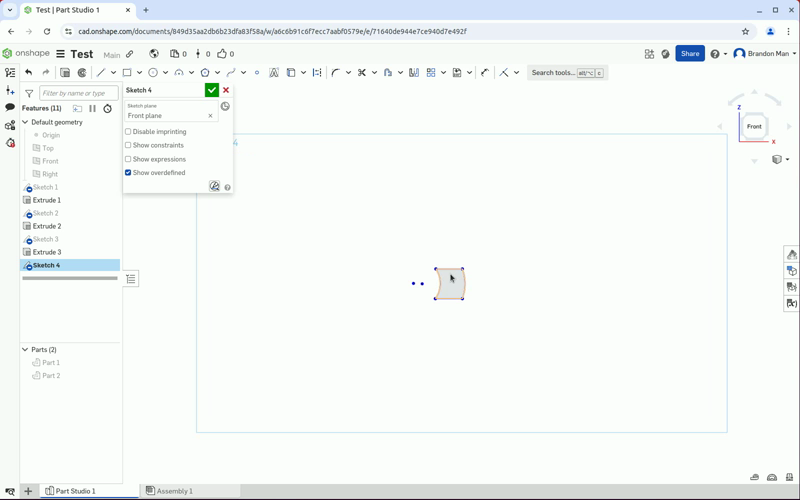
scroll(6)
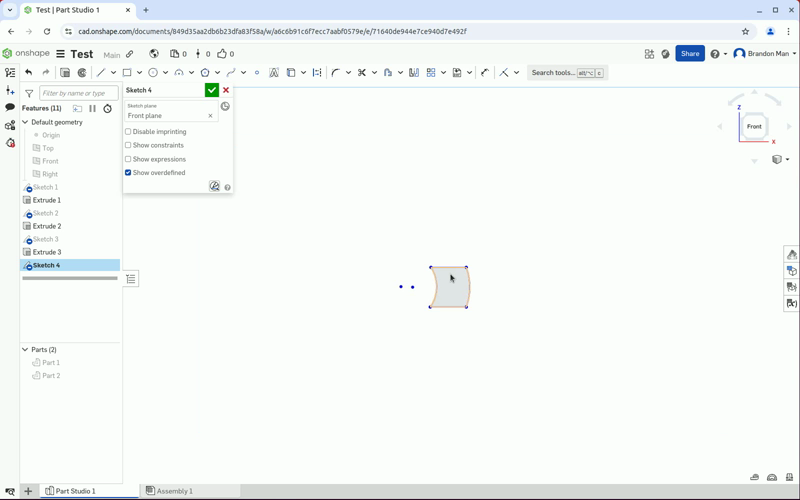
scroll(6)
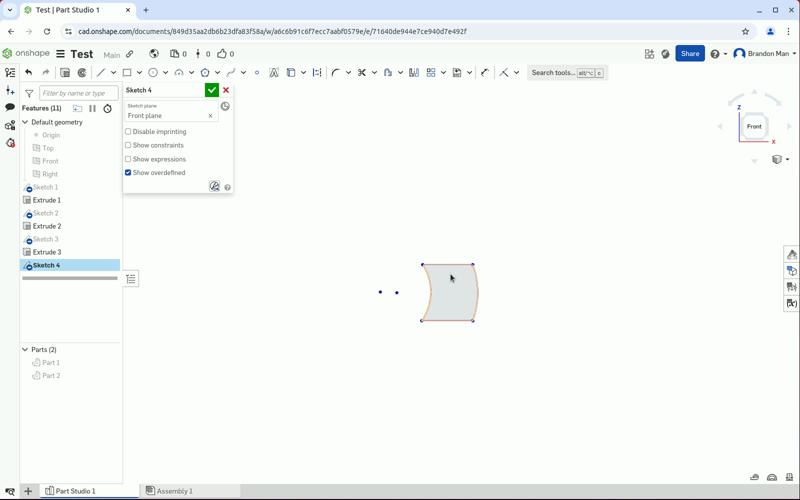
scroll(6)
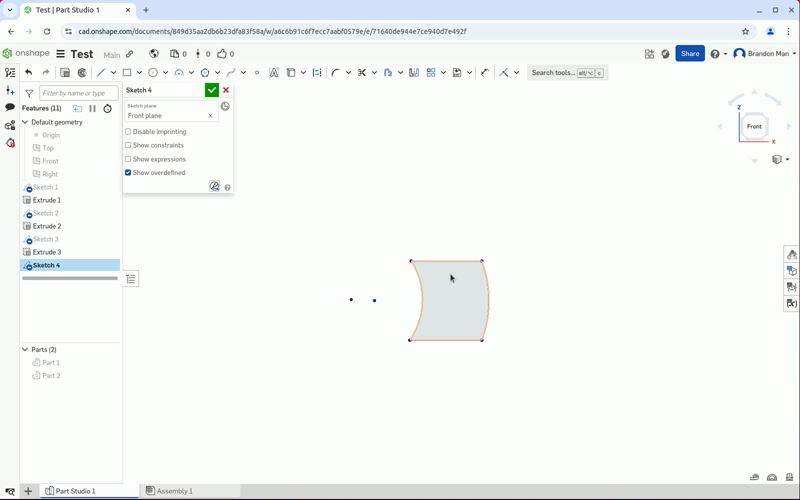
scroll(6)
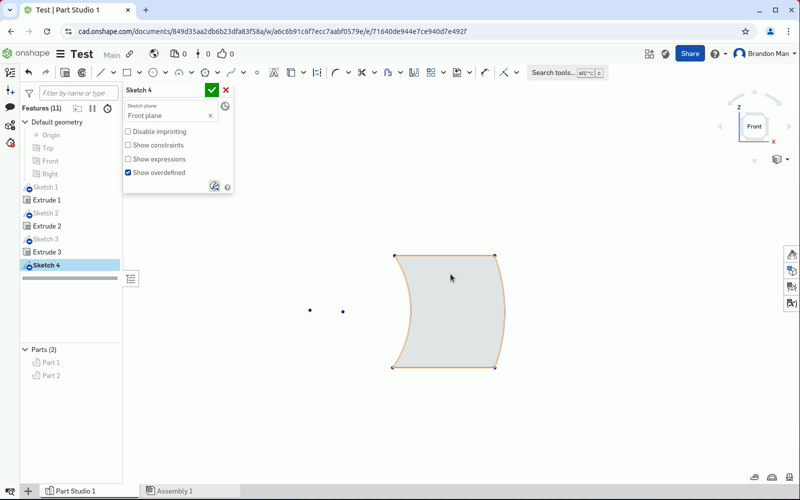
scroll(6)
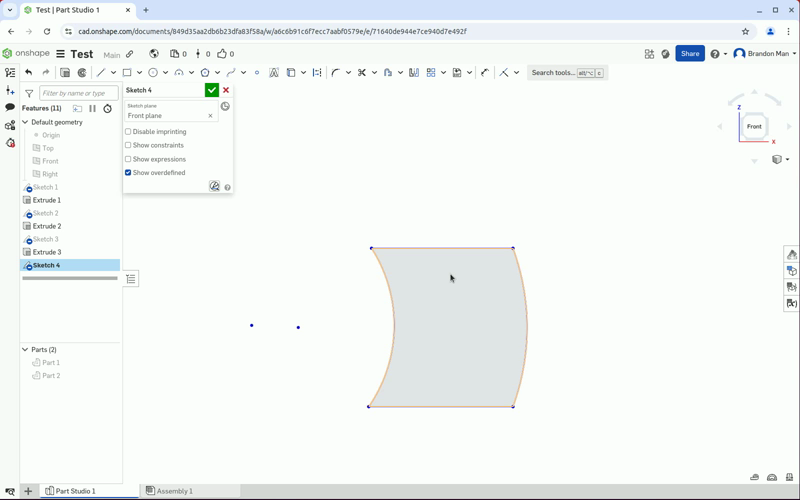
scroll(6)
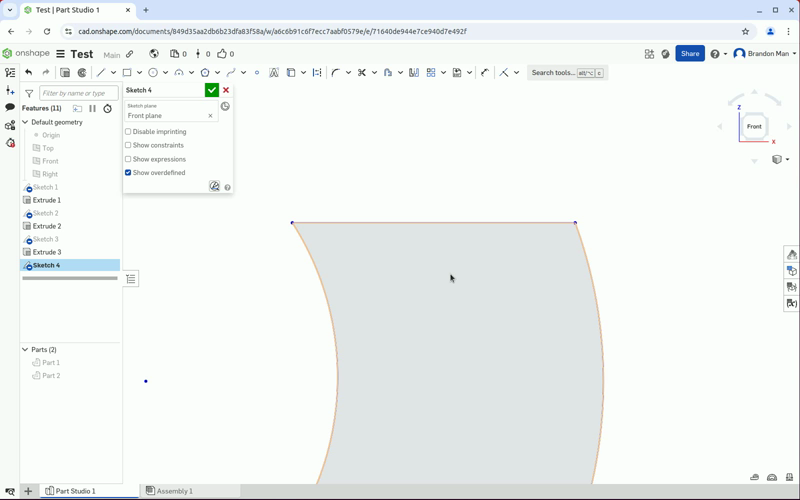
click(450, 273)
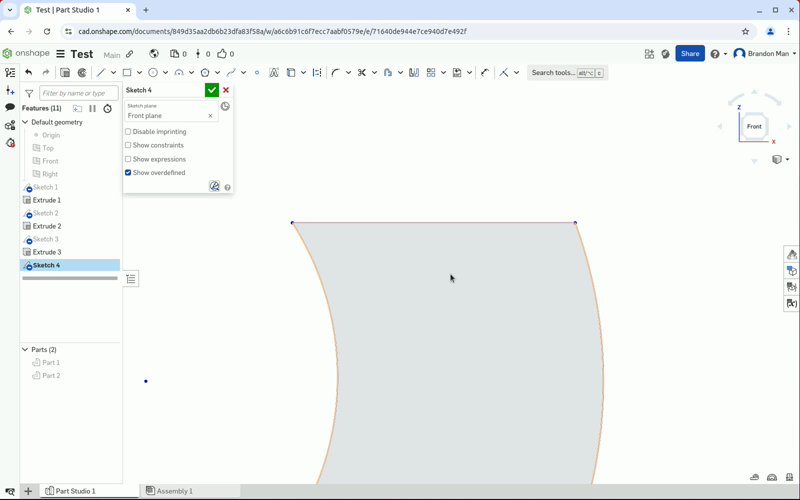
scroll(-6)
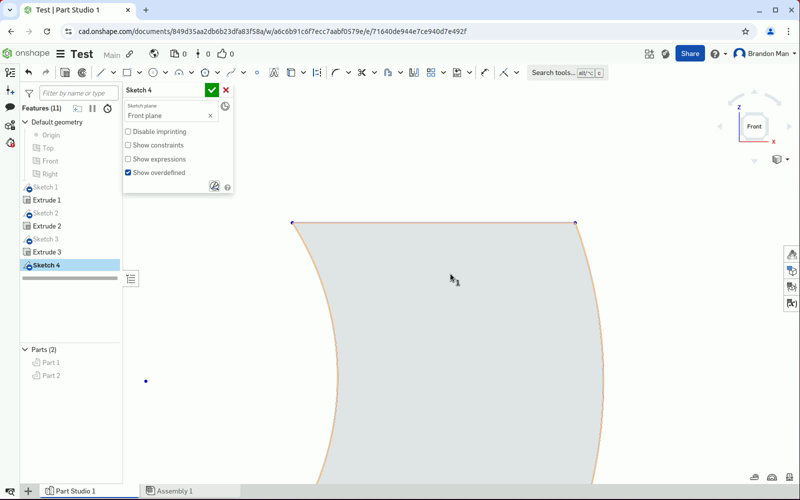
scroll(-6)
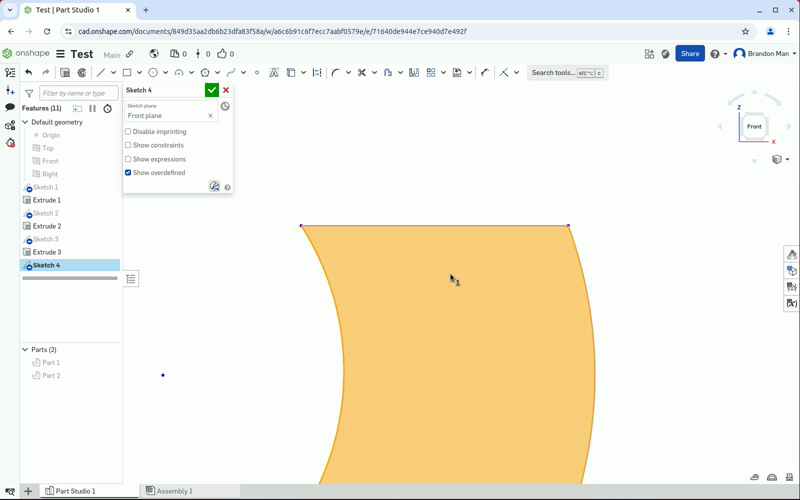
scroll(-6)
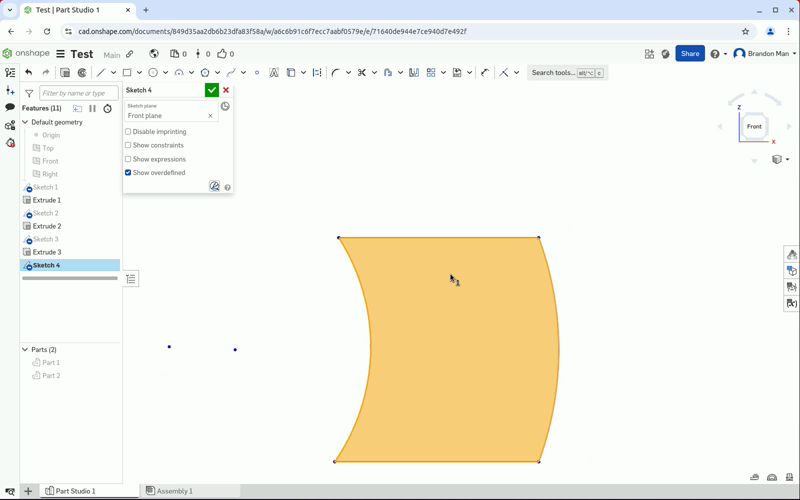
scroll(-6)
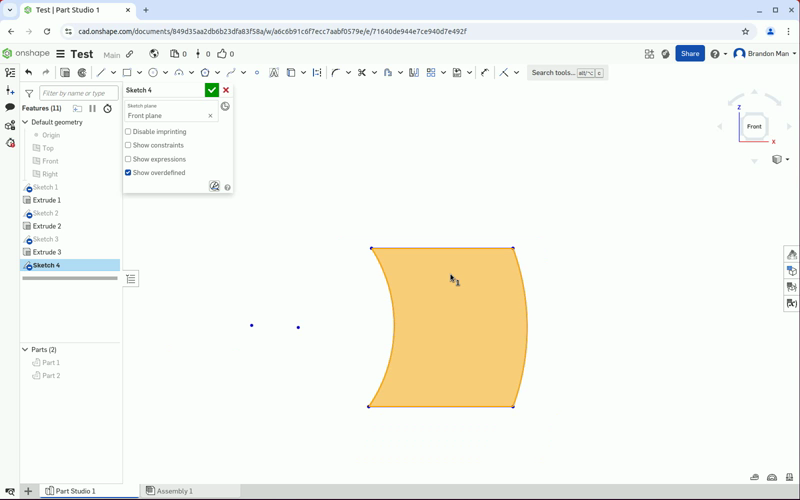
scroll(-6)
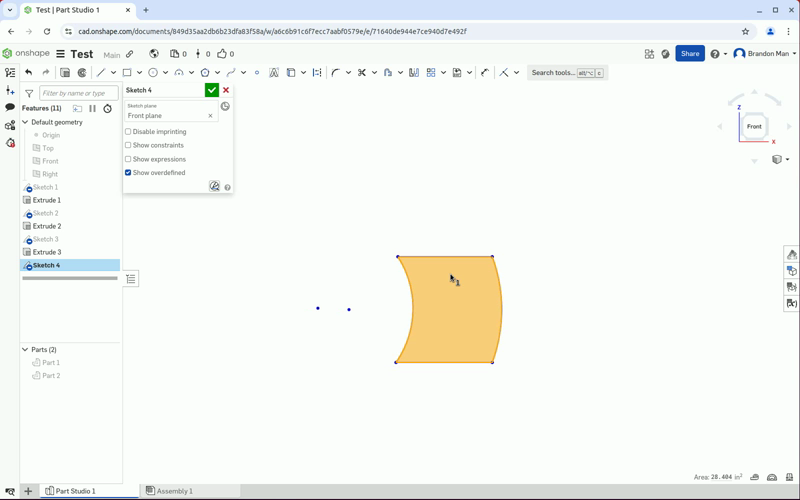
scroll(-6)
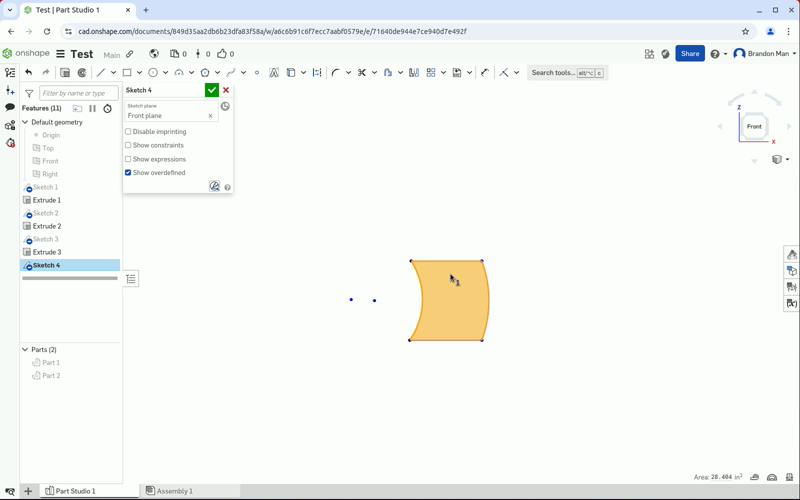
scroll(-6)
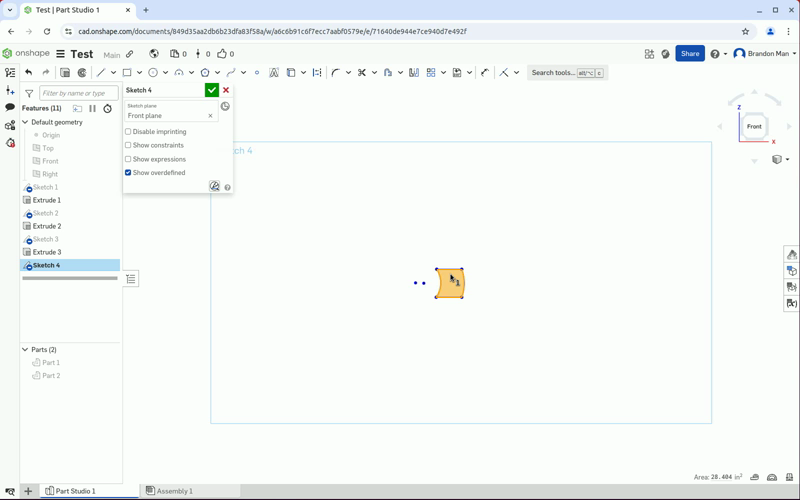
mouse_move(73, 352)
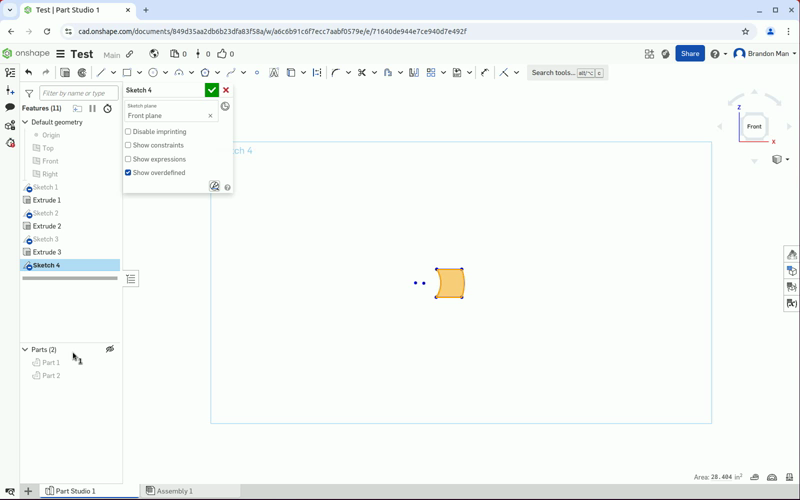
key(shift+y)
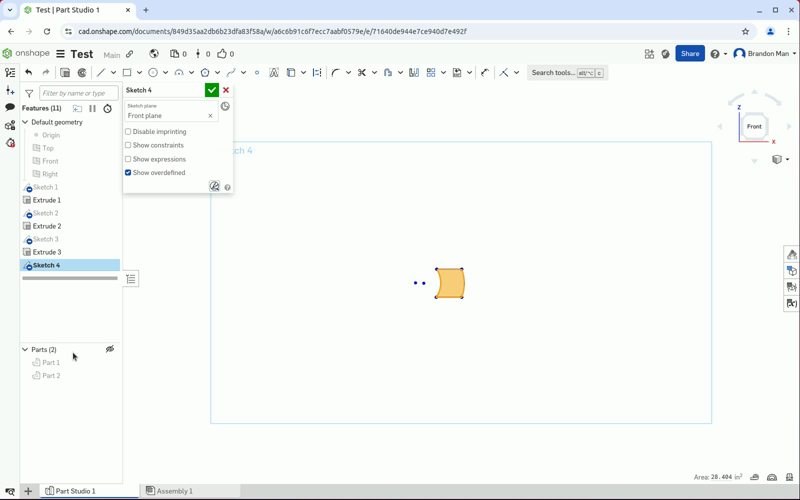
key(shift+e)
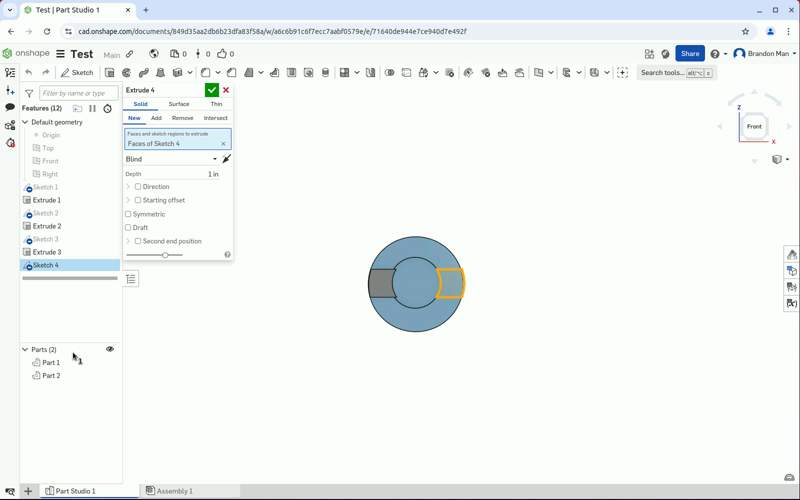
mouse_move(143, 106)
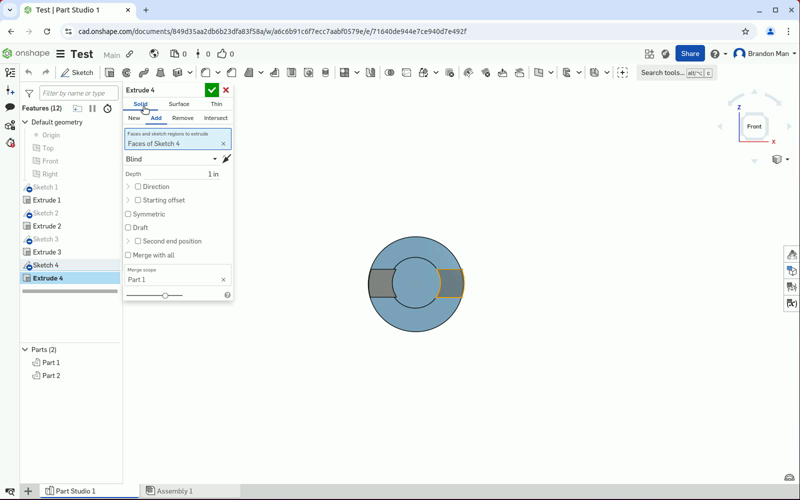
click(143, 106)
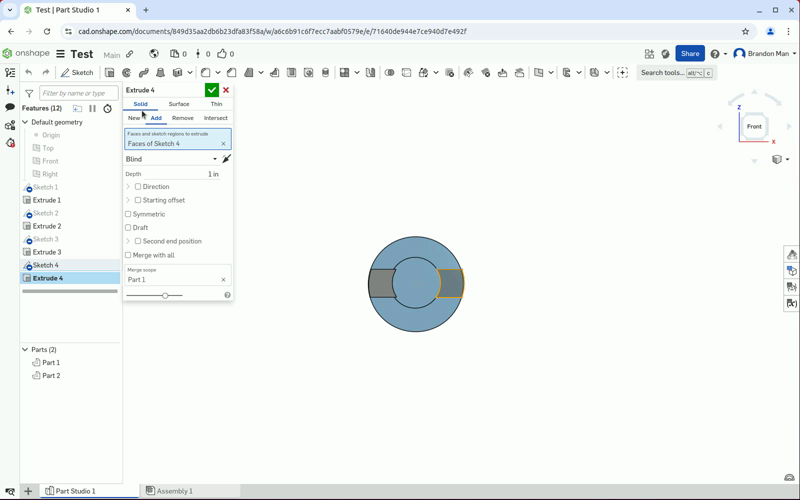
mouse_move(137, 120)
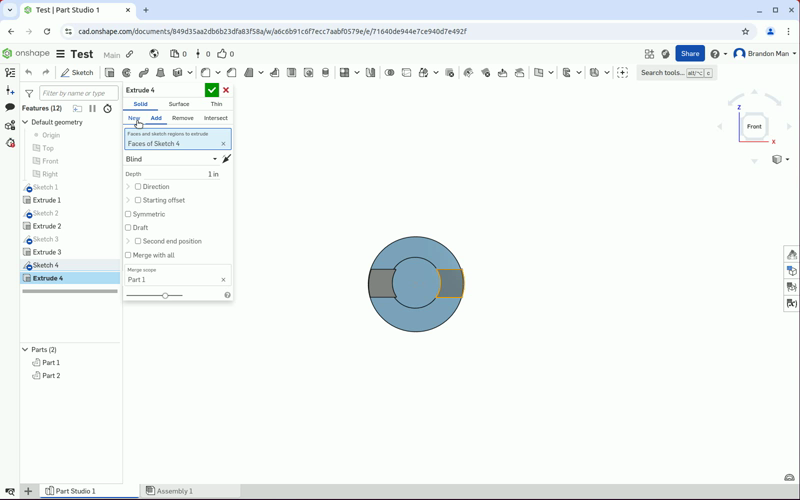
click(137, 120)
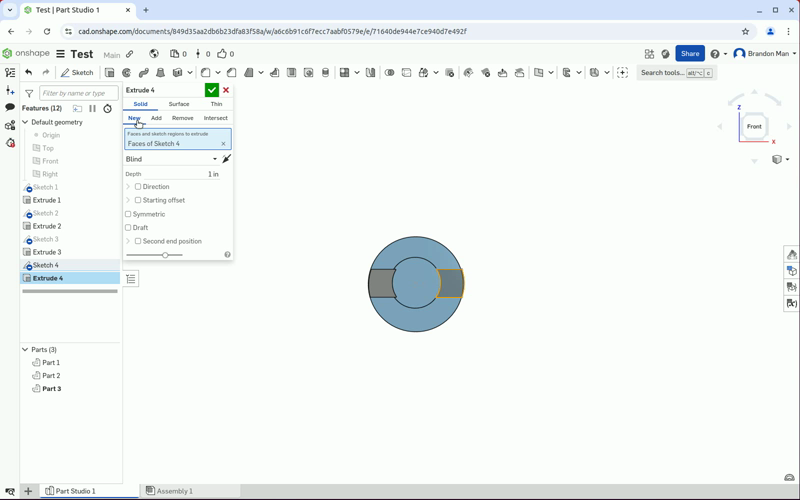
key(tab, 4)
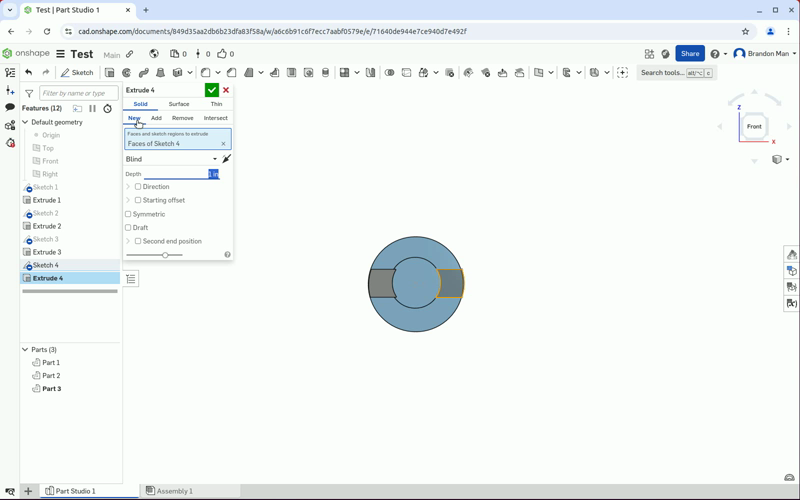
text(3.611)
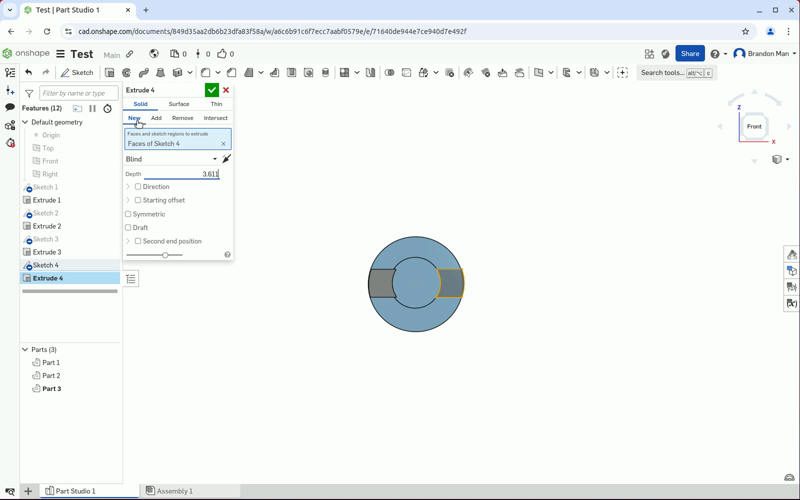
key(enter)
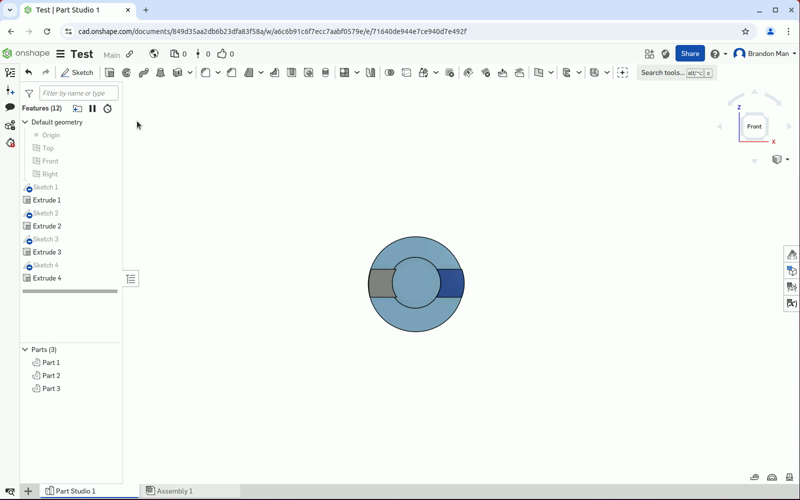
key(shift+h)
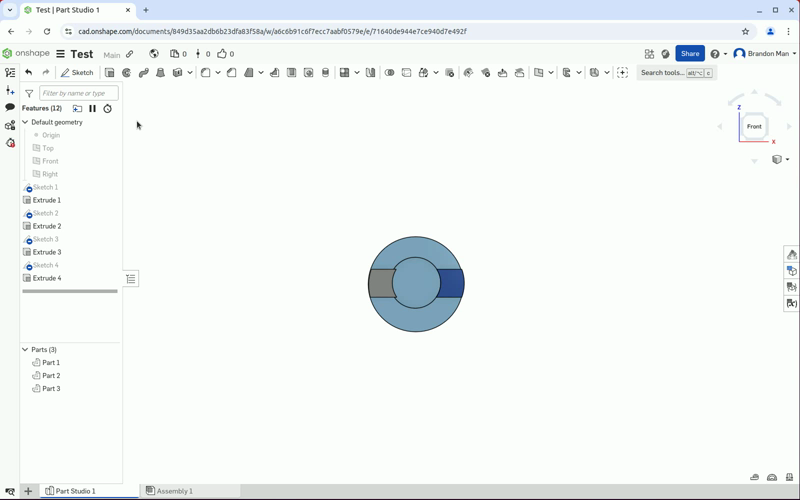
key(shift+h)
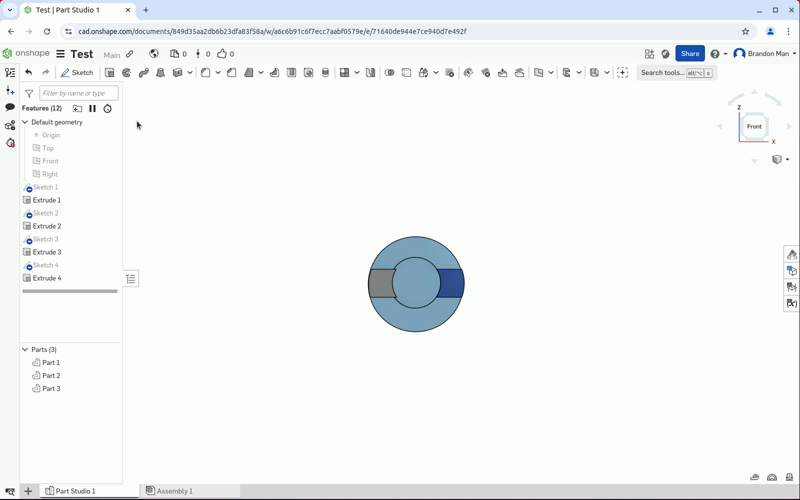
mouse_move(73, 189)
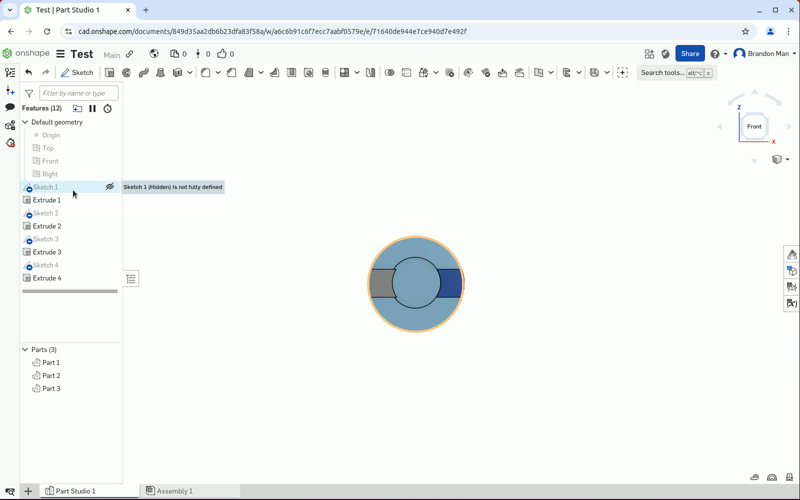
click(73, 189)
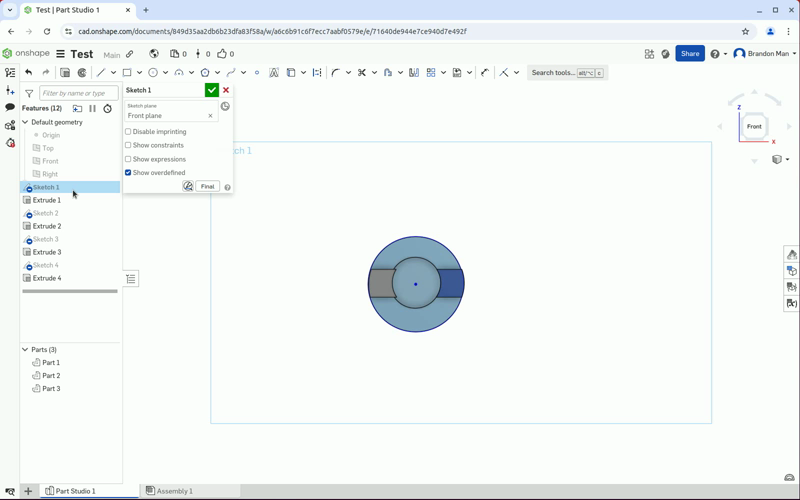
mouse_move(229, 92)
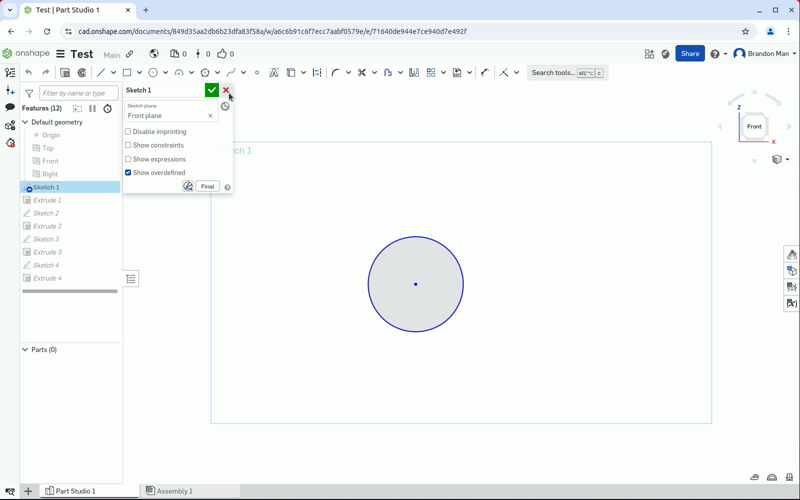
click(229, 92)
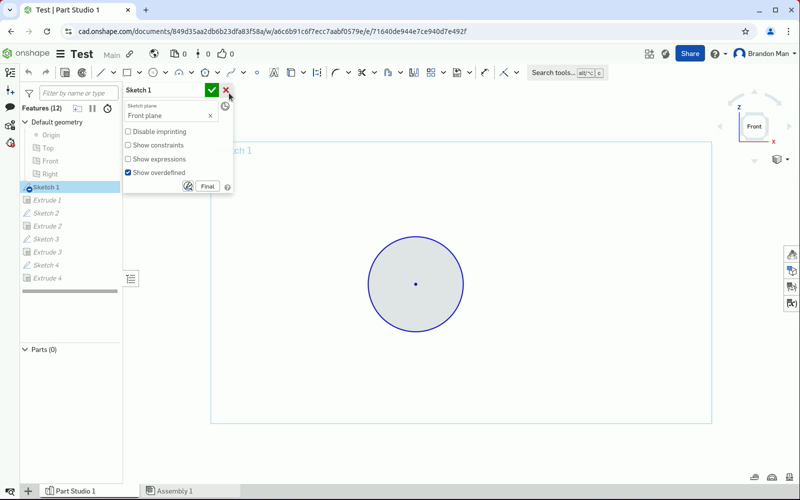
key(shift+s)
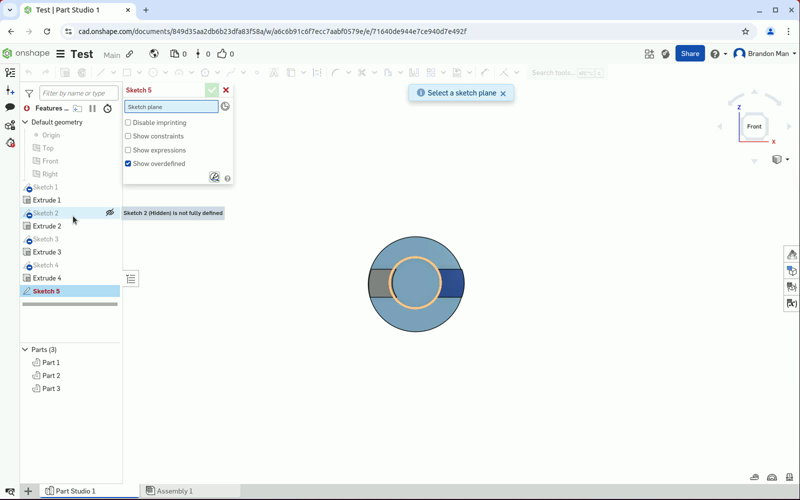
scroll(3)
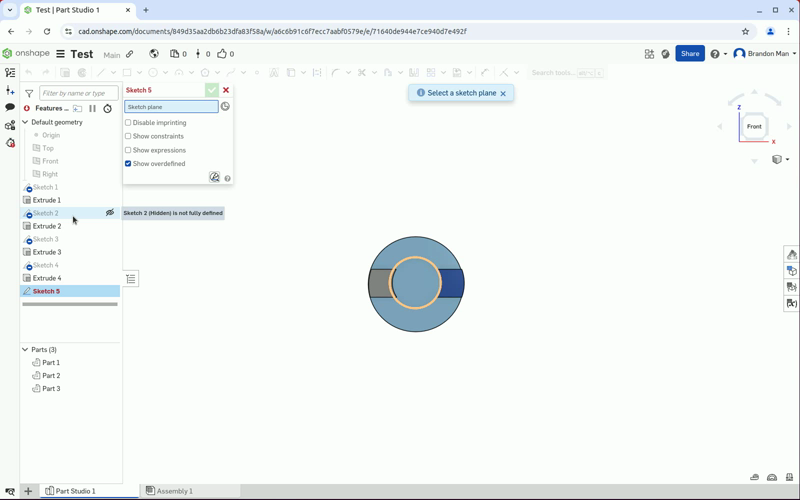
mouse_move(73, 163)
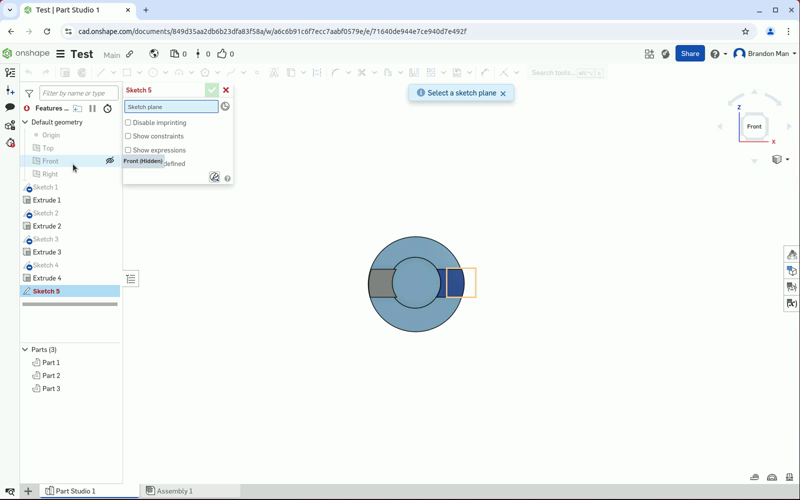
click(73, 163)
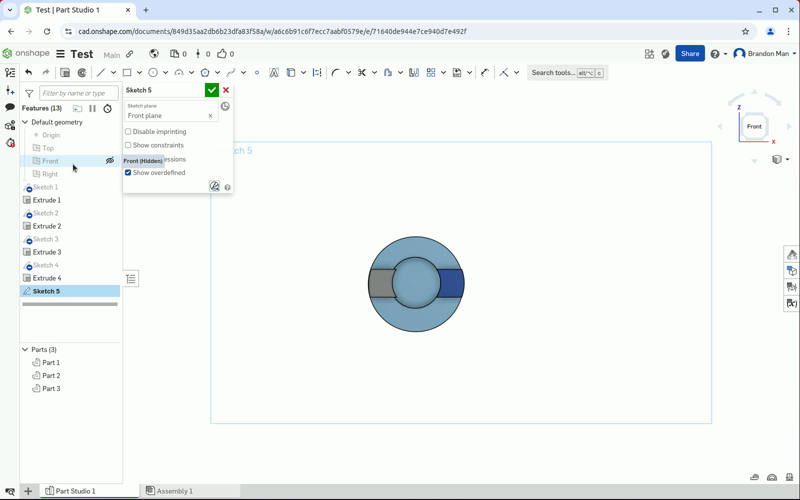
mouse_move(73, 352)
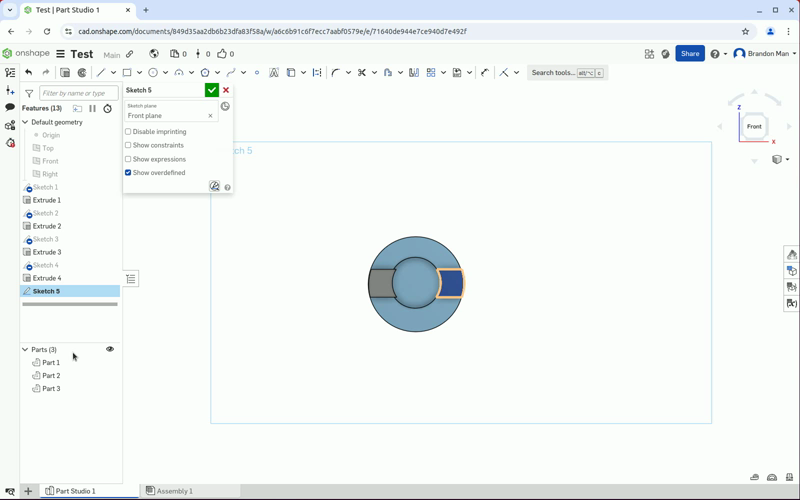
key(y)
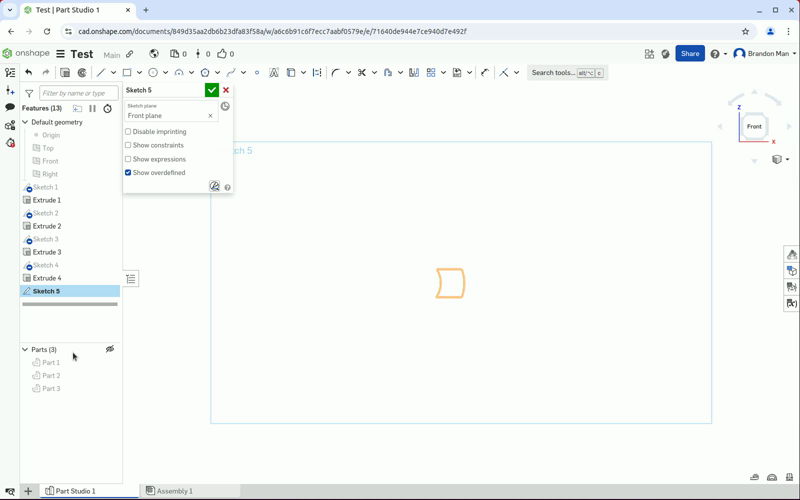
key(a)
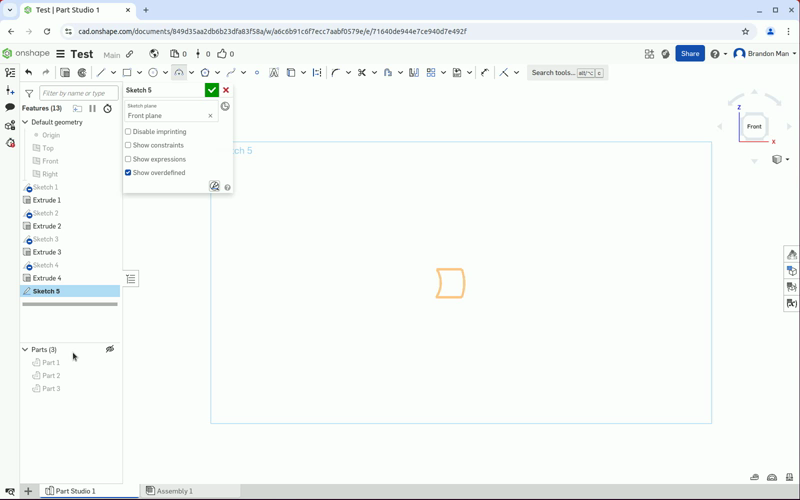
key_down(shift)
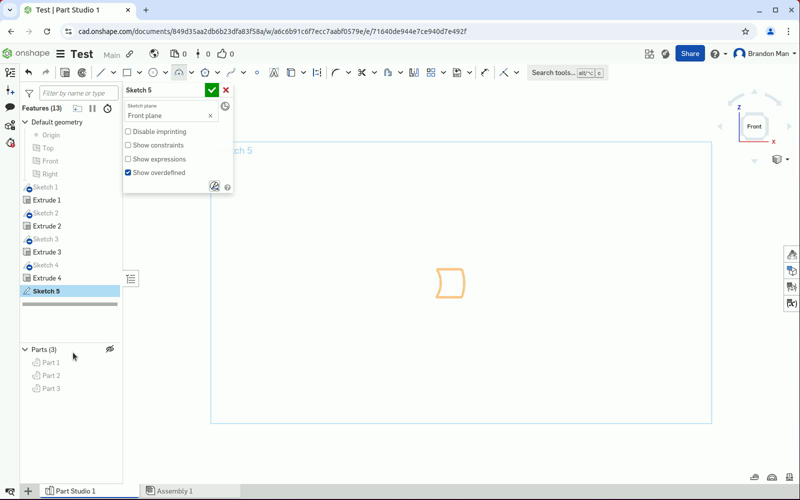
mouse_move(444, 247)
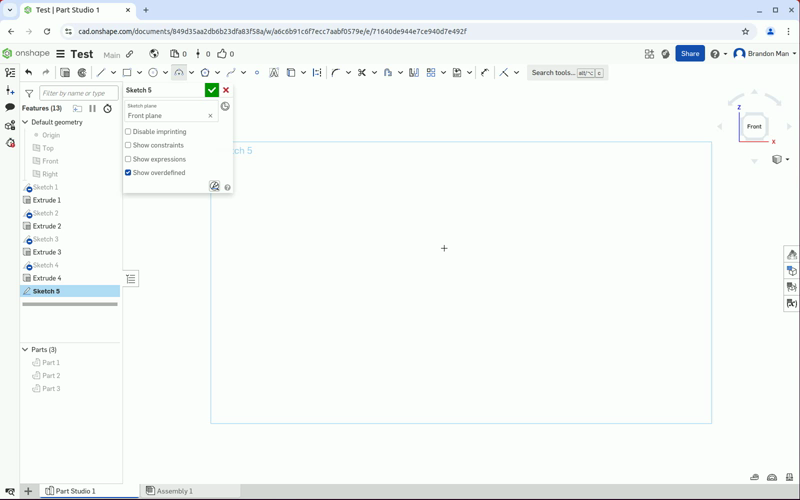
click(444, 247)
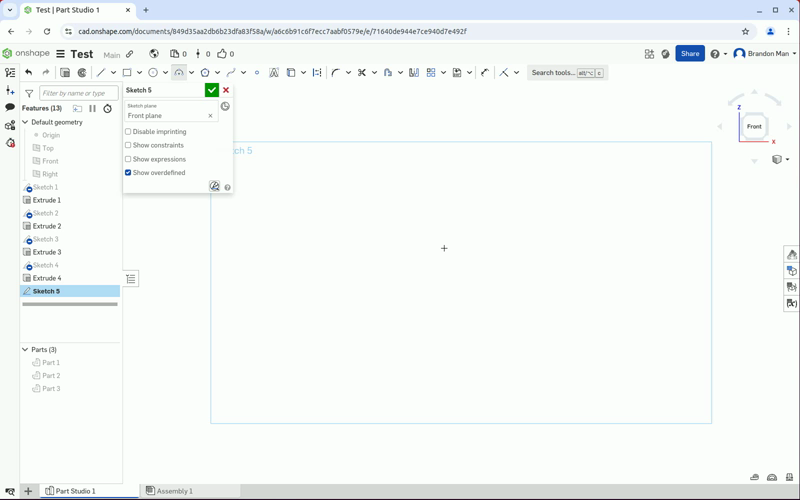
key_up(shift)
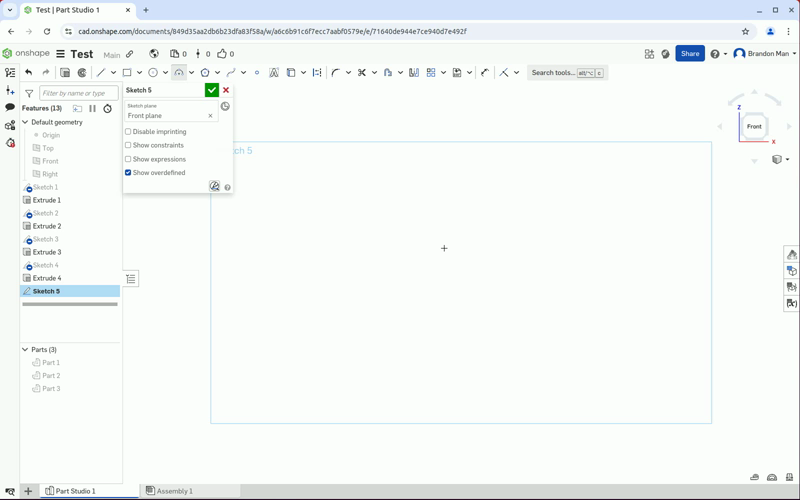
key_down(shift)
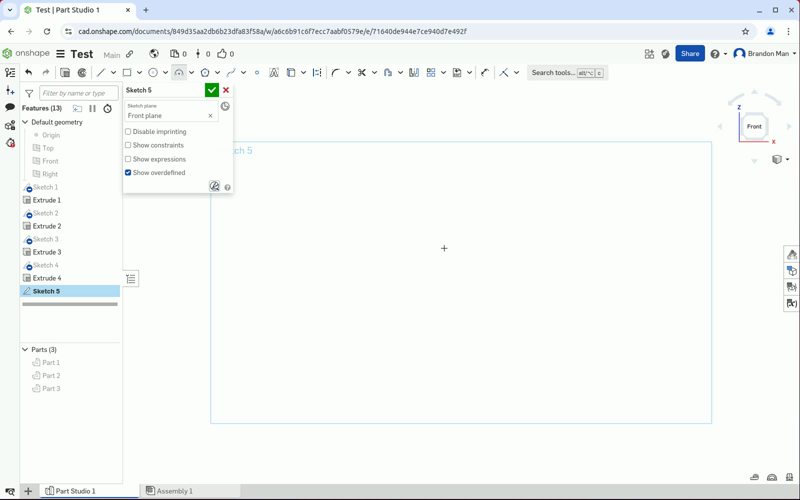
mouse_move(445, 319)
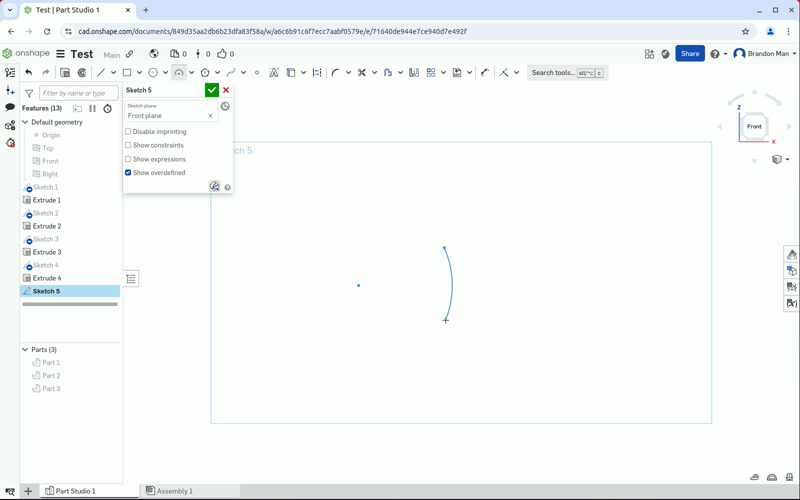
click(445, 319)
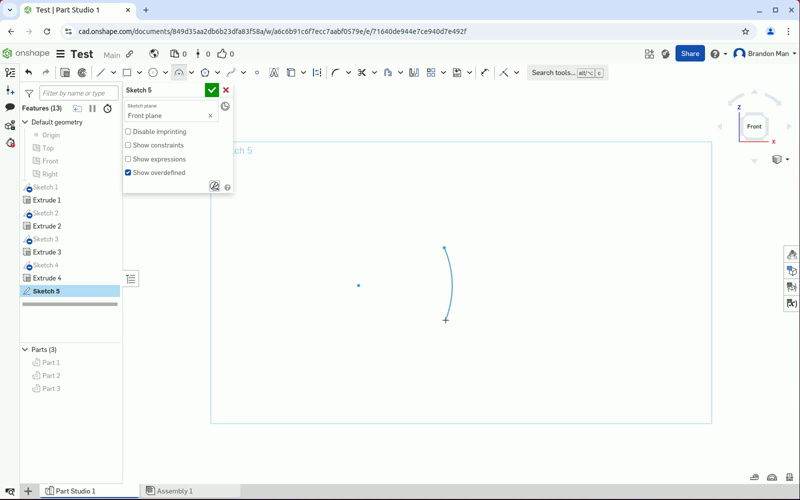
mouse_move(461, 283)
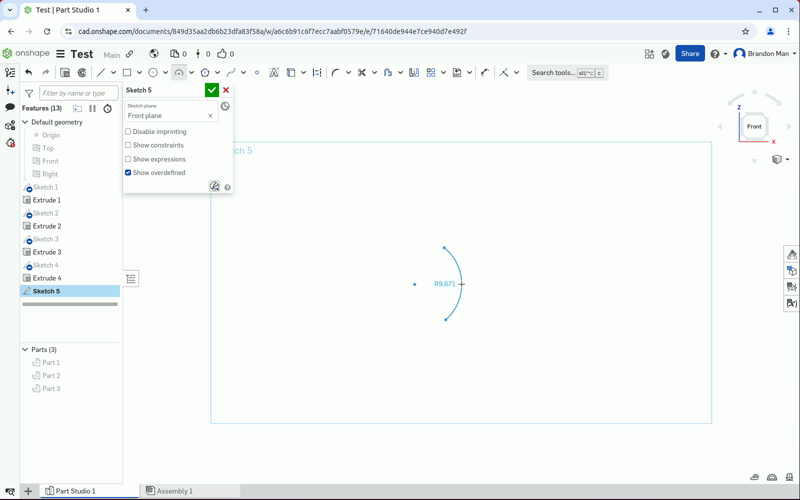
click(461, 283)
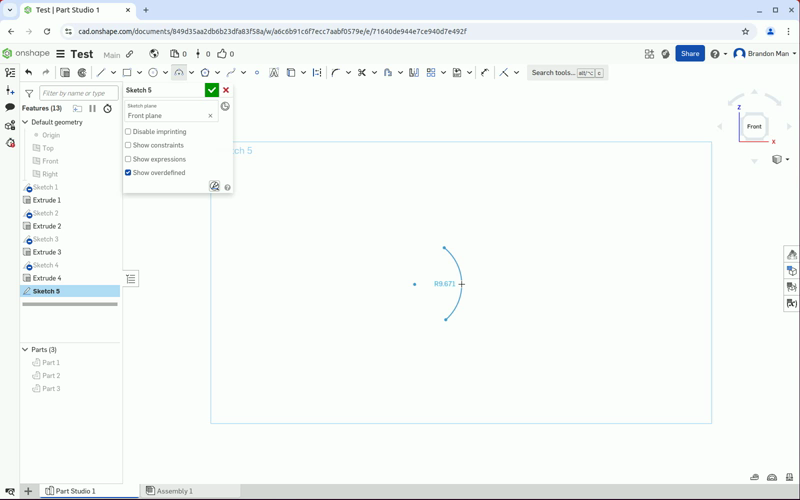
key_up(shift)
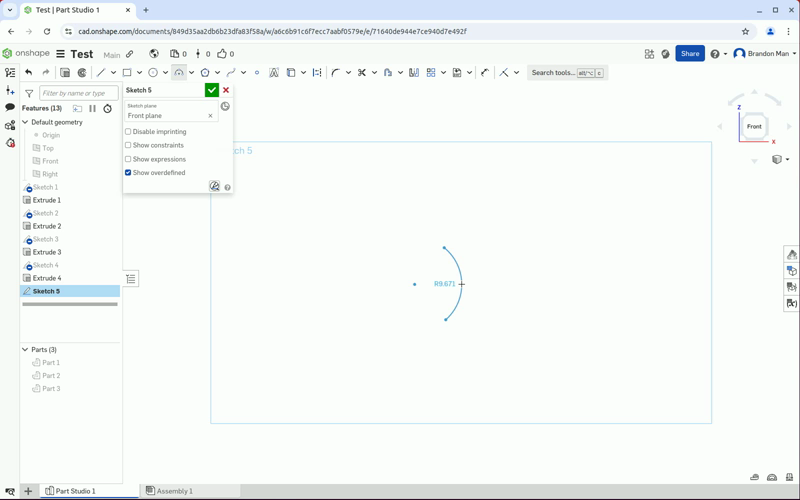
key(esc)
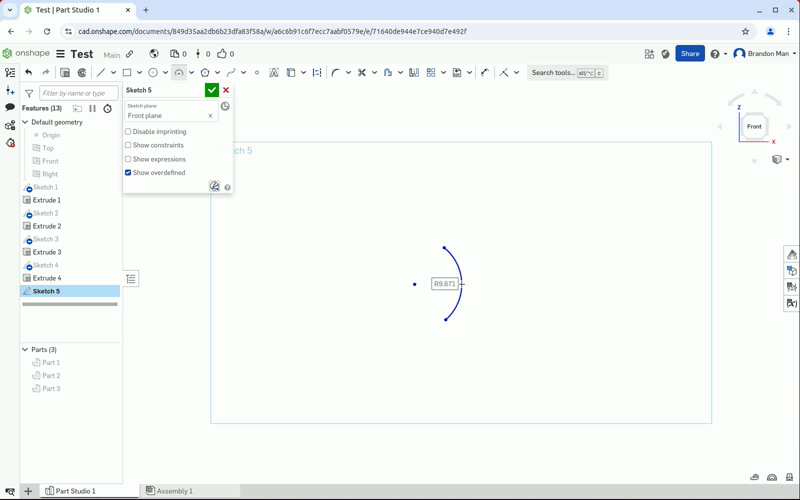
key(l)
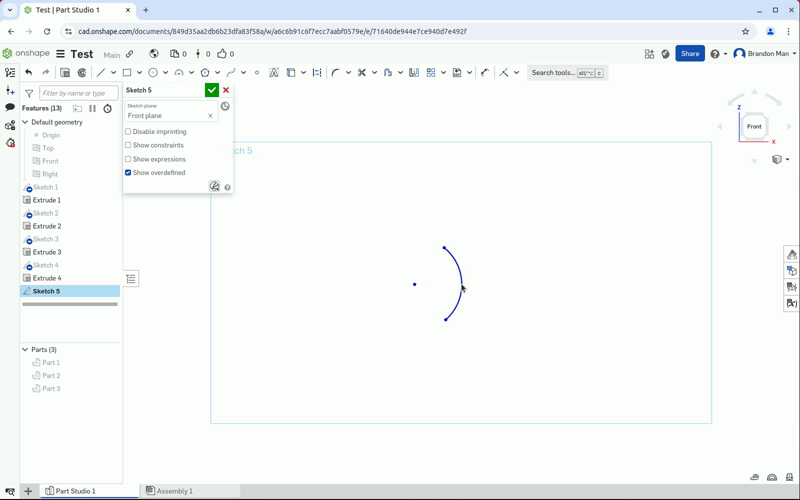
mouse_move(445, 319)
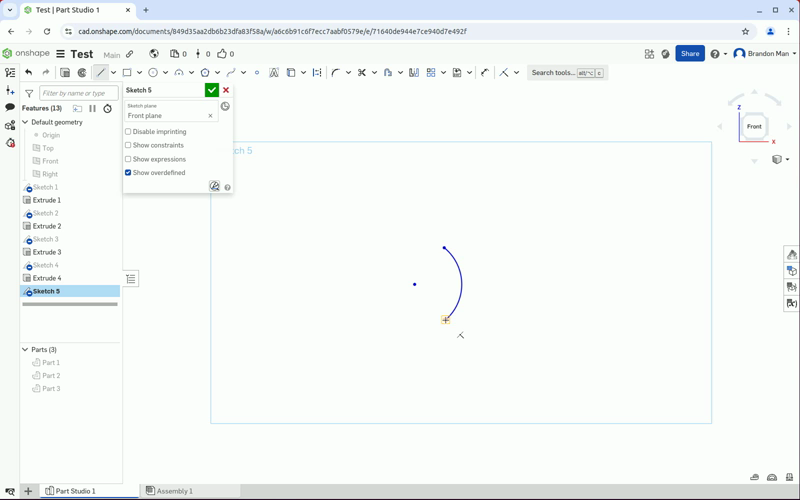
click(445, 319)
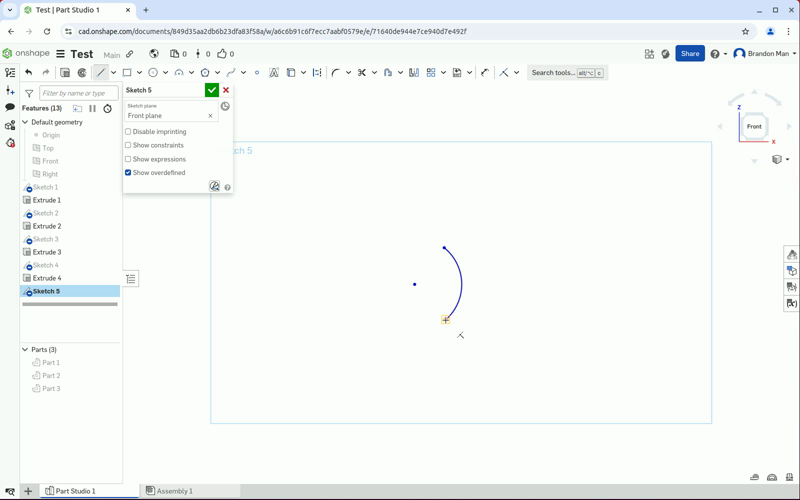
key_down(shift)
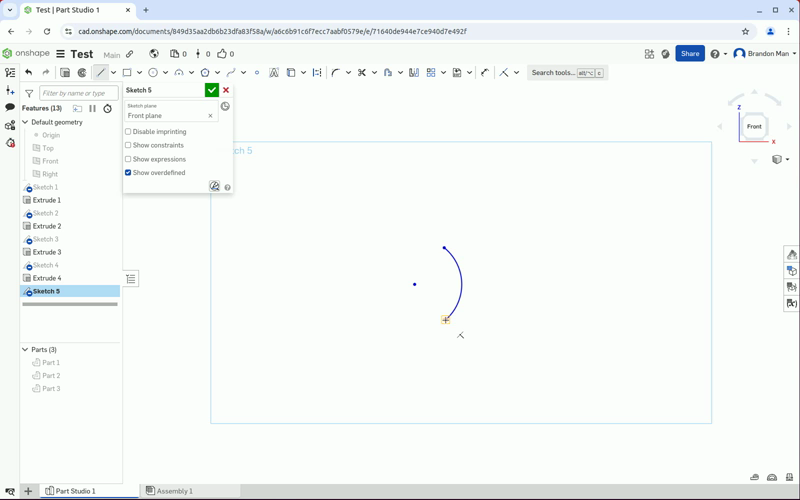
mouse_move(573, 319)
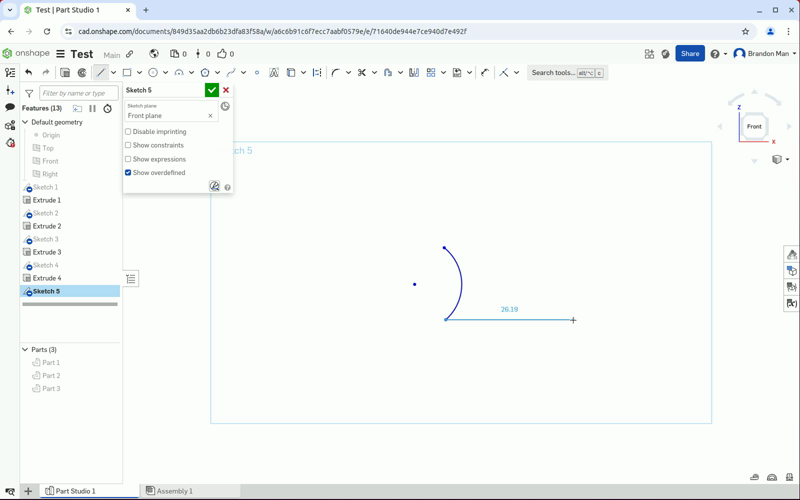
click(573, 319)
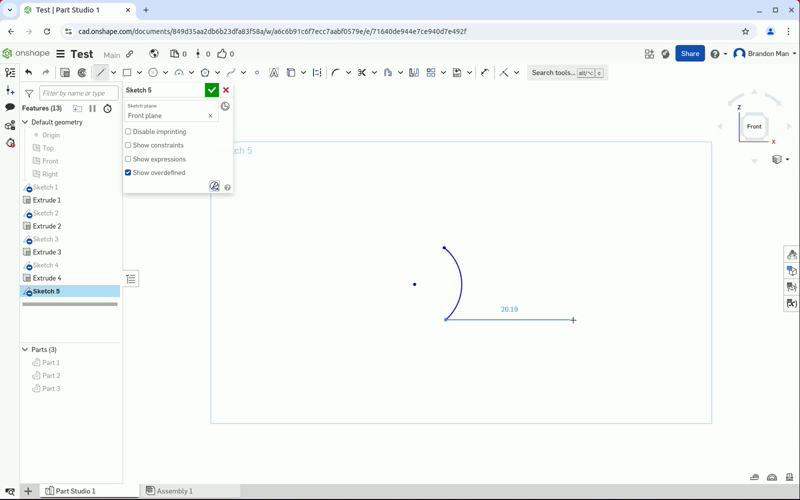
key_up(shift)
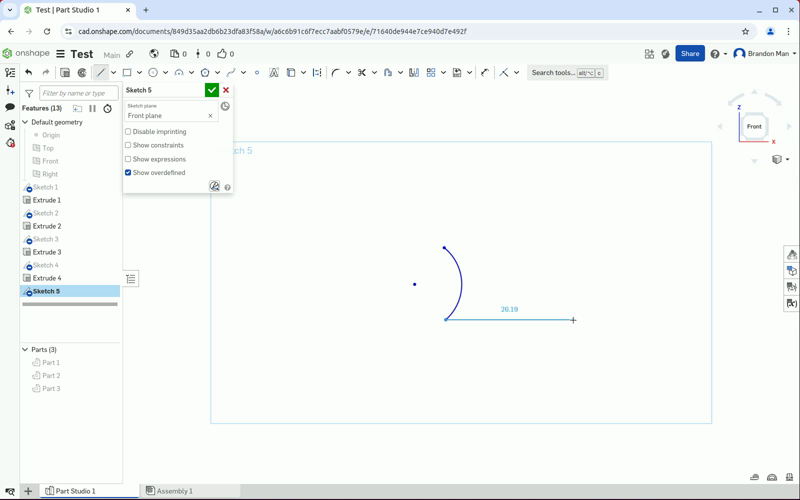
key_down(shift)
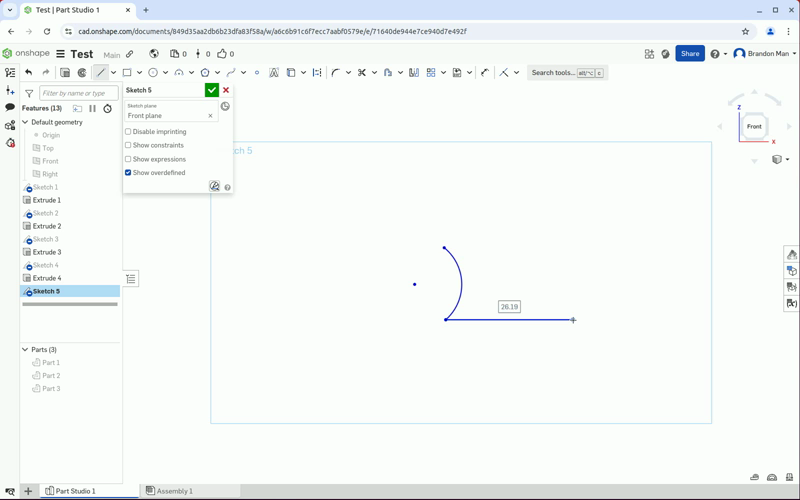
mouse_move(589, 319)
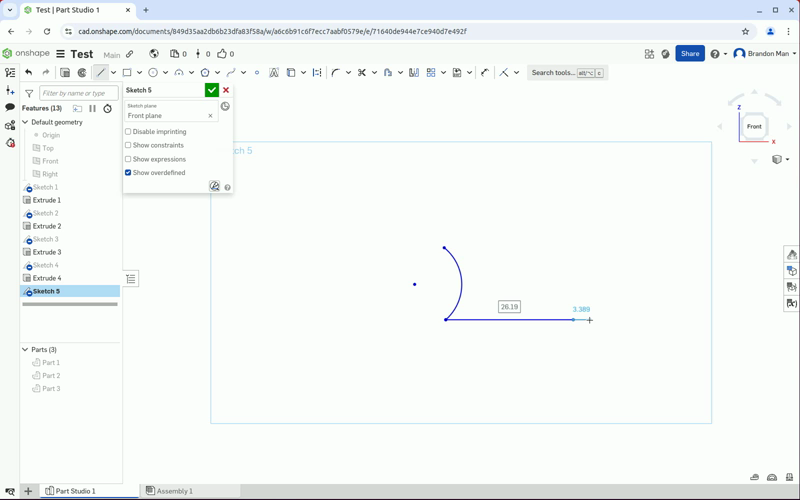
mouse_move(573, 304)
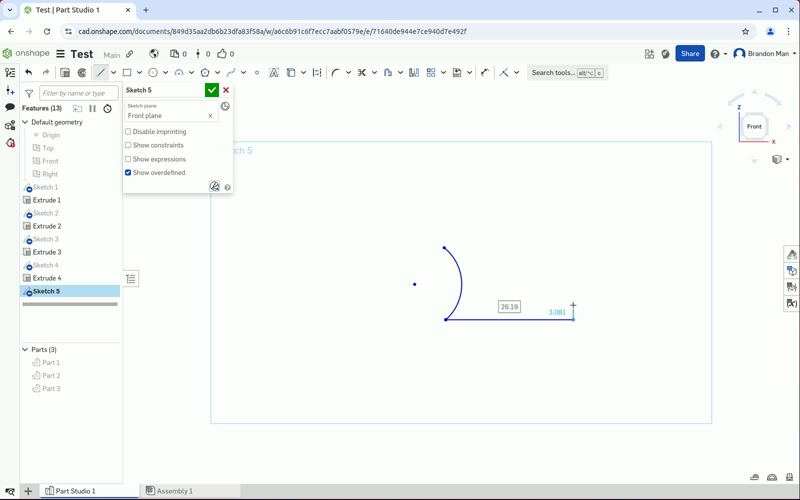
click(573, 304)
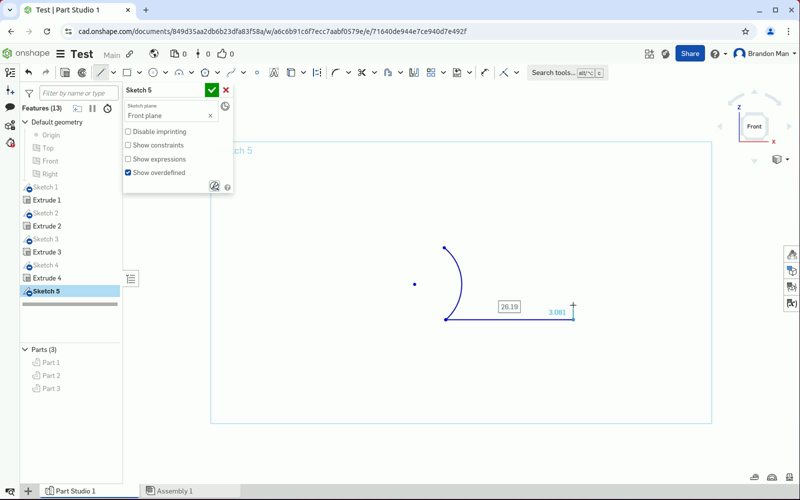
key_up(shift)
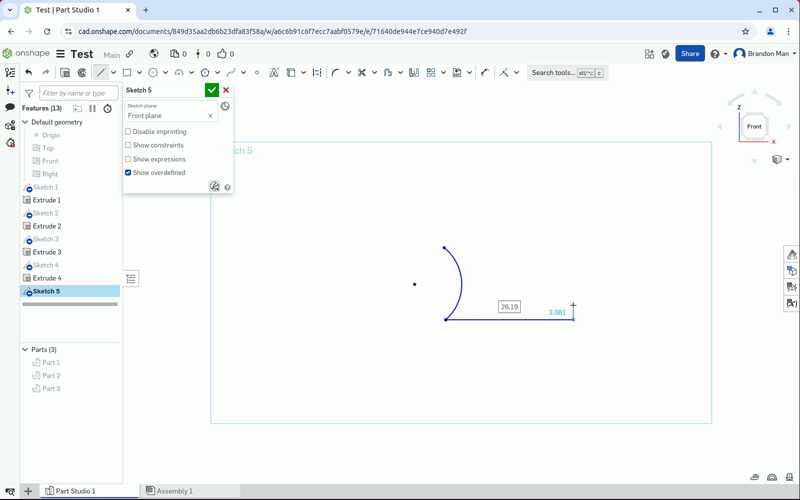
key_down(shift)
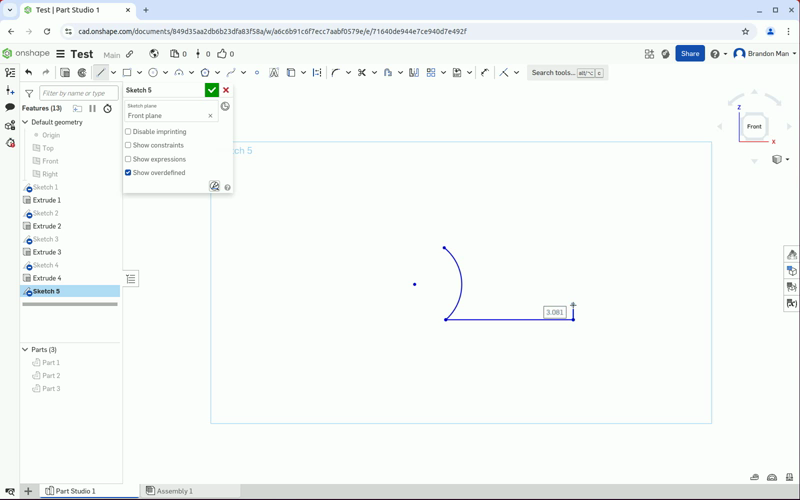
mouse_move(475, 304)
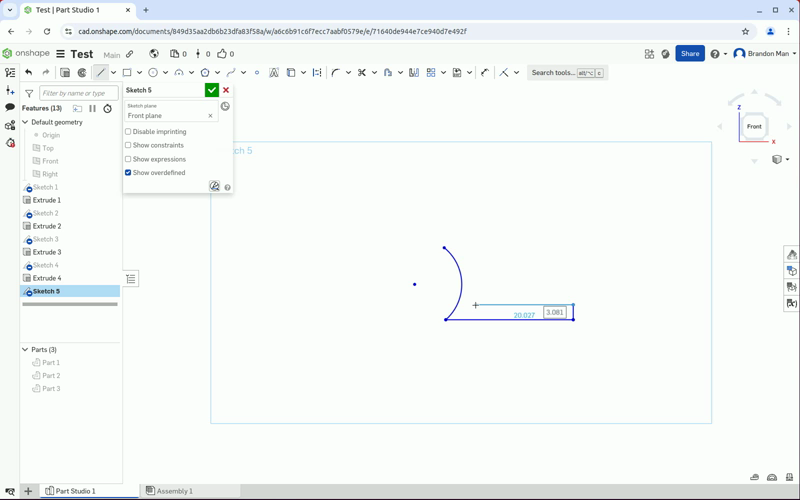
click(475, 304)
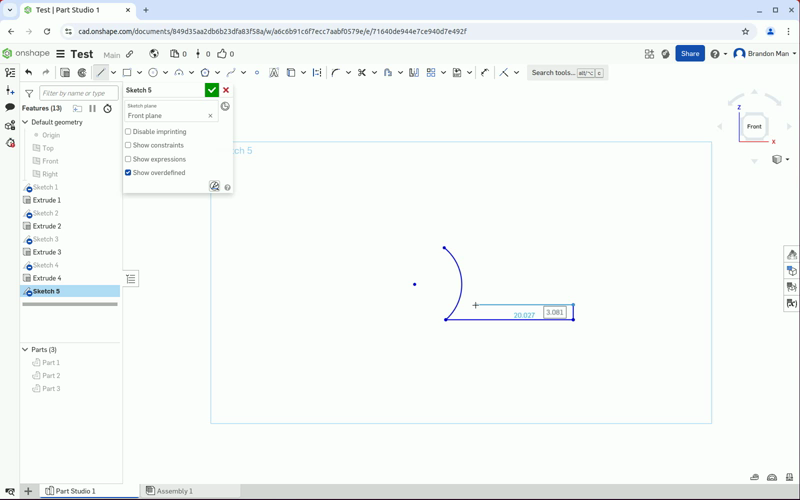
key_up(shift)
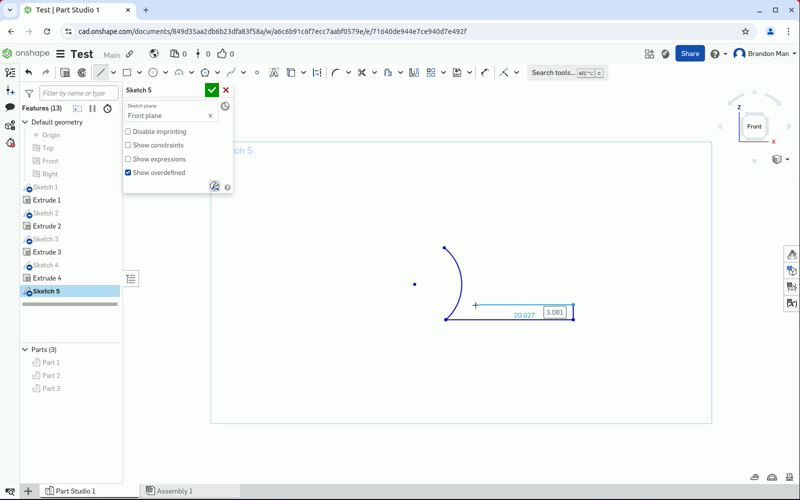
key_down(shift)
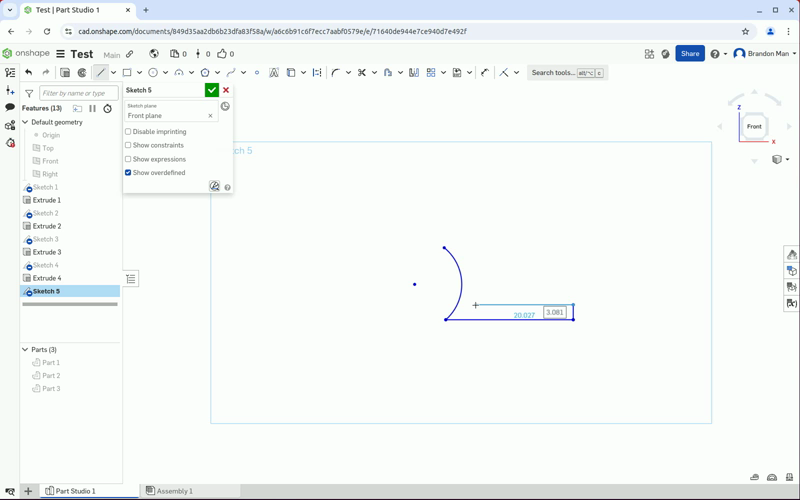
mouse_move(505, 304)
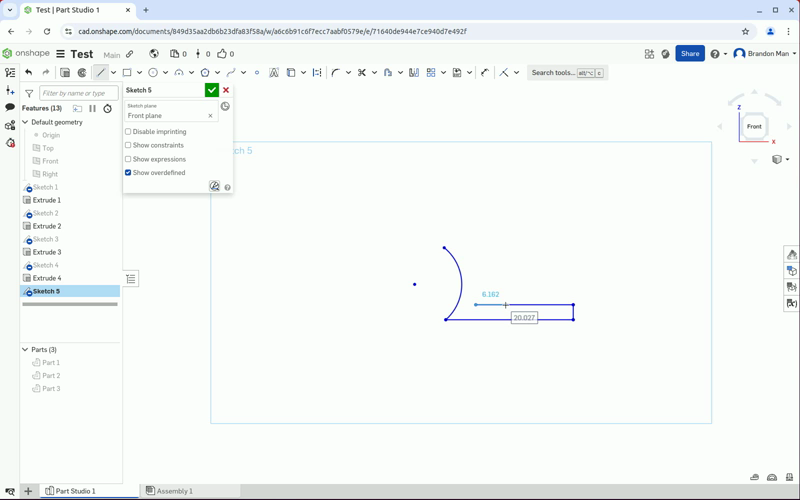
mouse_move(475, 282)
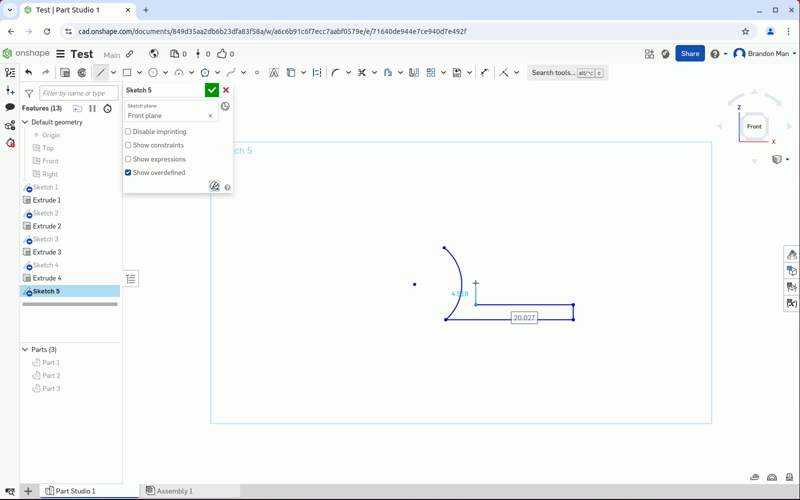
click(475, 282)
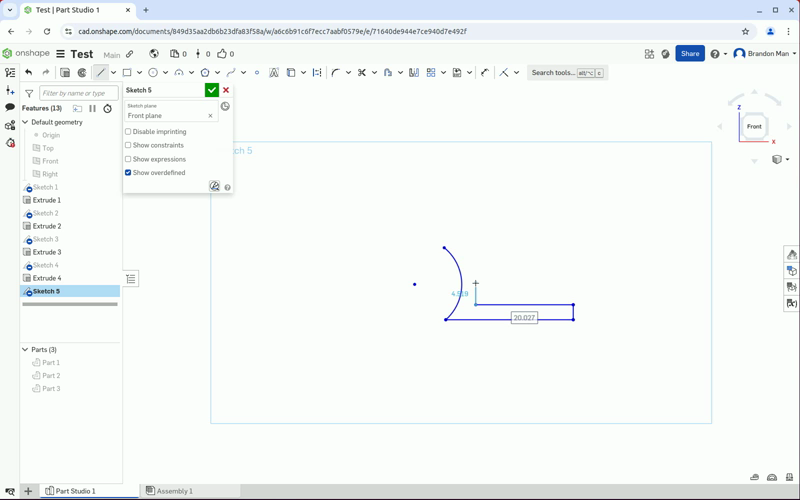
key_up(shift)
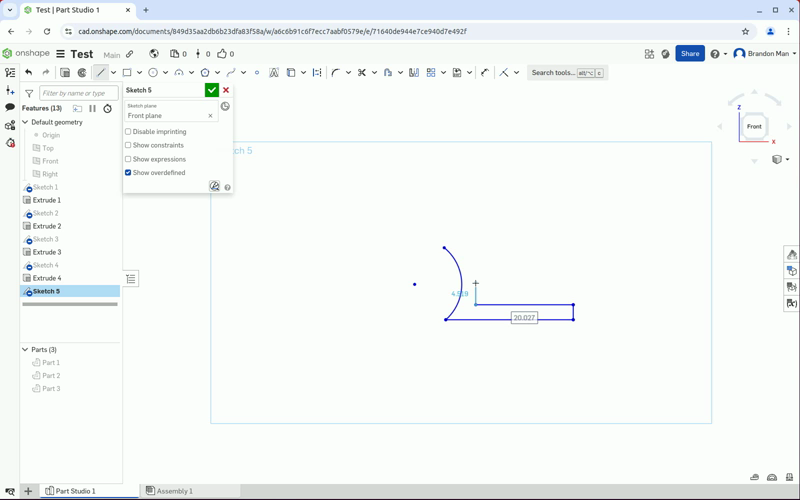
key_down(shift)
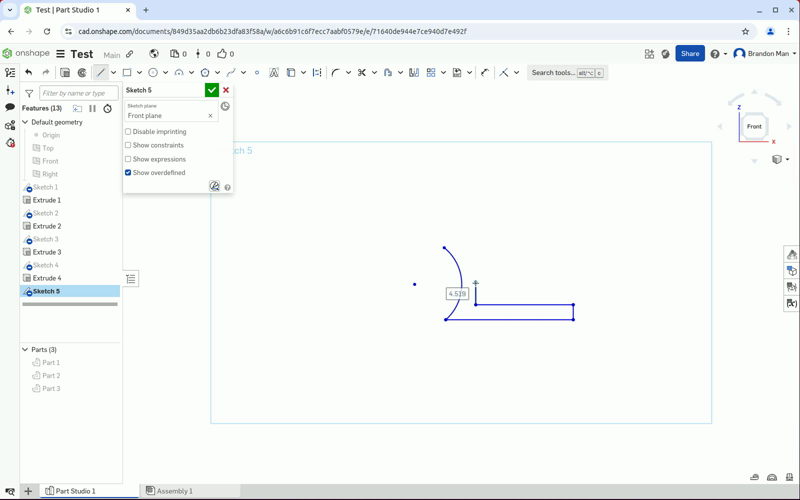
mouse_move(505, 282)
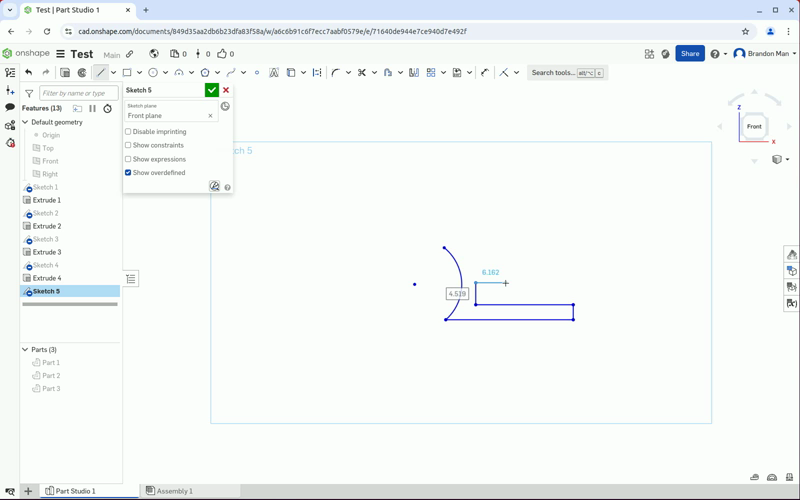
mouse_move(475, 261)
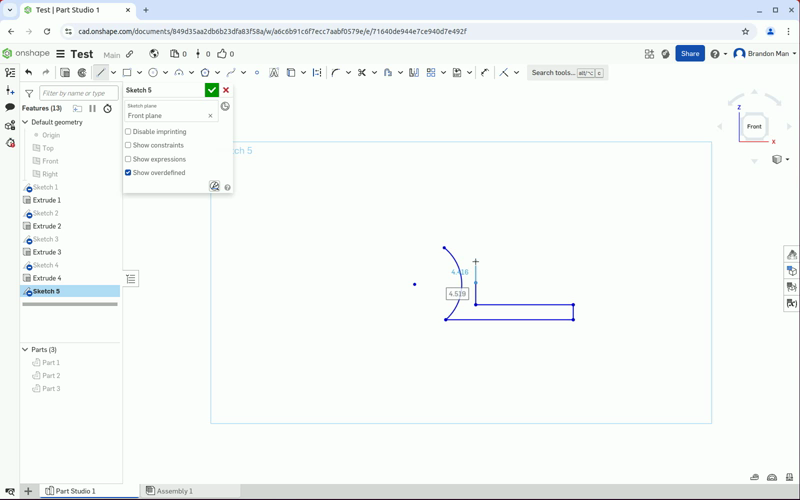
click(475, 261)
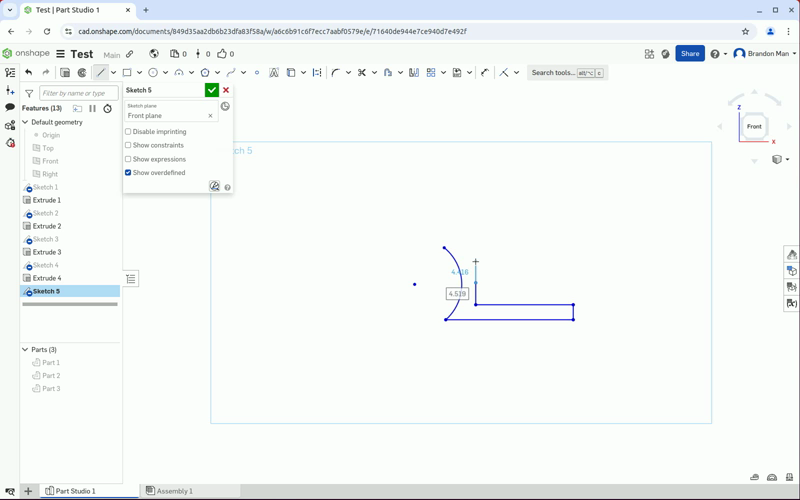
key_up(shift)
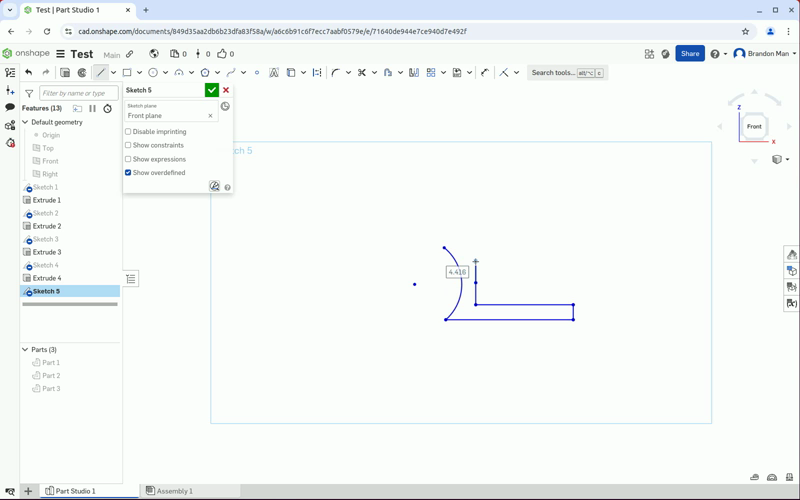
key_down(shift)
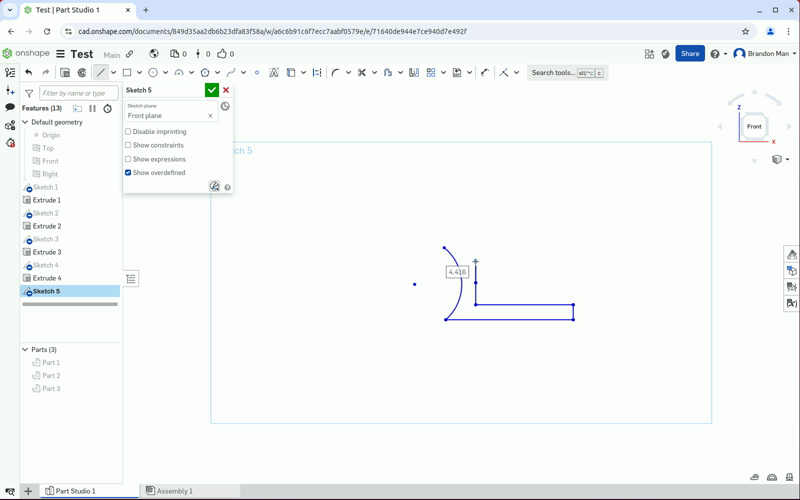
mouse_move(573, 261)
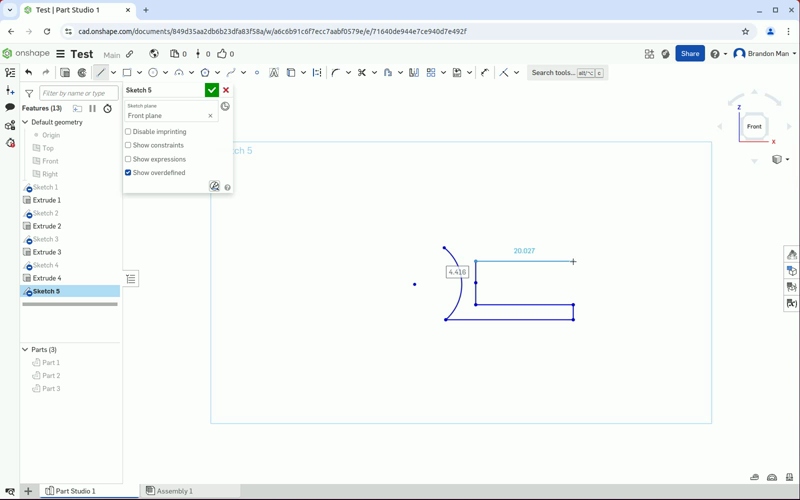
click(573, 261)
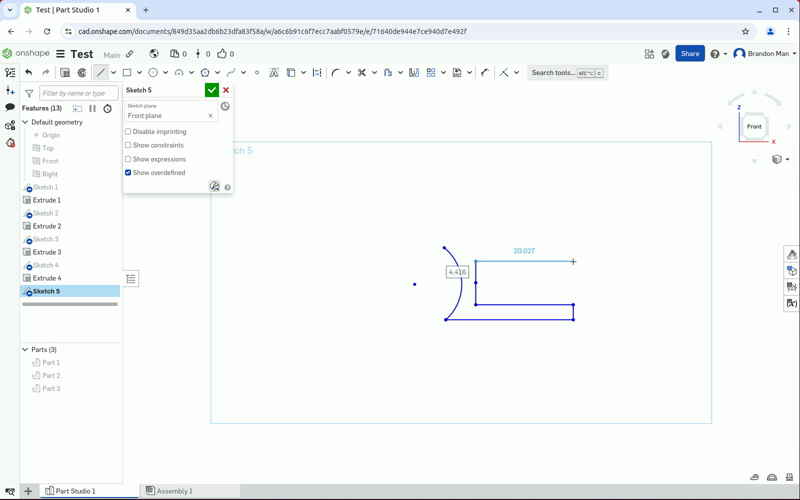
key_up(shift)
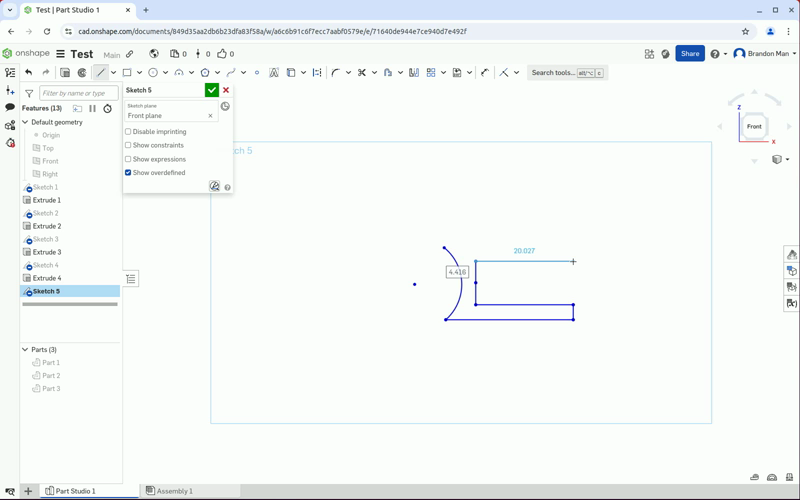
key_down(shift)
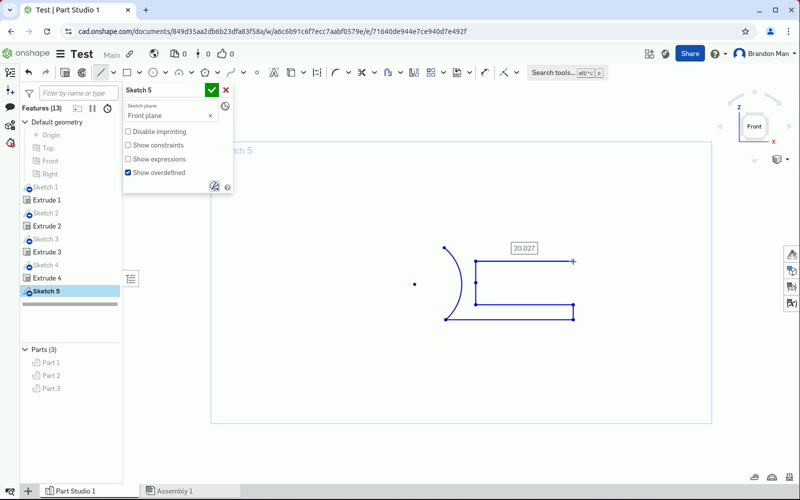
mouse_move(589, 261)
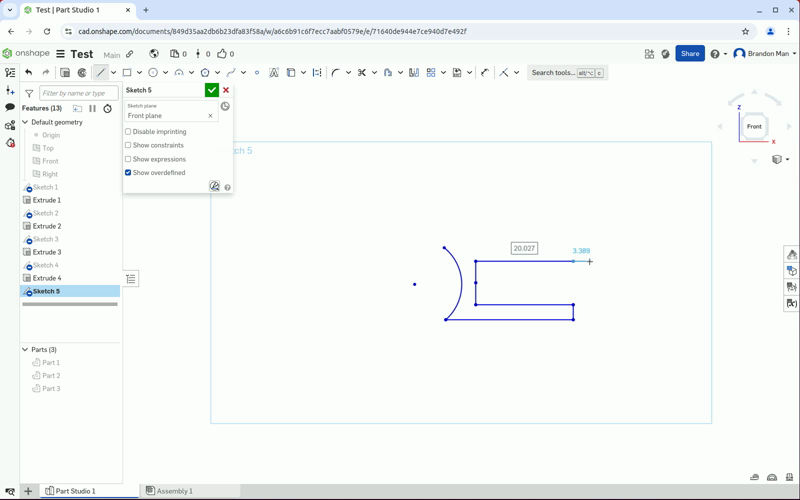
mouse_move(573, 247)
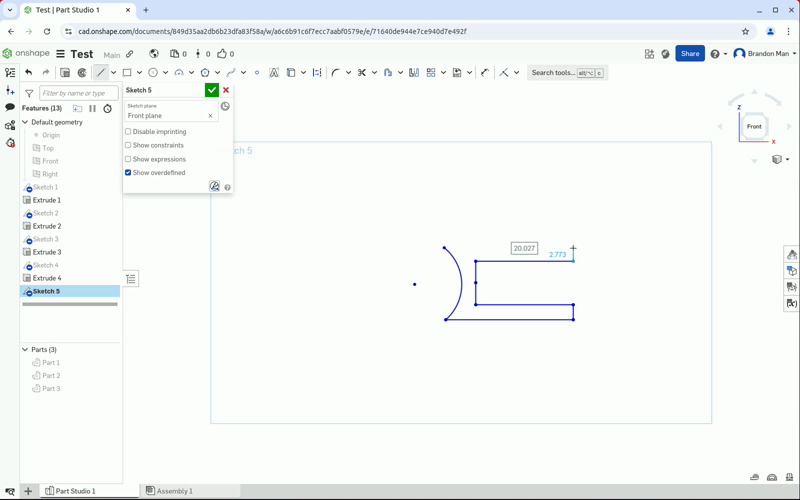
click(573, 247)
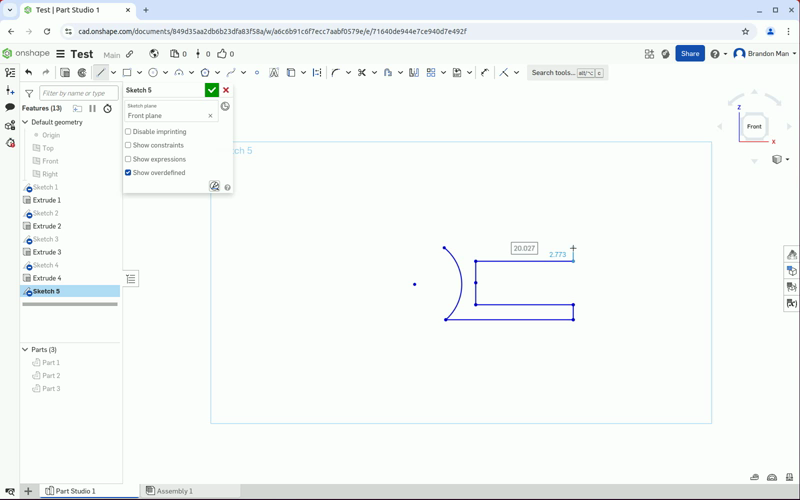
key_up(shift)
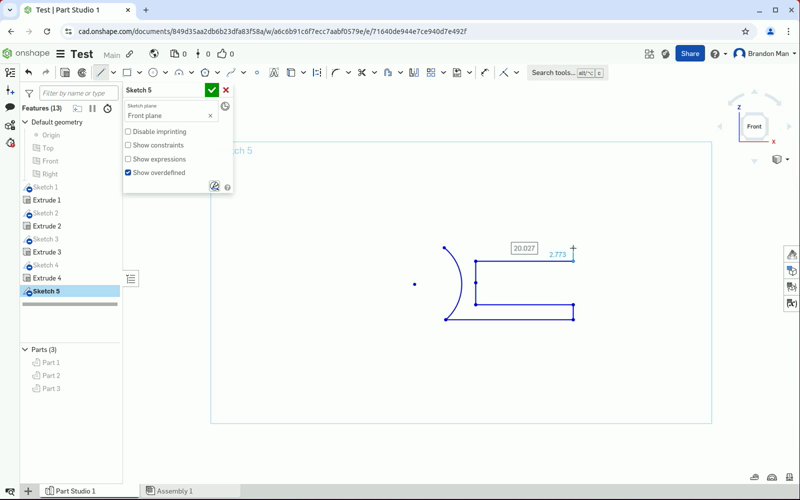
key_down(shift)
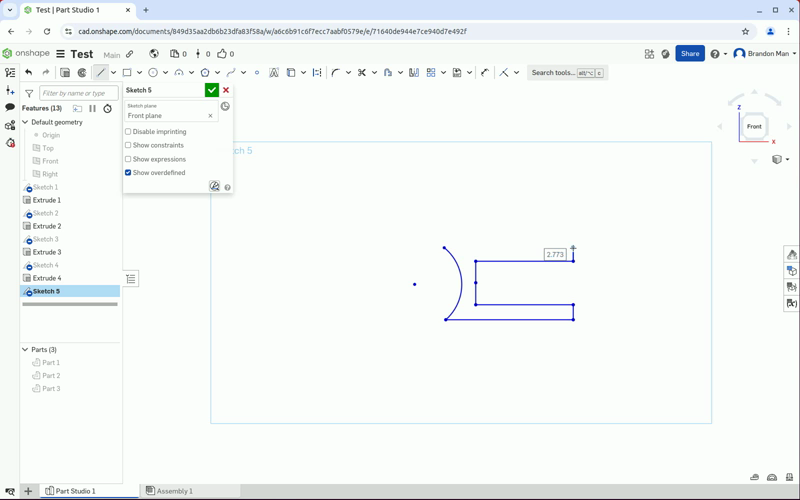
mouse_move(444, 247)
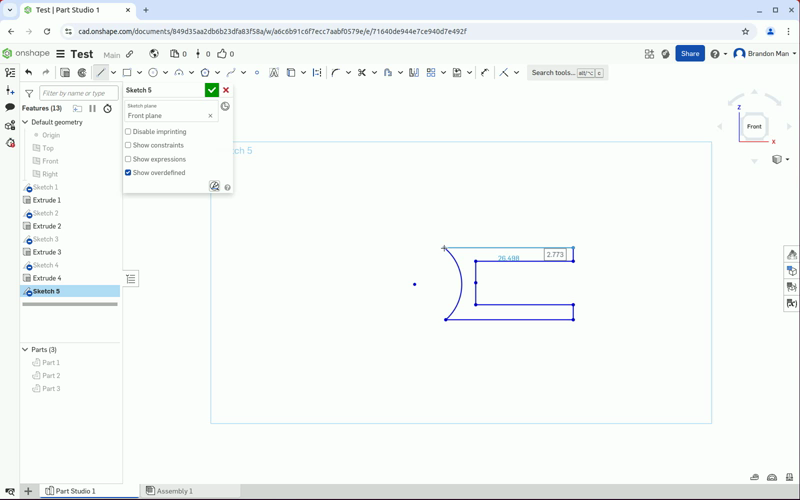
key_up(shift)
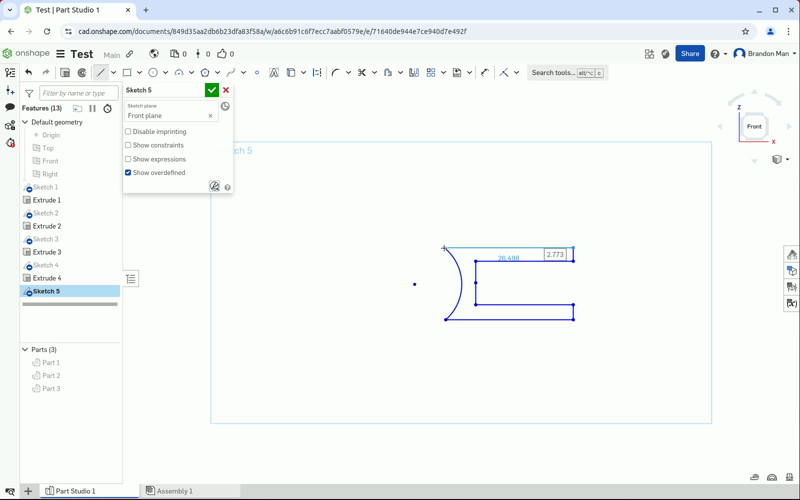
click(444, 247)
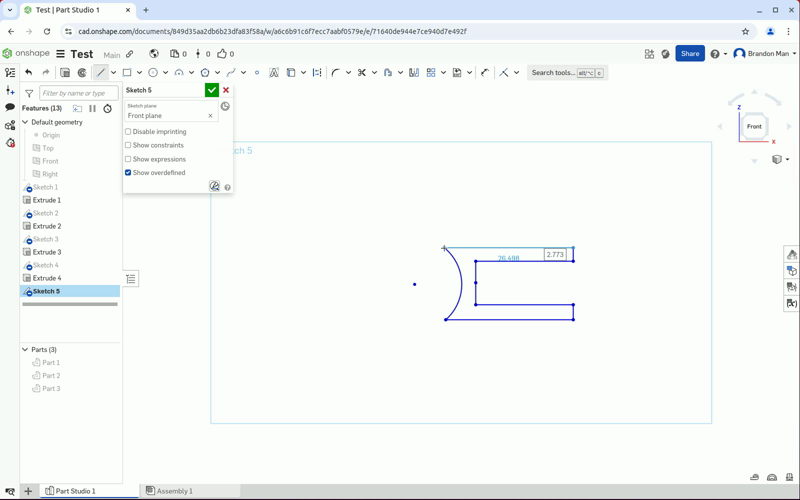
key(esc)
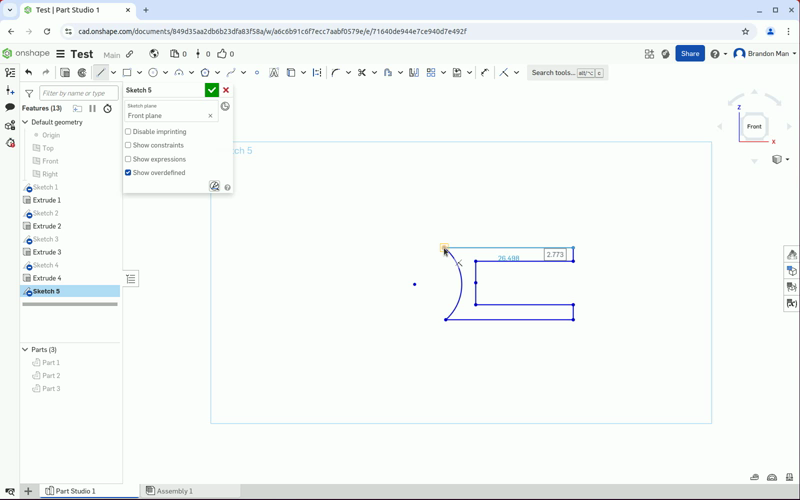
mouse_move(511, 254)
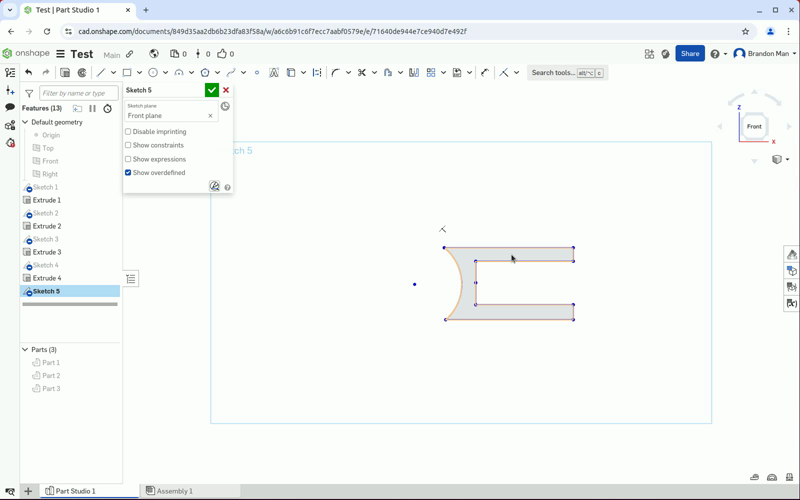
click(511, 254)
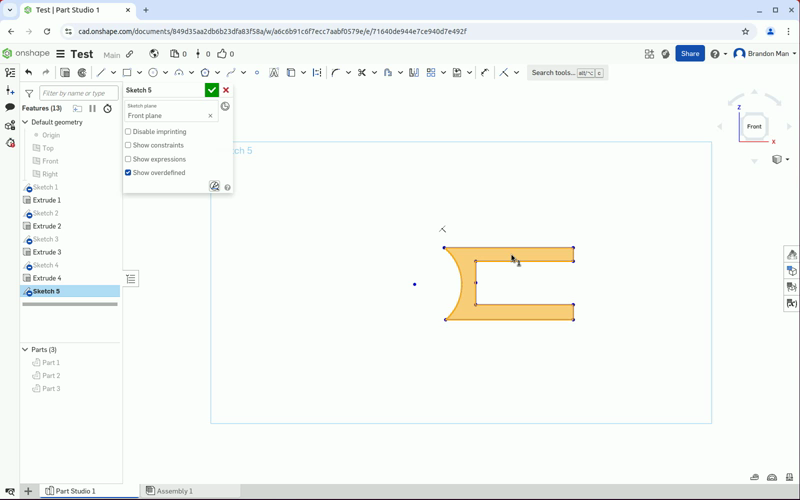
mouse_move(73, 352)
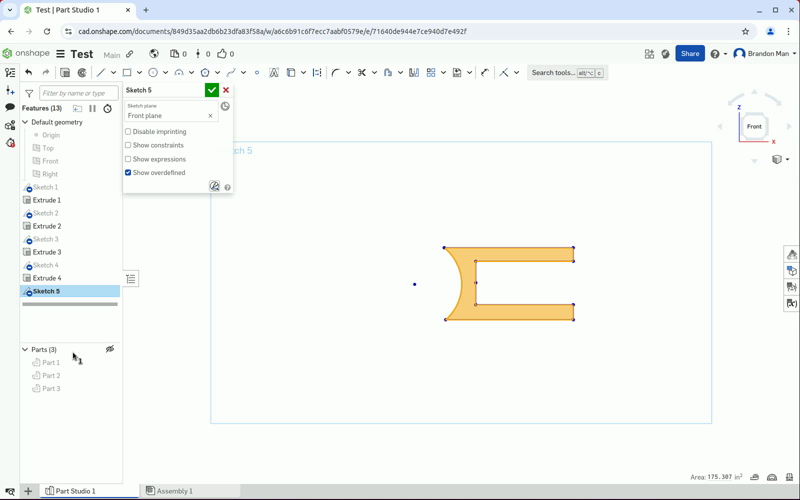
key(shift+y)
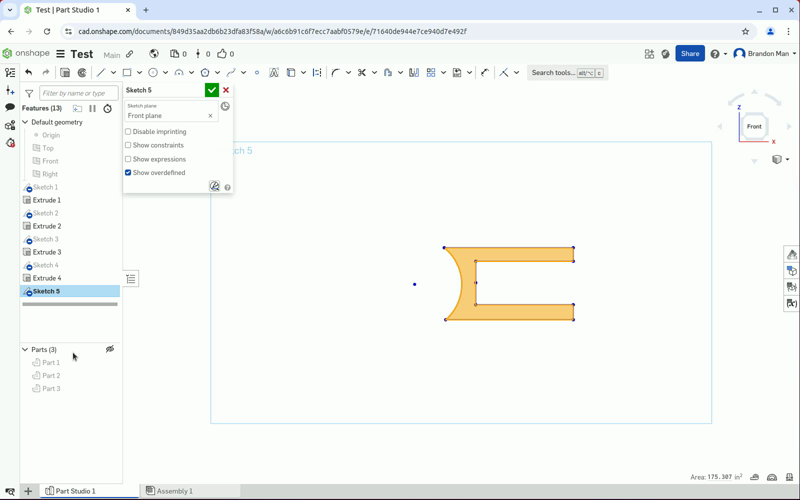
key(shift+e)
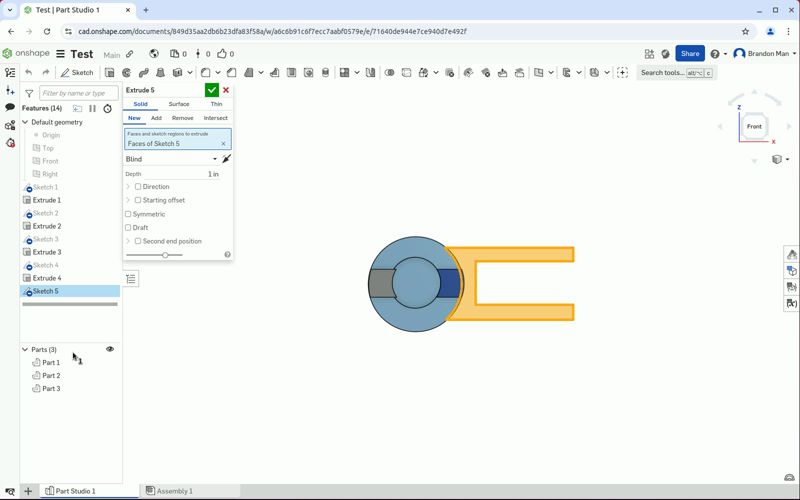
mouse_move(143, 106)
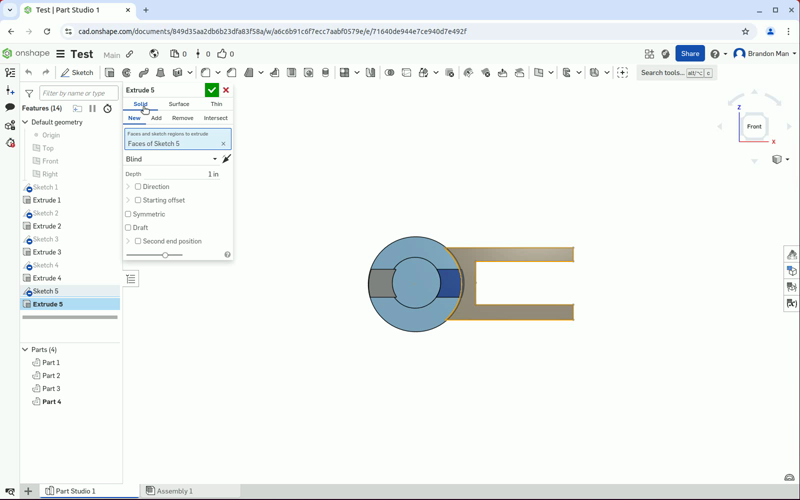
click(143, 106)
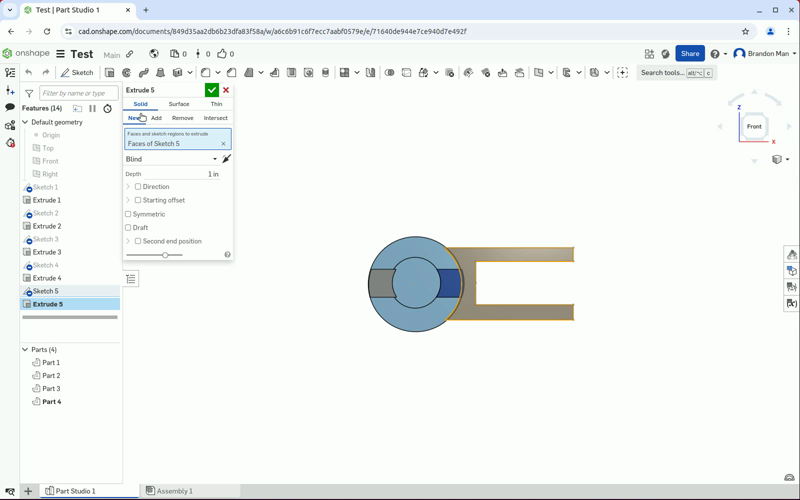
mouse_move(137, 120)
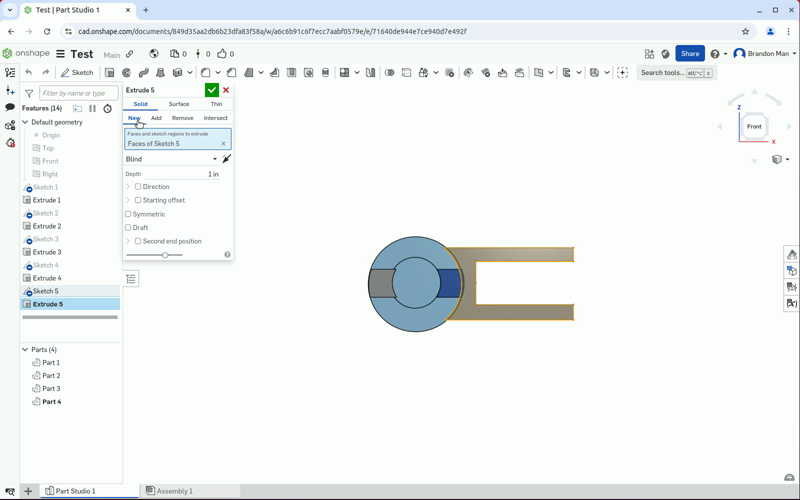
click(137, 120)
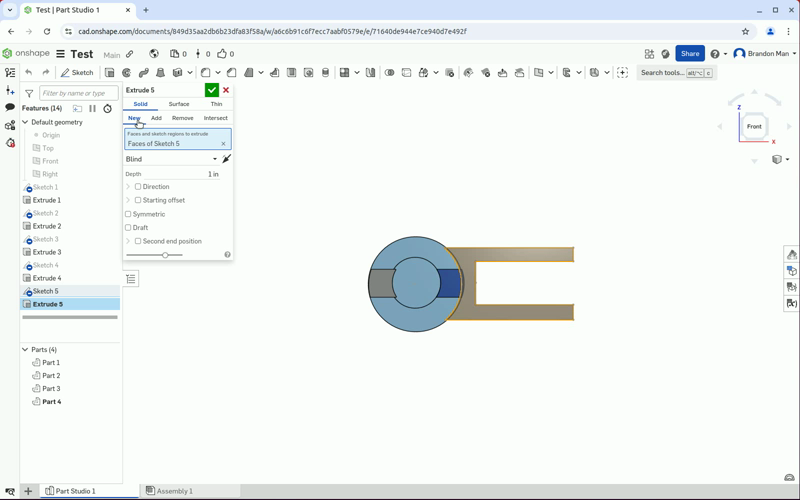
key(tab, 4)
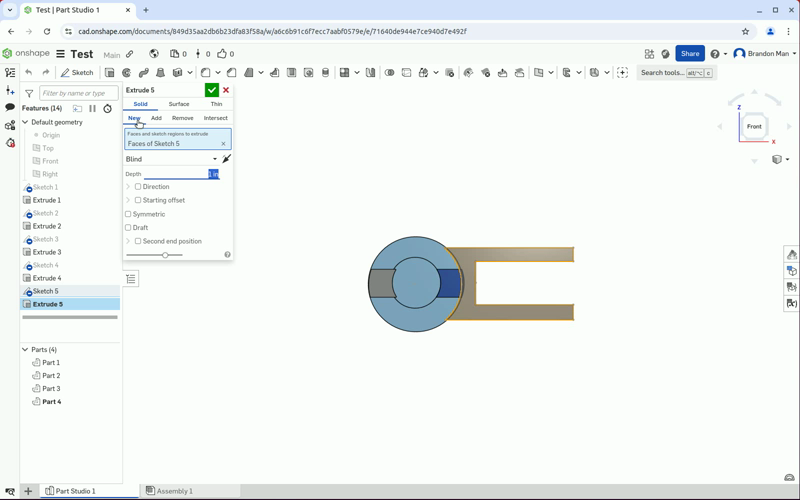
text(-3.37)
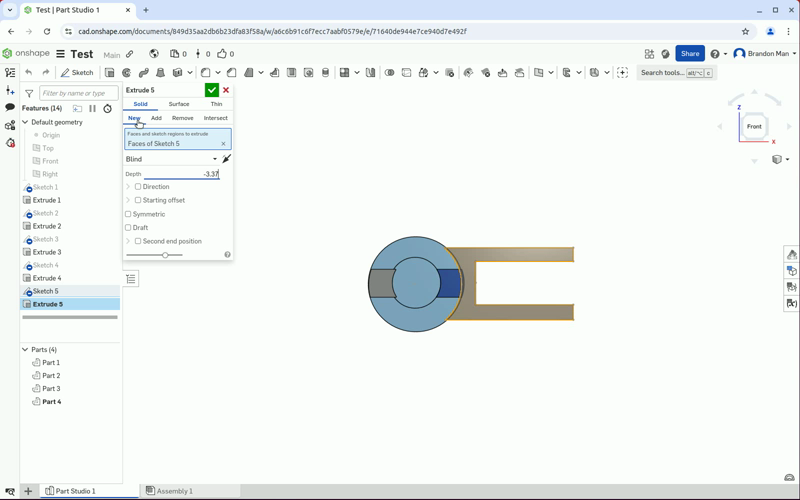
key(tab, 3)
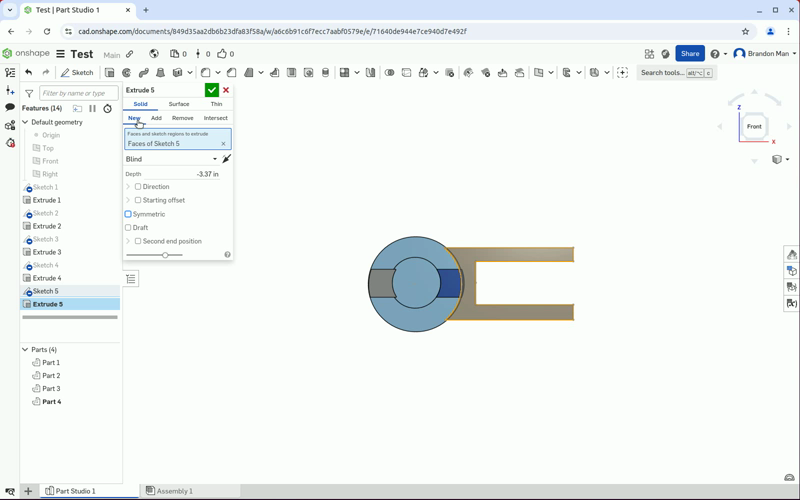
key(space)
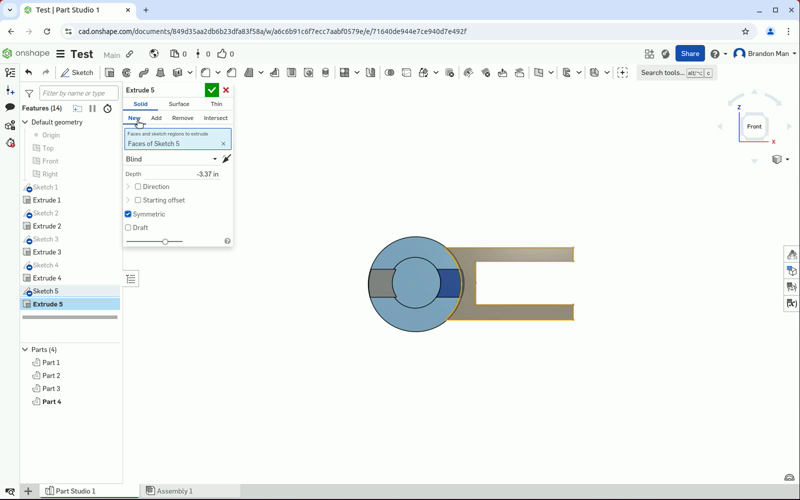
key(enter)
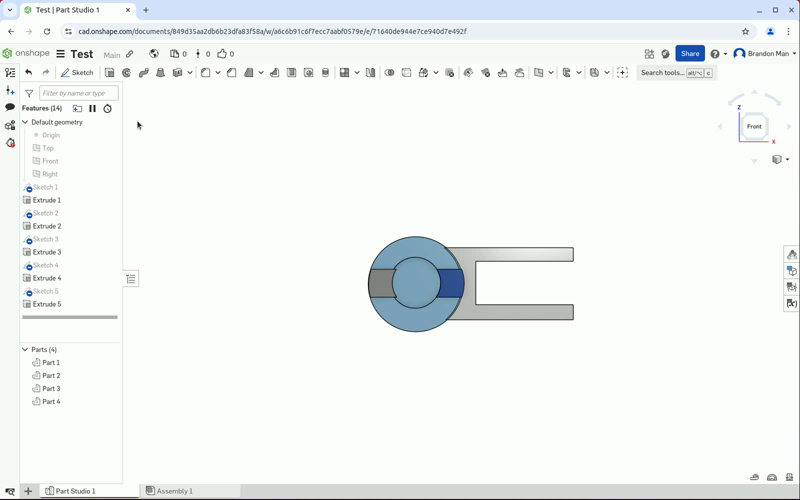
key(shift+h)
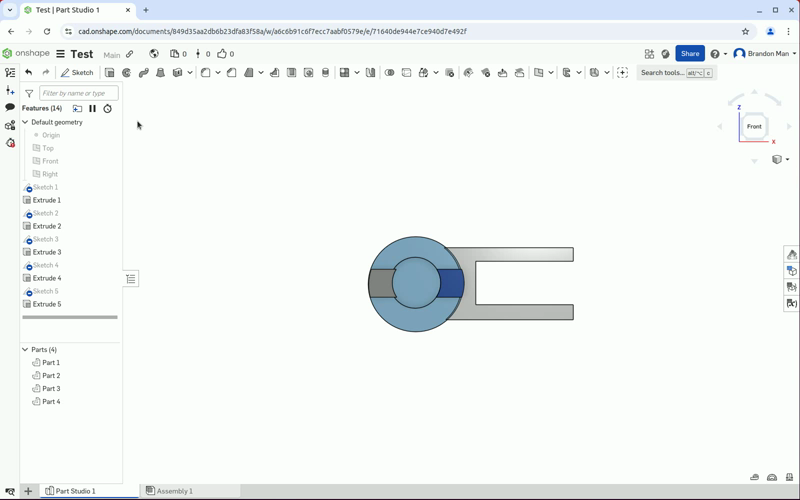
key(shift+h)
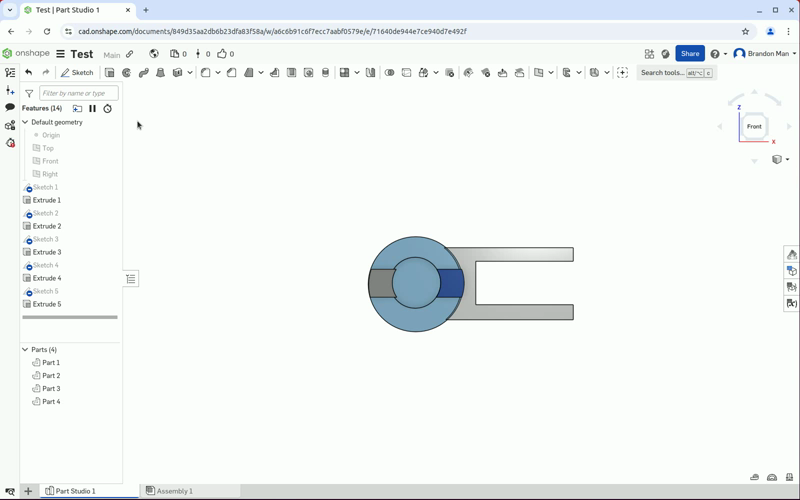
mouse_move(73, 189)
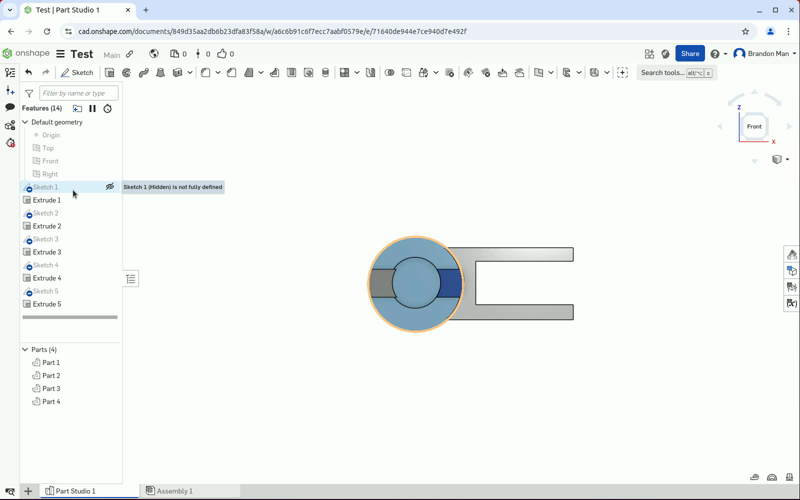
click(73, 189)
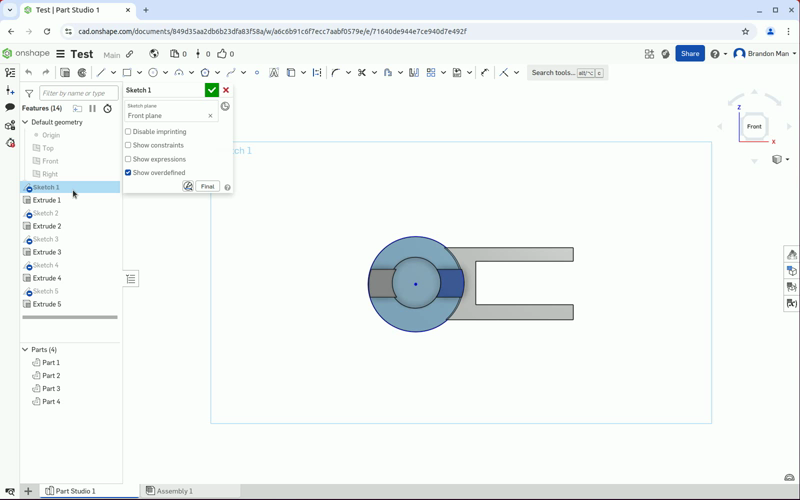
mouse_move(229, 92)
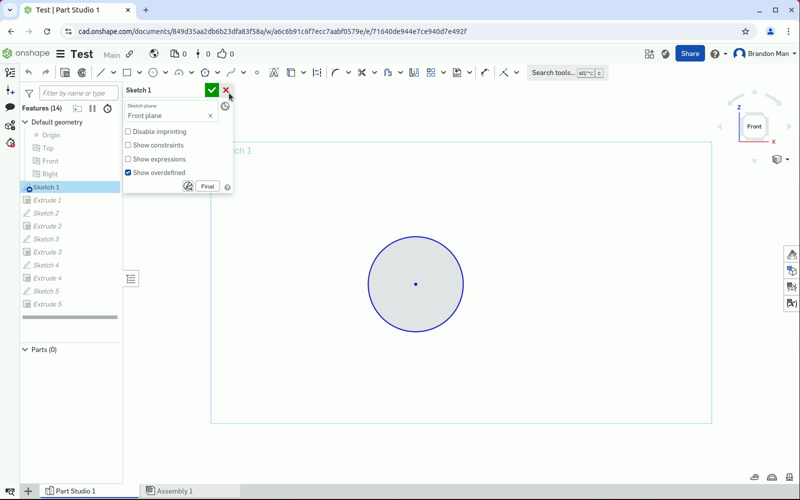
click(229, 92)
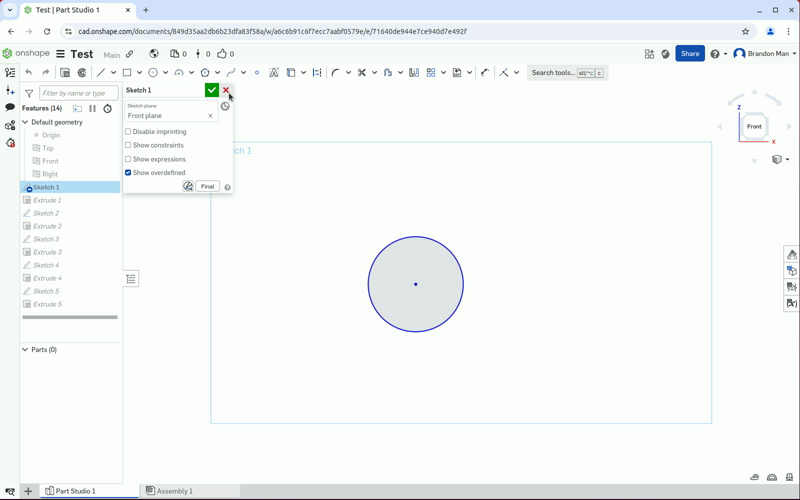
key(shift+s)
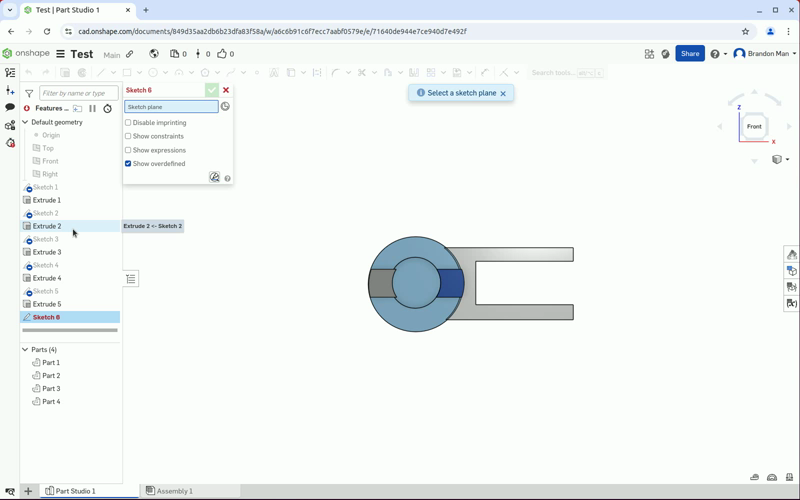
scroll(3)
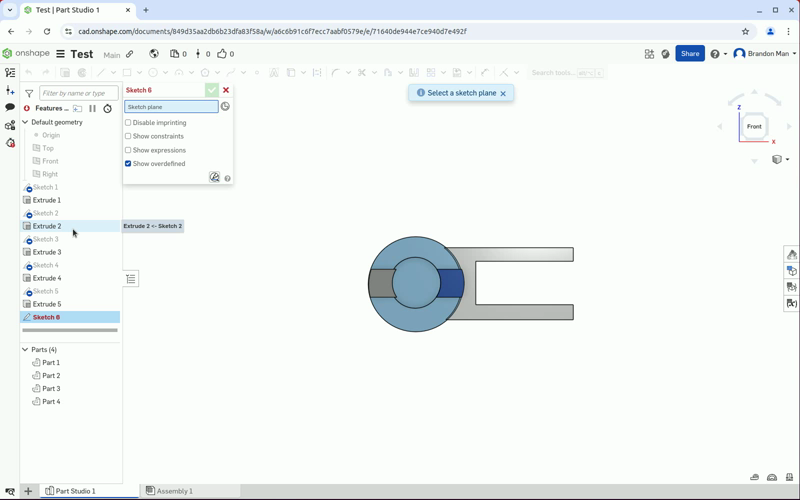
mouse_move(73, 163)
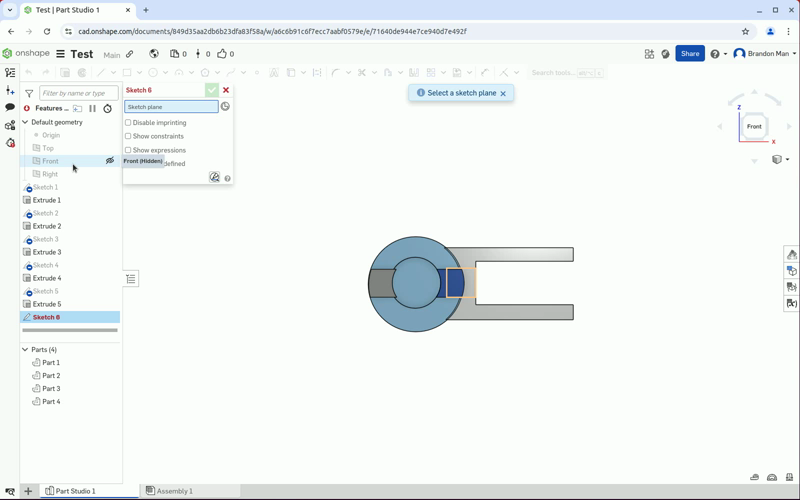
click(73, 163)
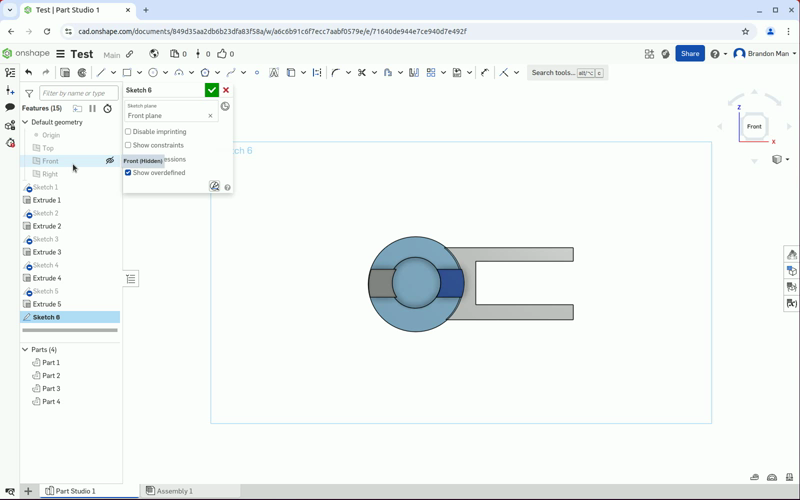
mouse_move(73, 352)
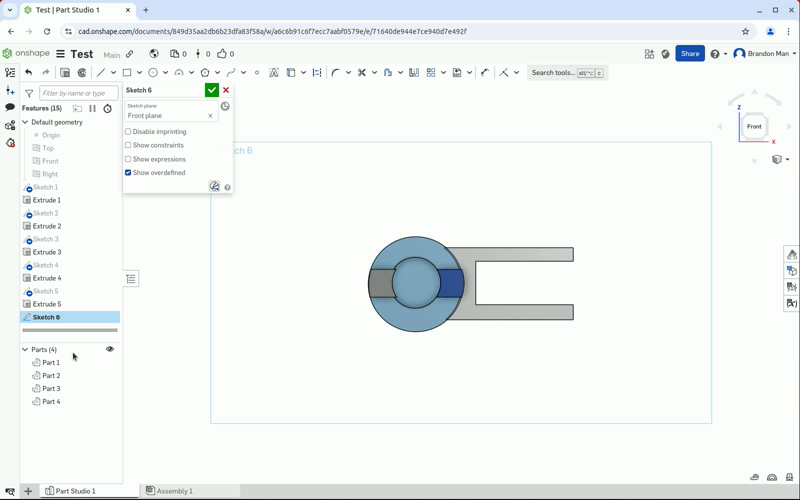
key(y)
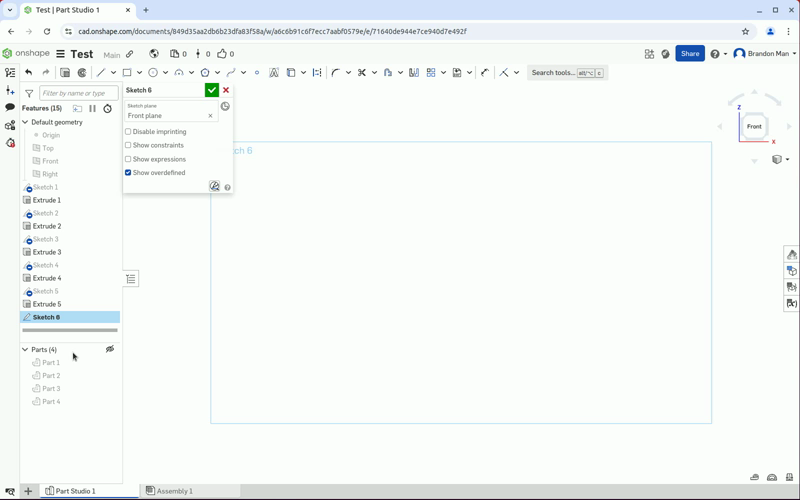
key(c)
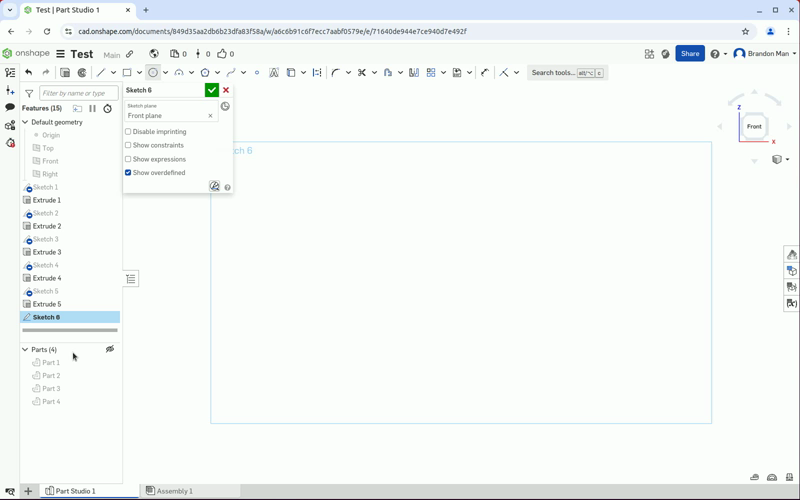
key_down(shift)
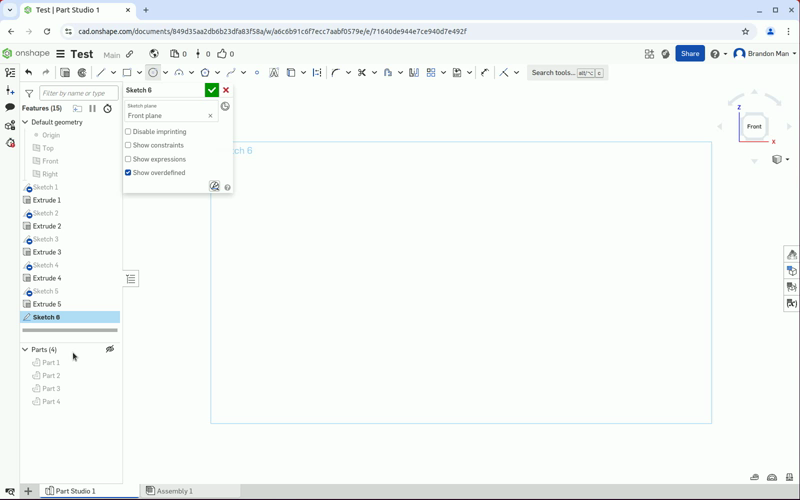
mouse_move(500, 271)
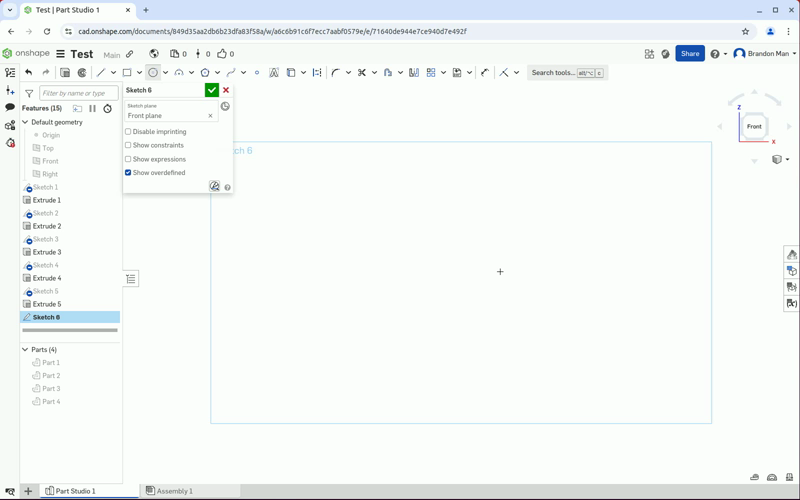
click(500, 271)
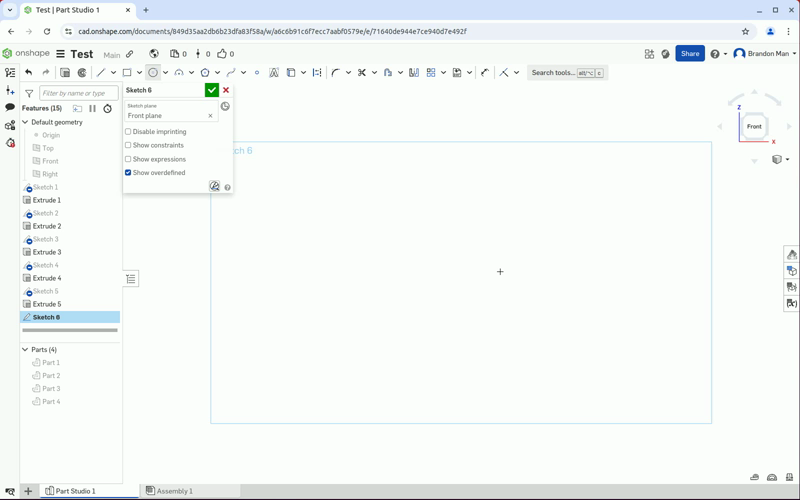
key_up(shift)
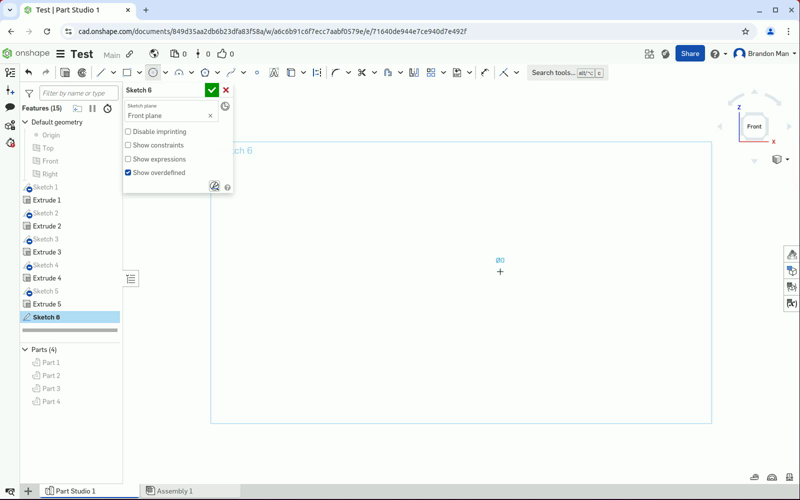
mouse_move(510, 271)
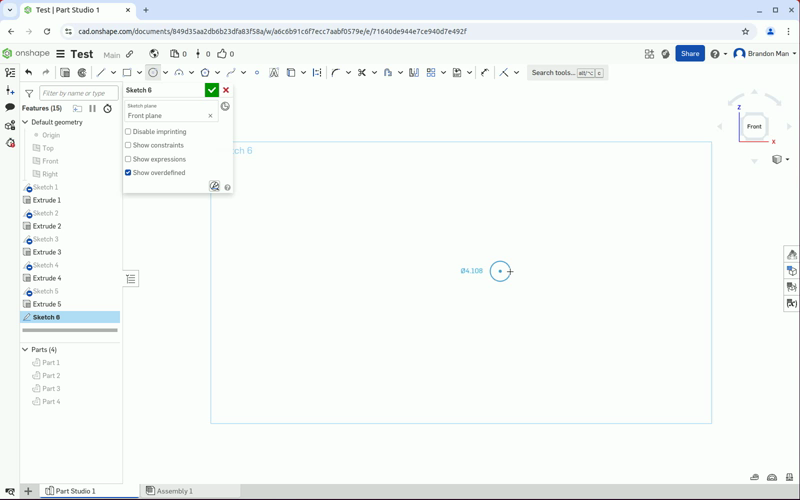
click(510, 271)
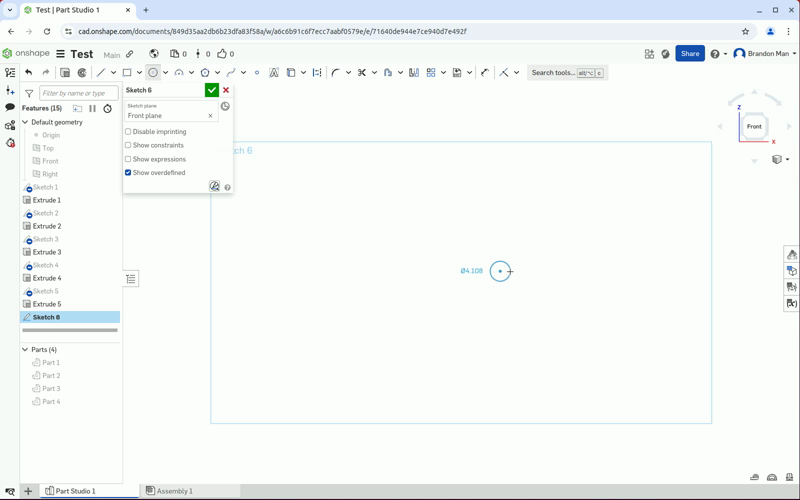
key(esc)
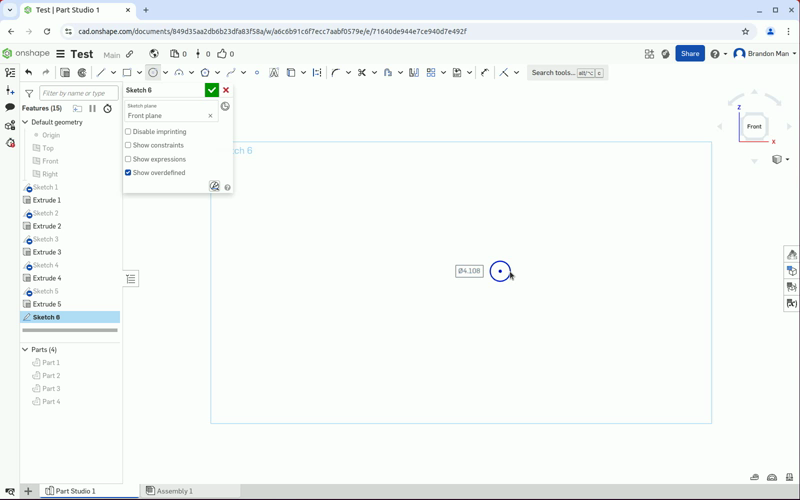
mouse_move(498, 269)
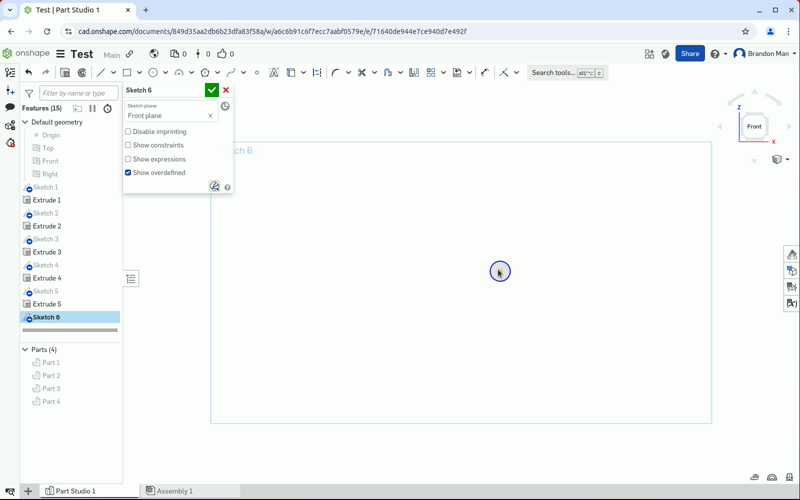
scroll(6)
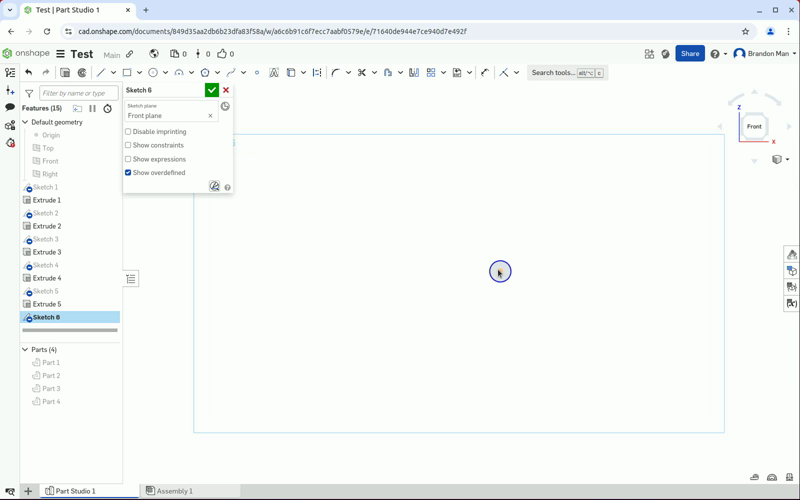
scroll(6)
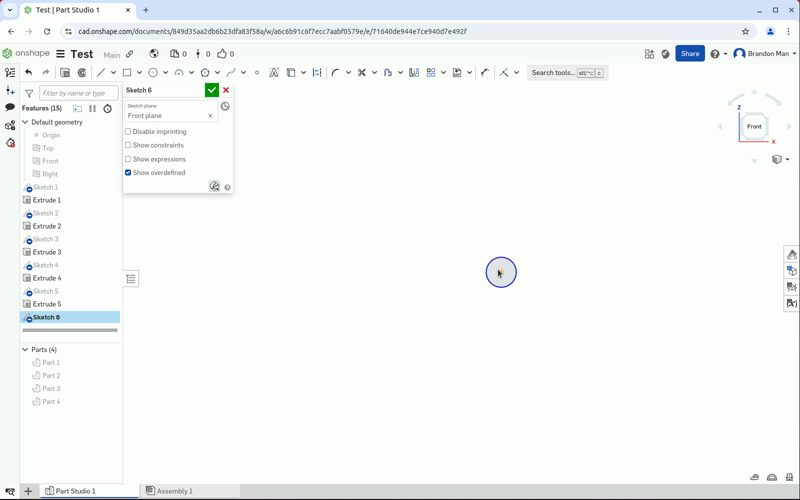
scroll(6)
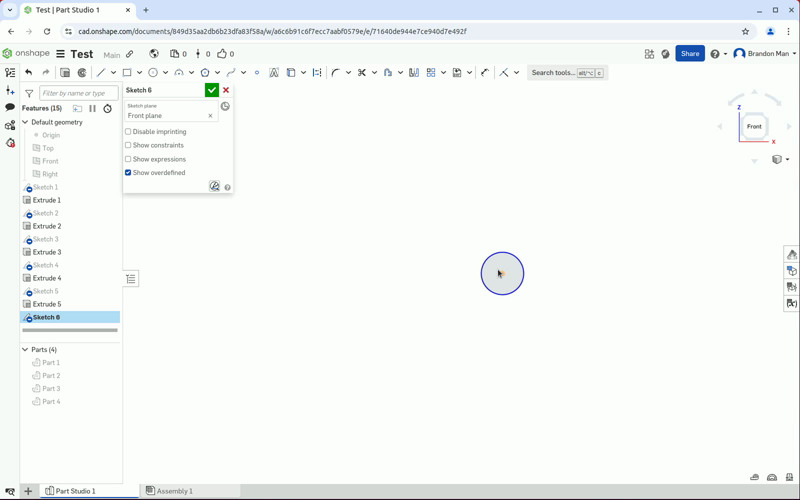
scroll(6)
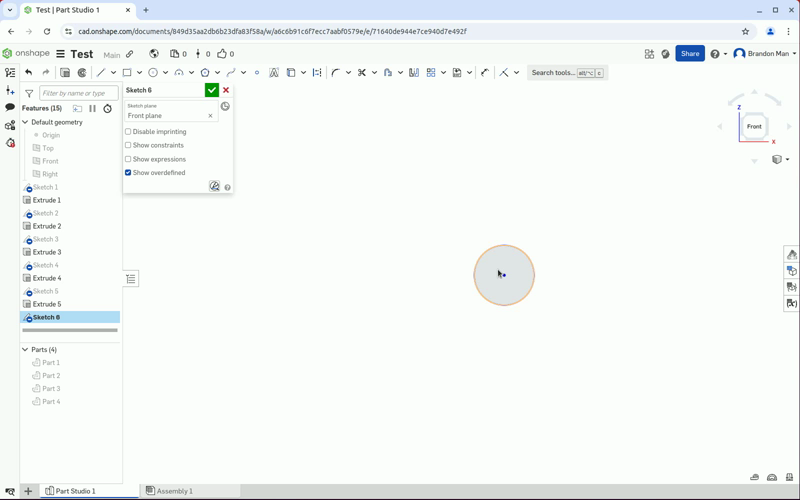
scroll(6)
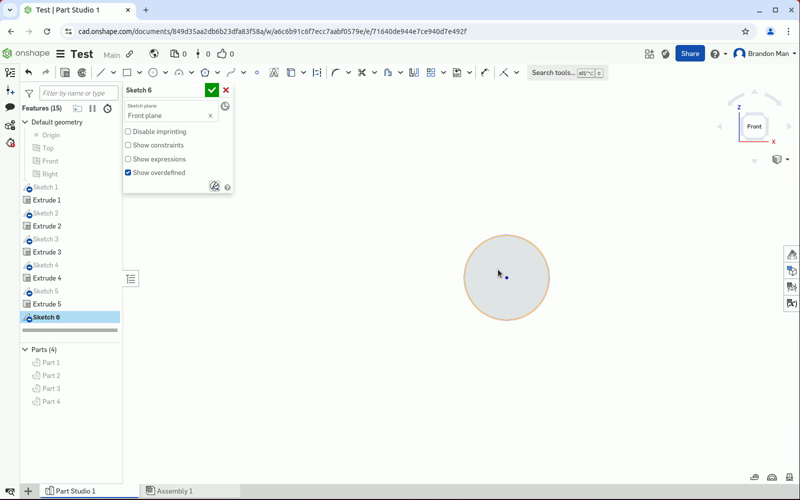
scroll(6)
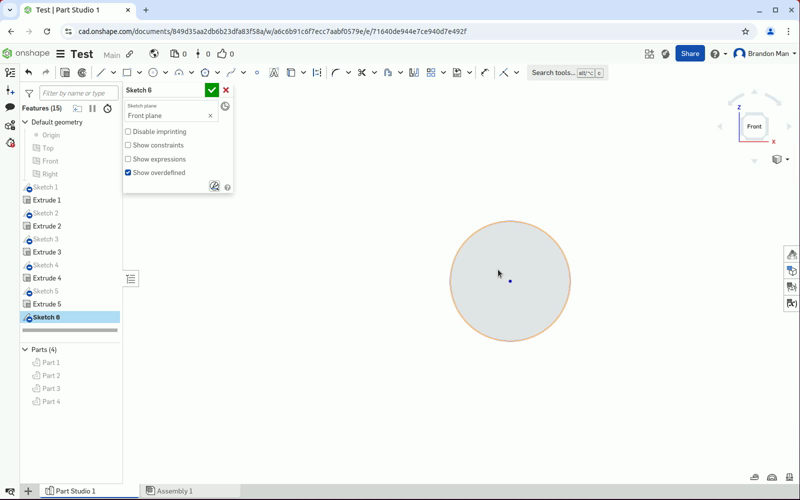
scroll(6)
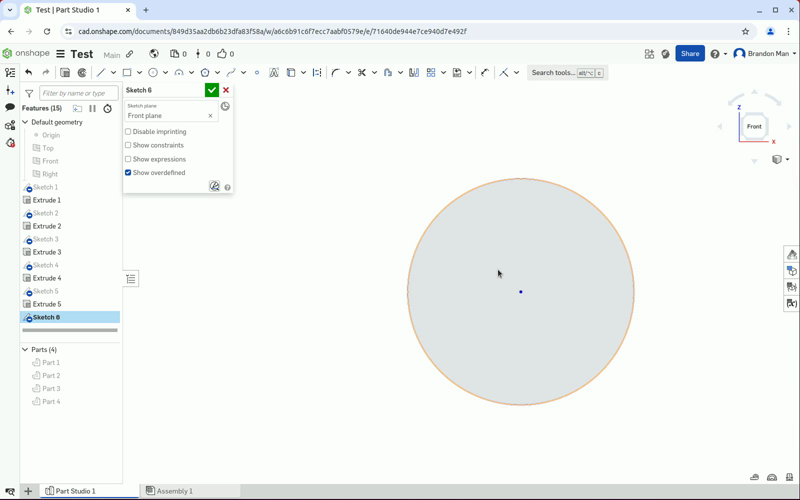
click(498, 269)
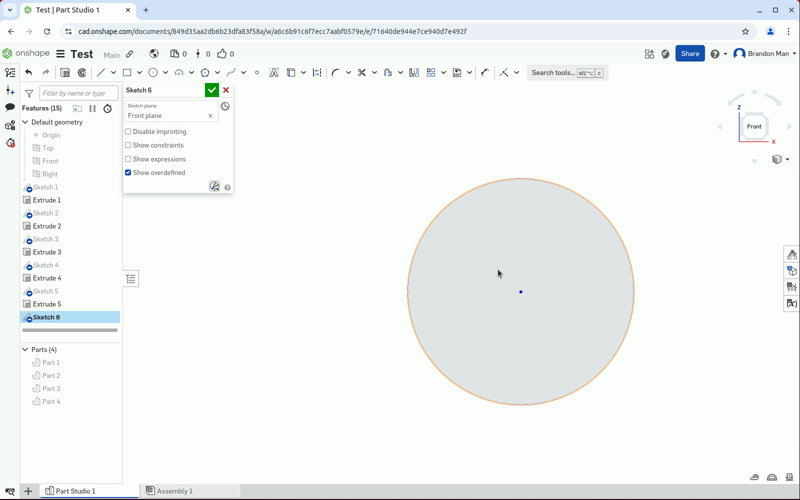
scroll(-6)
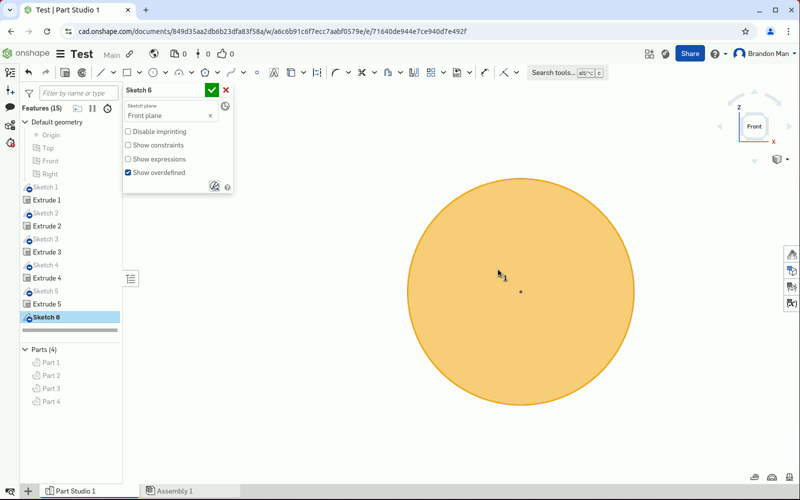
scroll(-6)
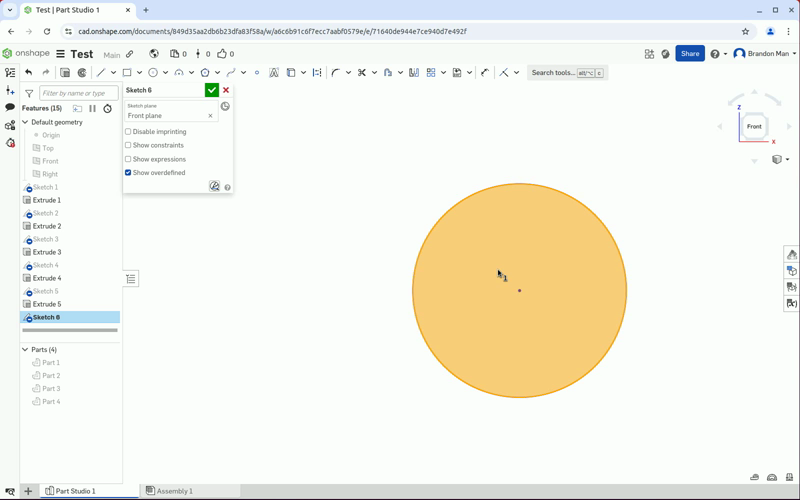
scroll(-6)
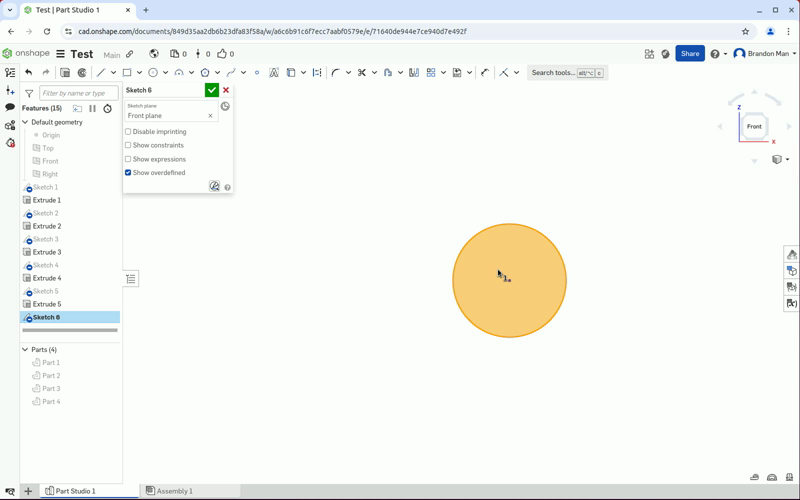
scroll(-6)
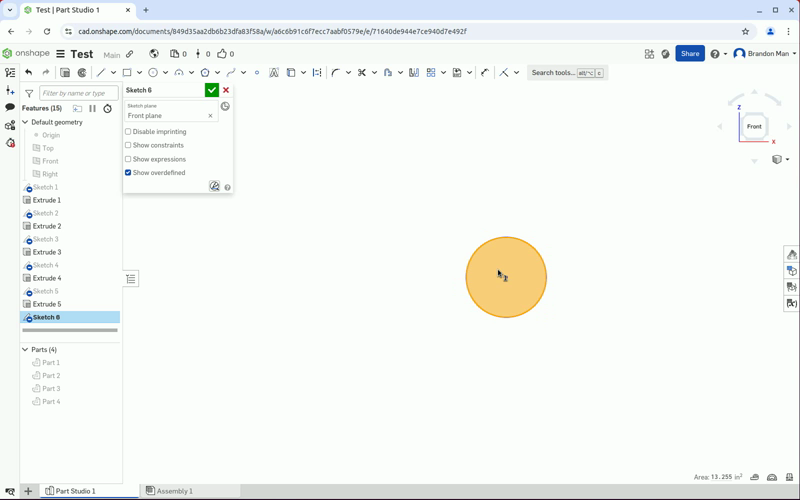
scroll(-6)
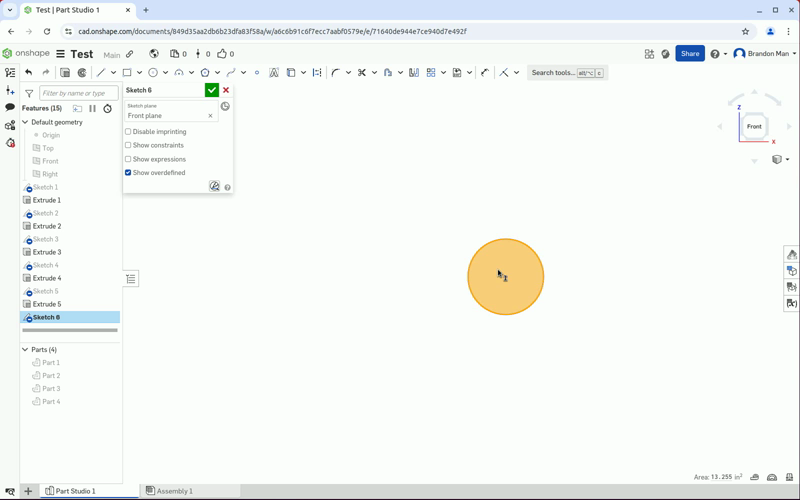
scroll(-6)
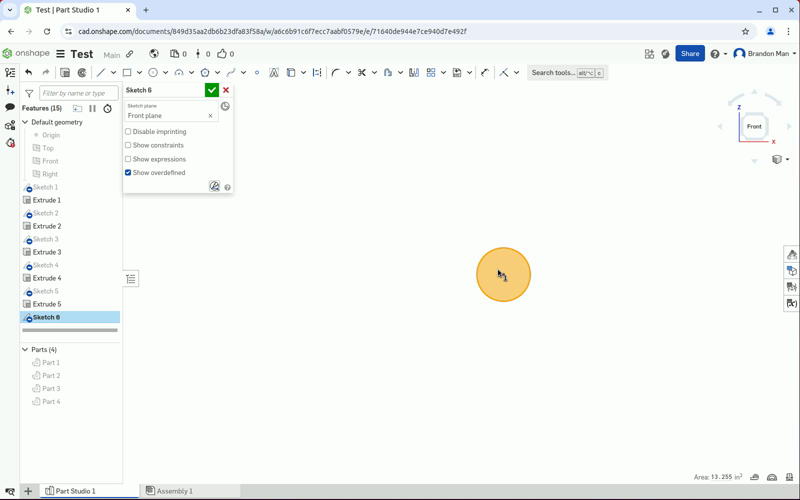
scroll(-6)
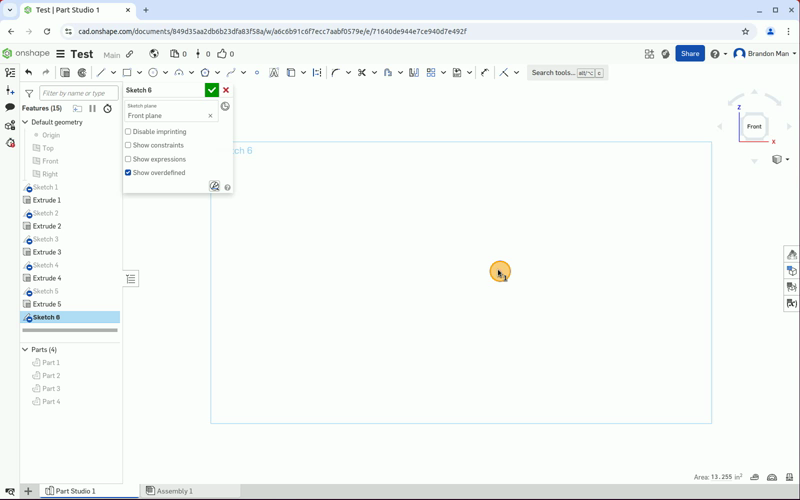
mouse_move(73, 352)
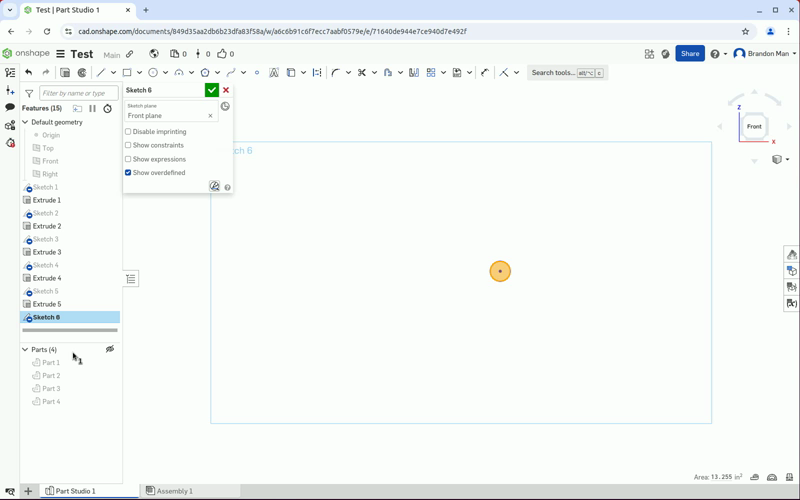
key(shift+y)
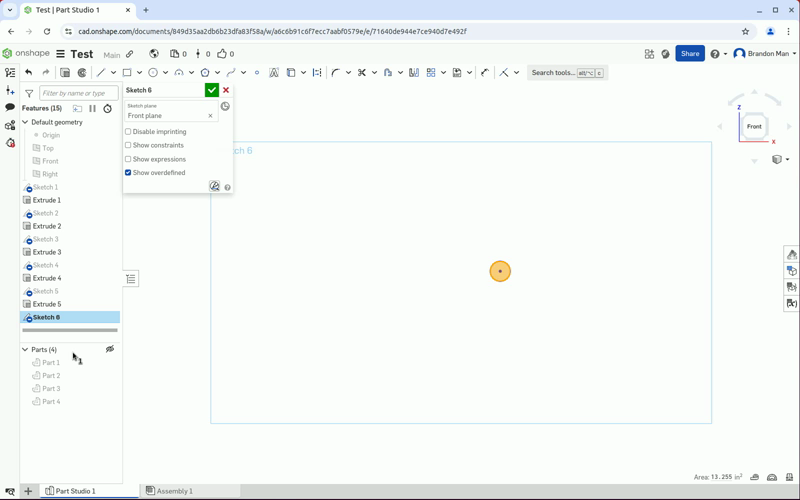
key(shift+e)
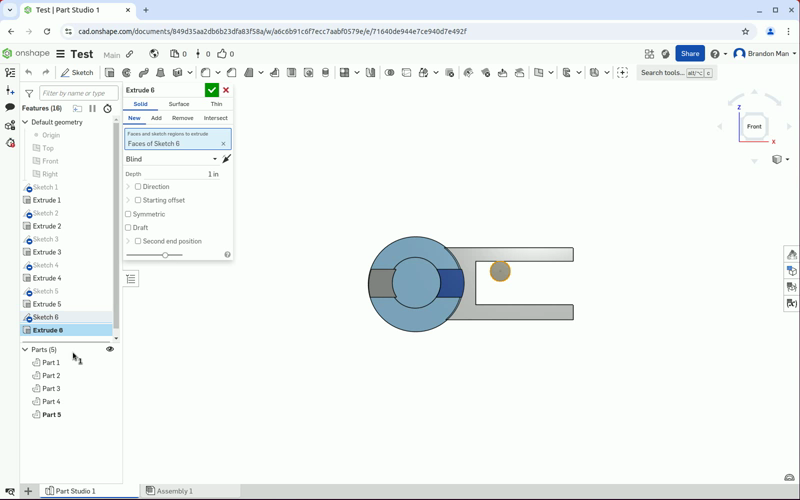
mouse_move(143, 106)
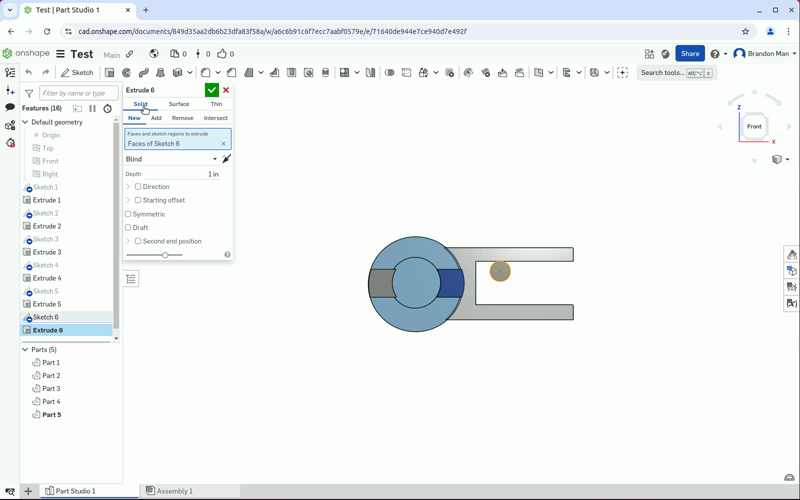
click(143, 106)
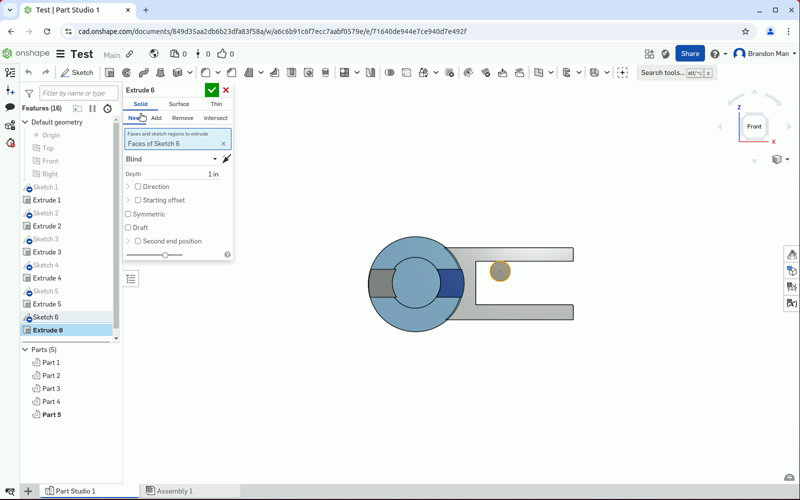
mouse_move(137, 120)
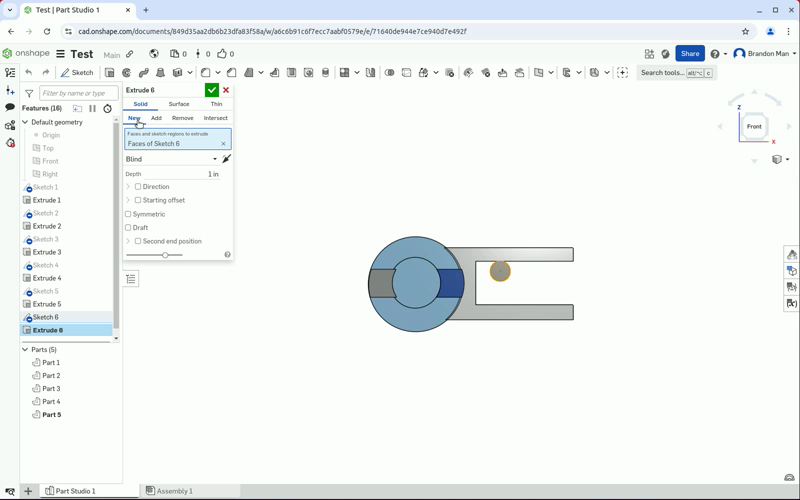
click(137, 120)
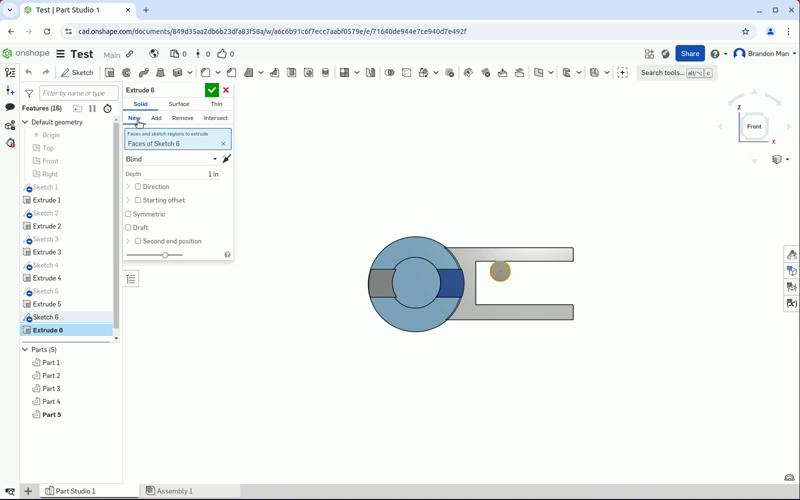
key(tab, 4)
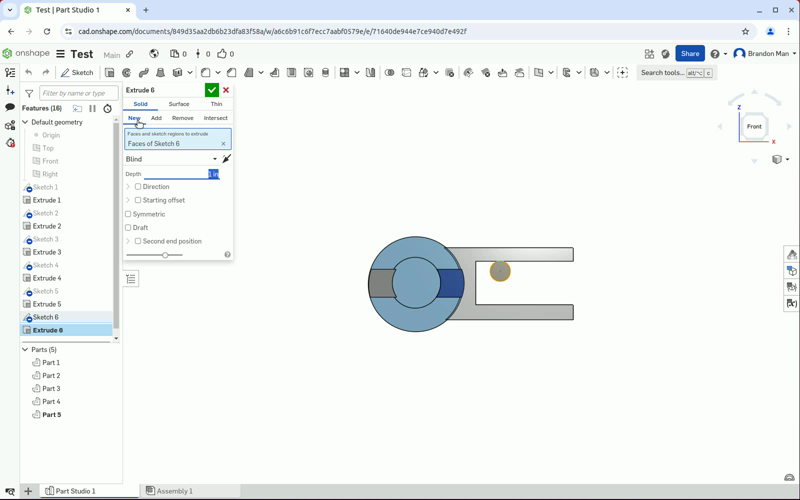
text(2.889)
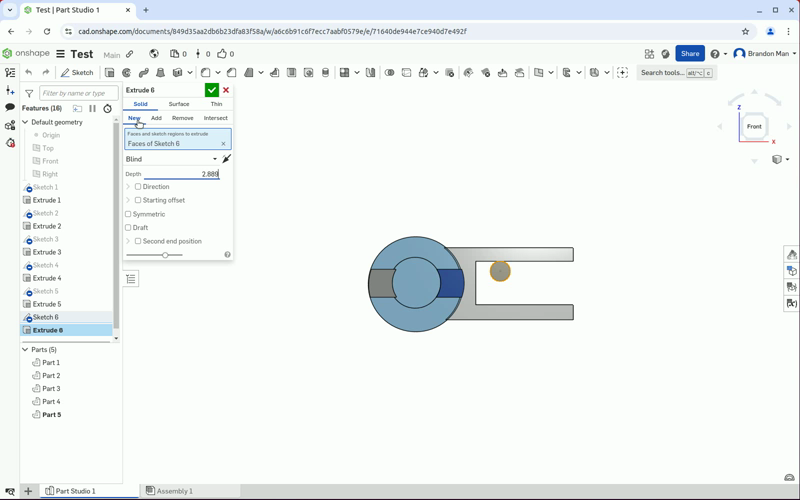
key(enter)
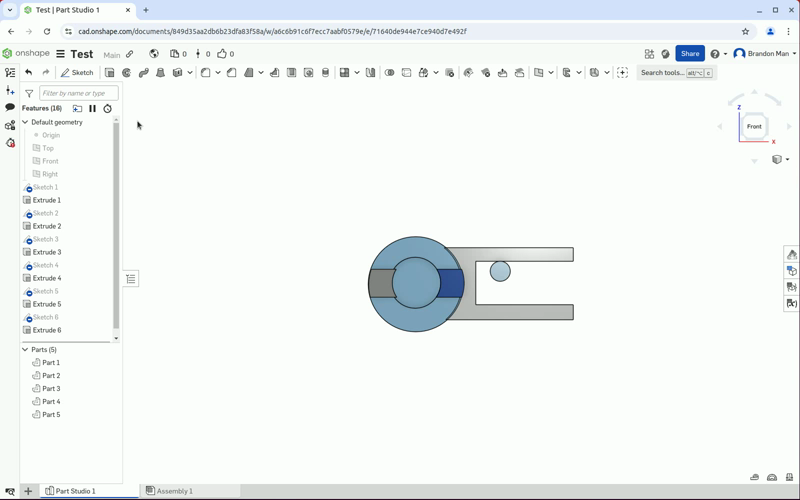
key(shift+h)
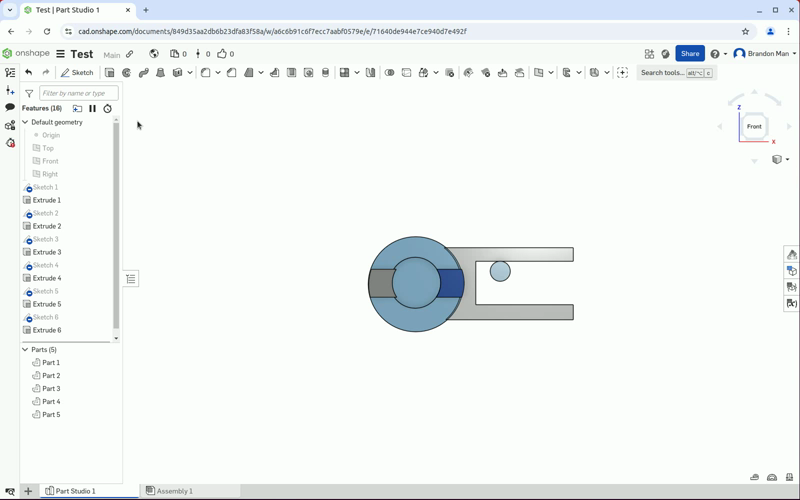
key(shift+h)
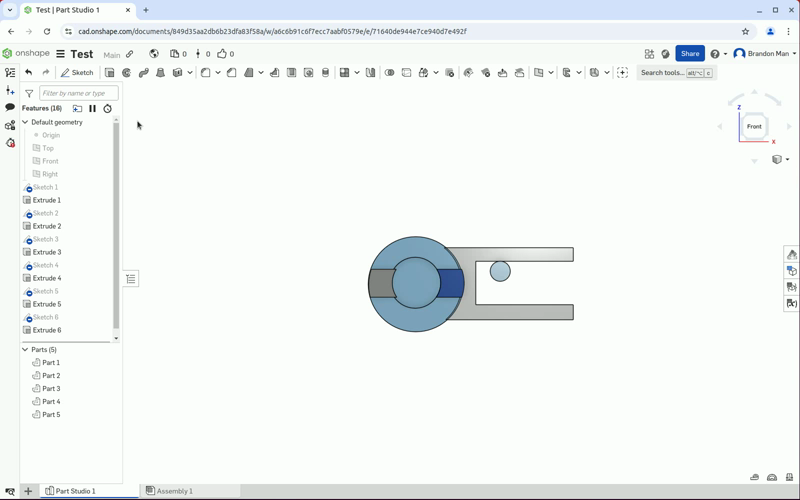
mouse_move(69, 189)
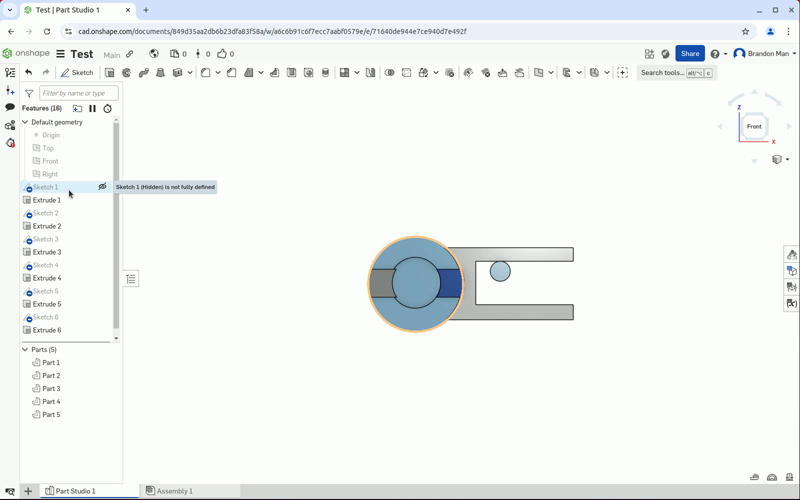
click(69, 189)
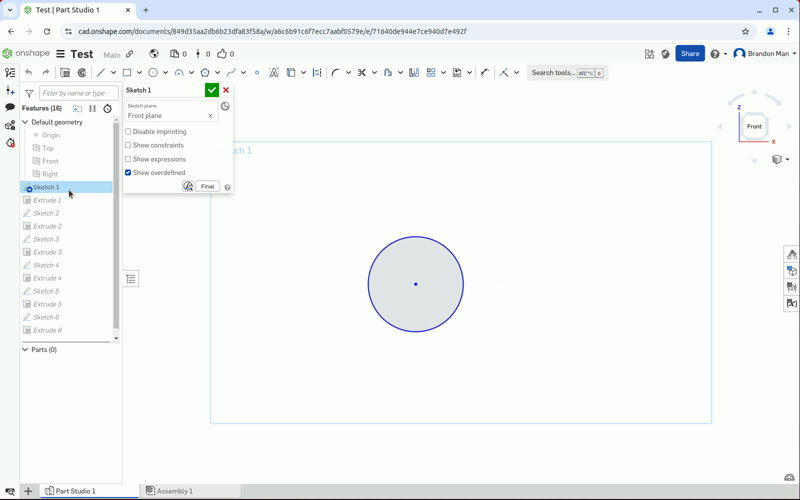
mouse_move(229, 92)
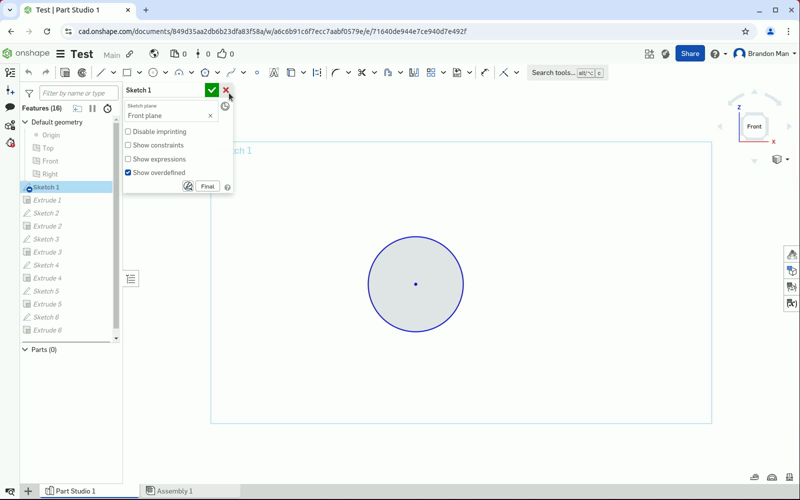
click(229, 92)
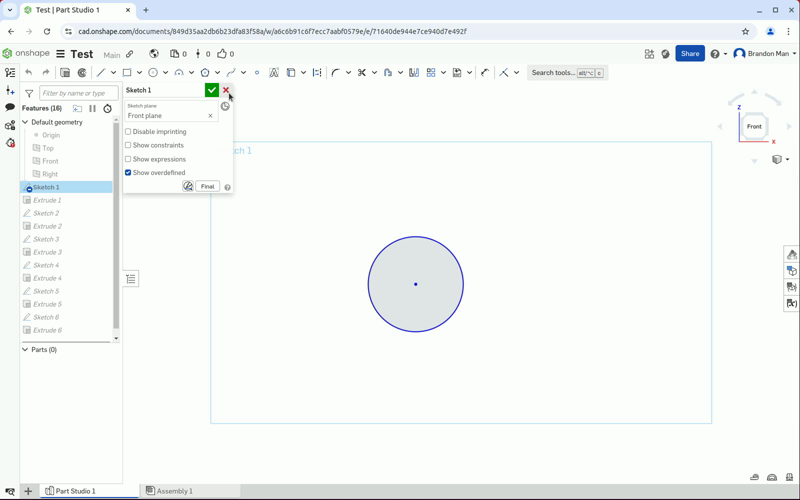
key(shift+s)
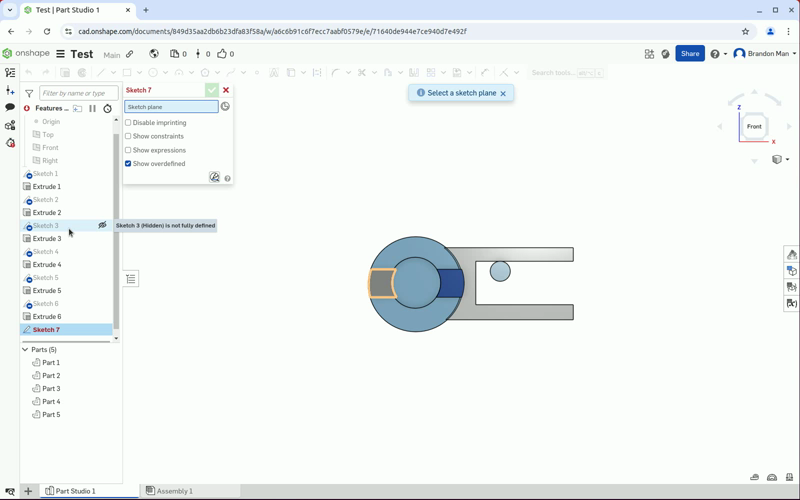
scroll(3)
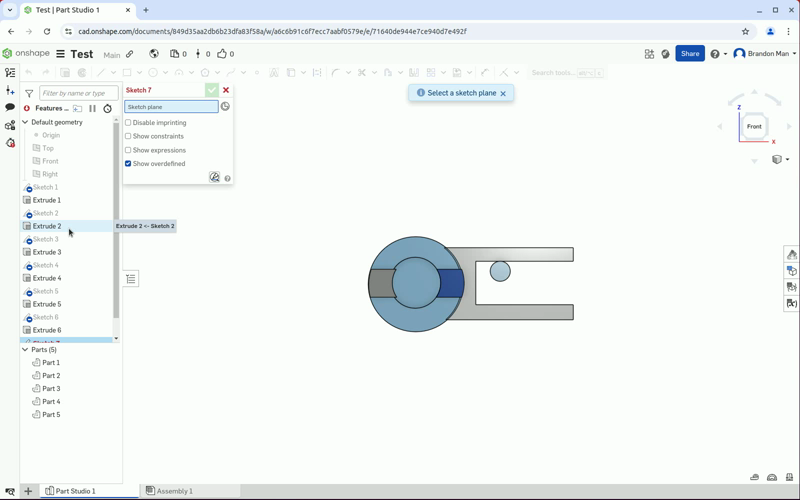
mouse_move(69, 163)
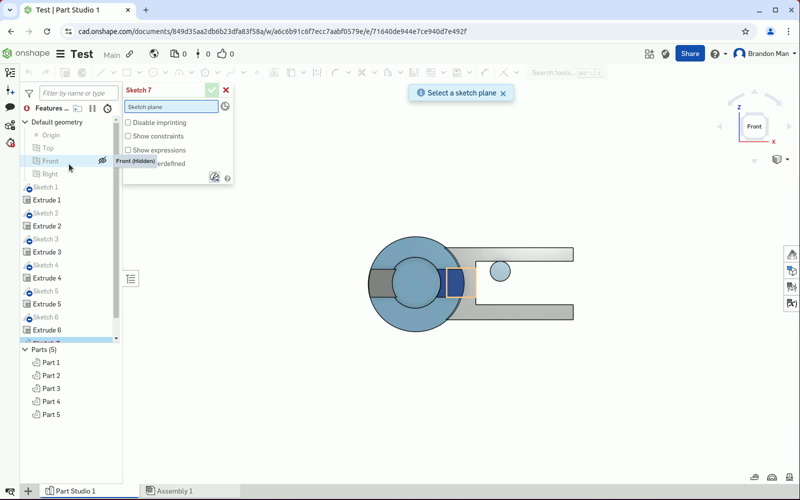
click(69, 163)
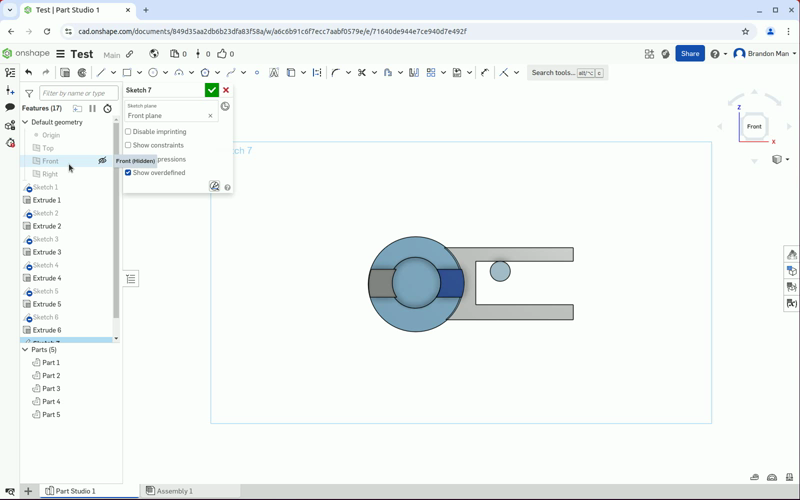
mouse_move(73, 352)
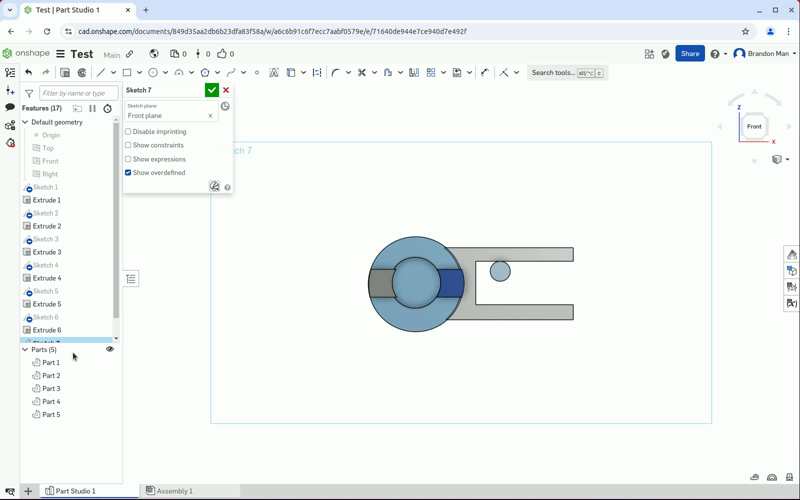
key(y)
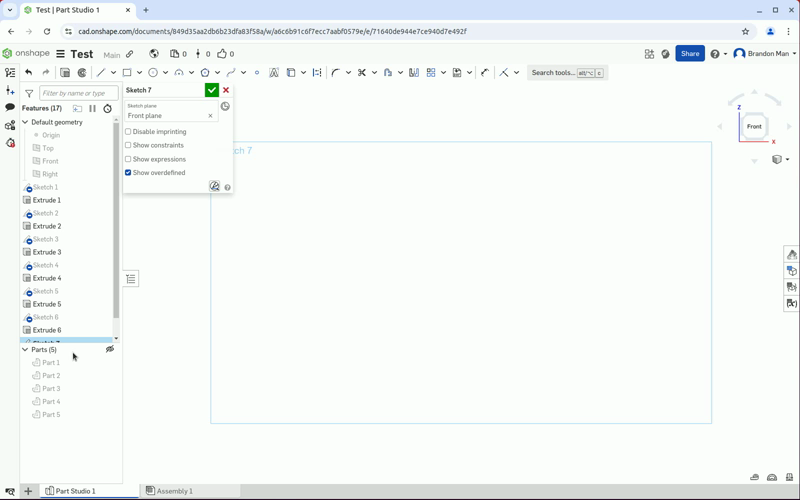
key(c)
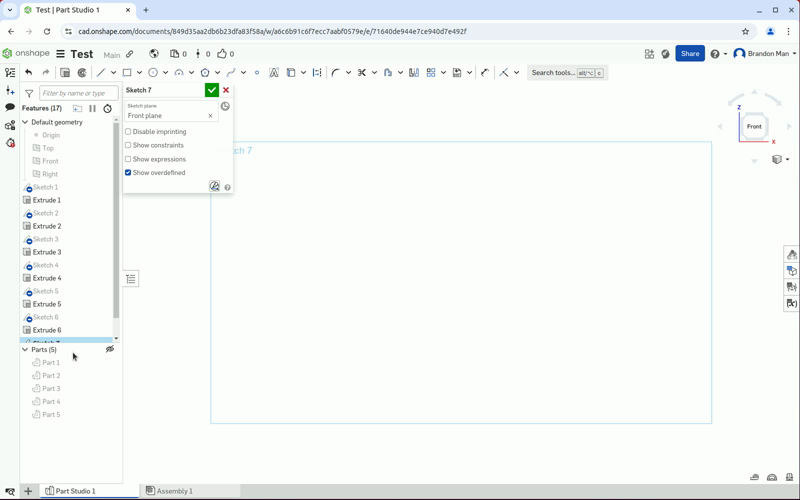
key_down(shift)
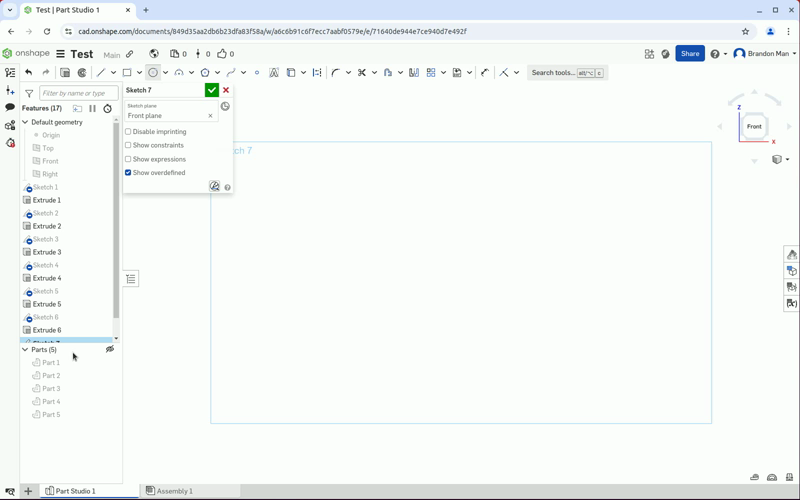
mouse_move(544, 271)
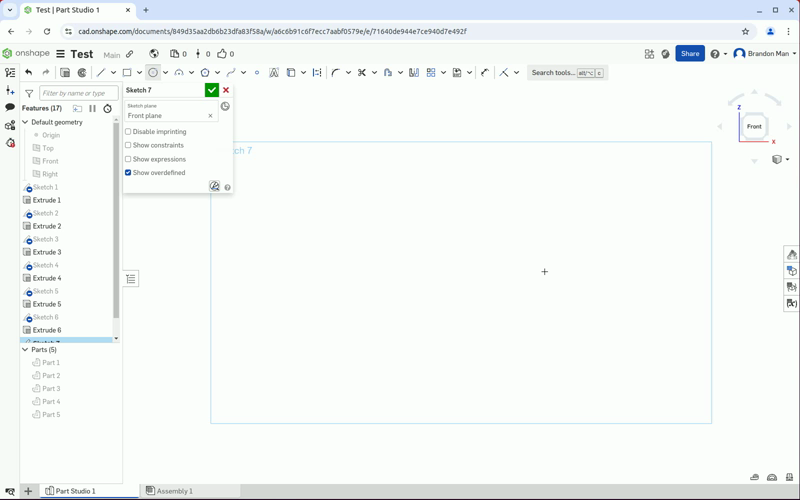
click(544, 271)
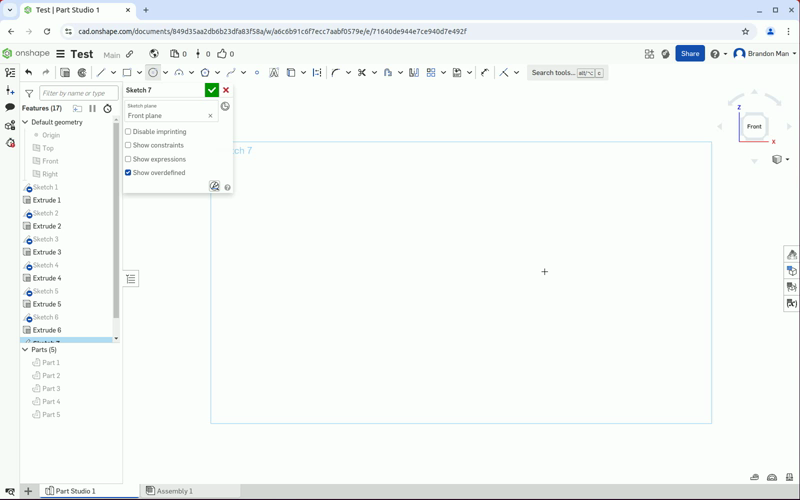
key_up(shift)
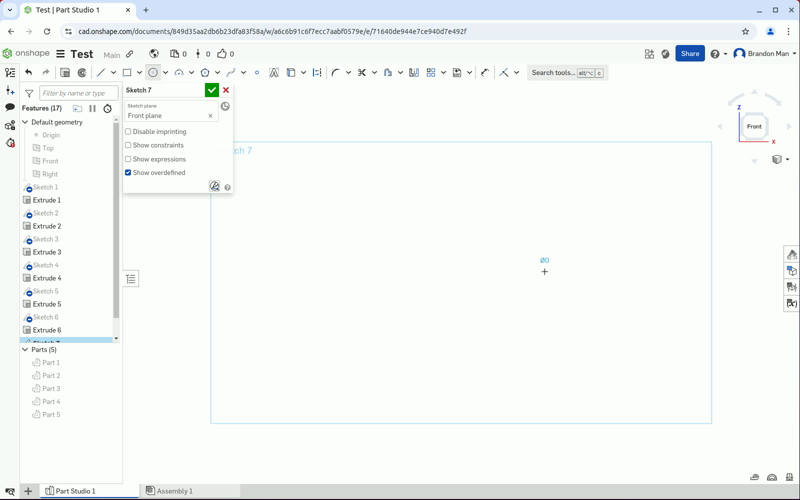
mouse_move(554, 271)
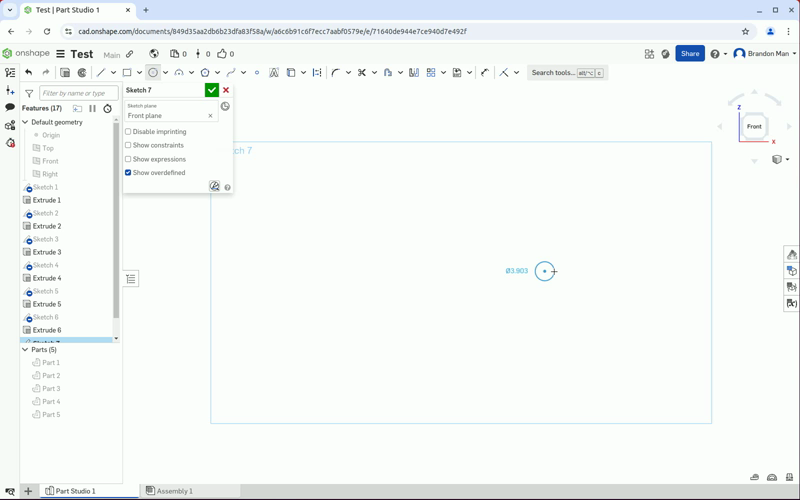
click(554, 271)
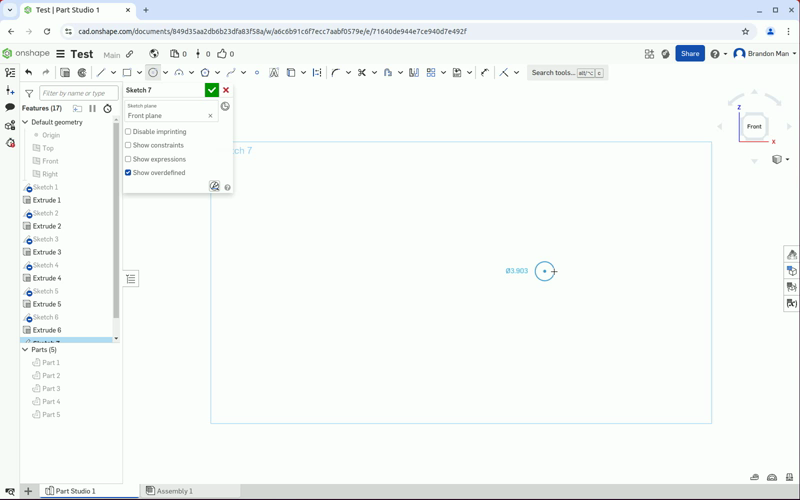
key(esc)
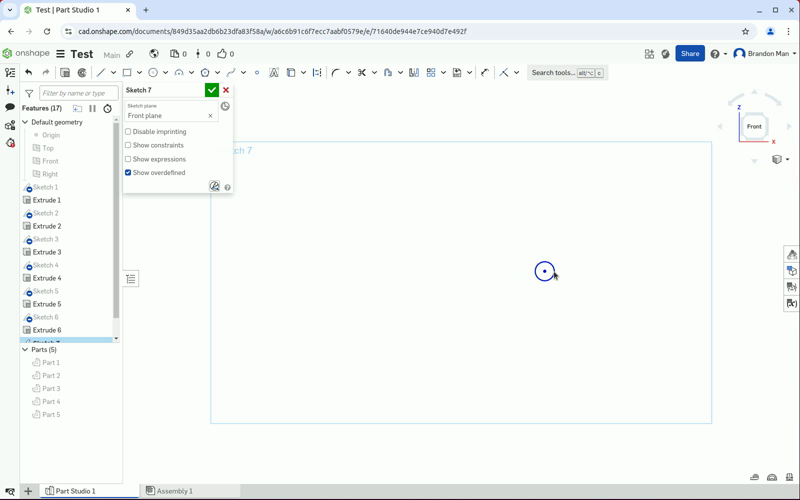
mouse_move(550, 267)
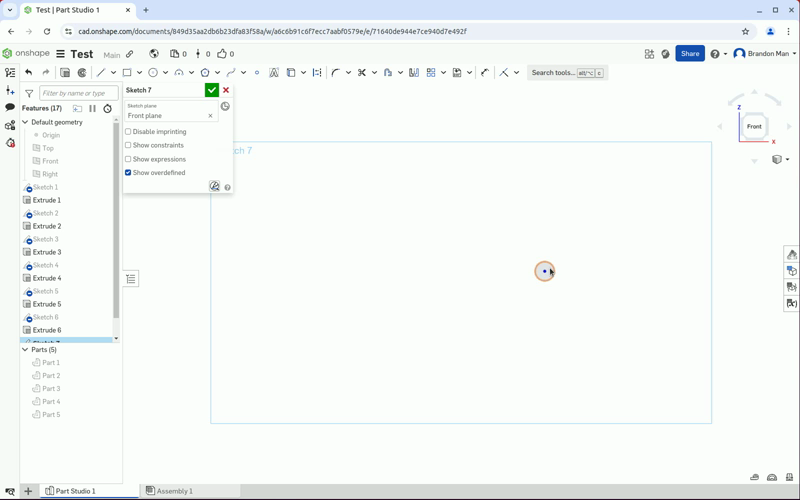
scroll(6)
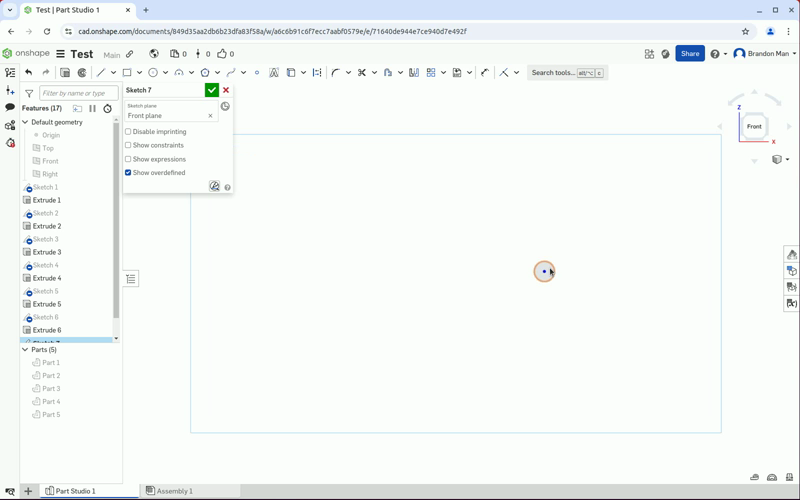
scroll(6)
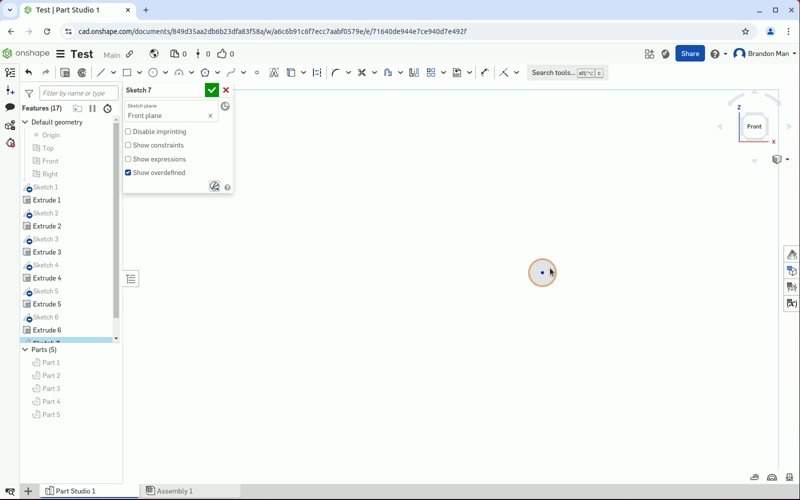
scroll(6)
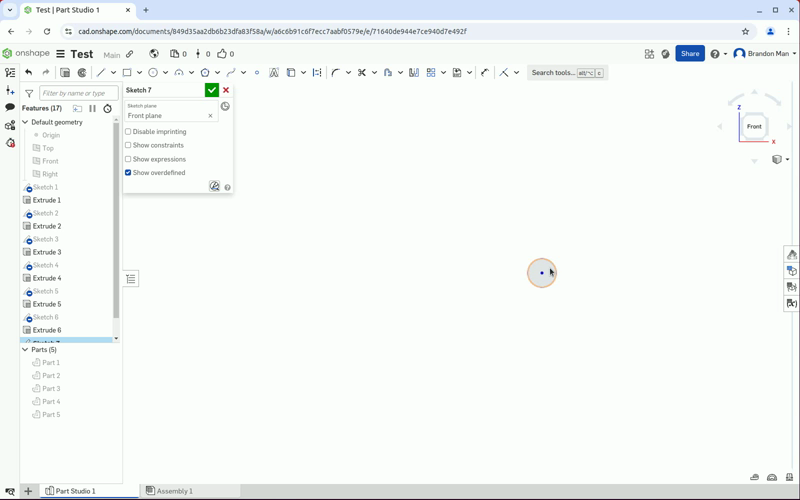
scroll(6)
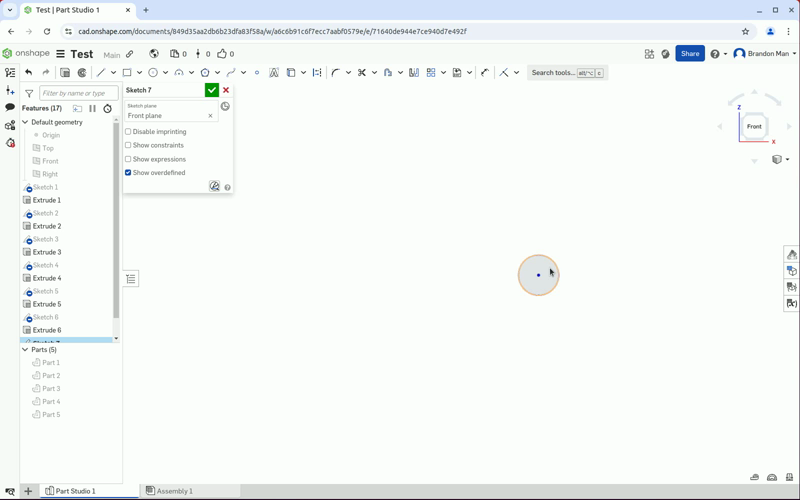
scroll(6)
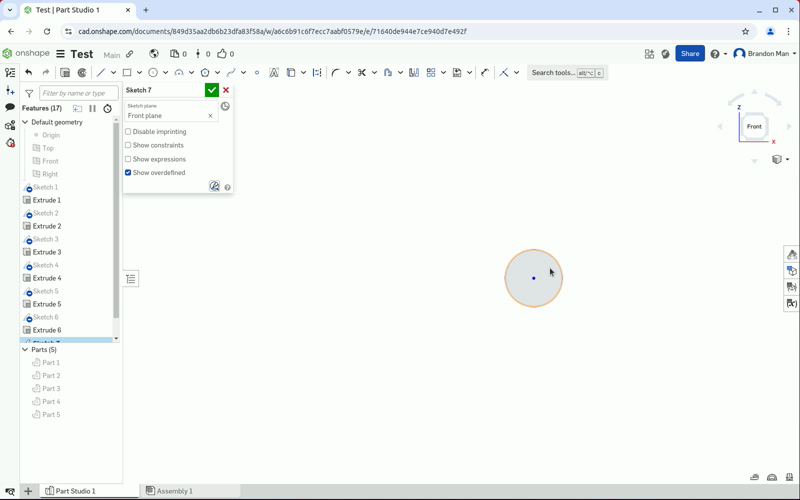
scroll(6)
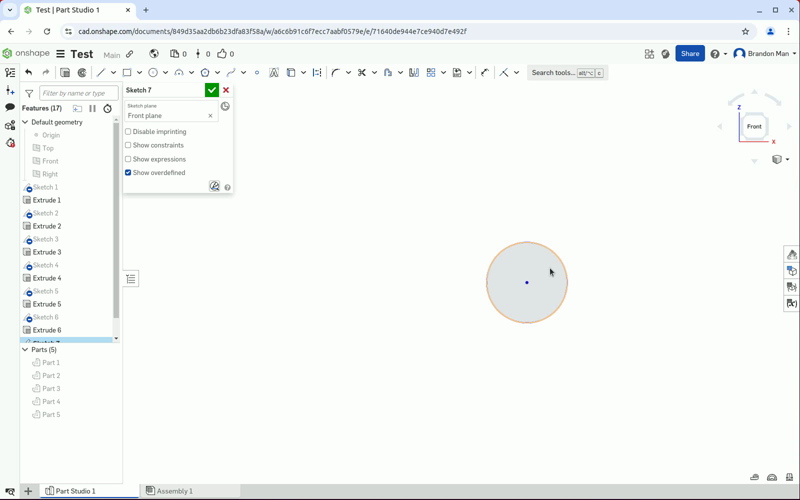
scroll(6)
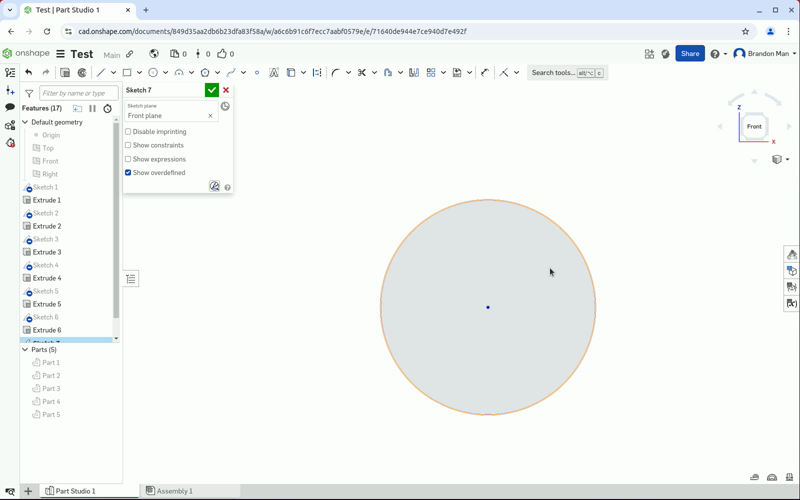
click(550, 267)
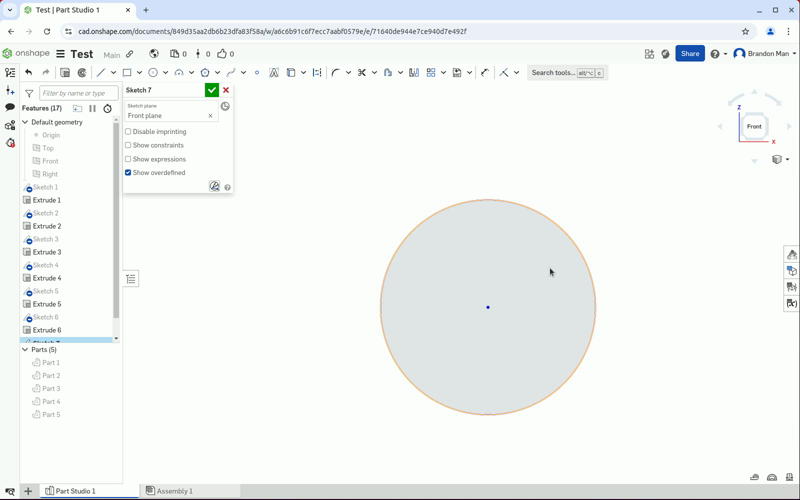
scroll(-6)
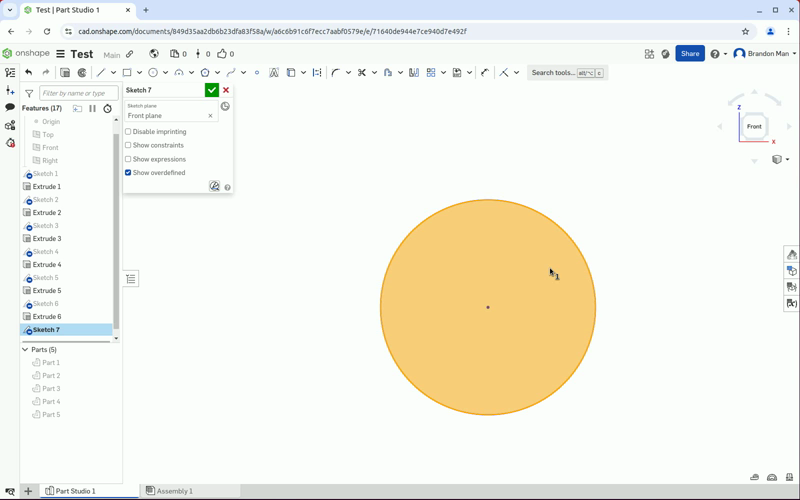
scroll(-6)
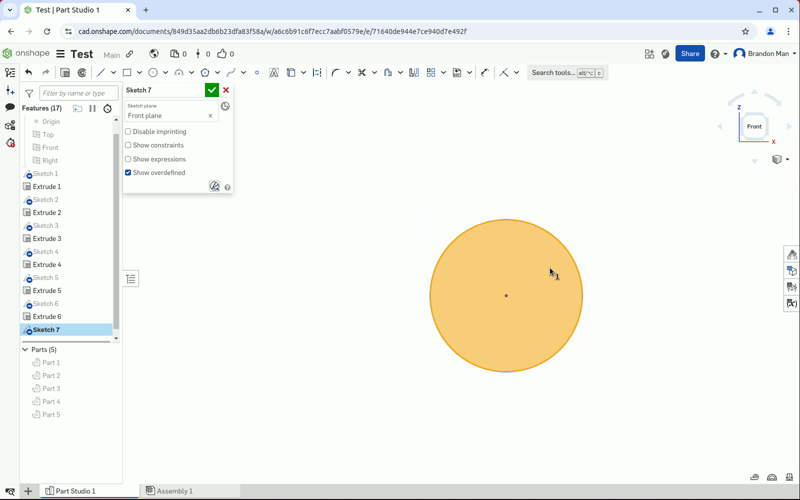
scroll(-6)
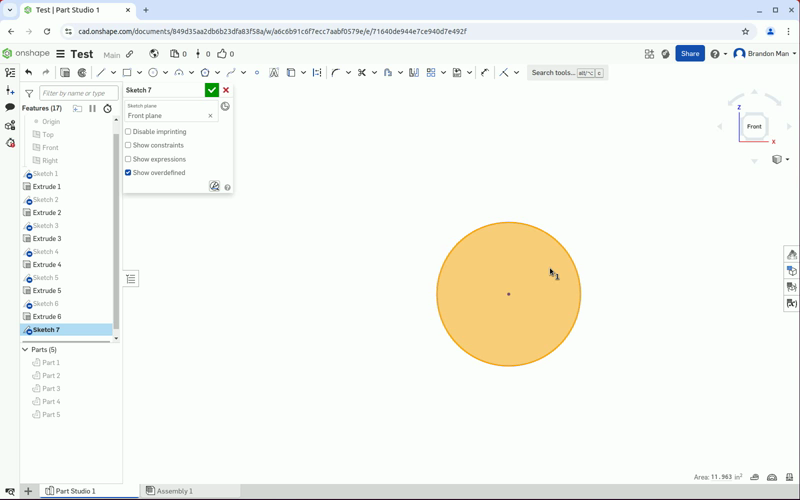
scroll(-6)
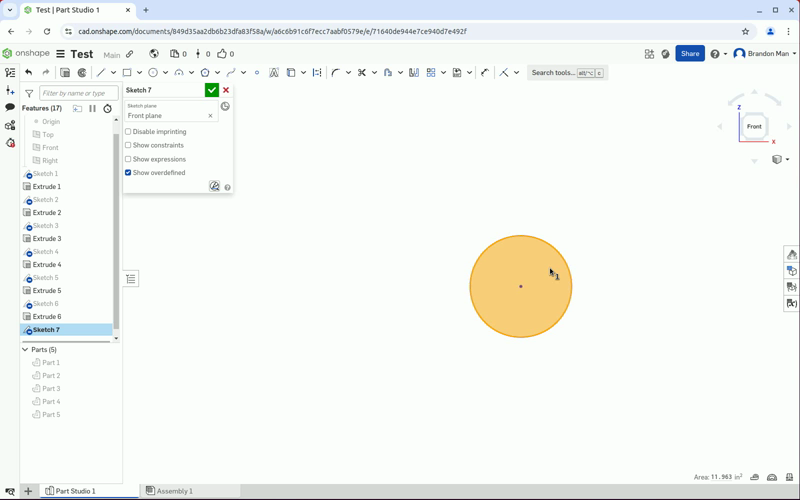
scroll(-6)
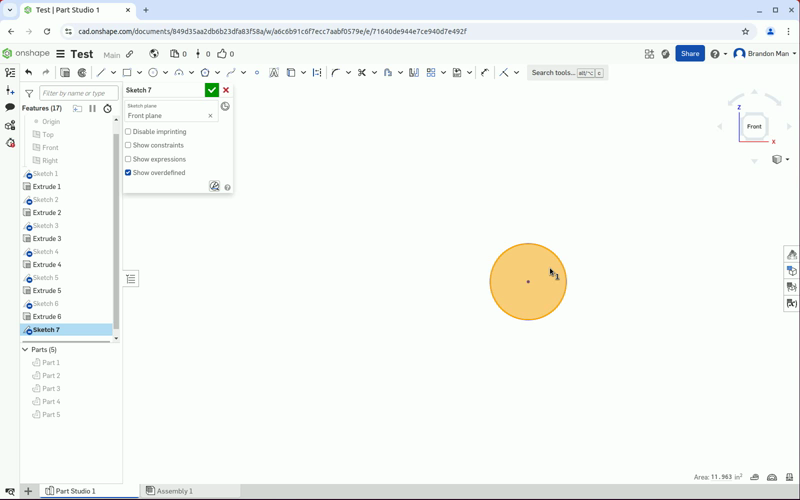
scroll(-6)
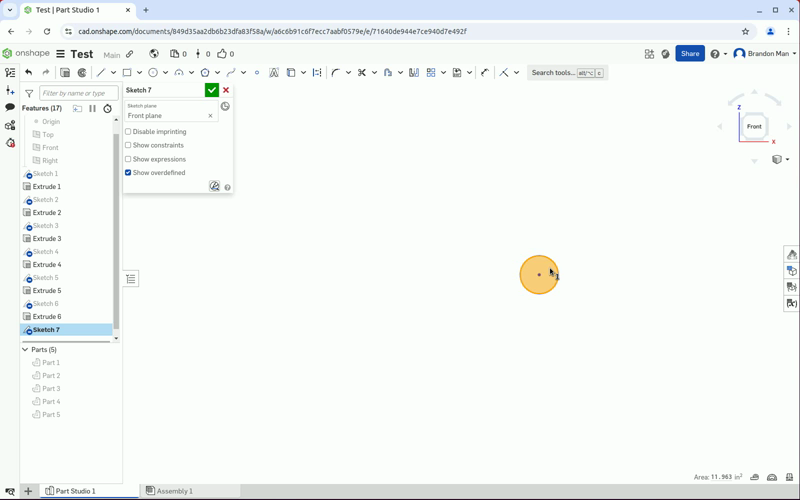
scroll(-6)
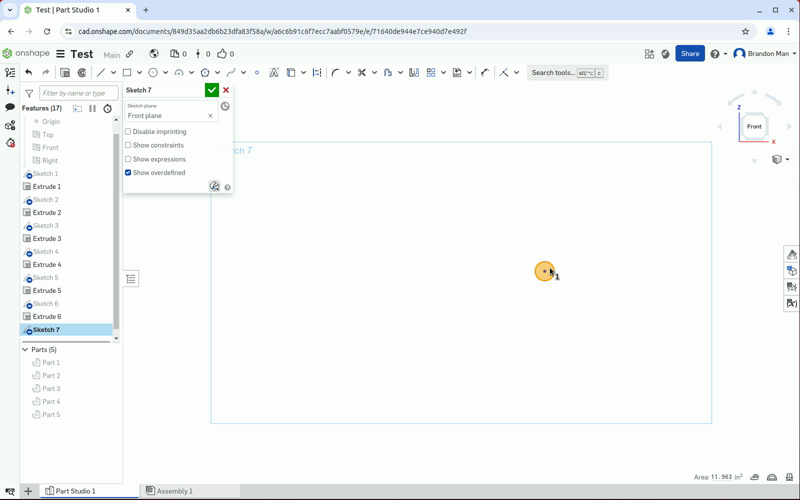
mouse_move(73, 352)
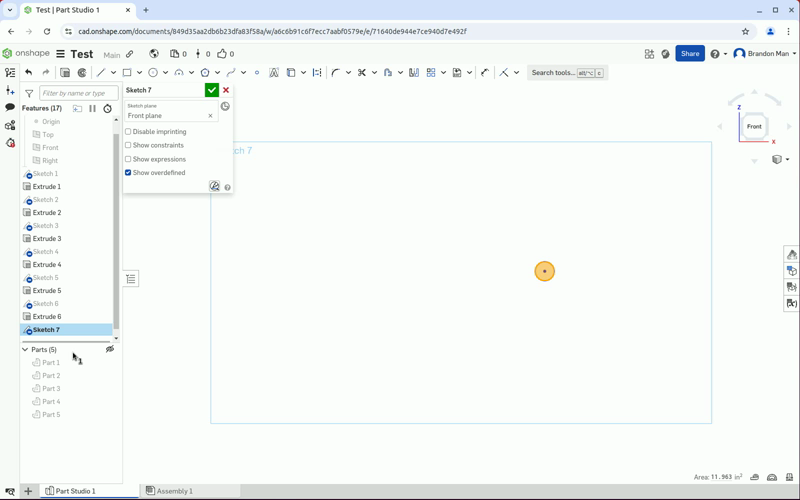
key(shift+y)
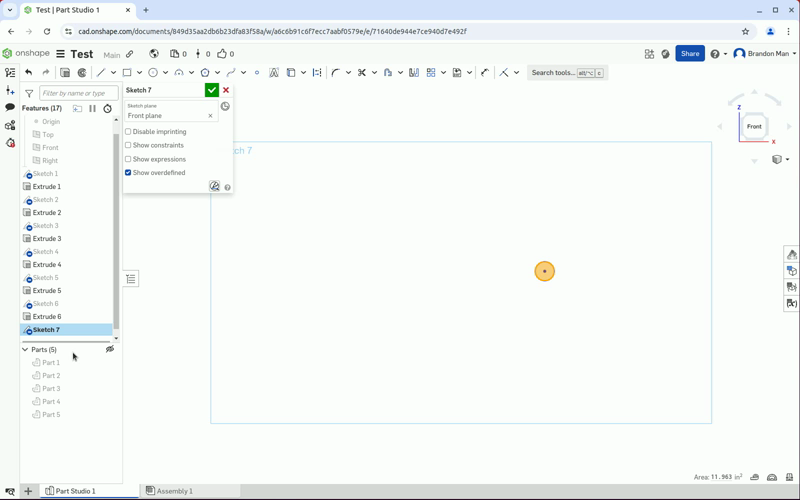
key(shift+e)
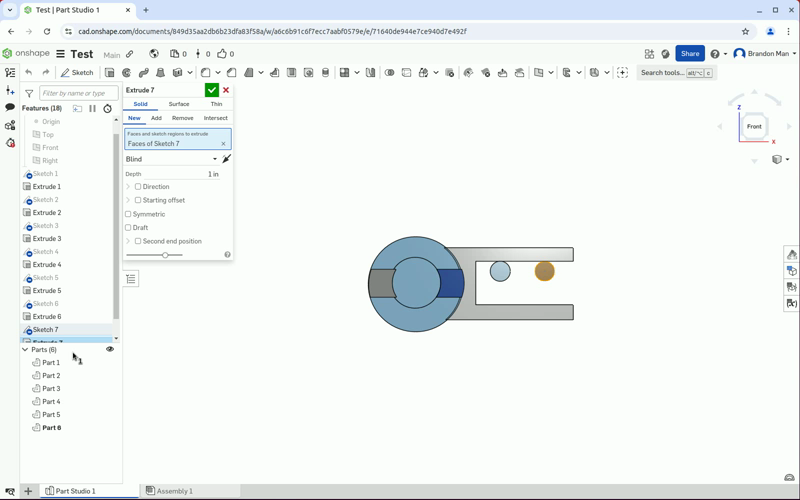
mouse_move(143, 106)
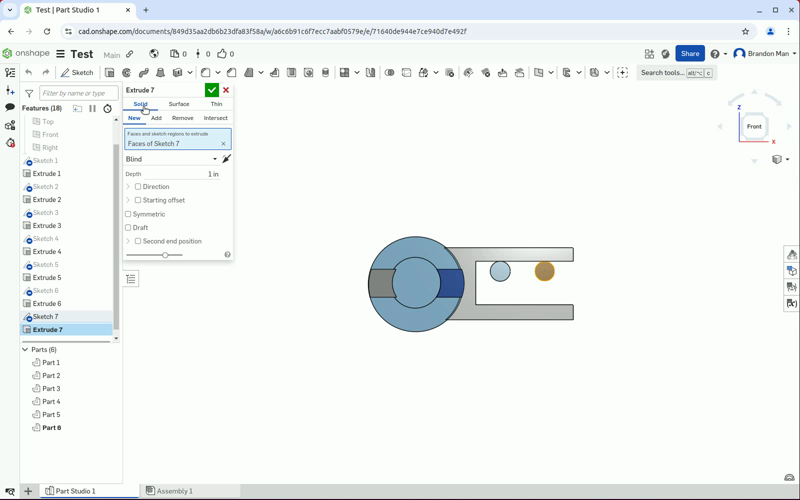
click(143, 106)
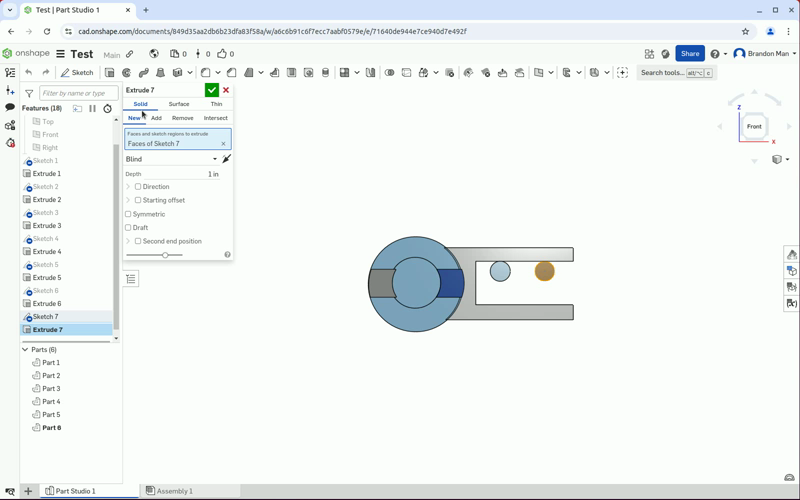
mouse_move(137, 120)
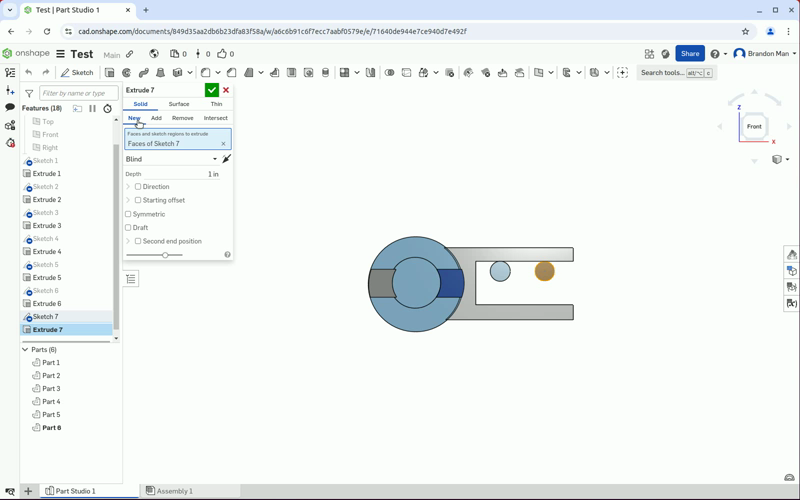
click(137, 120)
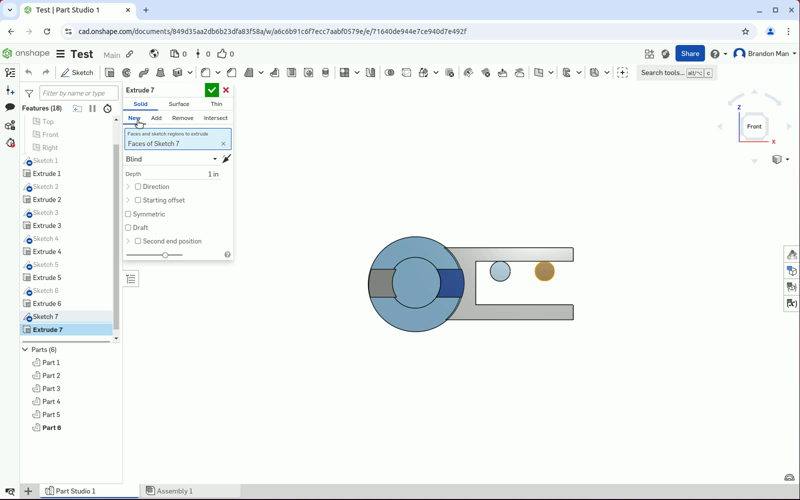
key(tab, 4)
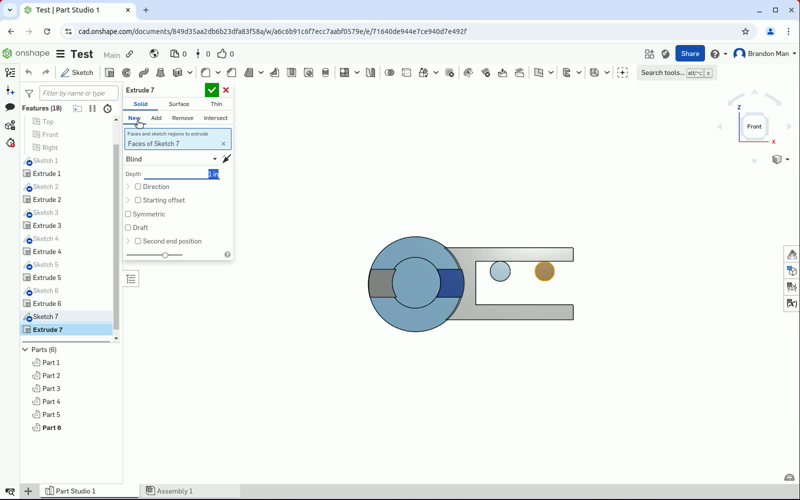
text(2.889)
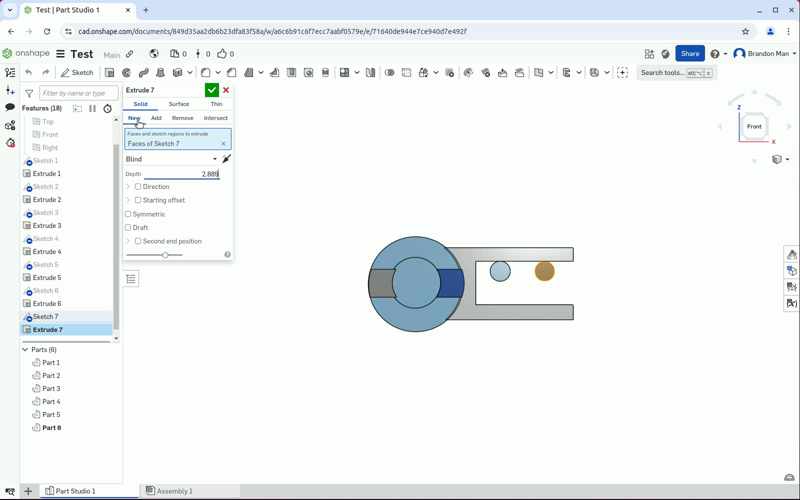
key(enter)
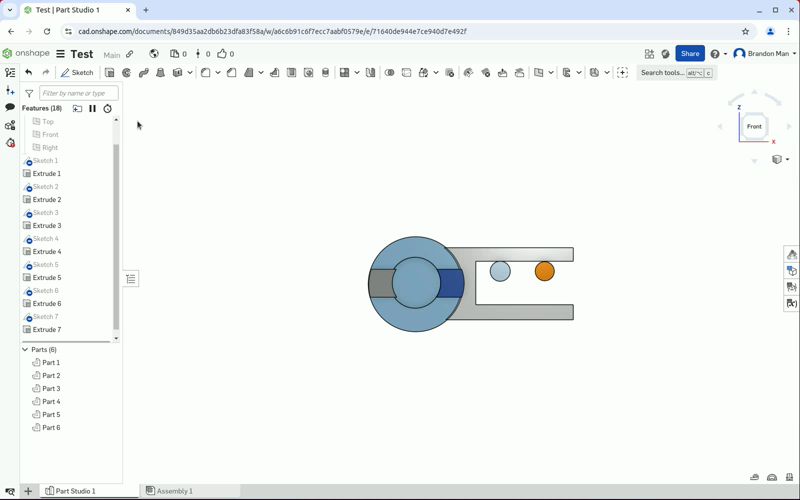
key(shift+h)
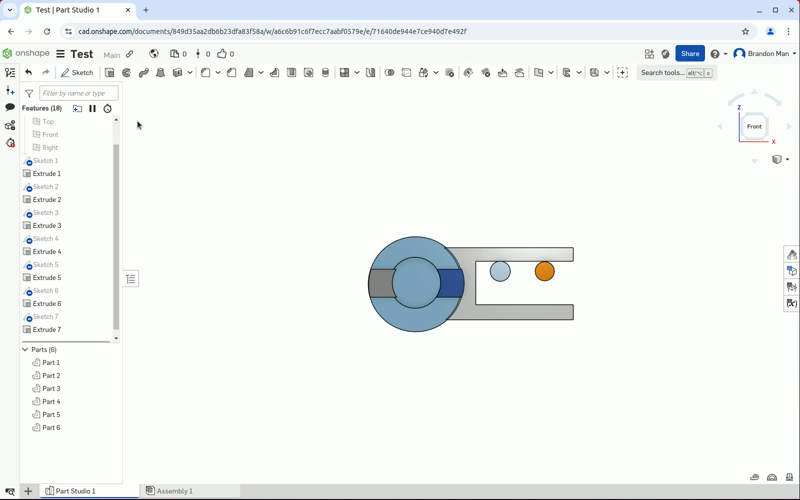
key(shift+h)
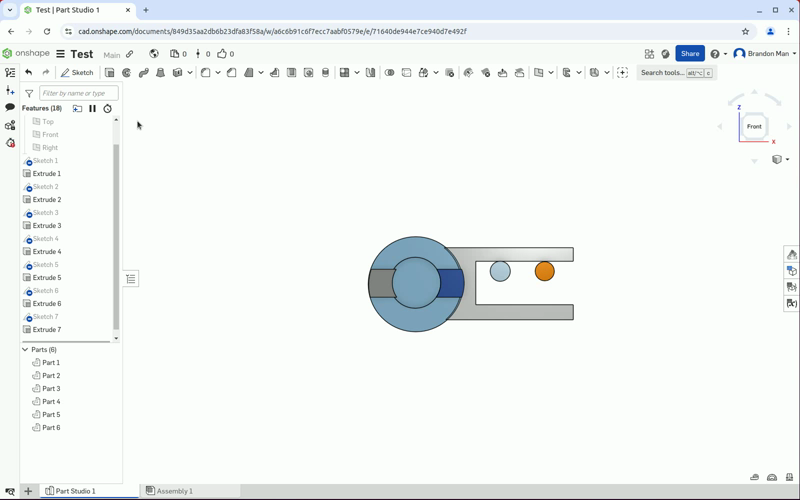
mouse_move(69, 163)
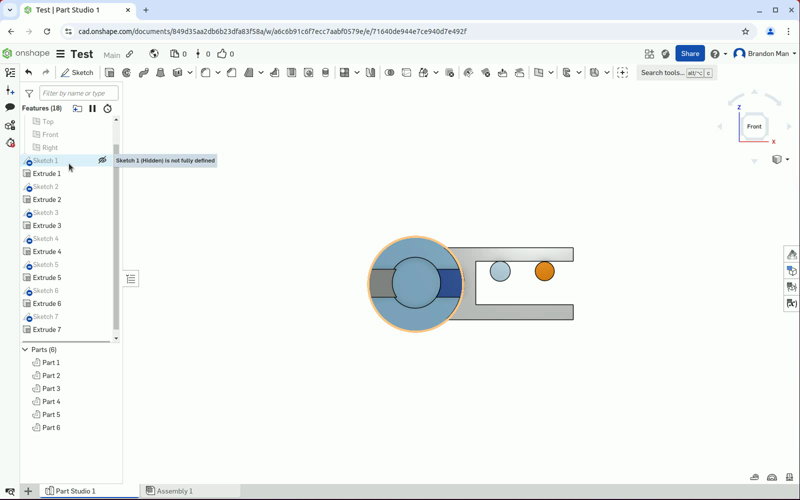
click(69, 163)
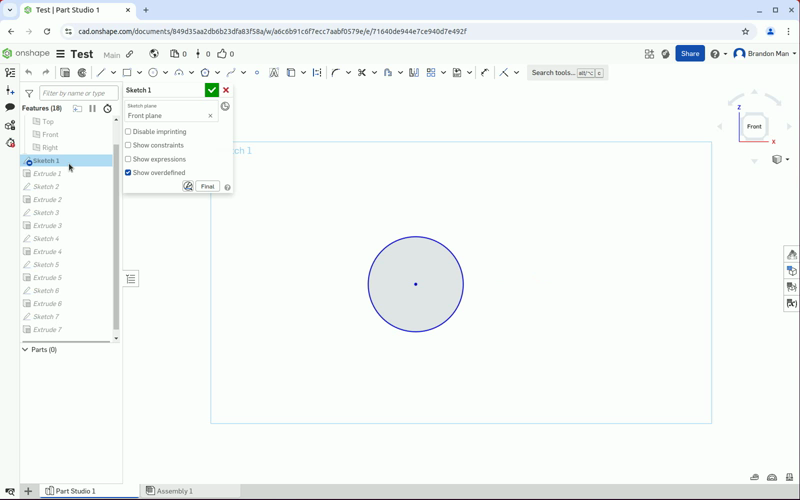
mouse_move(229, 92)
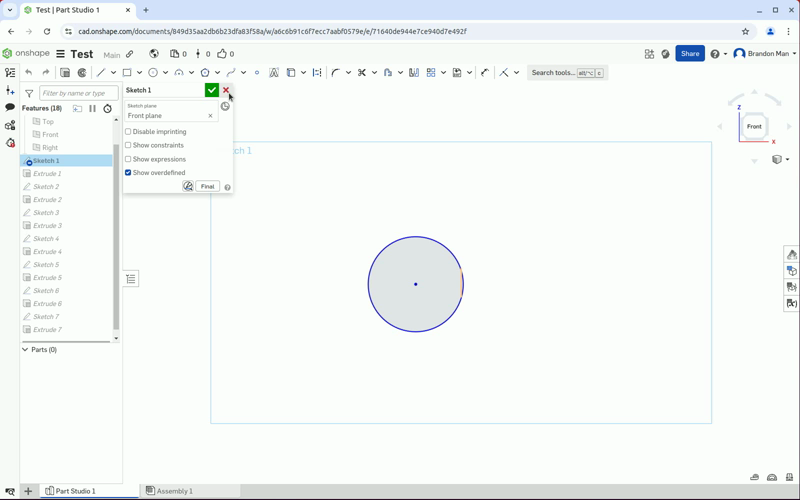
click(229, 92)
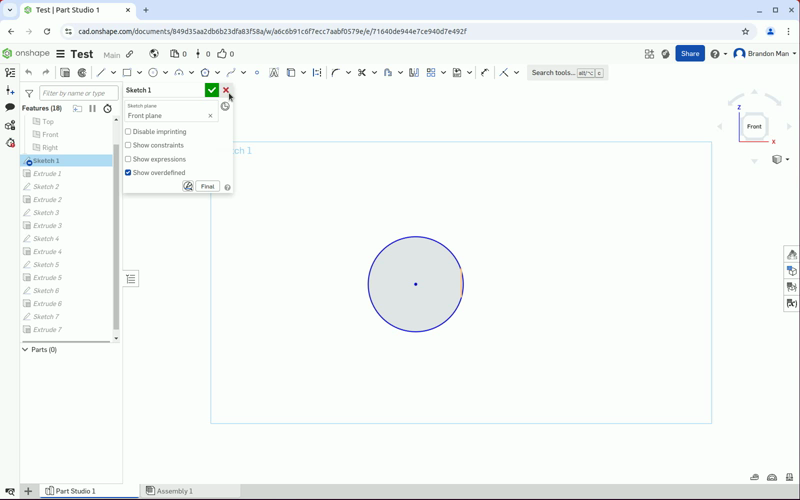
key(shift+s)
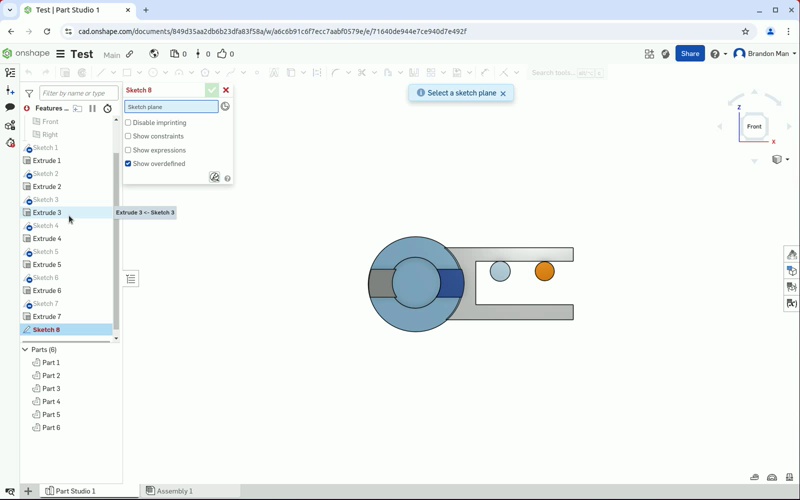
scroll(3)
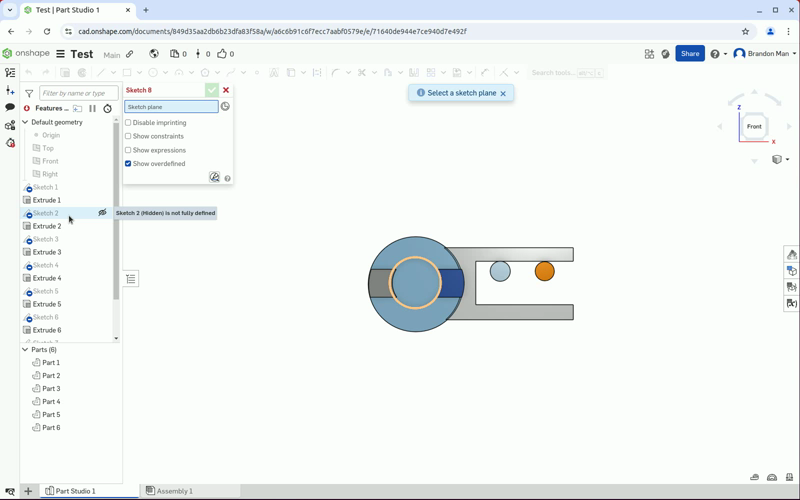
mouse_move(69, 163)
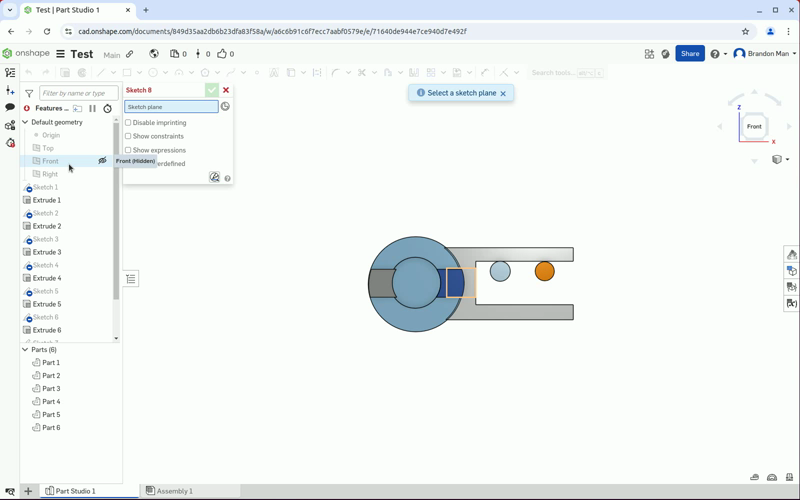
click(69, 163)
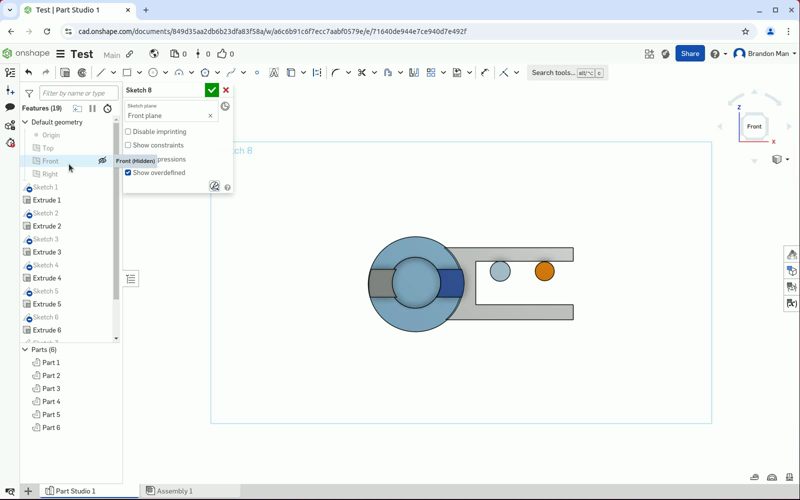
mouse_move(73, 352)
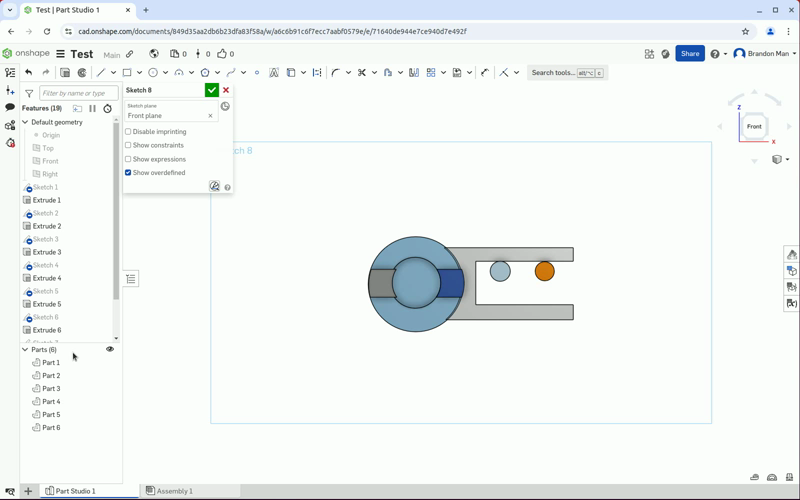
key(y)
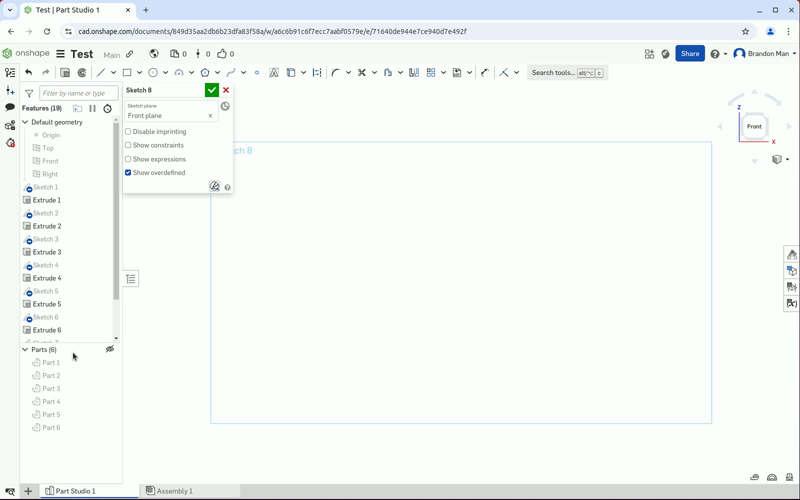
key(l)
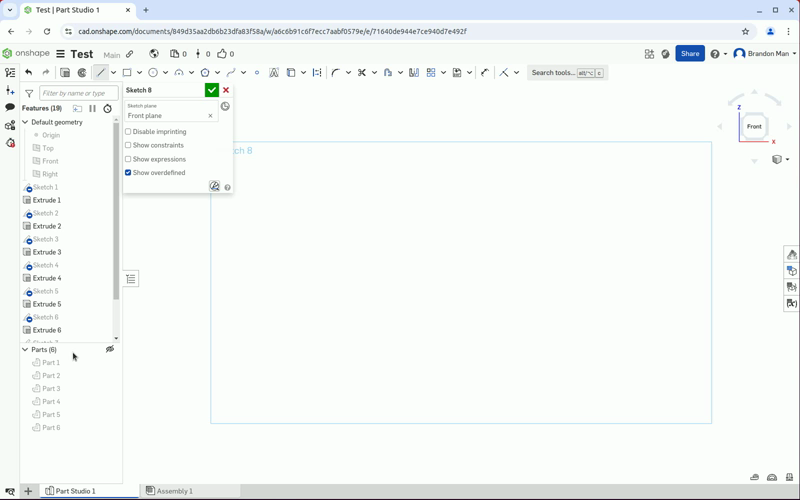
key_down(shift)
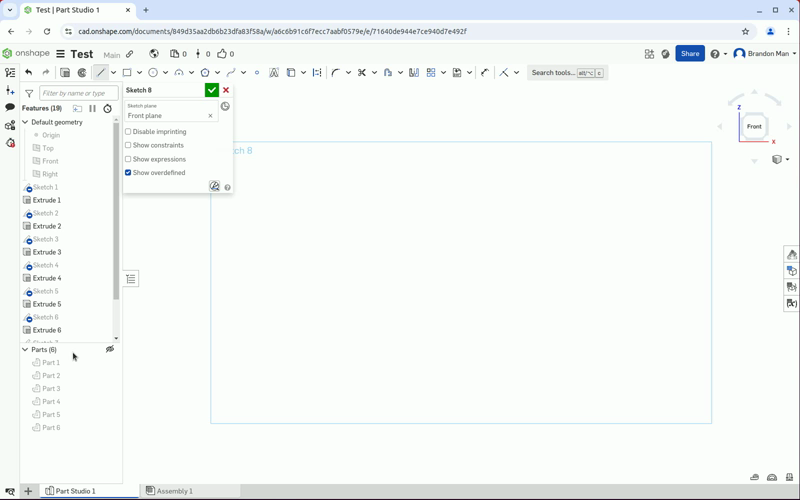
mouse_move(476, 304)
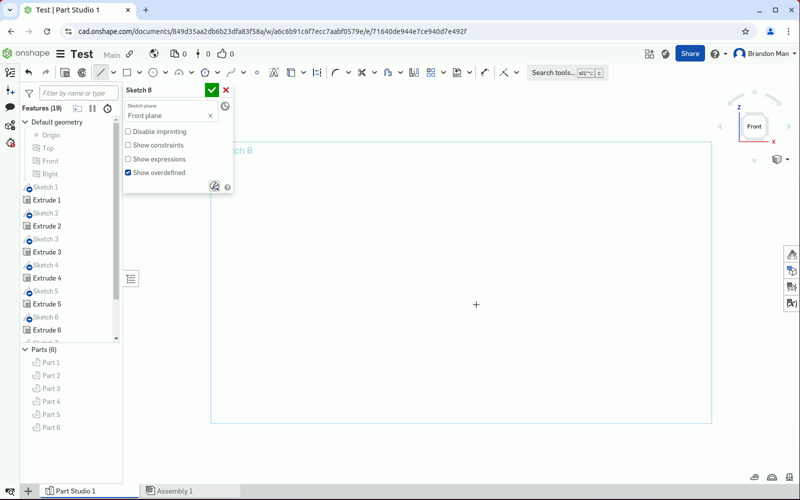
click(476, 304)
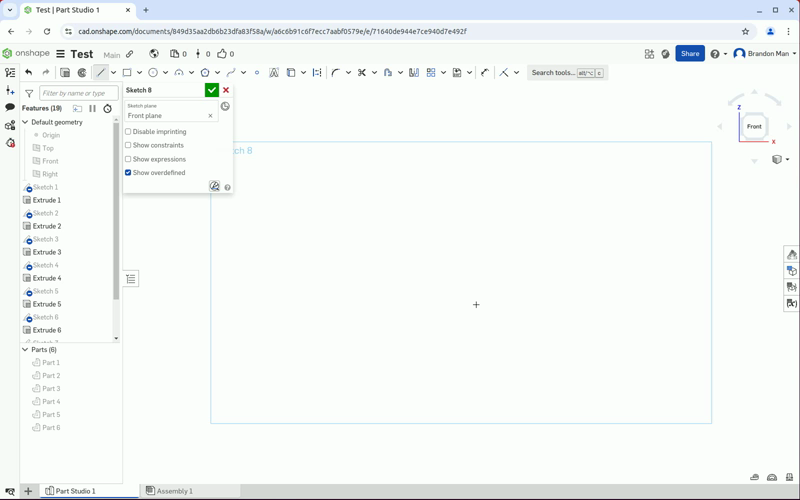
key_up(shift)
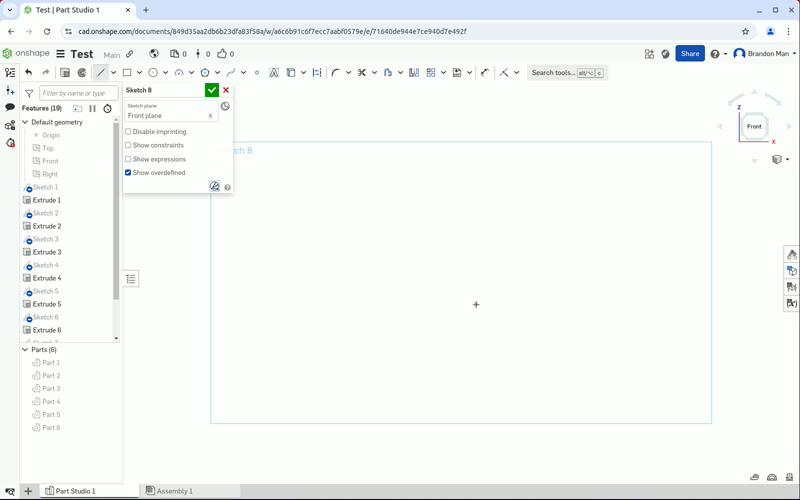
key_down(shift)
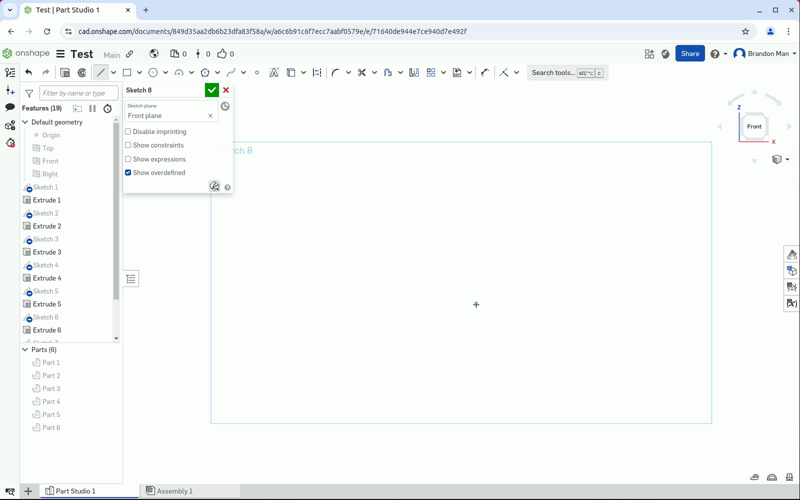
mouse_move(573, 304)
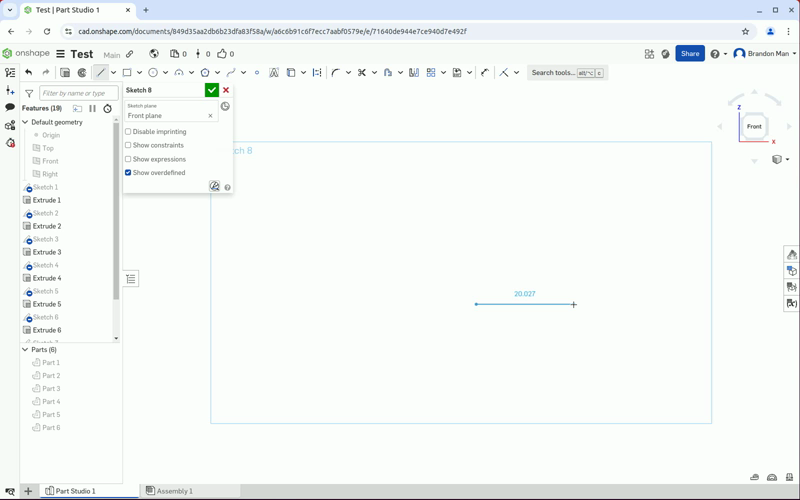
click(573, 304)
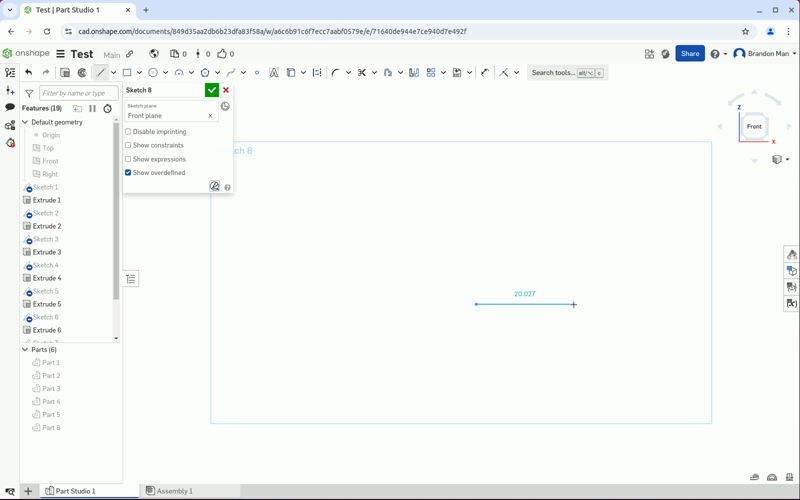
key_up(shift)
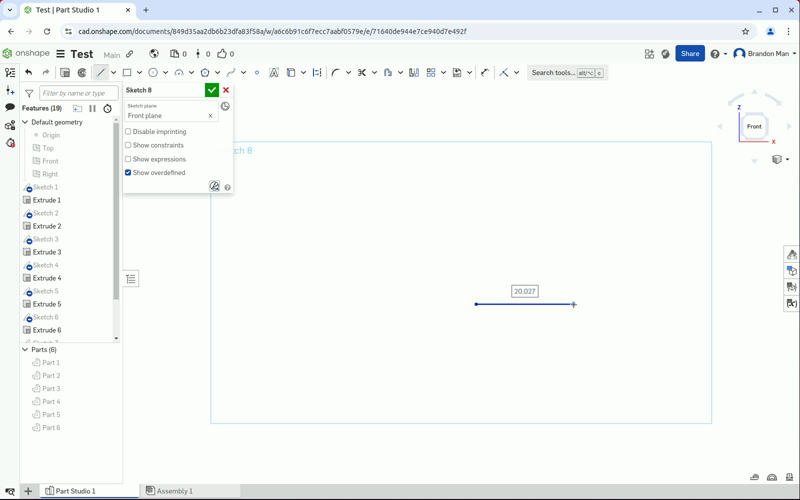
key_down(shift)
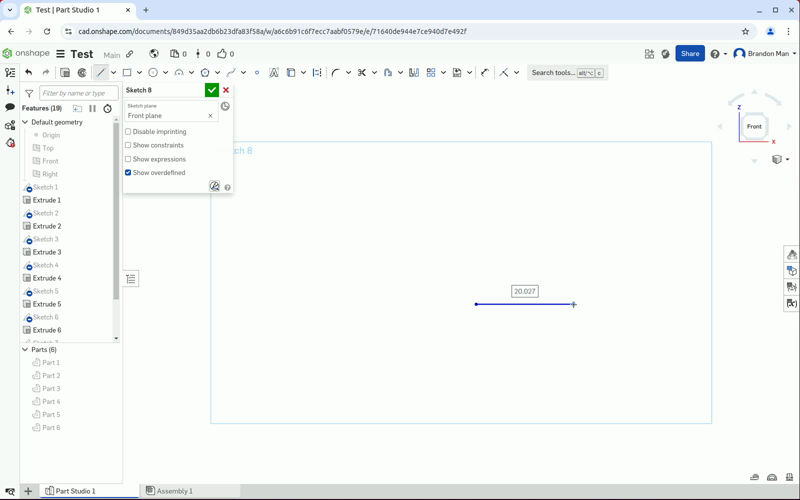
mouse_move(589, 304)
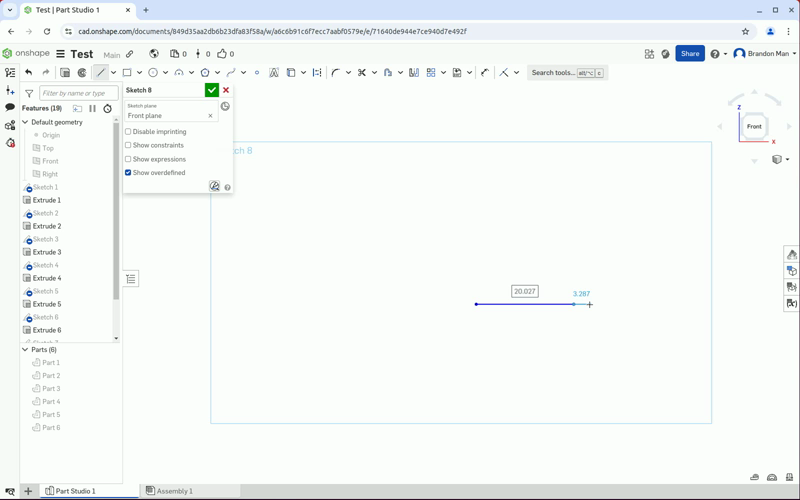
mouse_move(573, 261)
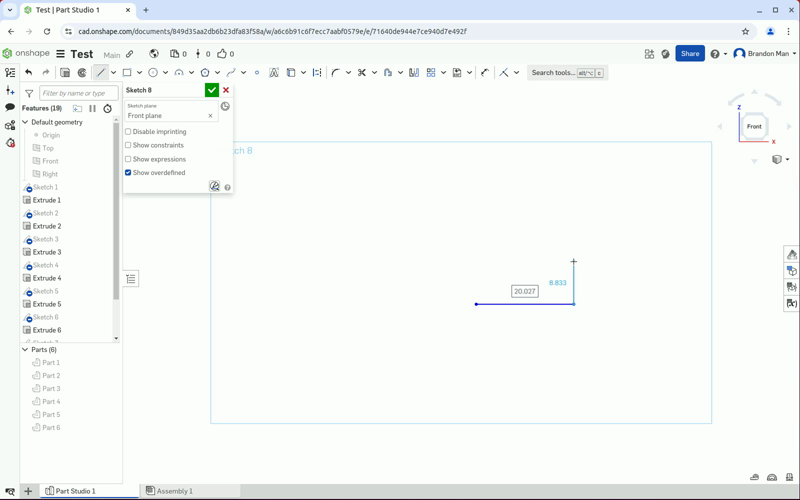
click(573, 261)
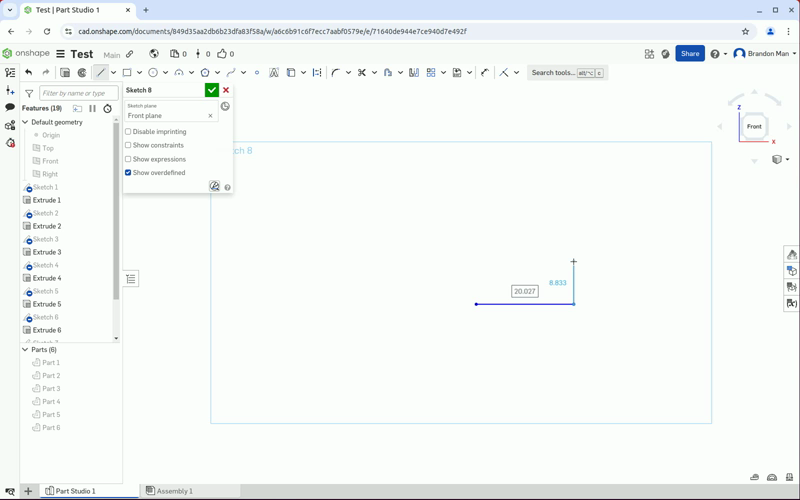
key_up(shift)
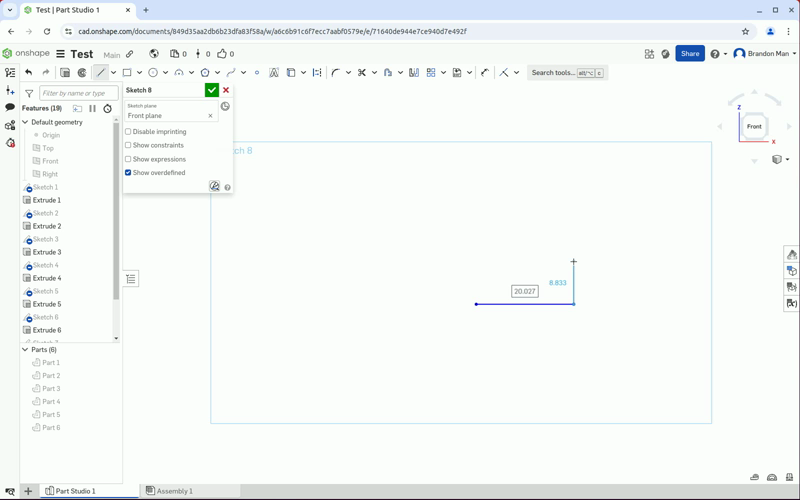
key_down(shift)
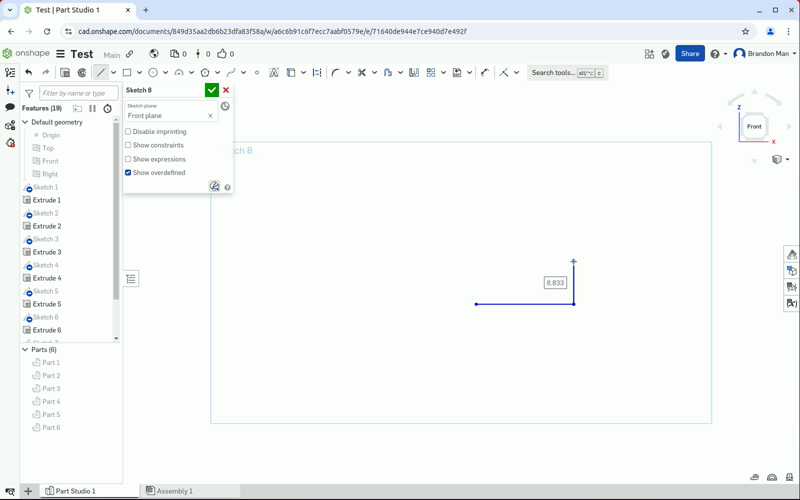
mouse_move(476, 261)
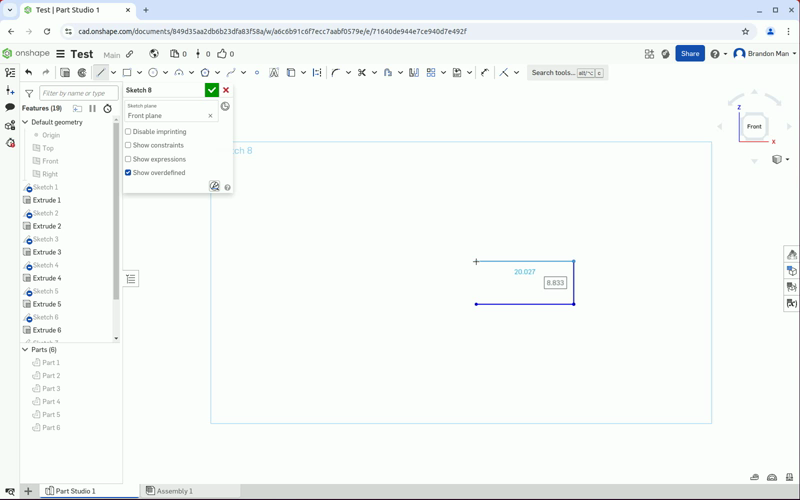
click(476, 261)
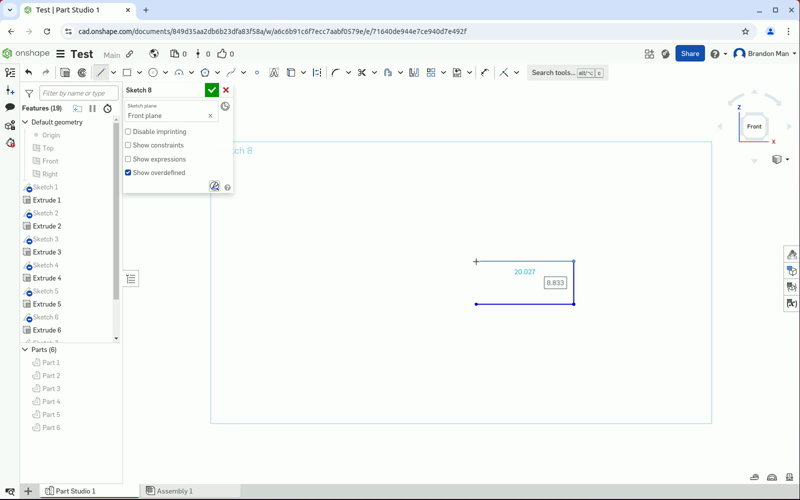
key_up(shift)
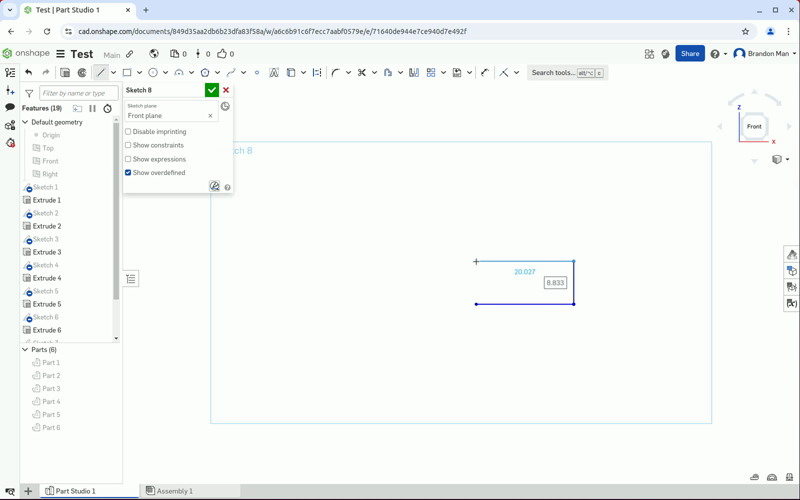
mouse_move(506, 261)
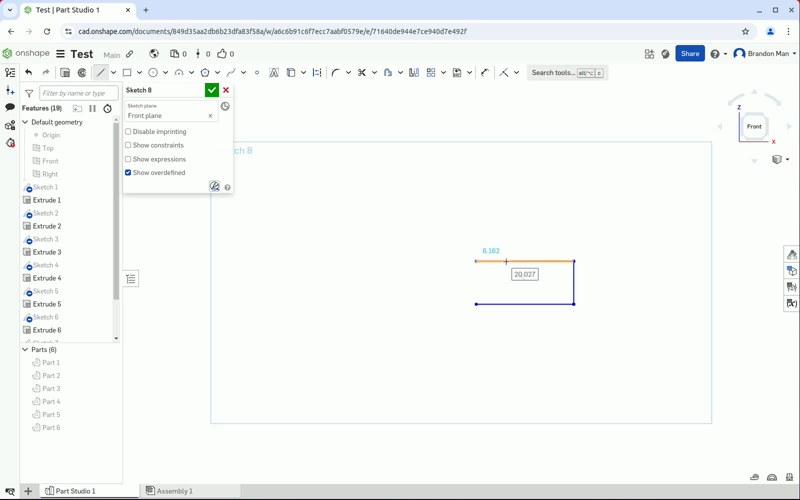
key_down(shift)
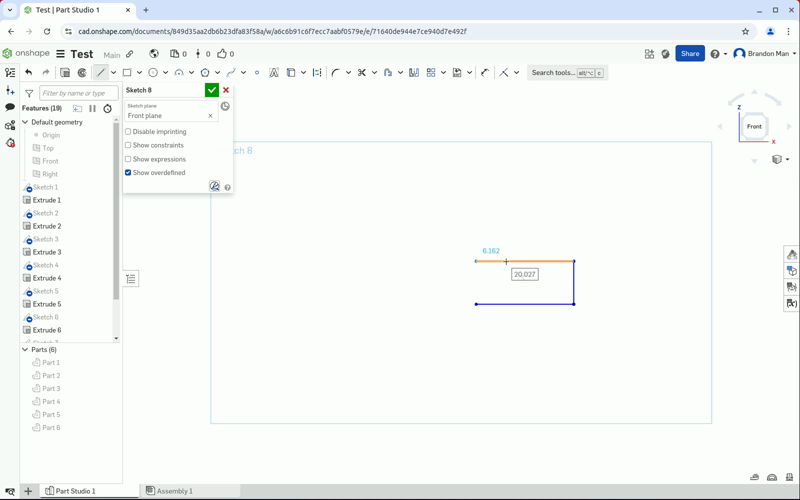
mouse_move(476, 304)
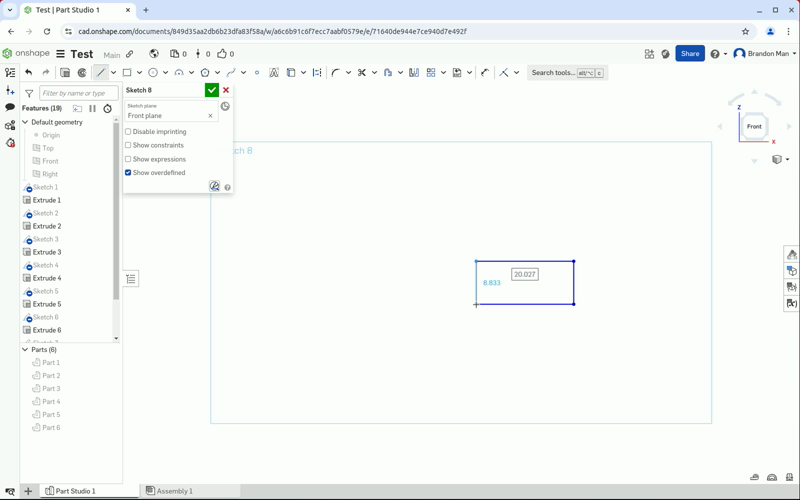
key_up(shift)
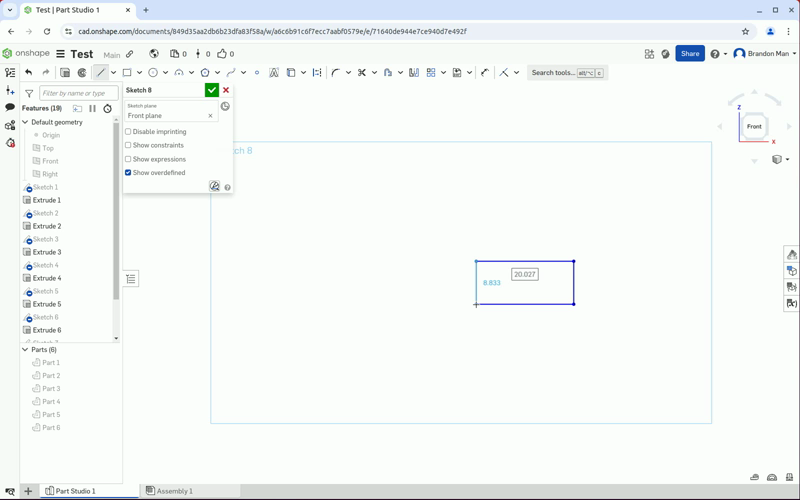
click(476, 304)
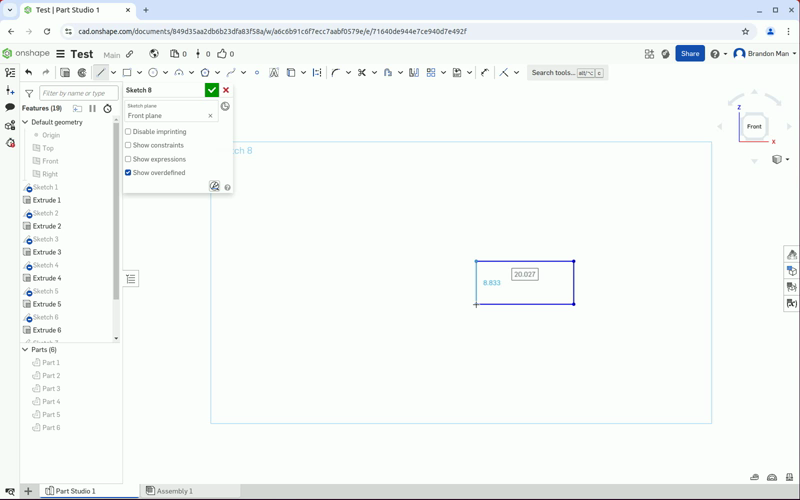
key(esc)
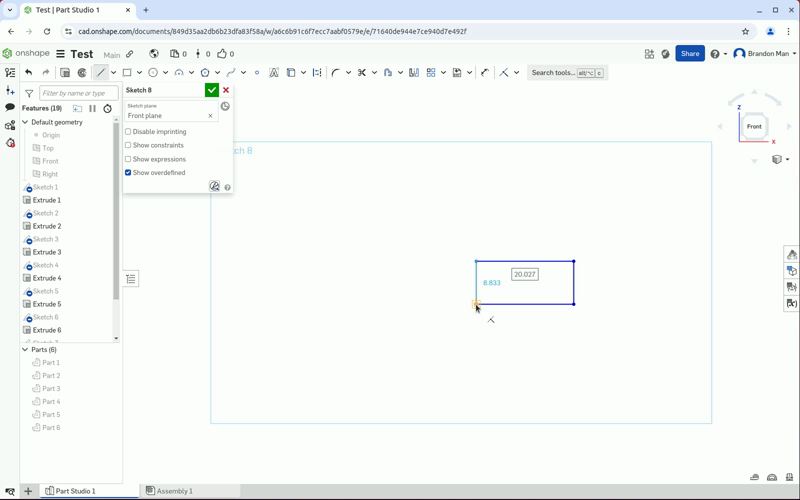
mouse_move(479, 282)
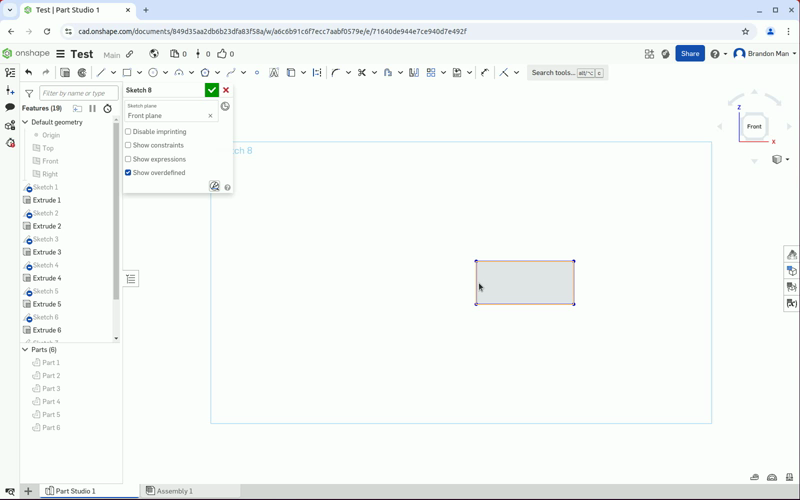
click(479, 282)
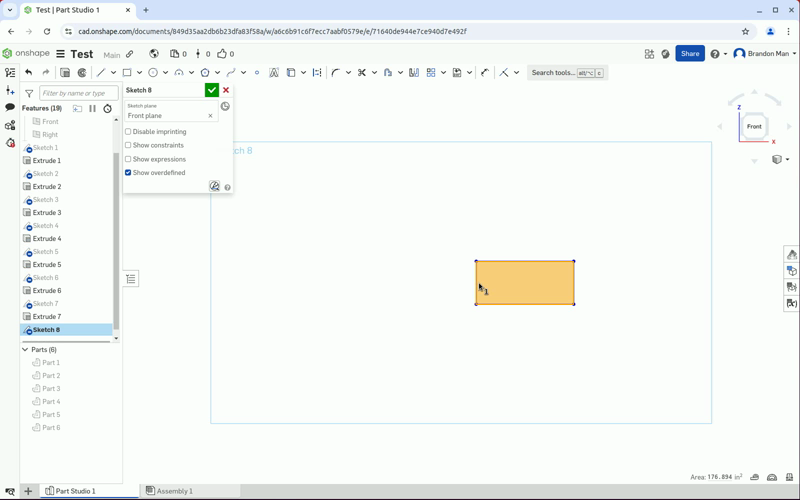
mouse_move(73, 352)
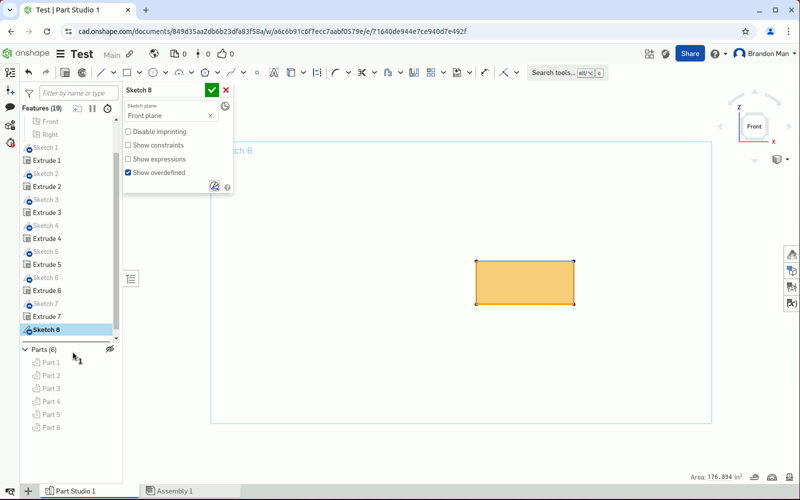
key(shift+y)
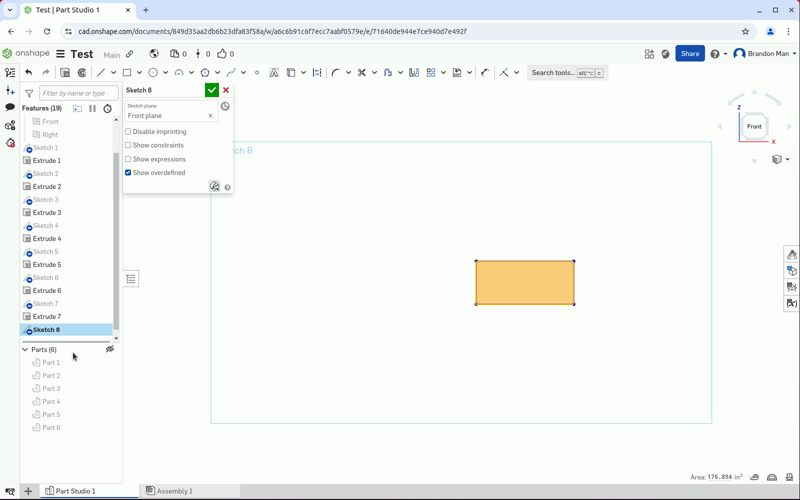
key(shift+e)
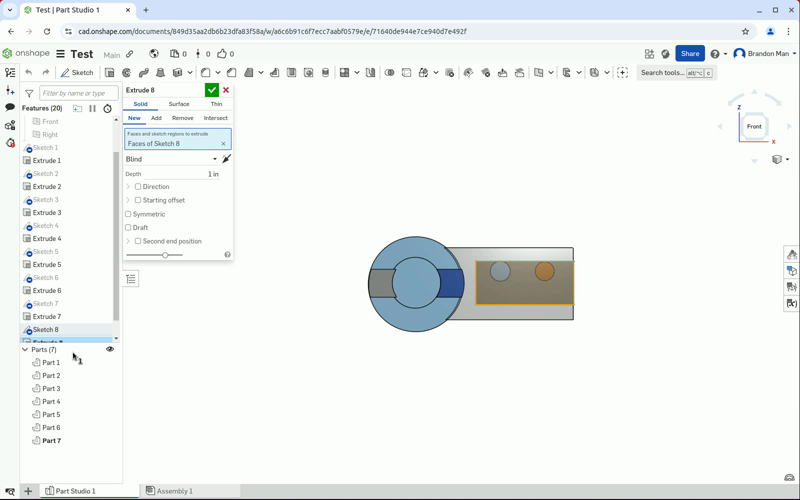
mouse_move(143, 106)
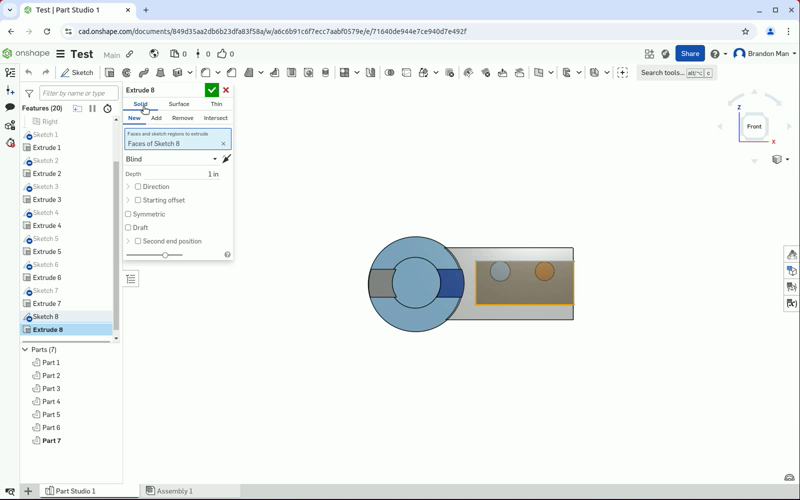
click(143, 106)
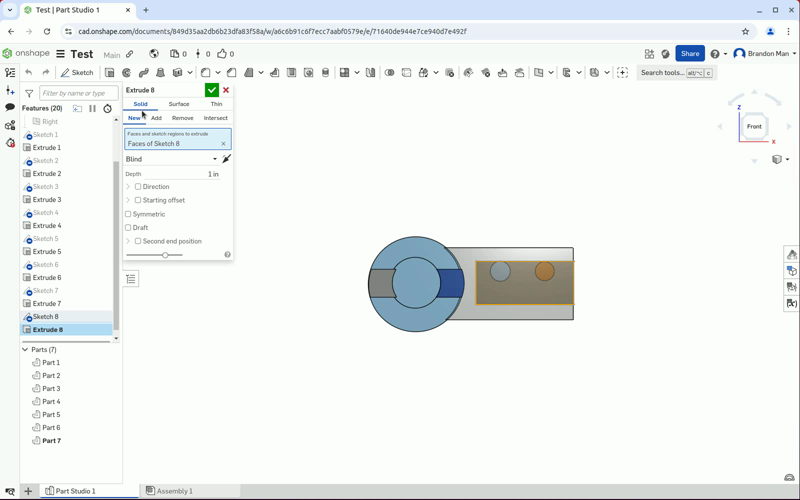
mouse_move(137, 120)
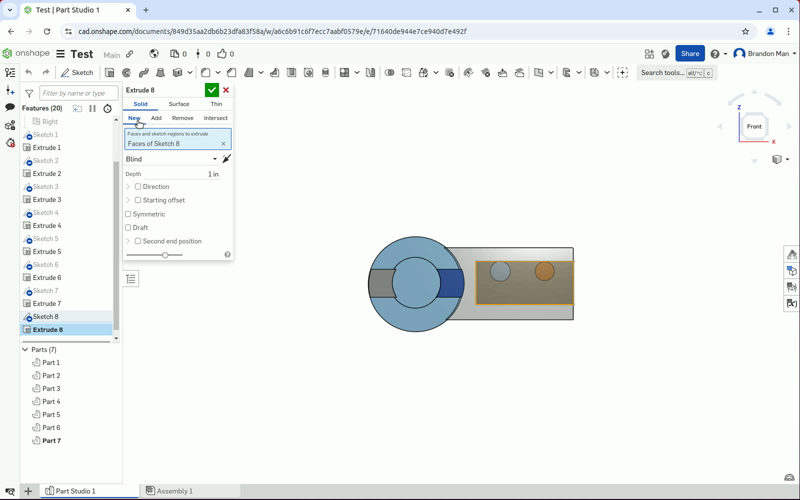
click(137, 120)
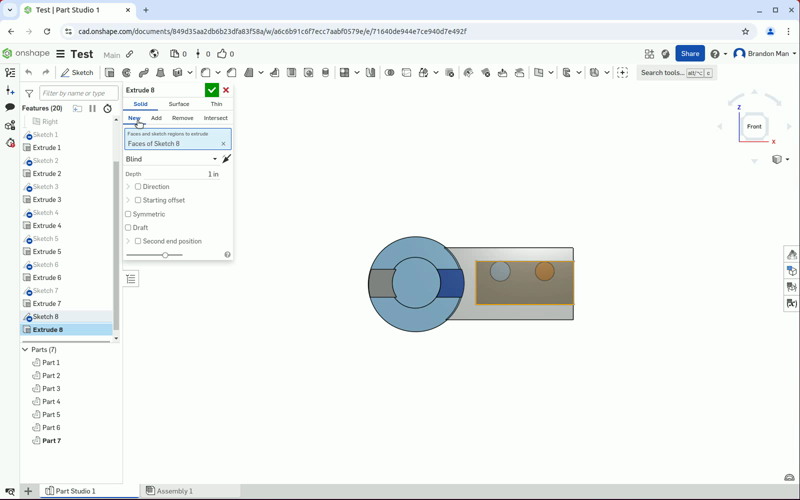
key(tab, 4)
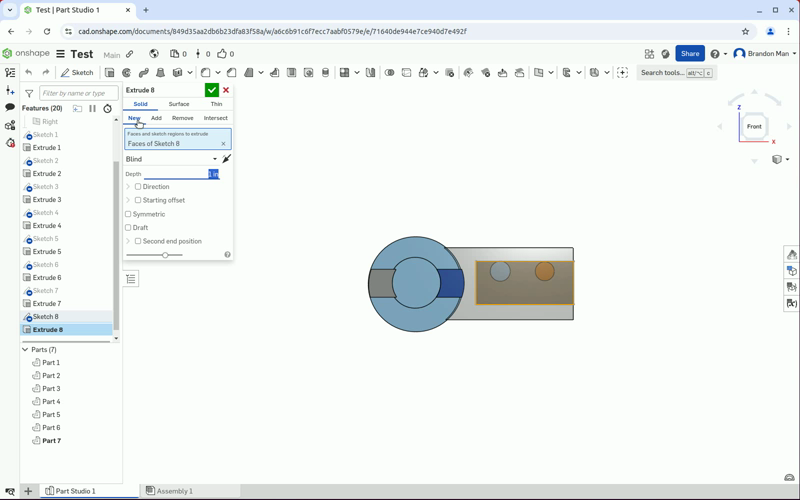
text(-1.685)
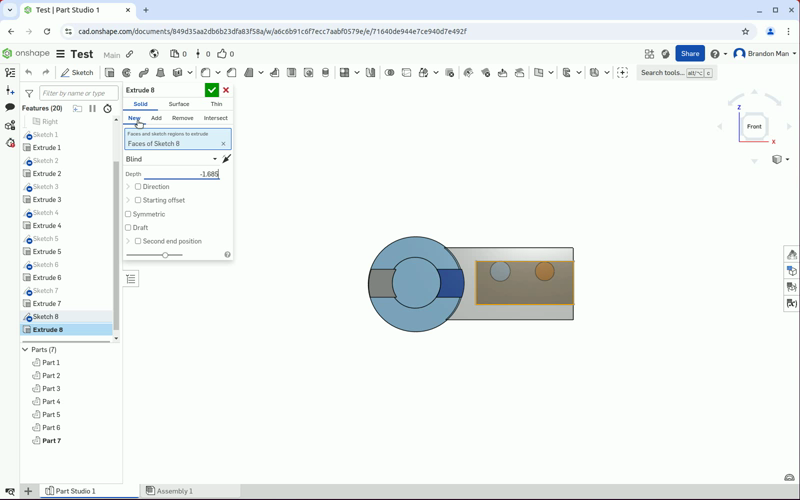
key(enter)
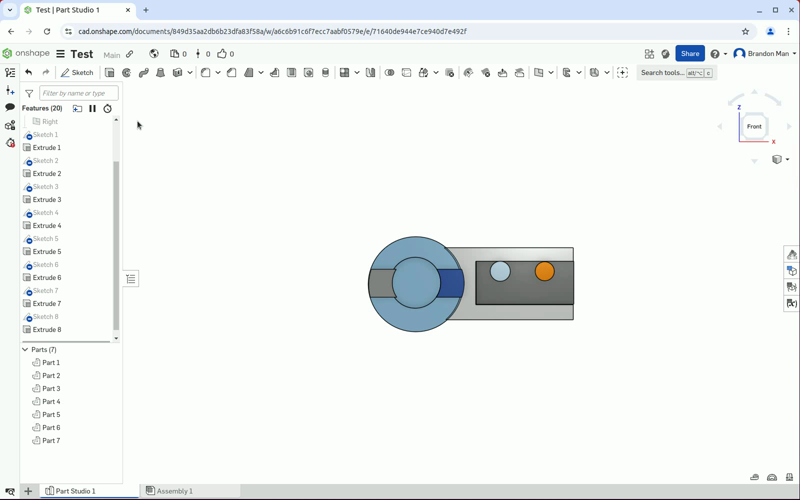
key(shift+h)
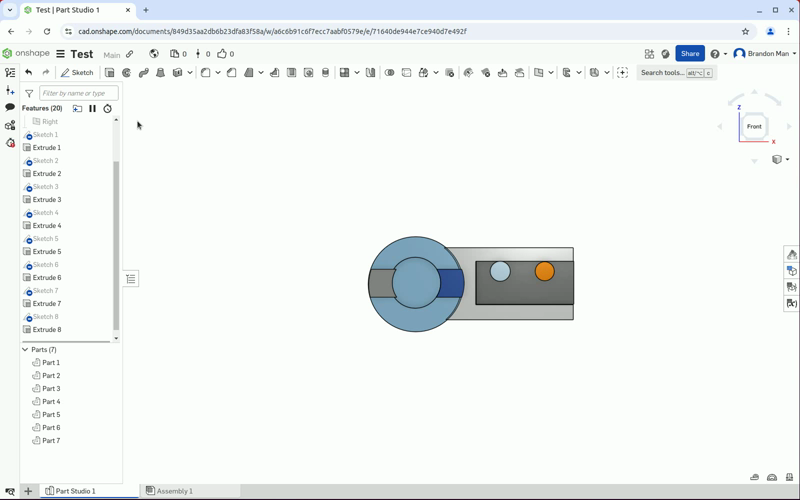
key(shift+h)
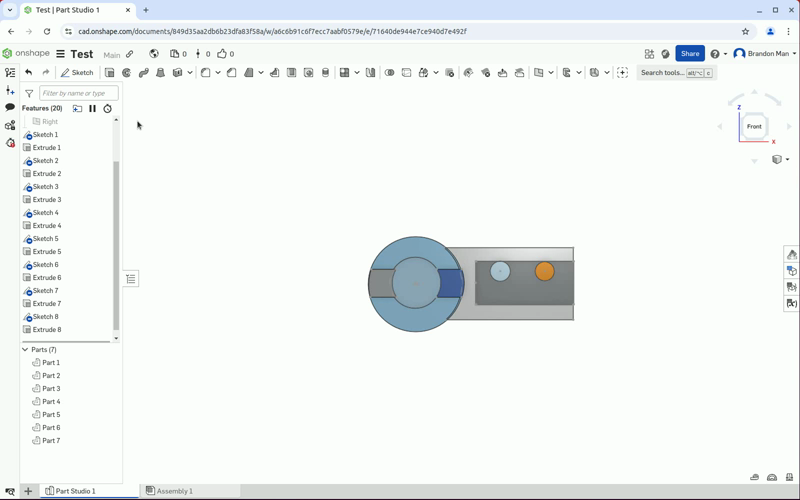
key(shift+7)
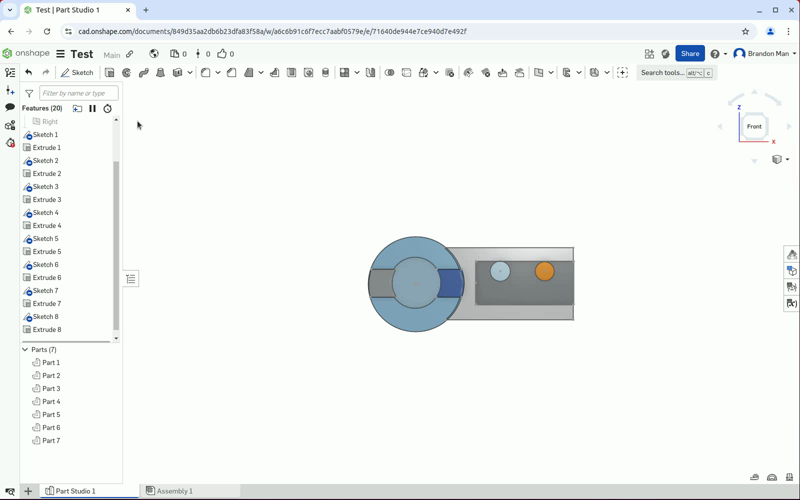
key(left, 2)
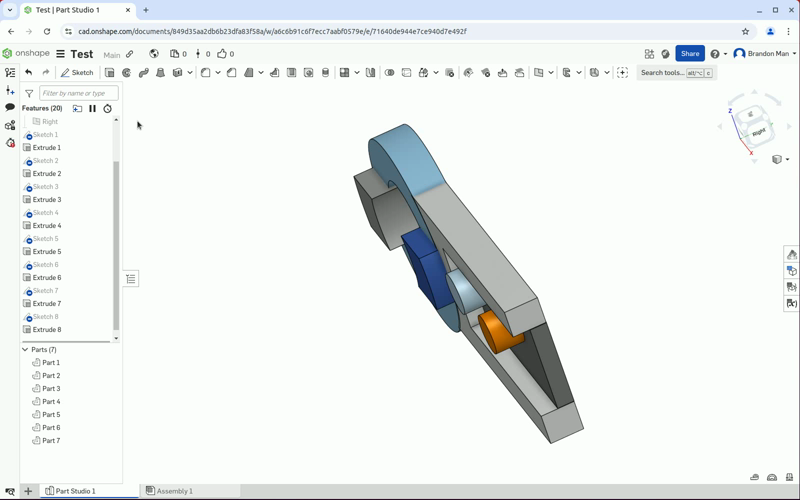
key(down, 2)
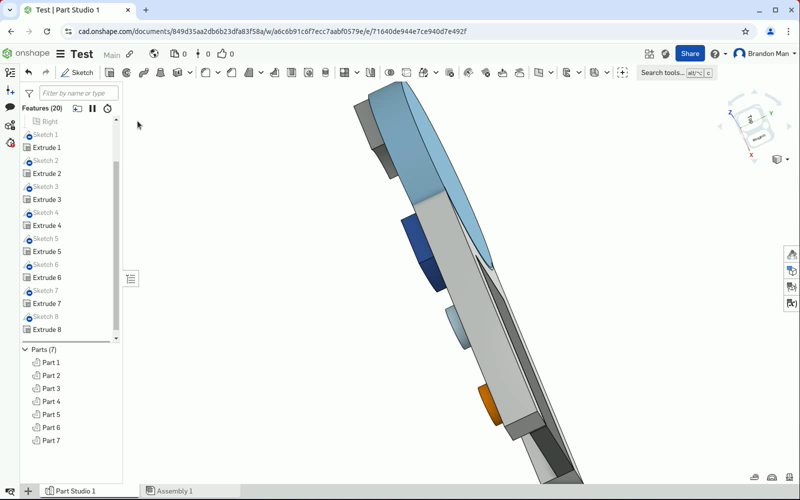
key(up, 2)
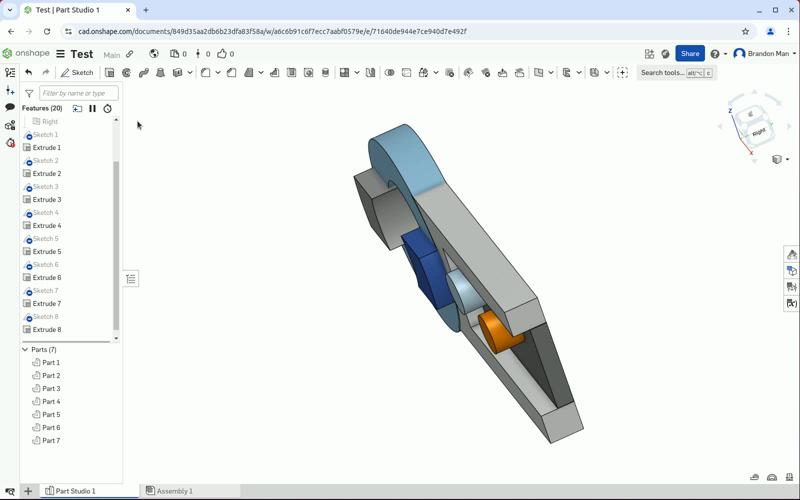
key(right, 2)
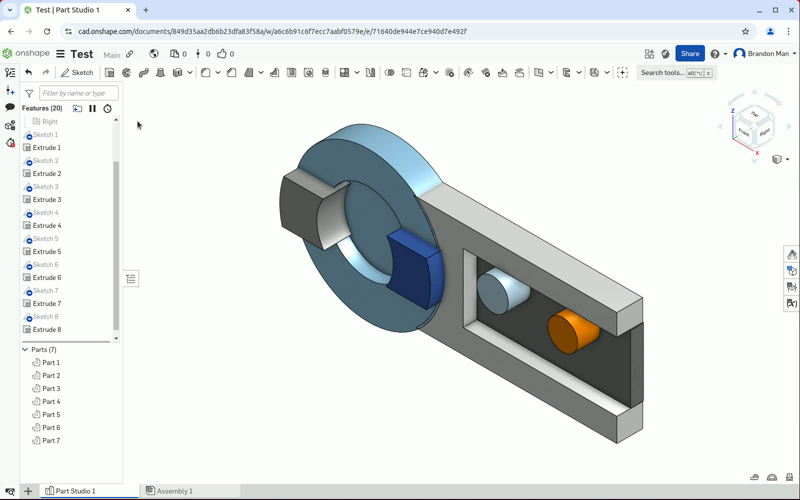
mouse_move(69, 137)
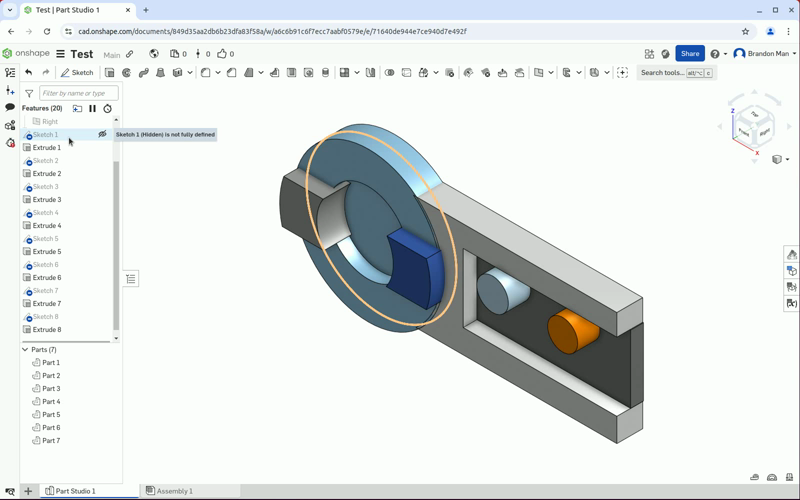
click(69, 137)